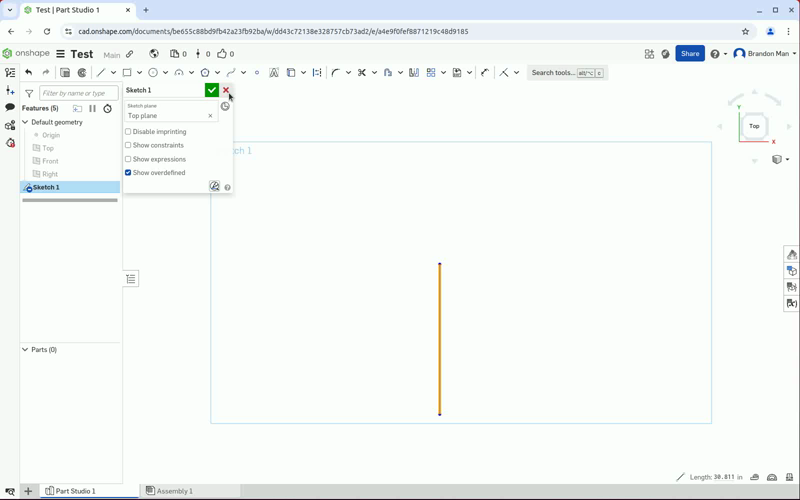
key(shift+h)
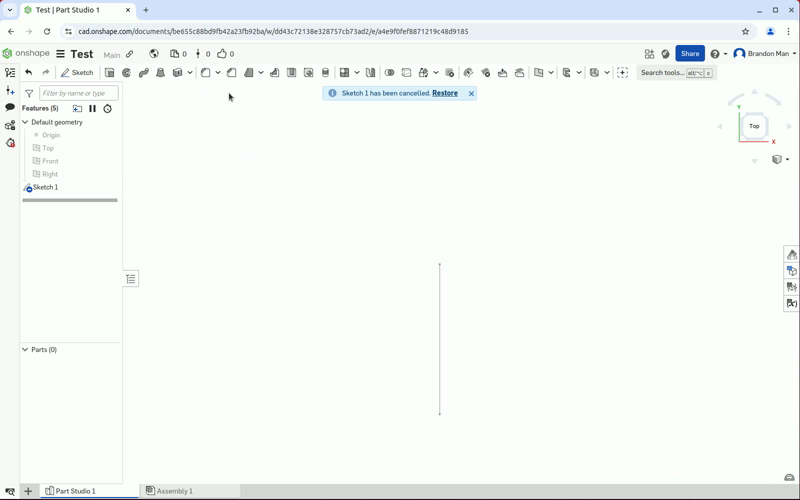
mouse_move(73, 352)
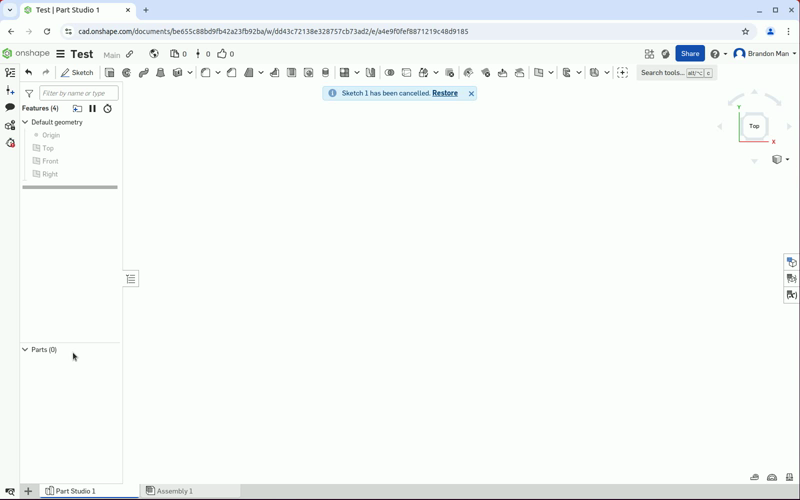
key(y)
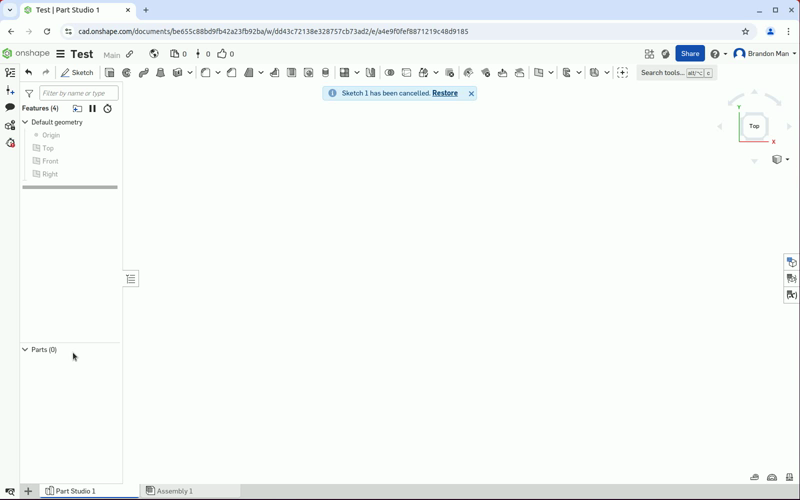
key(shift+p)
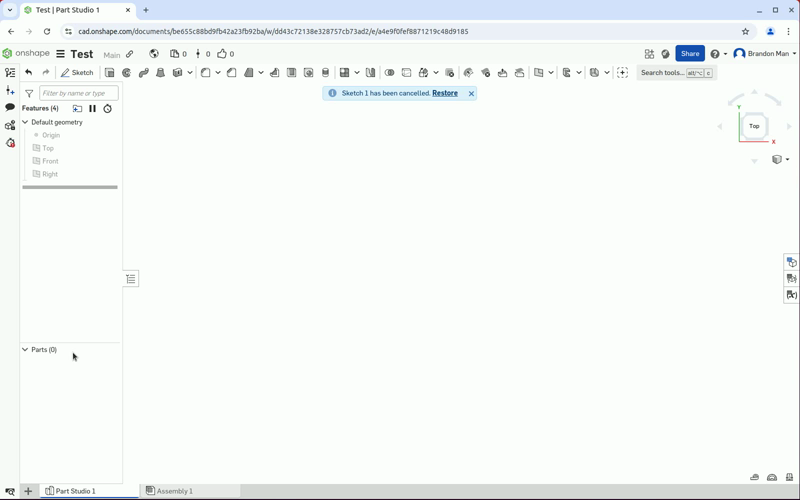
key(space)
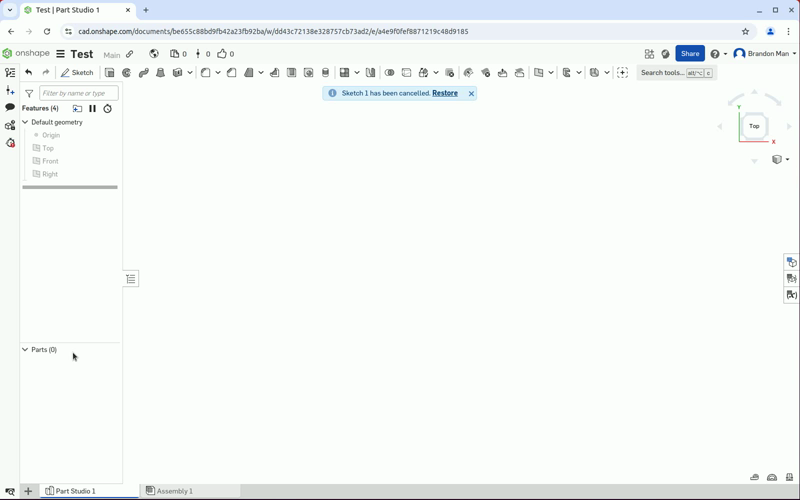
key_down(shift)
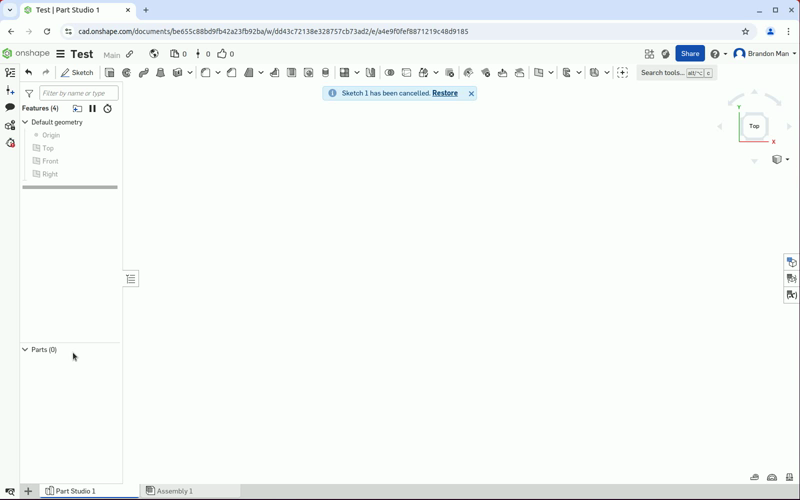
key(up)
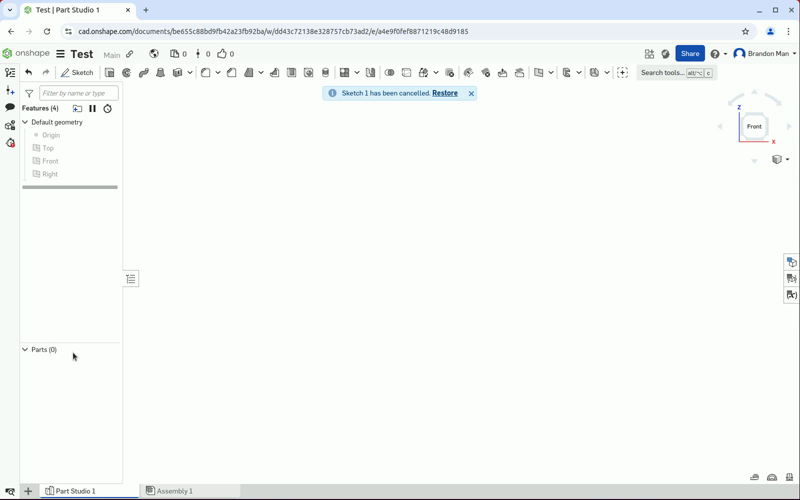
key_up(shift)
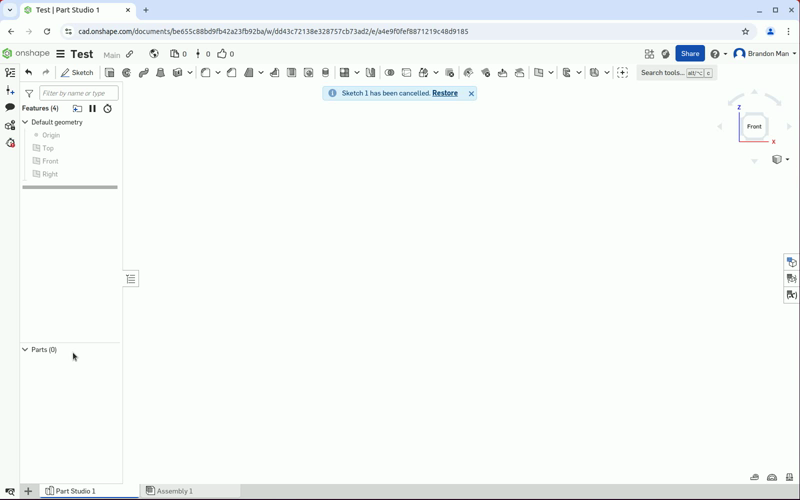
mouse_move(73, 352)
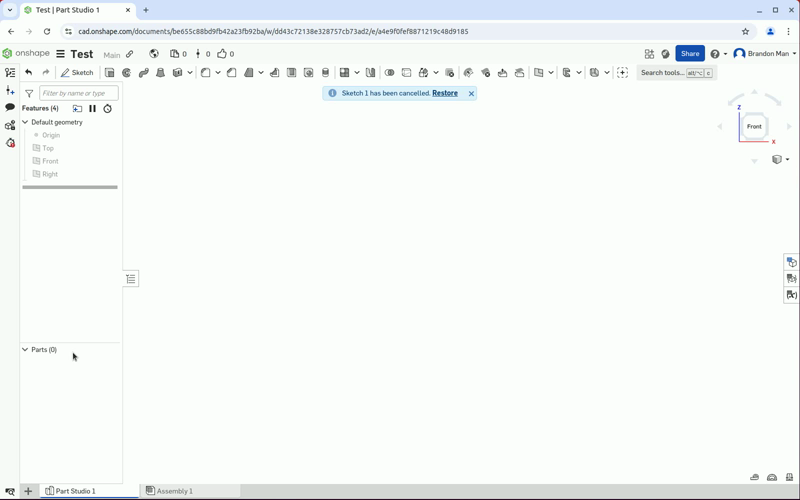
key(shift+y)
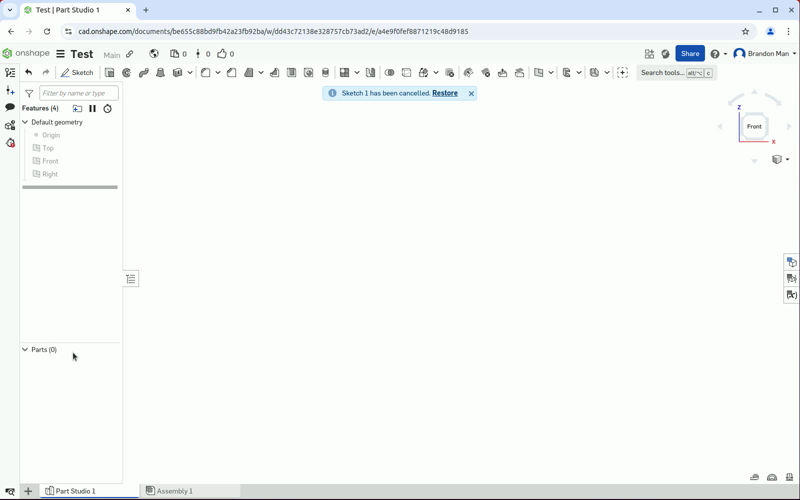
key(shift+s)
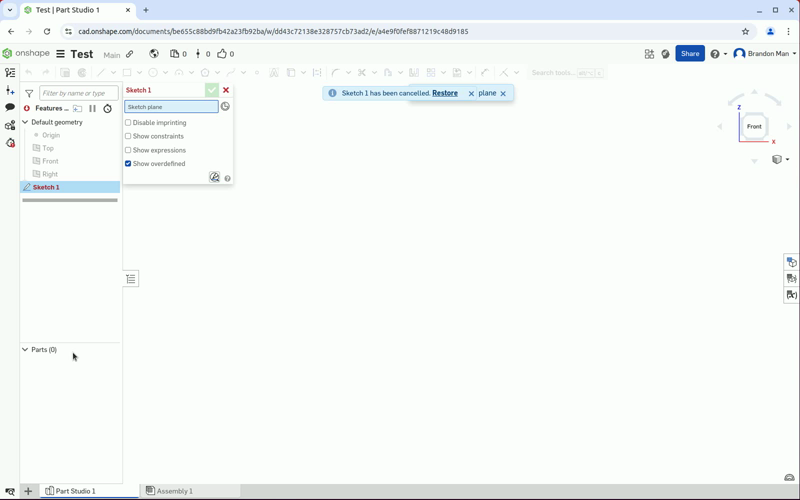
mouse_move(73, 163)
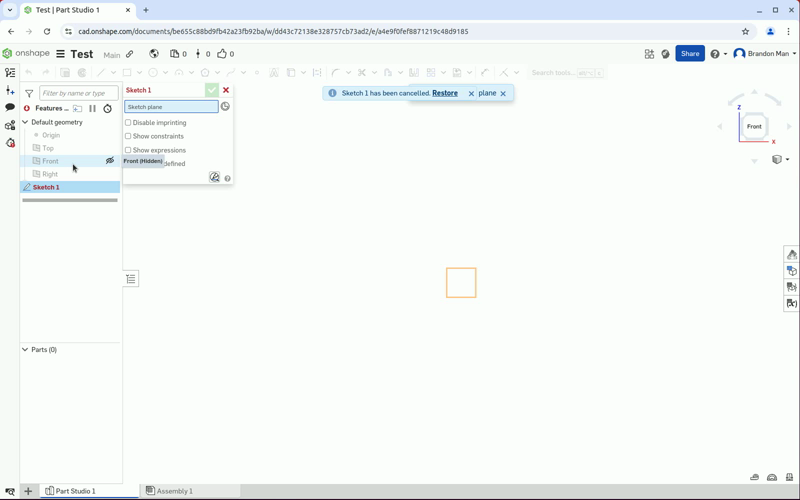
click(73, 163)
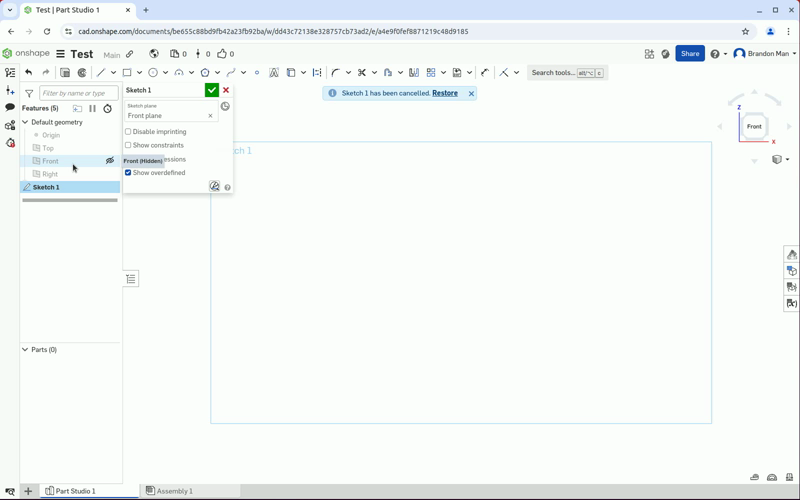
mouse_move(73, 352)
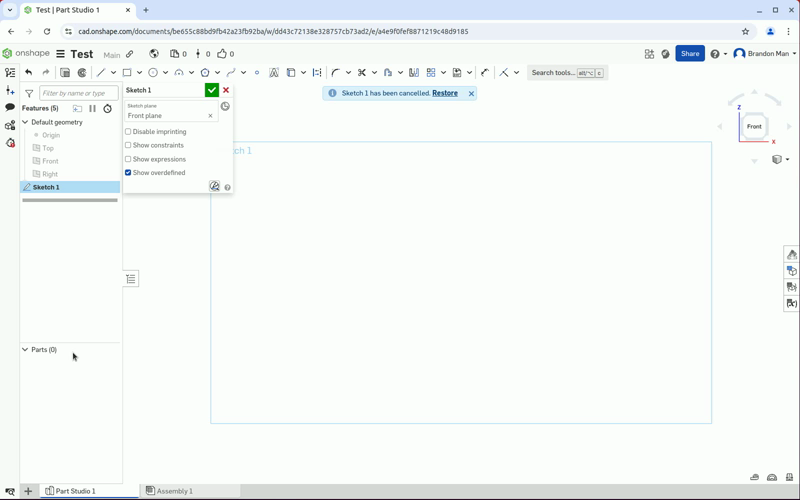
key(y)
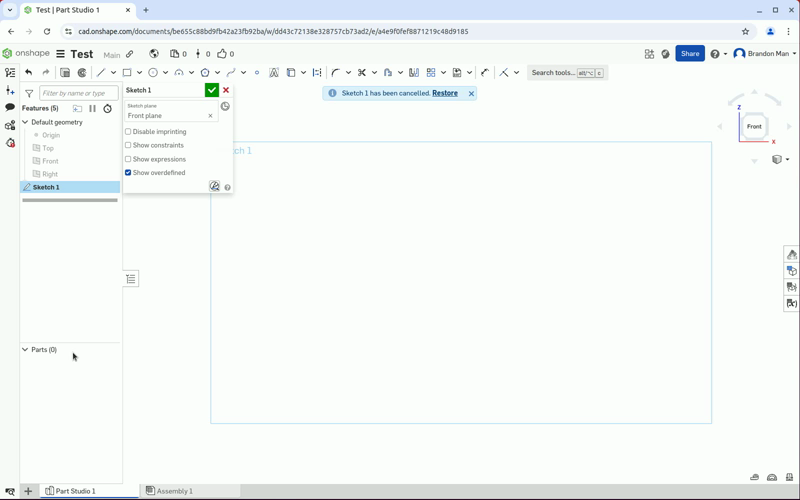
key(c)
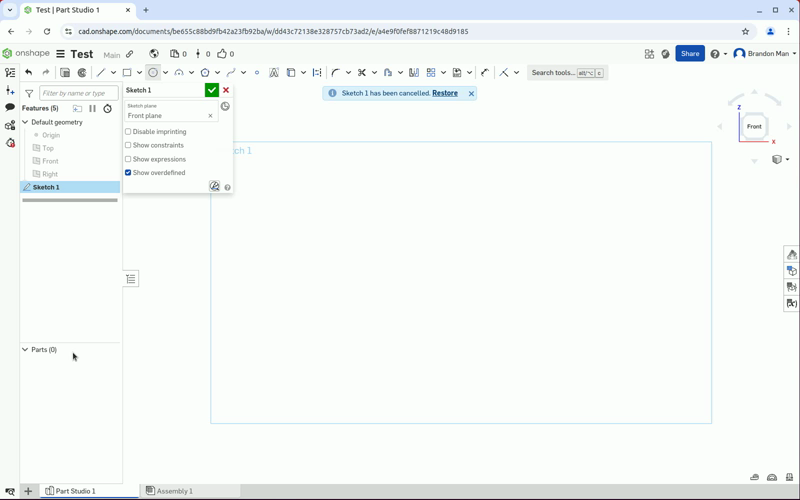
key_down(shift)
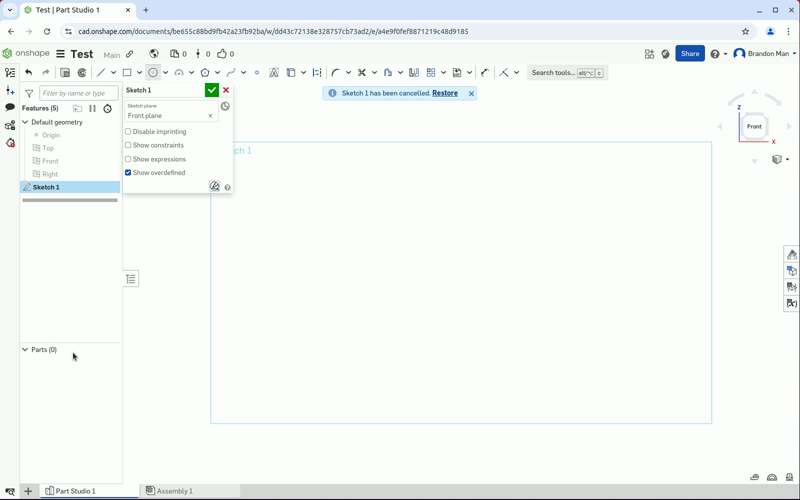
mouse_move(461, 282)
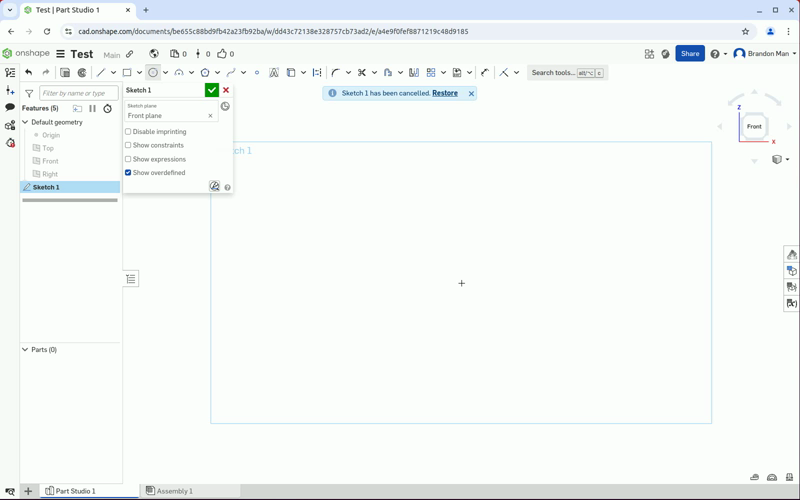
click(461, 282)
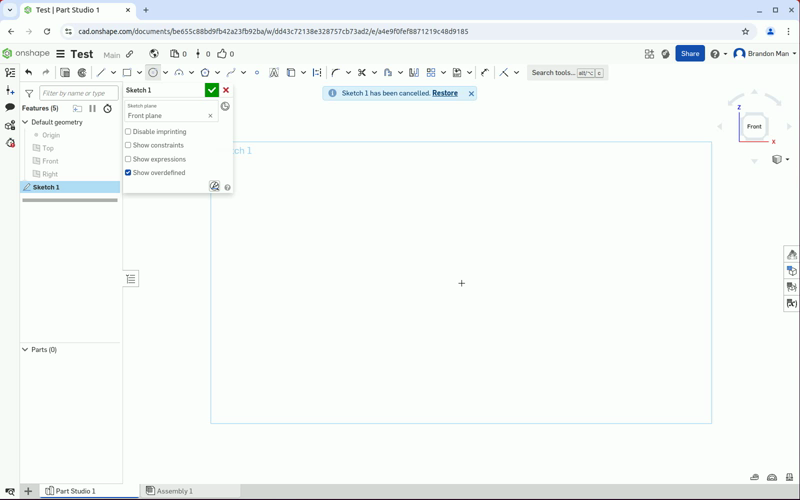
key_up(shift)
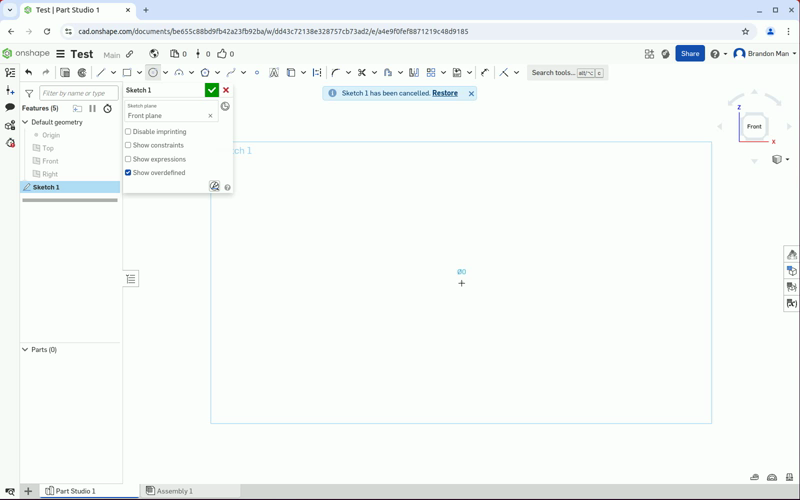
mouse_move(471, 282)
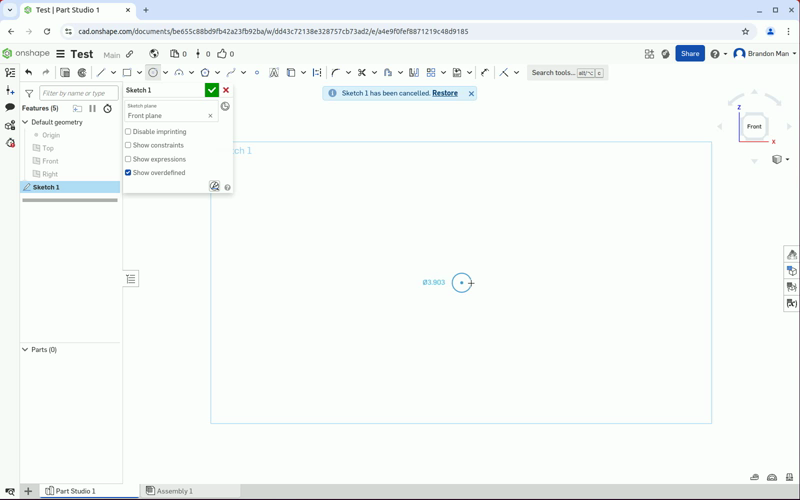
click(471, 282)
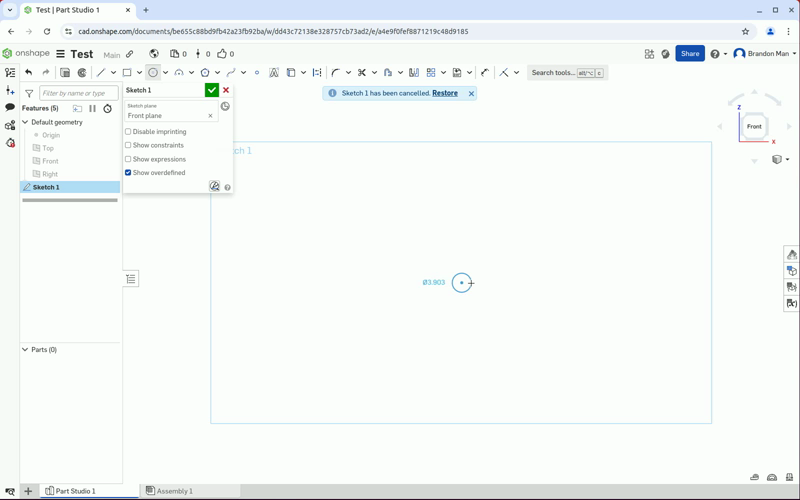
key(esc)
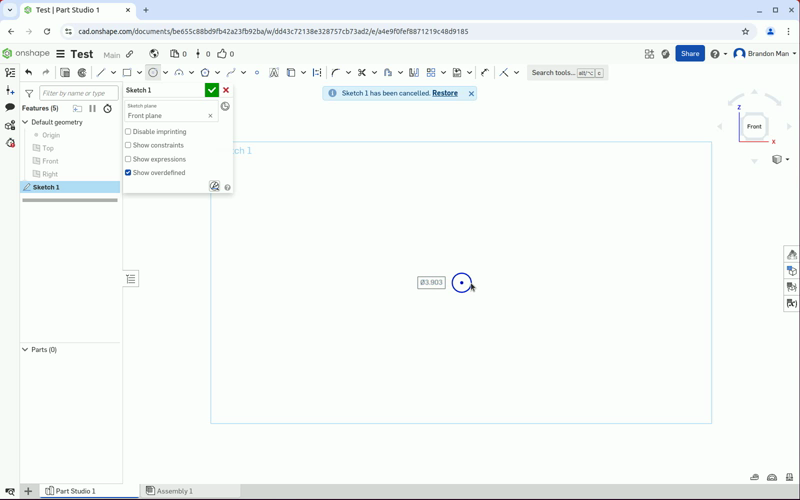
key(c)
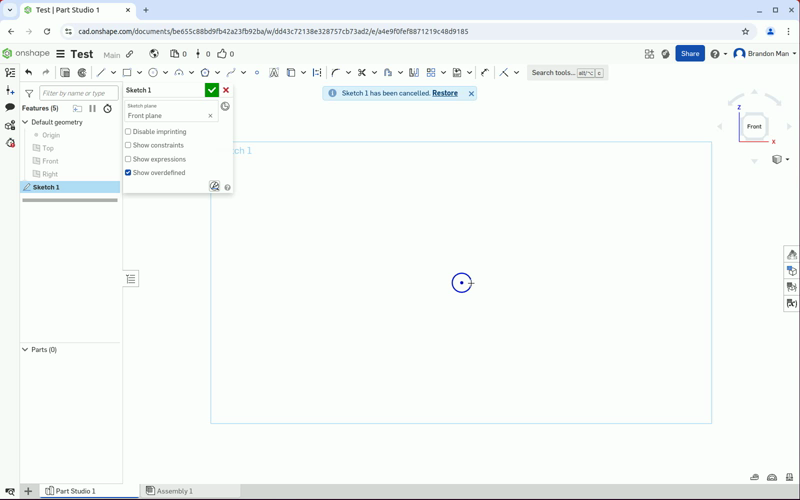
key_down(shift)
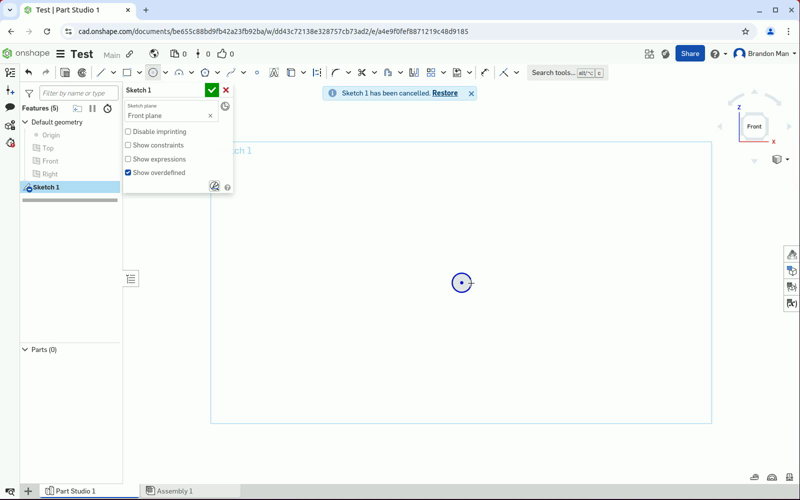
mouse_move(461, 282)
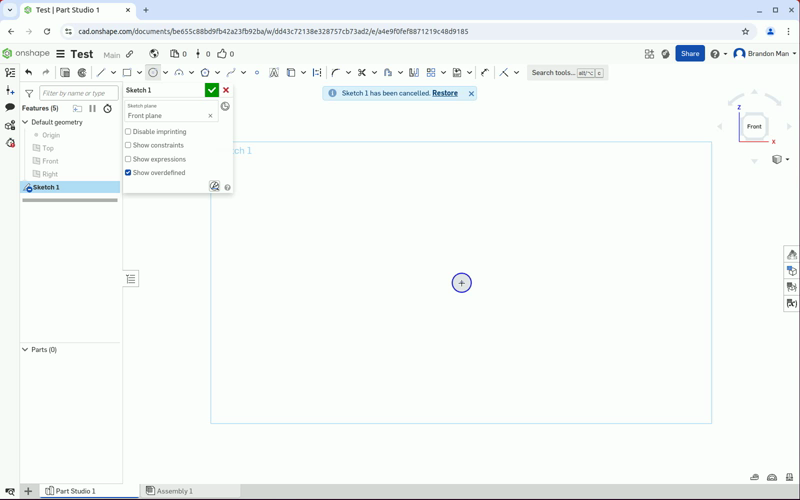
click(461, 282)
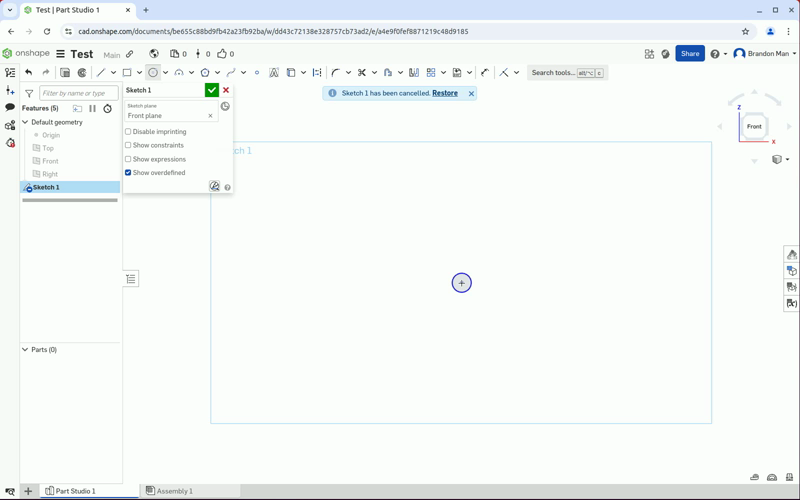
key_up(shift)
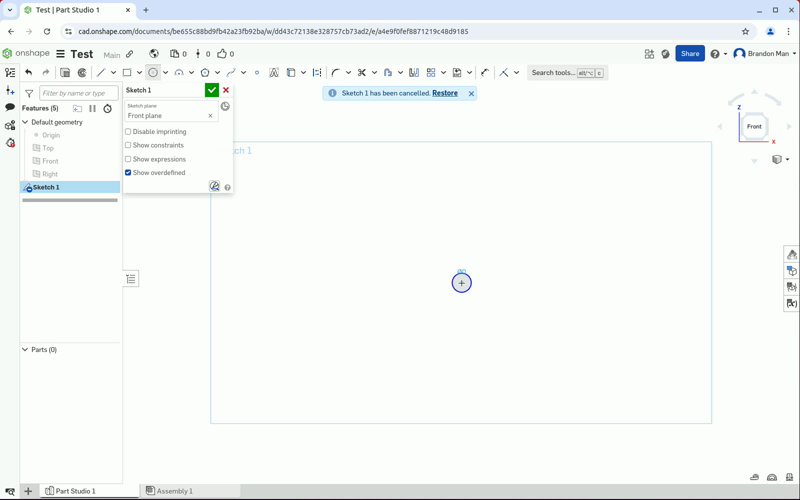
mouse_move(464, 282)
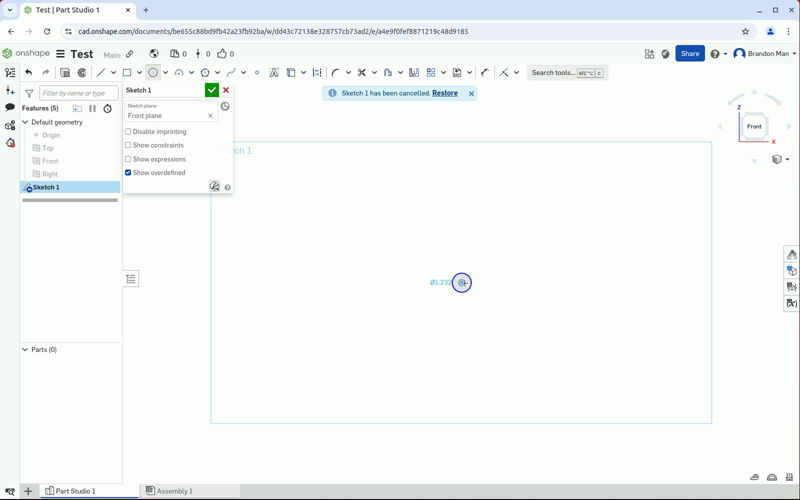
scroll(6)
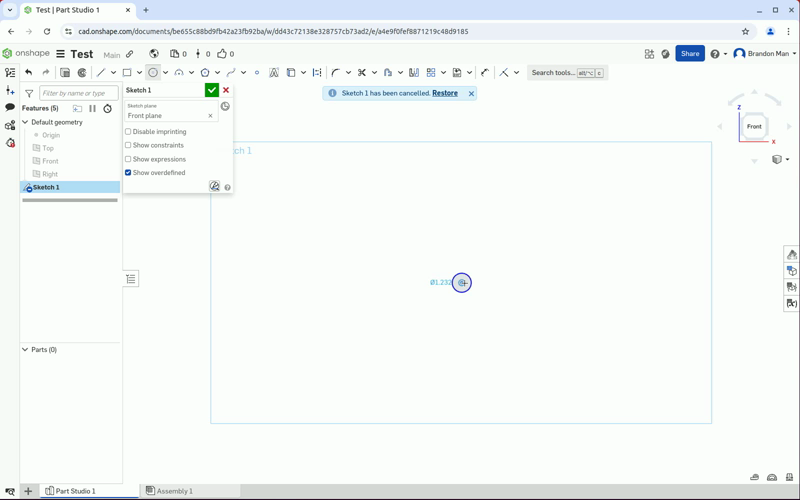
scroll(6)
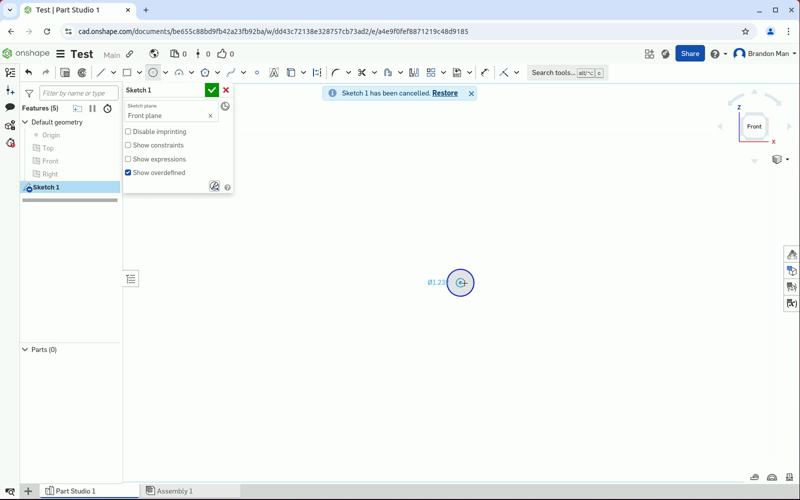
scroll(6)
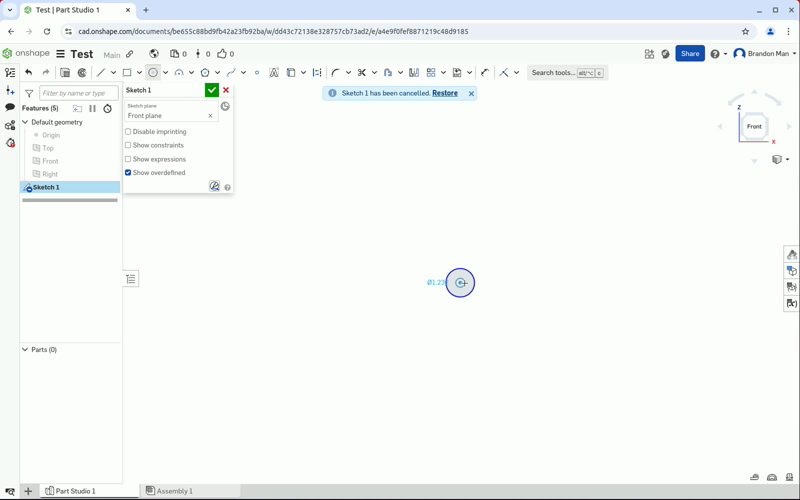
scroll(6)
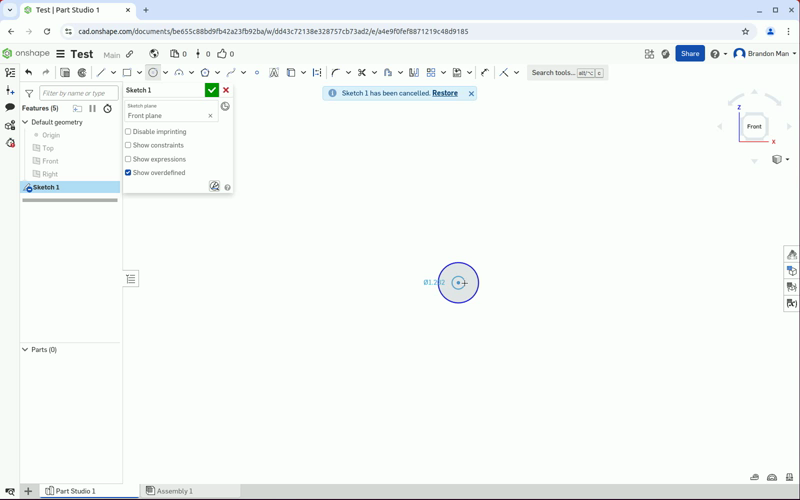
scroll(6)
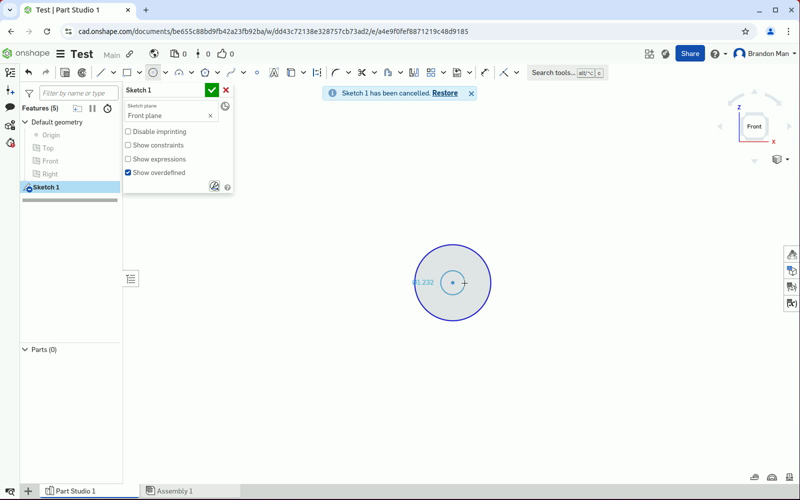
scroll(6)
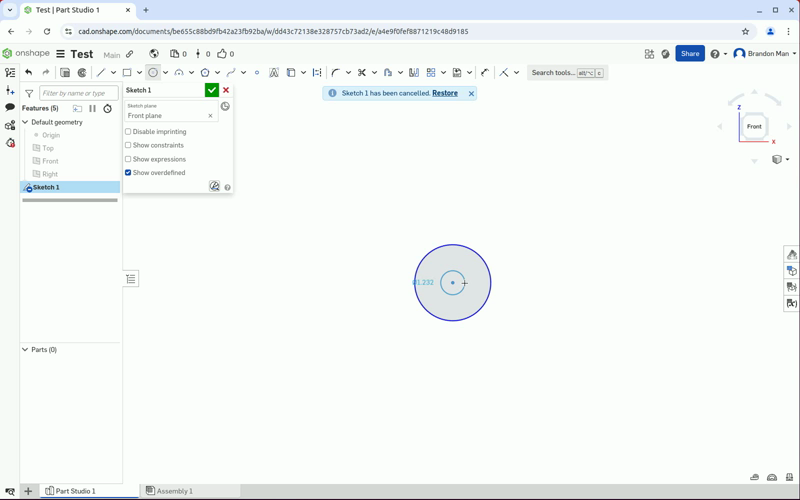
scroll(6)
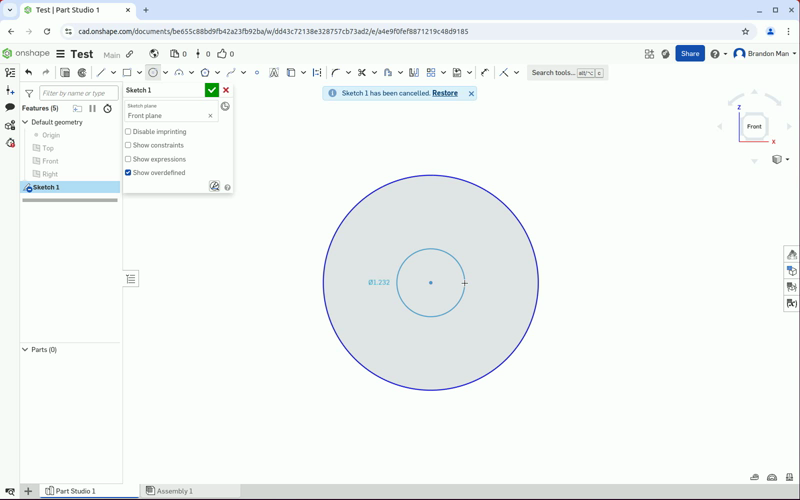
click(464, 282)
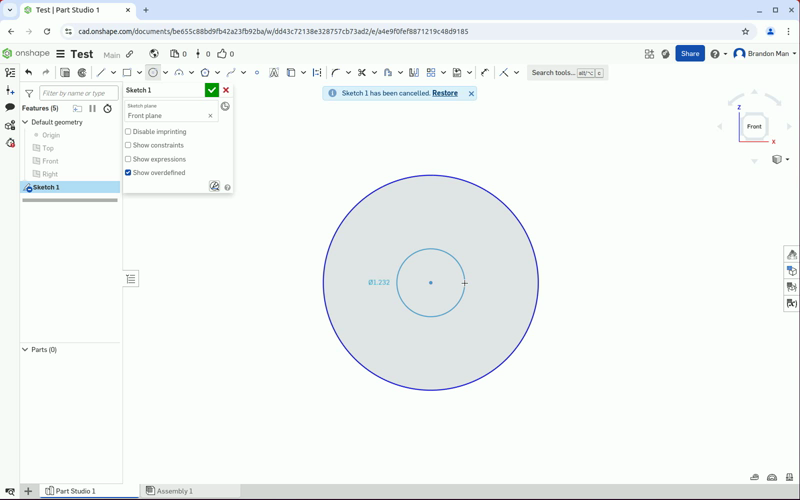
scroll(-6)
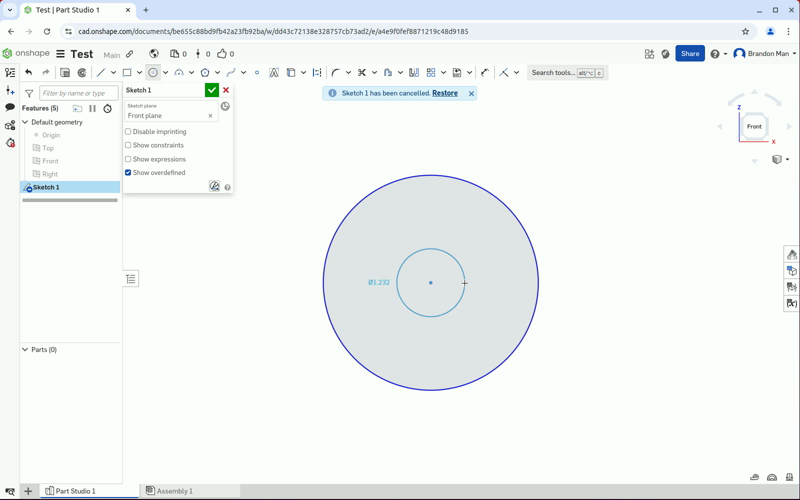
scroll(-6)
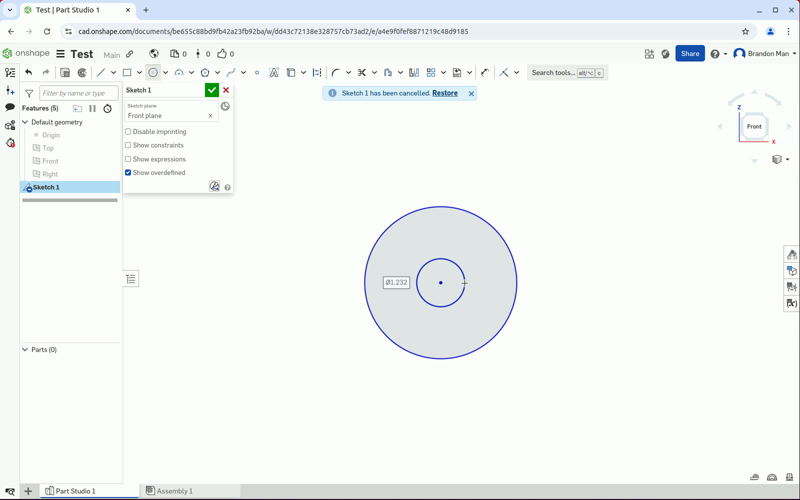
scroll(-6)
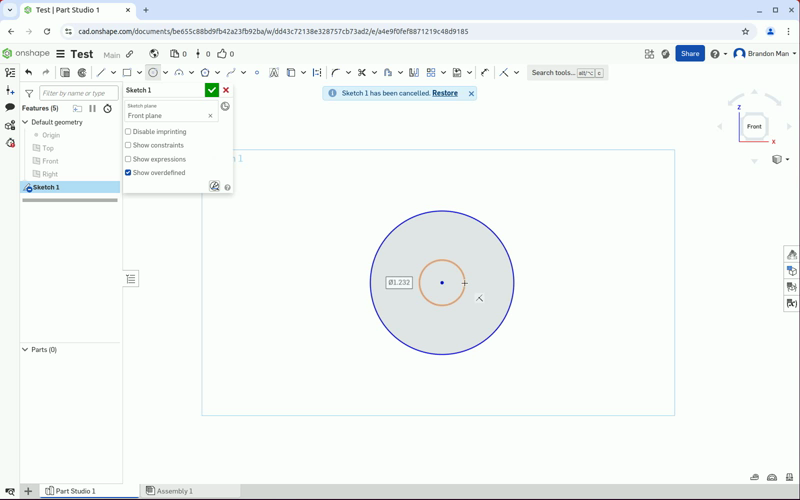
scroll(-6)
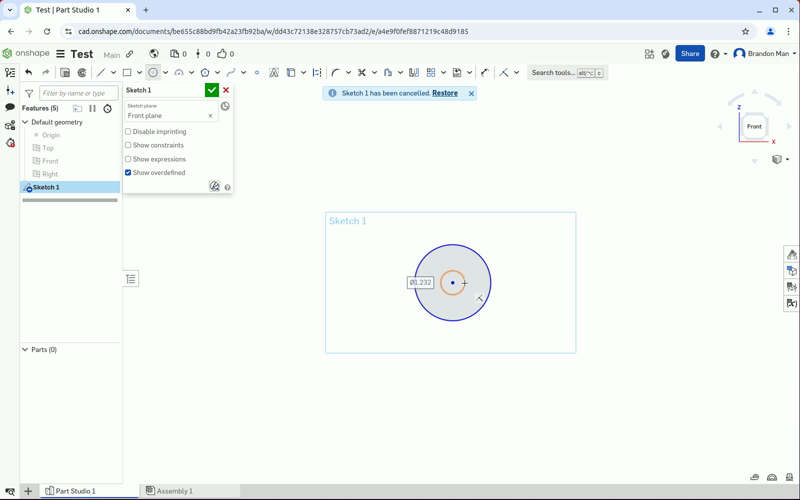
scroll(-6)
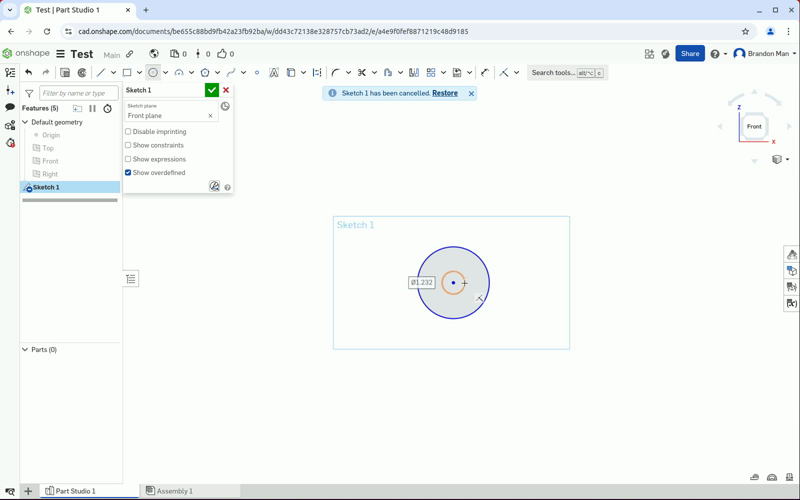
scroll(-6)
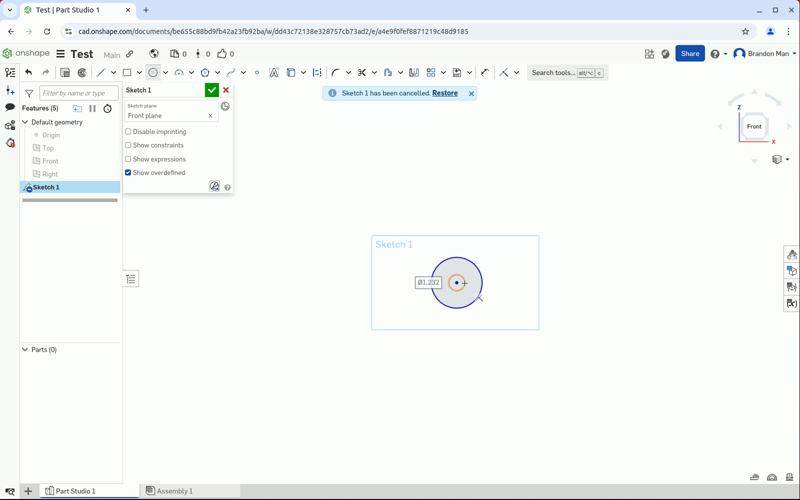
scroll(-6)
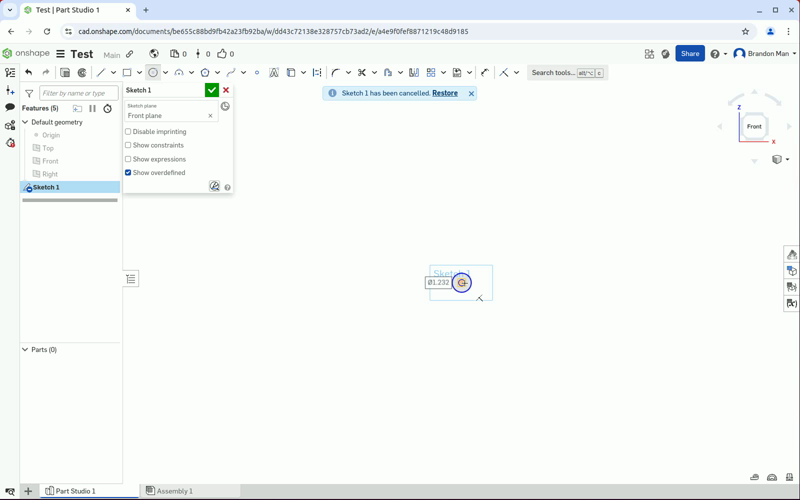
key(esc)
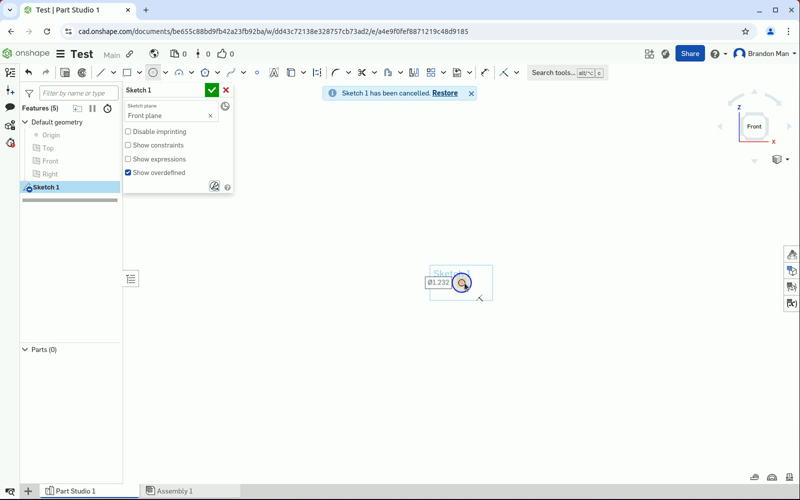
mouse_move(462, 288)
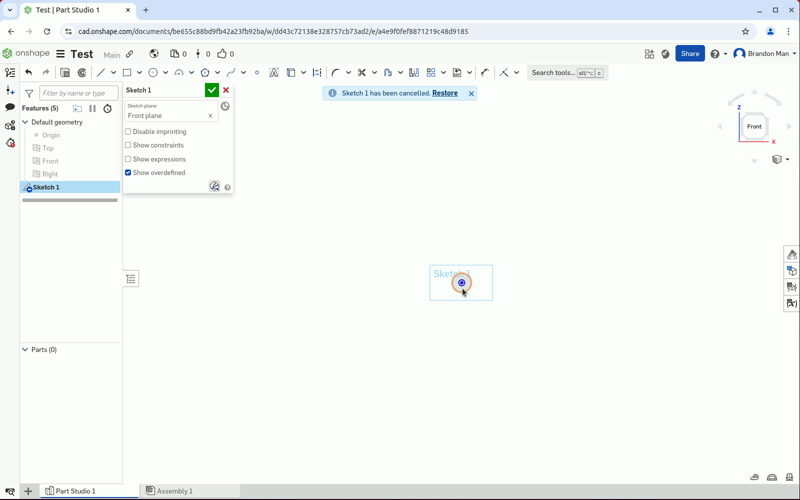
scroll(6)
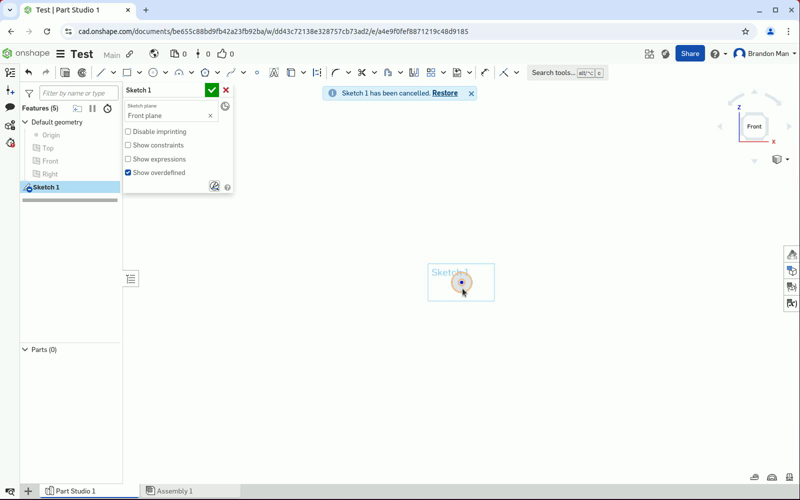
scroll(6)
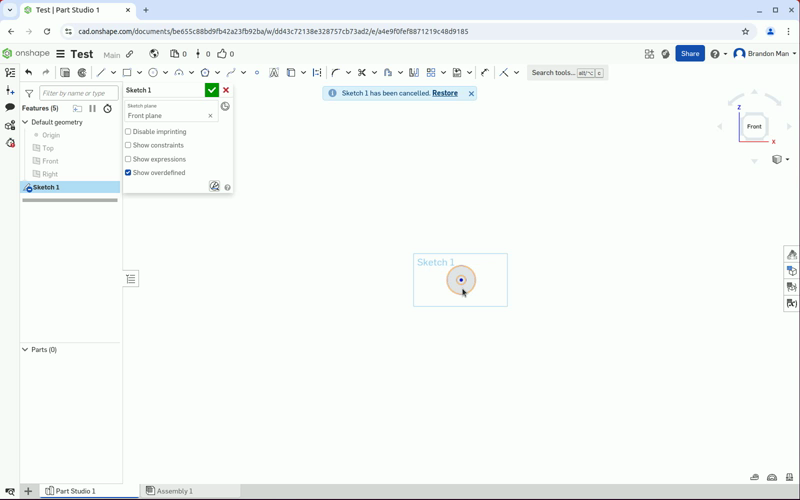
scroll(6)
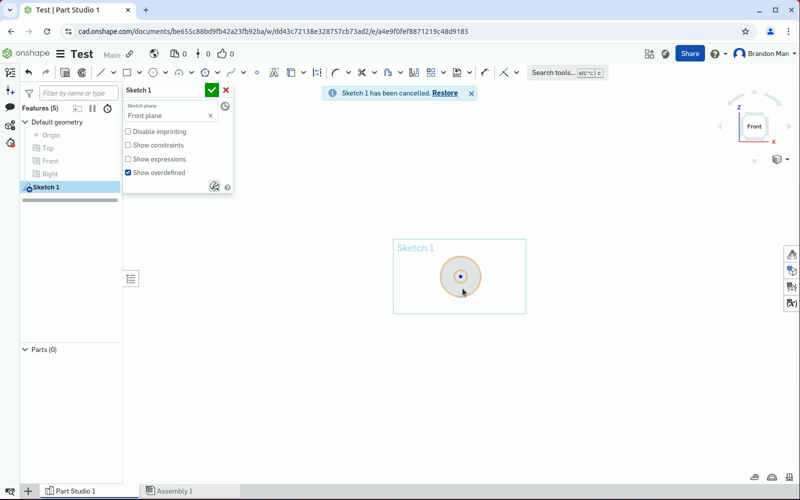
scroll(6)
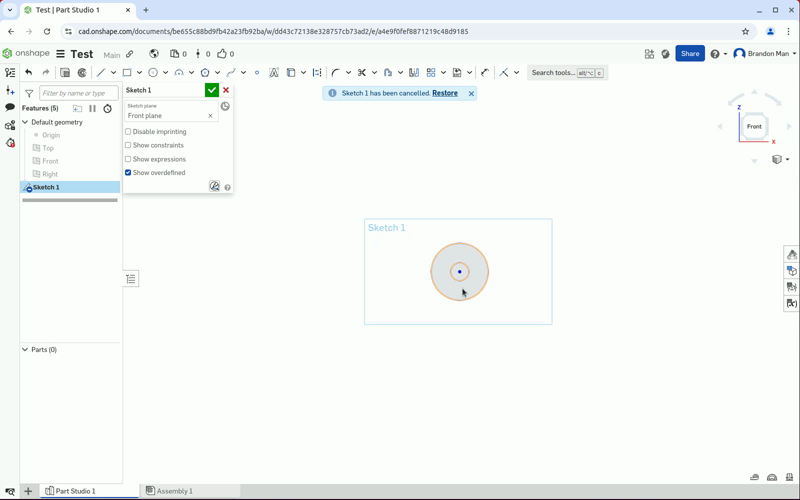
scroll(6)
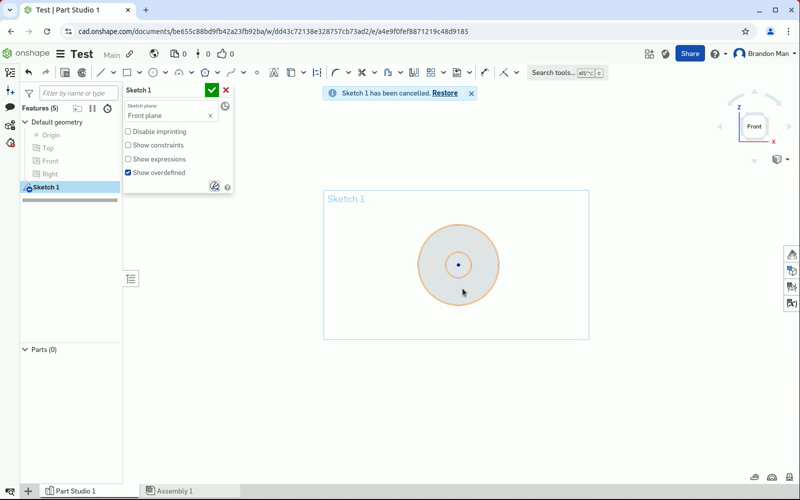
scroll(6)
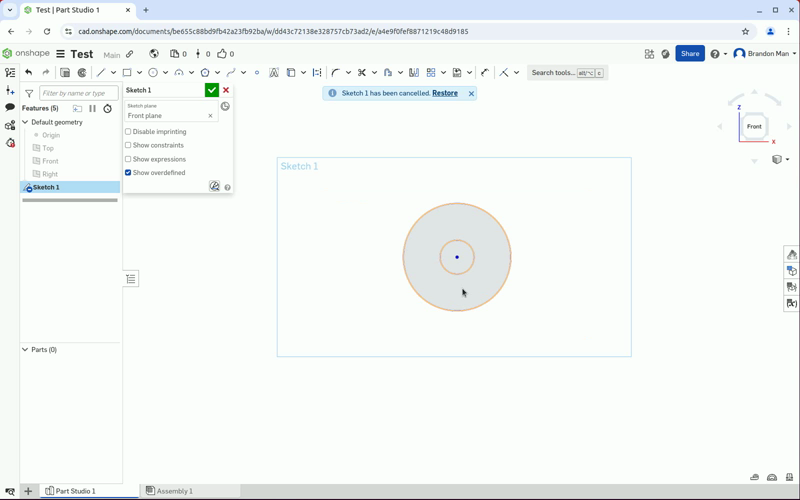
scroll(6)
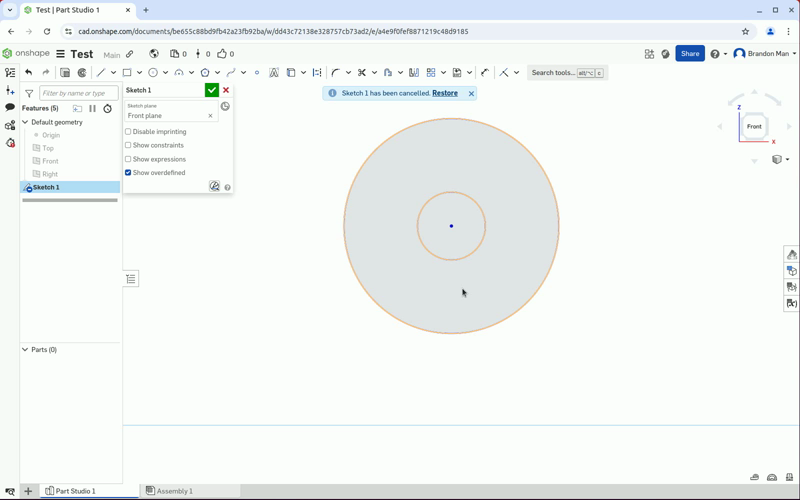
click(462, 288)
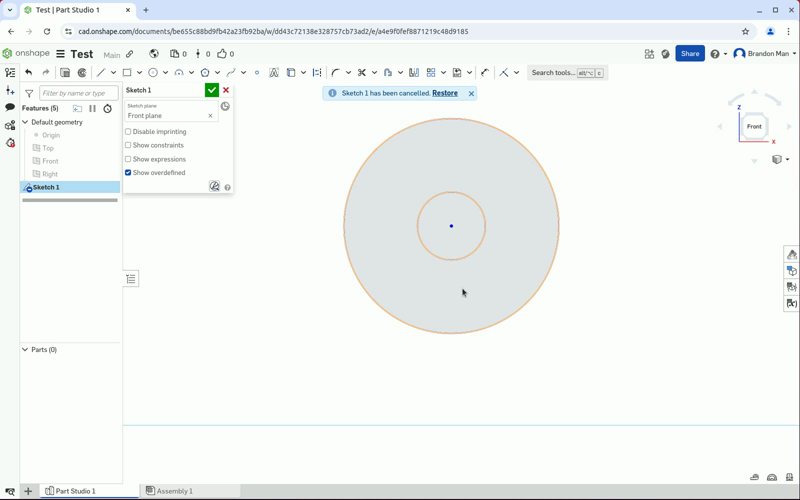
scroll(-6)
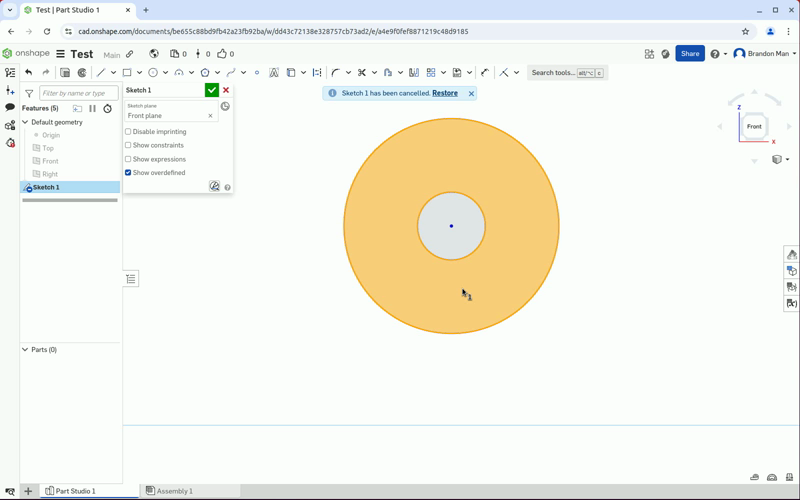
scroll(-6)
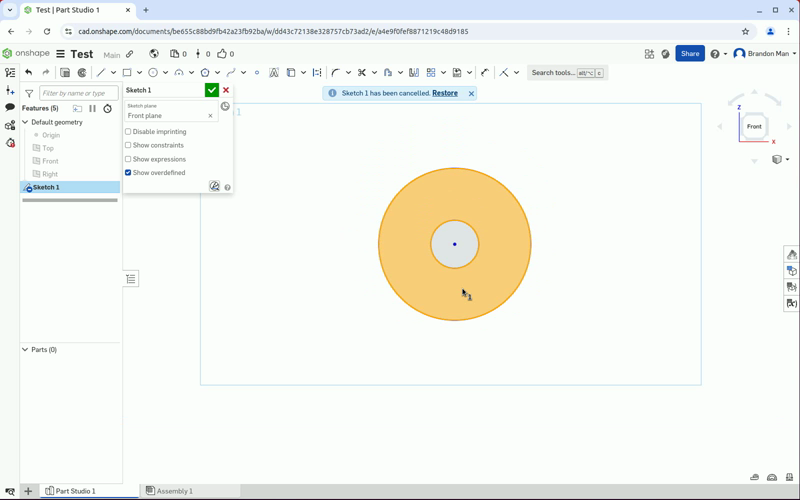
scroll(-6)
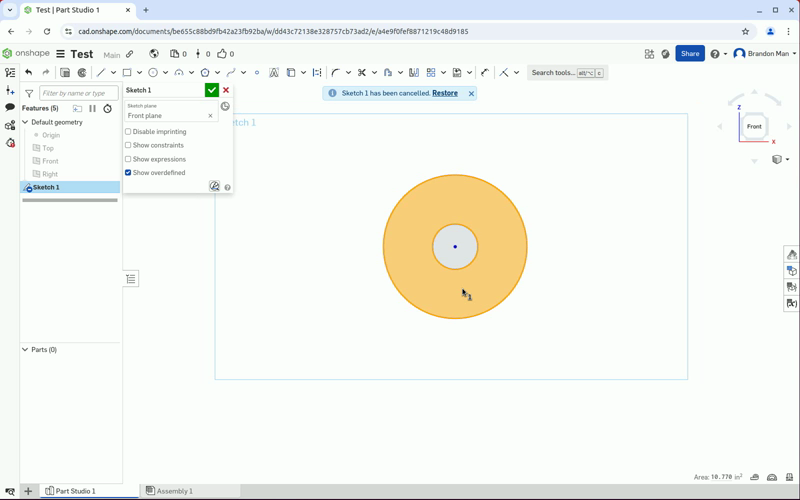
scroll(-6)
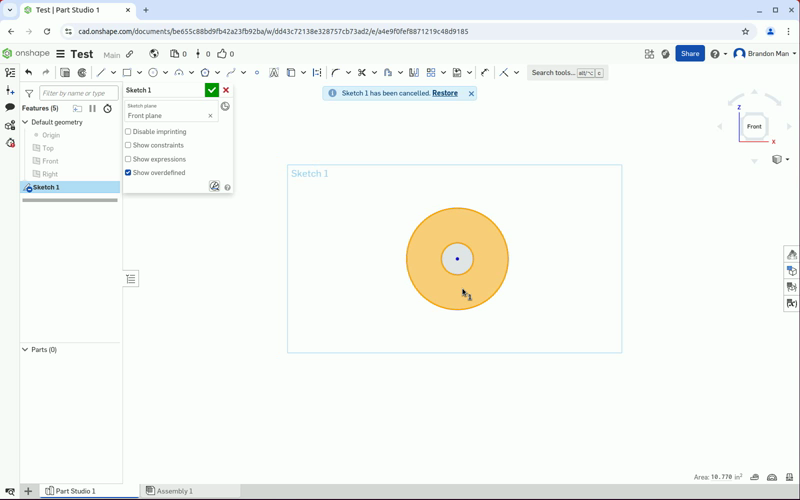
scroll(-6)
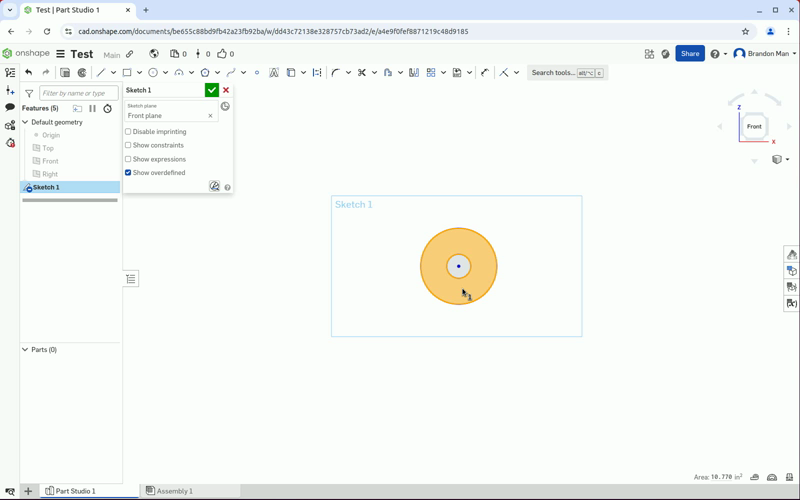
scroll(-6)
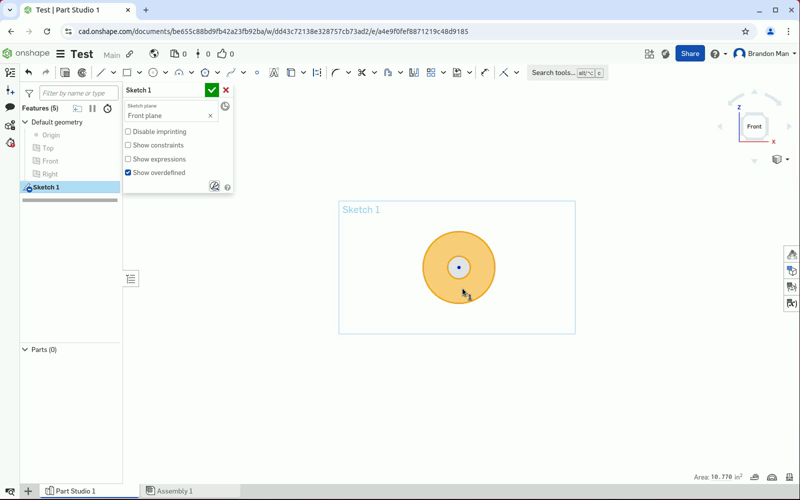
scroll(-6)
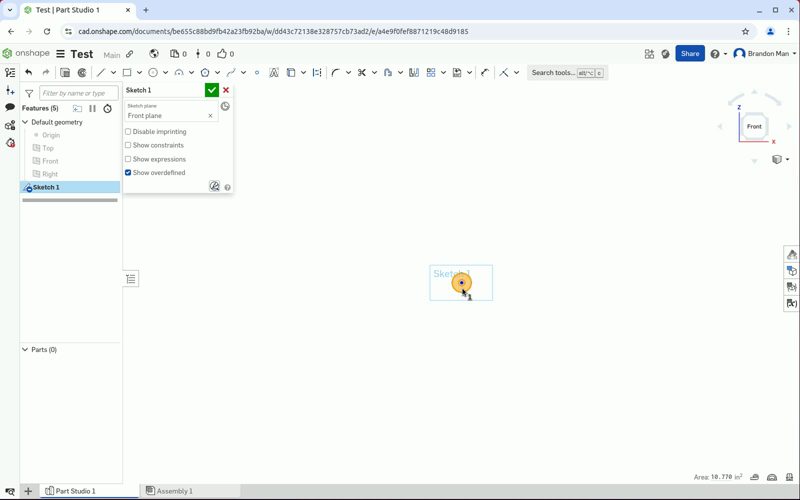
mouse_move(73, 352)
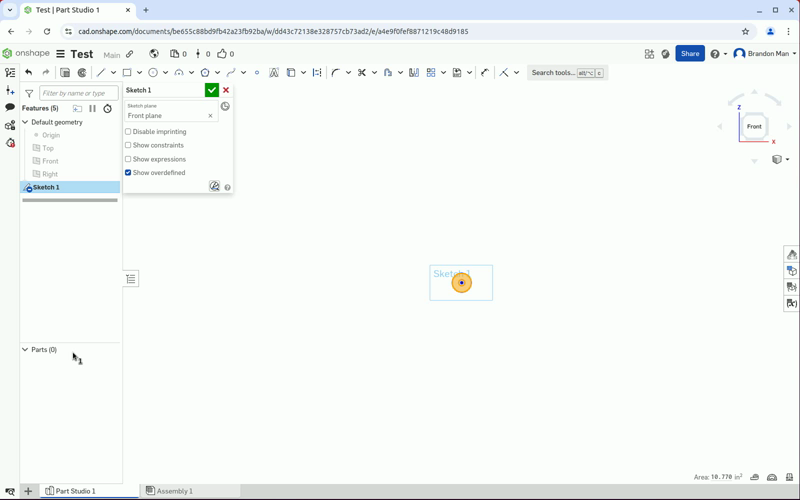
key(shift+y)
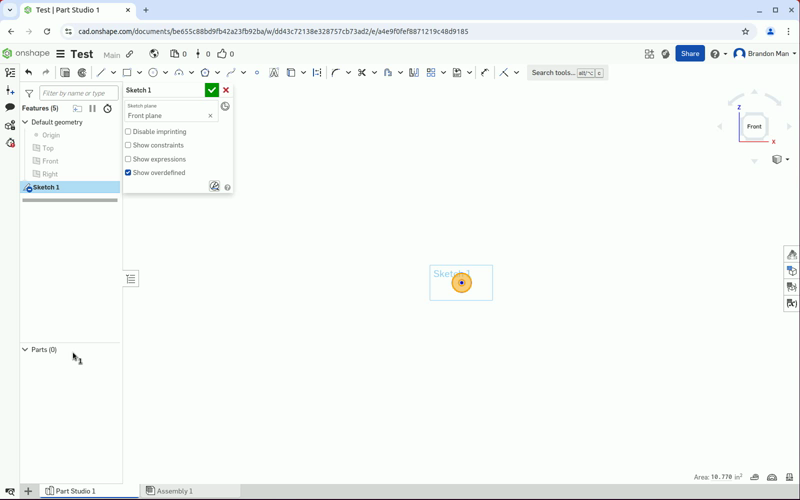
key(shift+e)
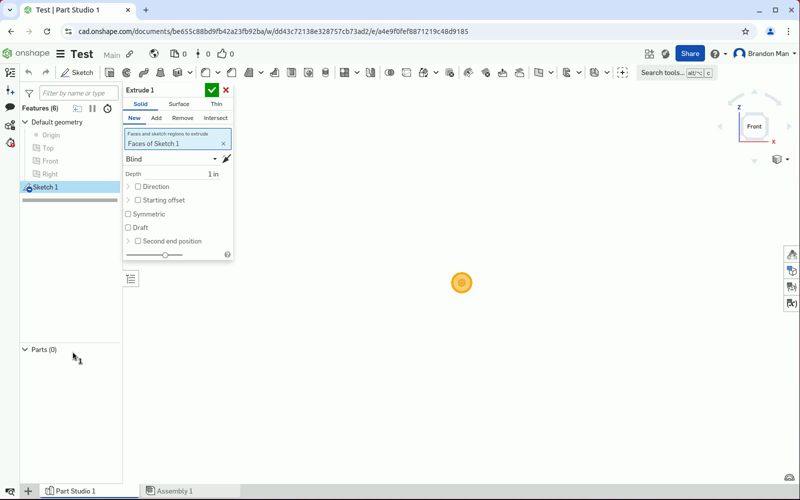
mouse_move(143, 106)
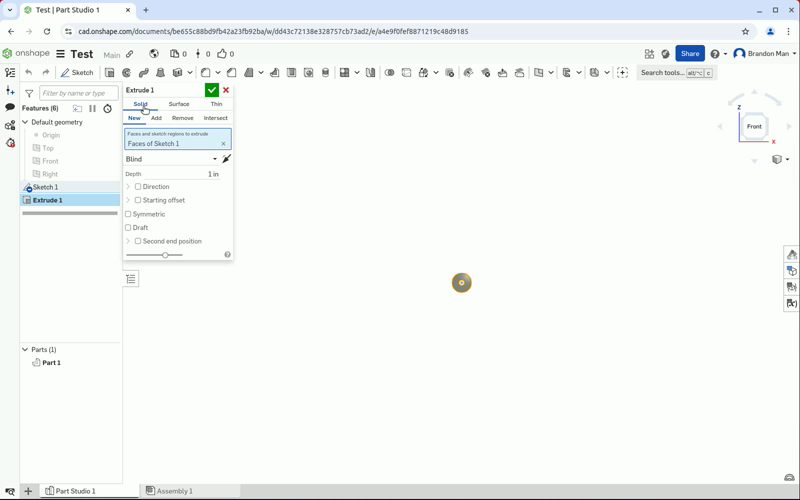
click(143, 106)
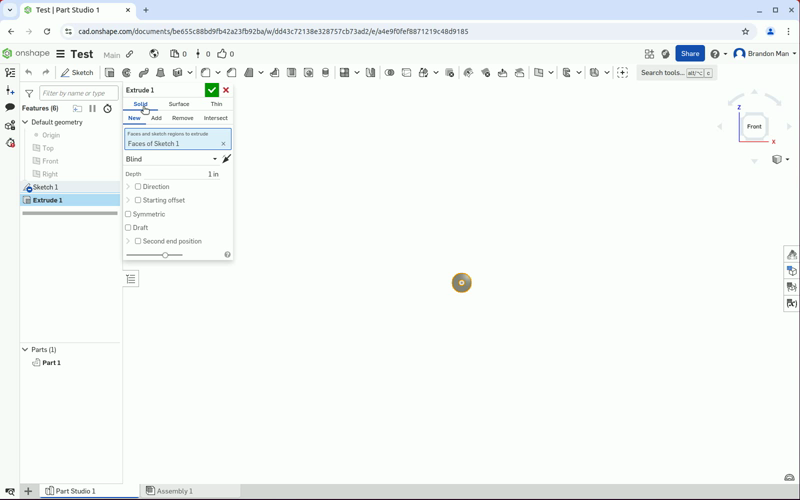
mouse_move(137, 120)
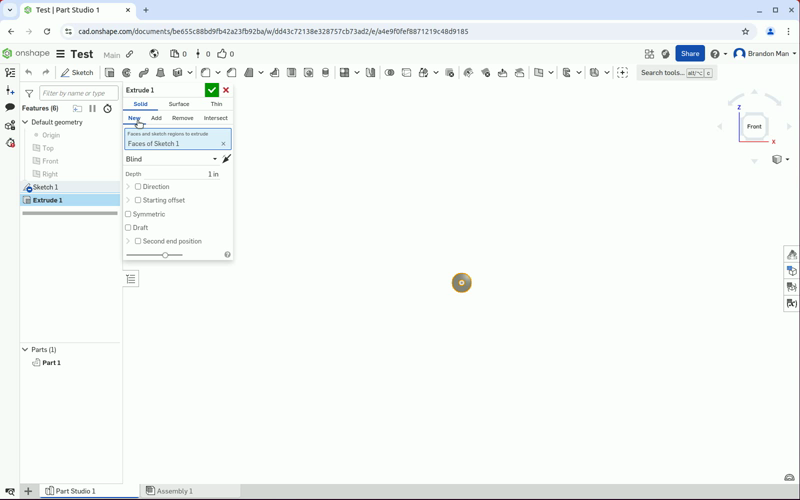
click(137, 120)
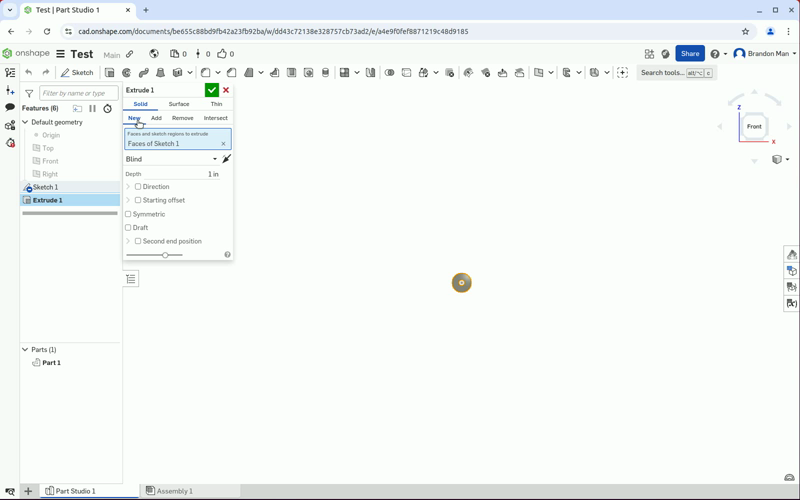
key(tab, 4)
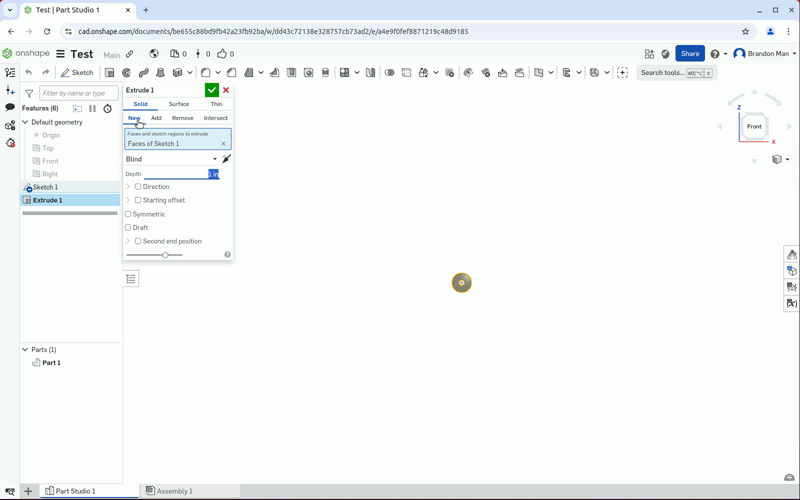
text(14.443)
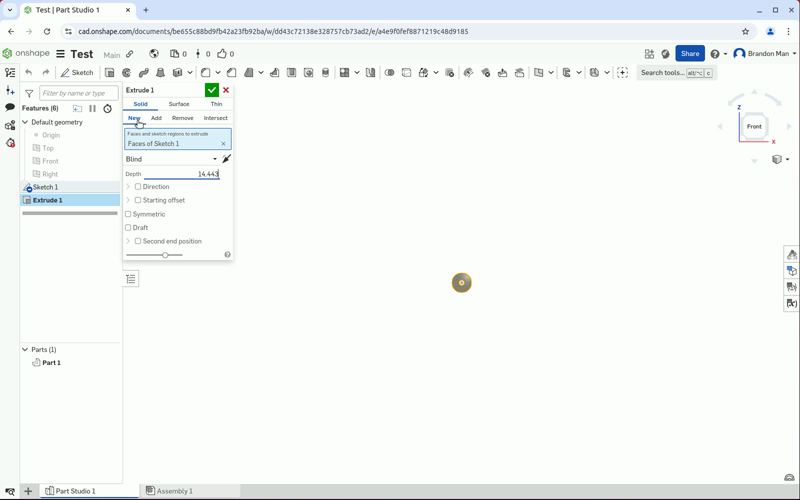
key(enter)
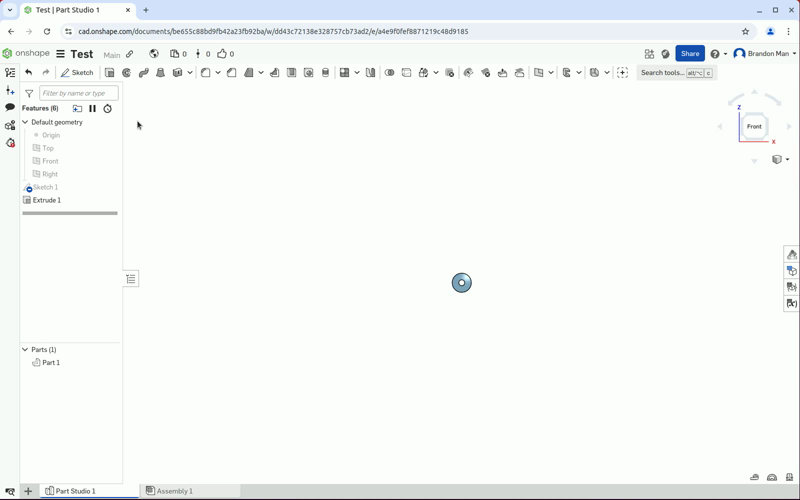
key(shift+h)
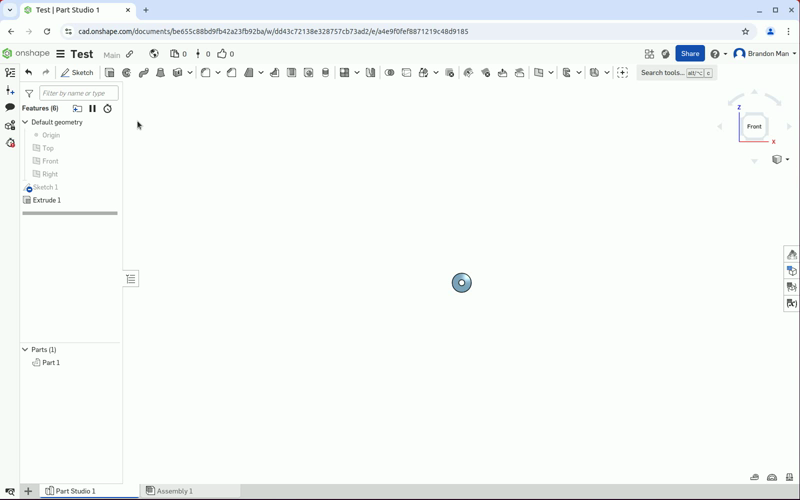
key(shift+h)
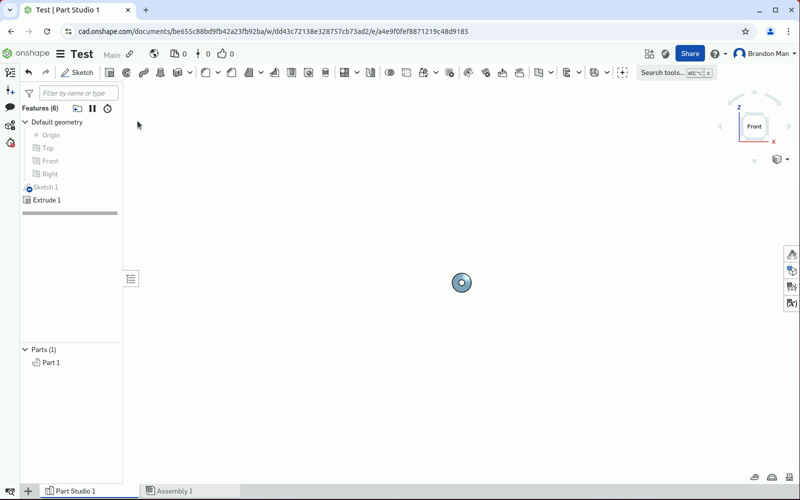
mouse_move(73, 189)
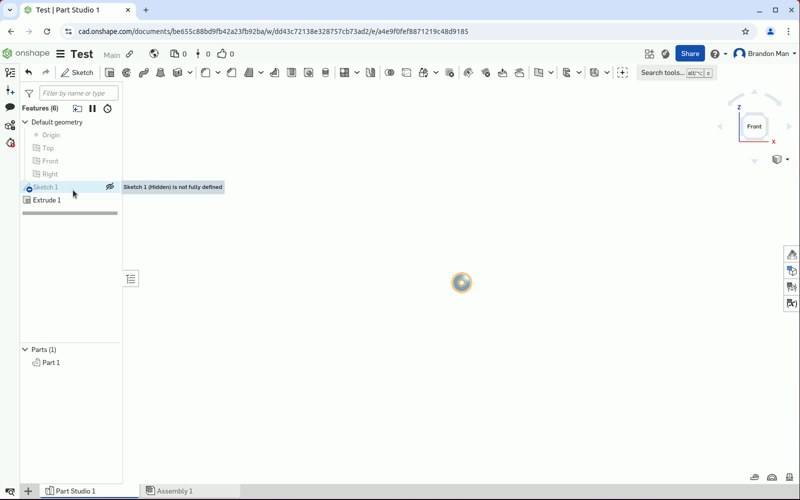
click(73, 189)
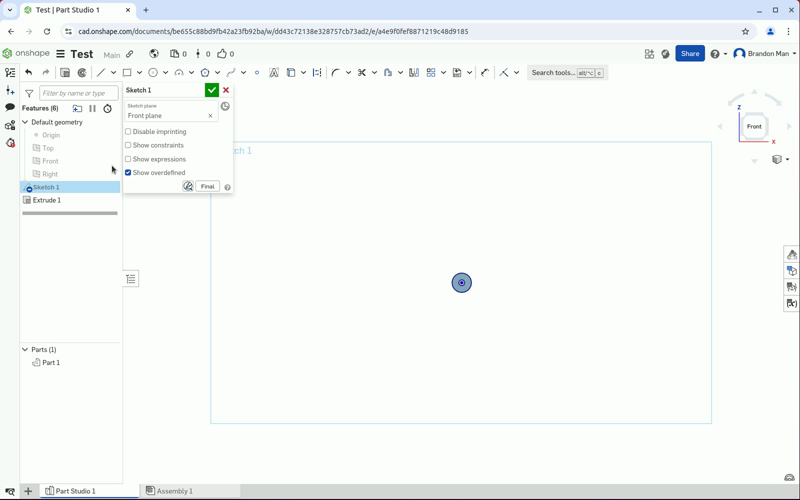
mouse_move(229, 92)
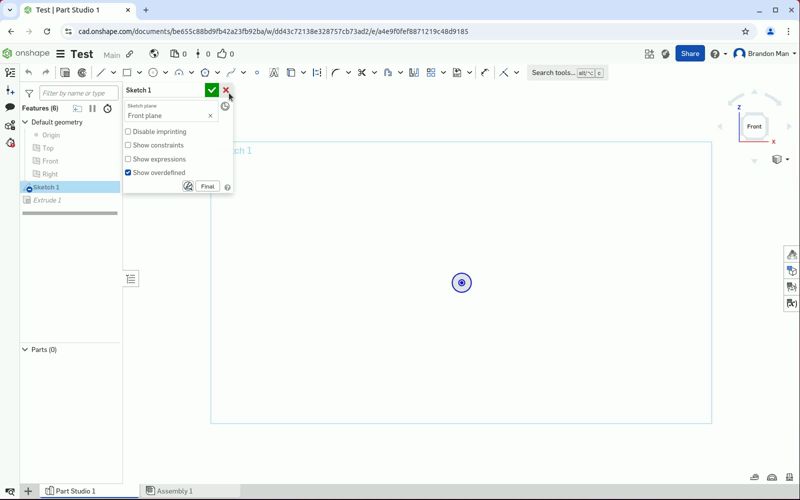
click(229, 92)
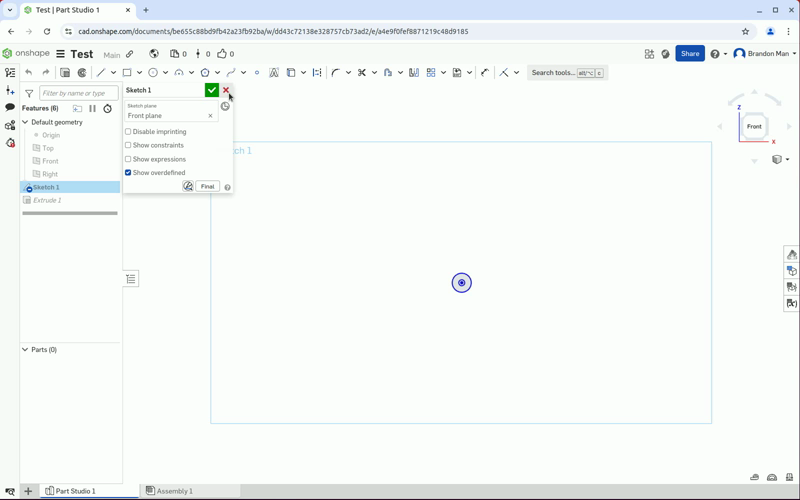
key(shift+s)
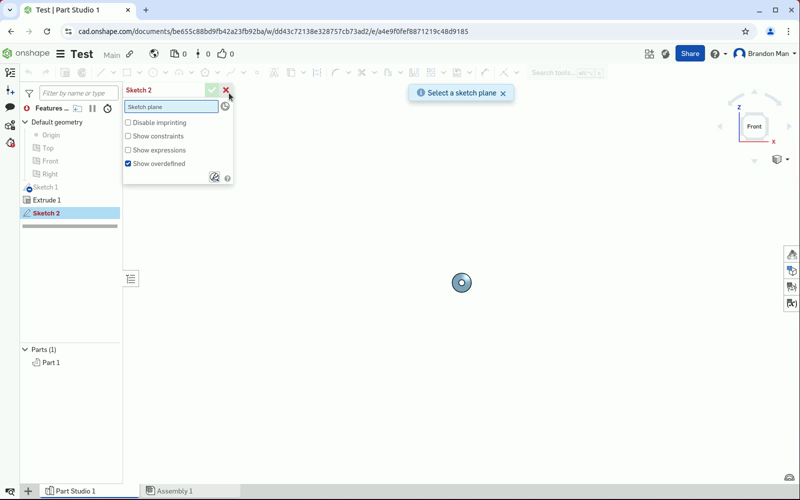
mouse_move(73, 163)
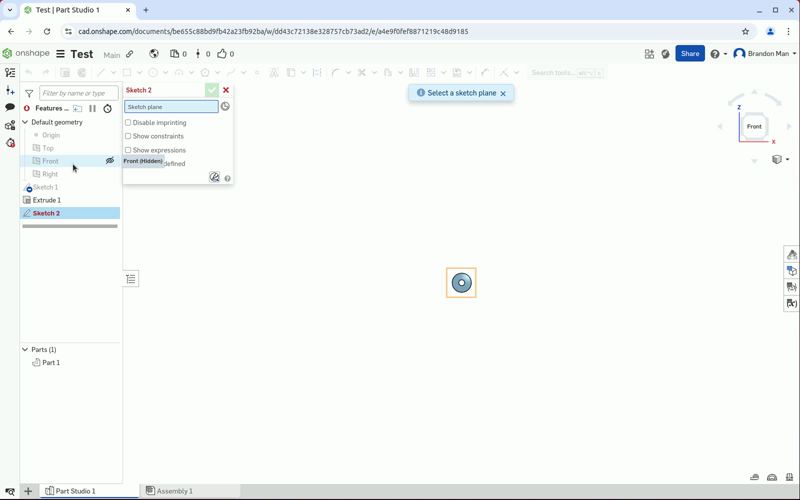
click(73, 163)
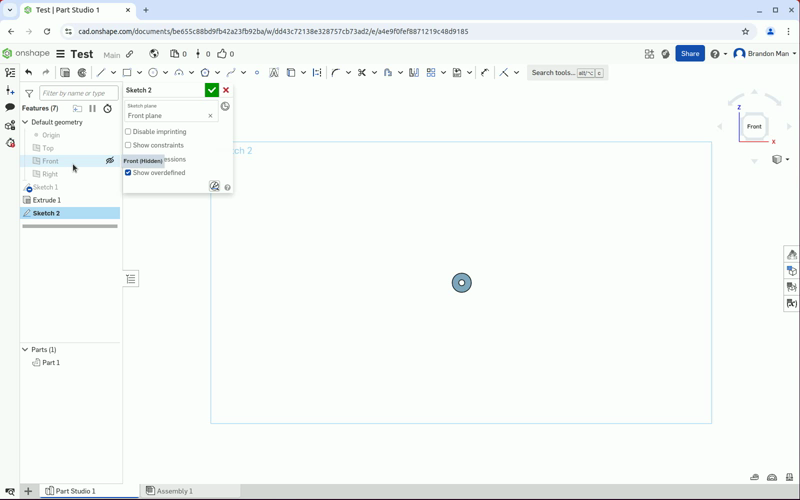
mouse_move(73, 352)
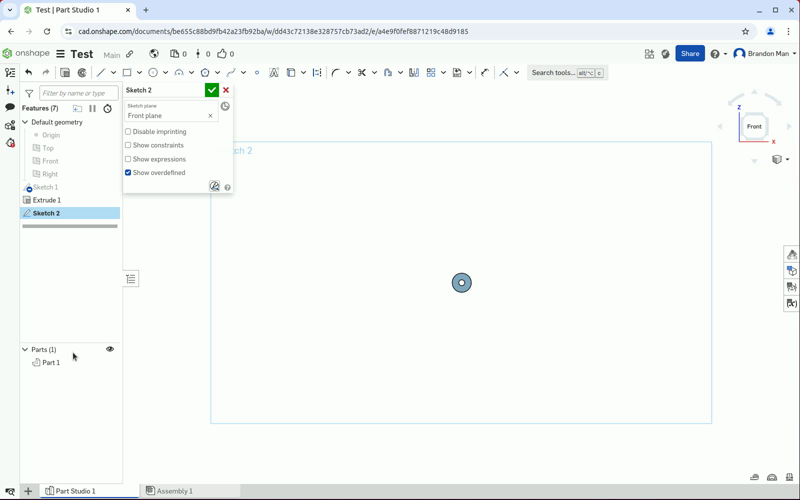
key(y)
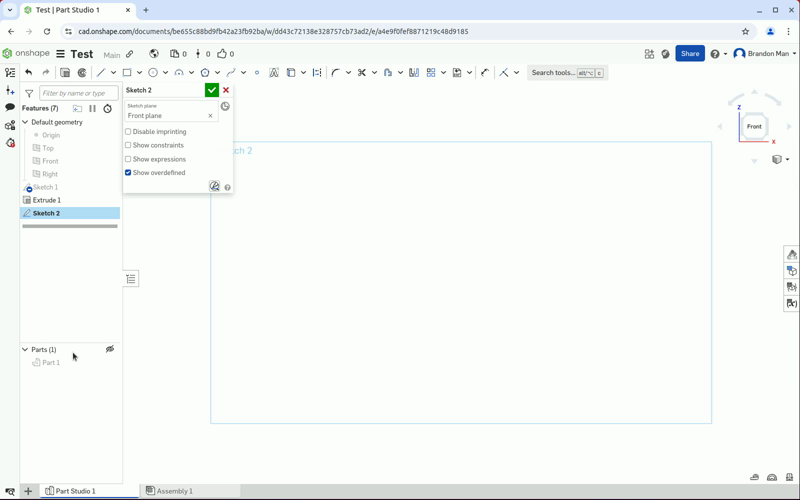
key(c)
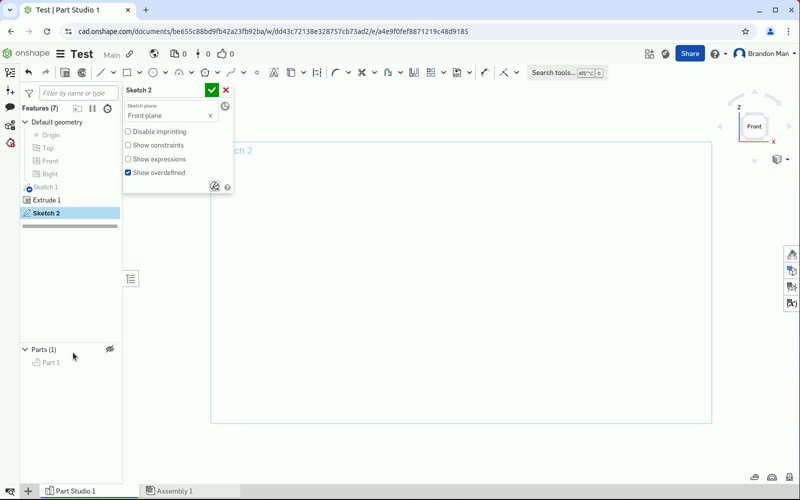
key_down(shift)
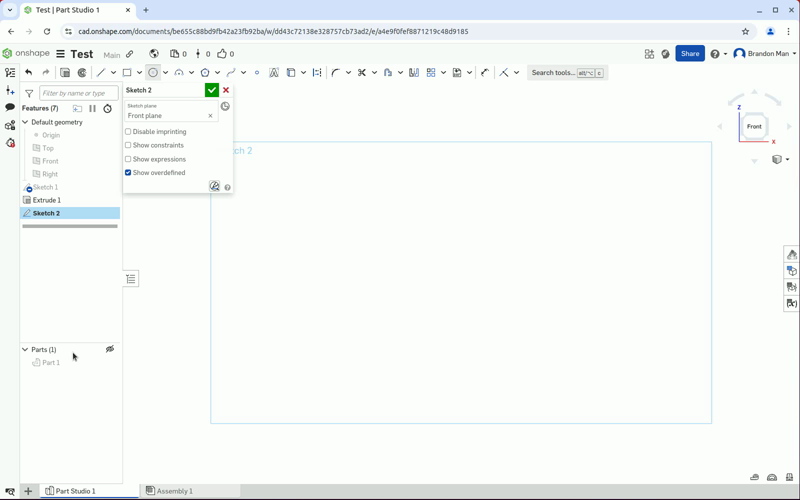
mouse_move(501, 282)
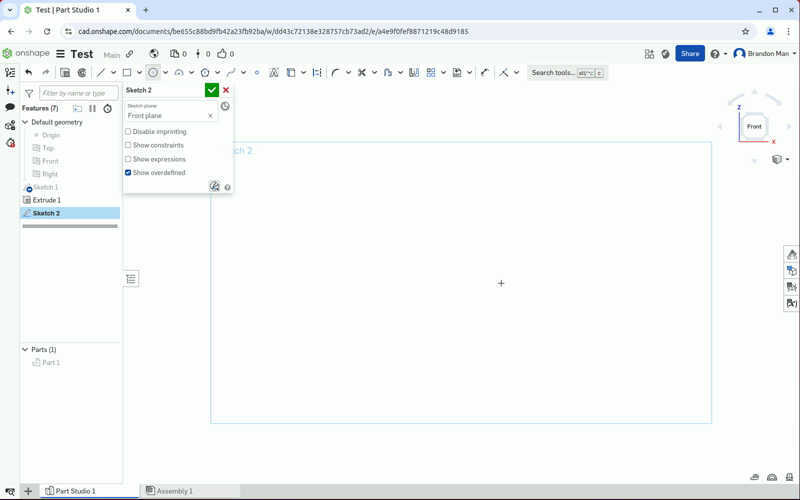
click(501, 282)
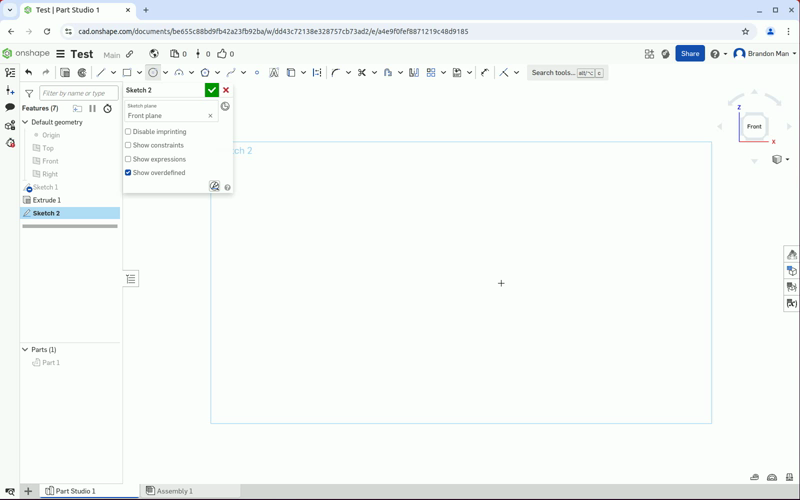
key_up(shift)
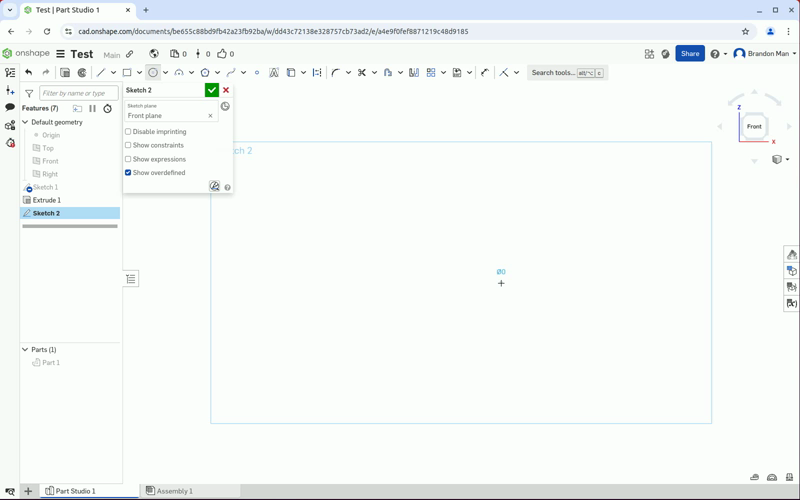
mouse_move(508, 282)
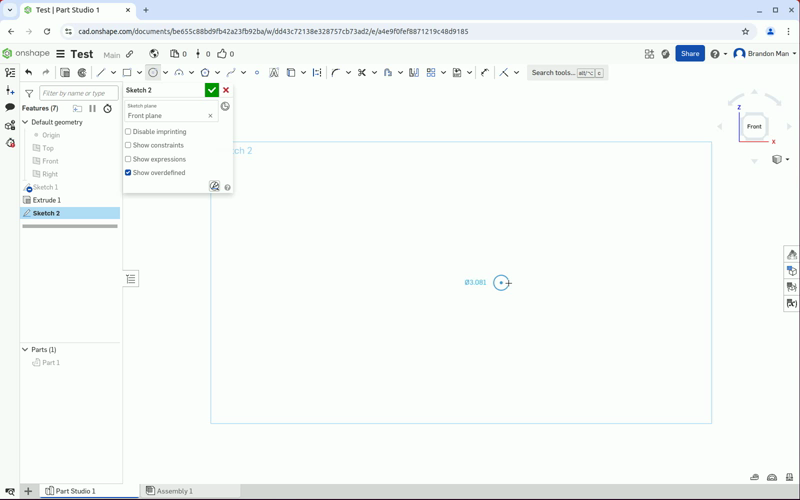
click(508, 282)
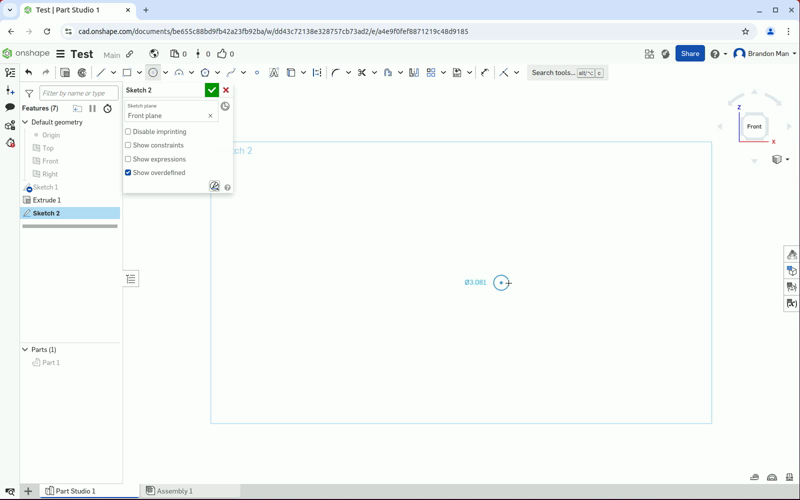
key(esc)
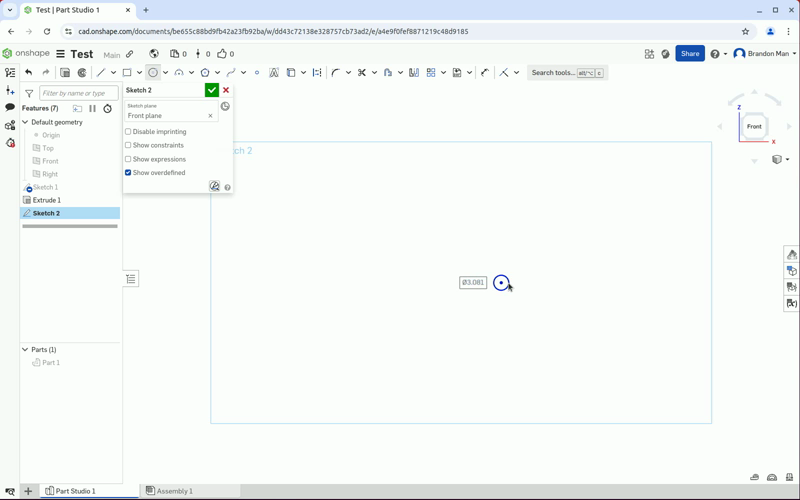
key(c)
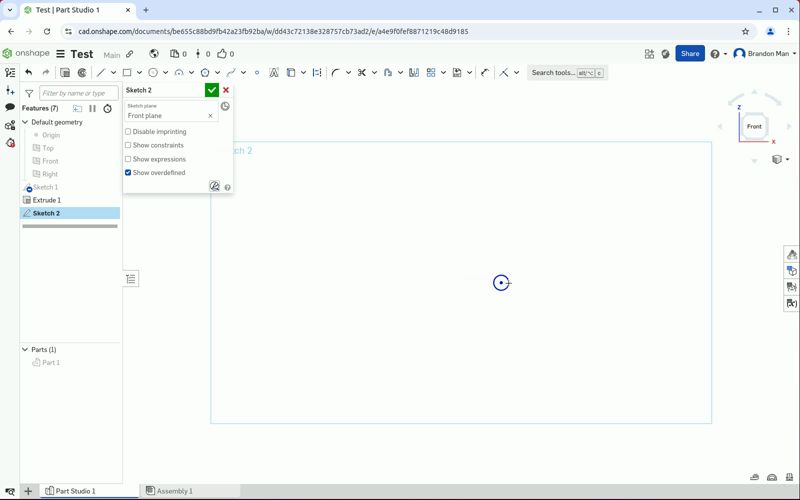
key_down(shift)
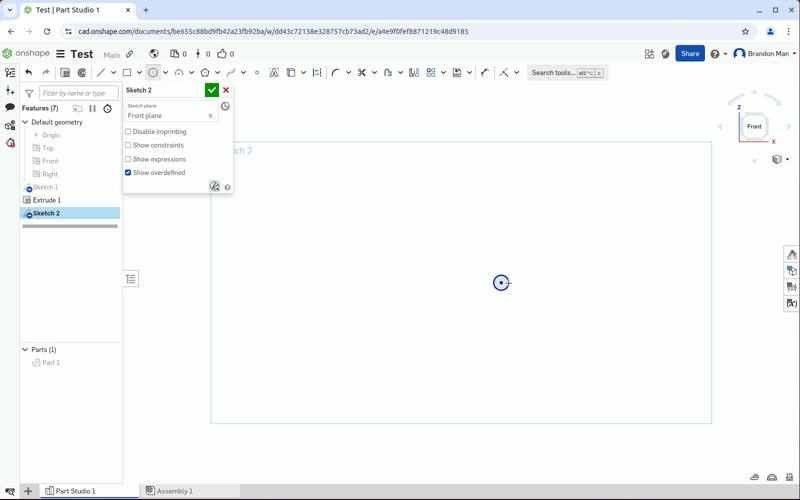
mouse_move(501, 282)
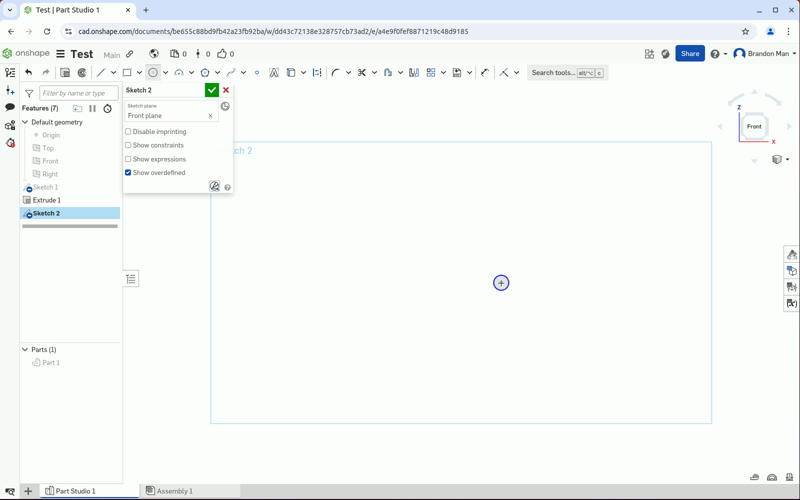
click(501, 282)
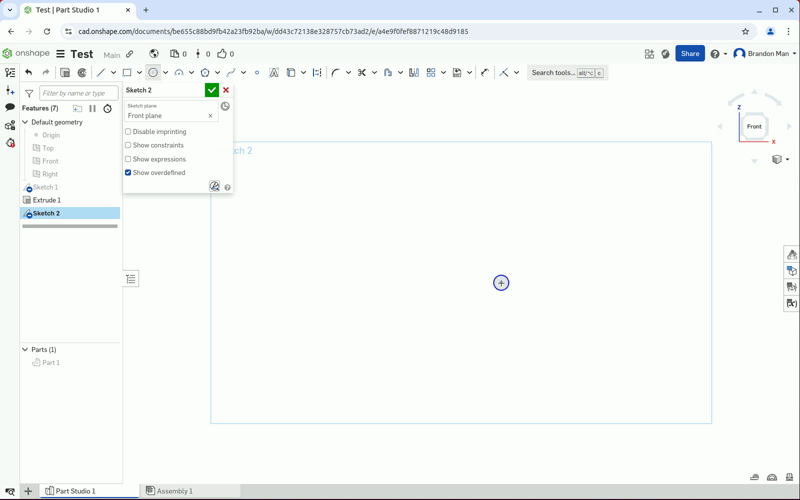
key_up(shift)
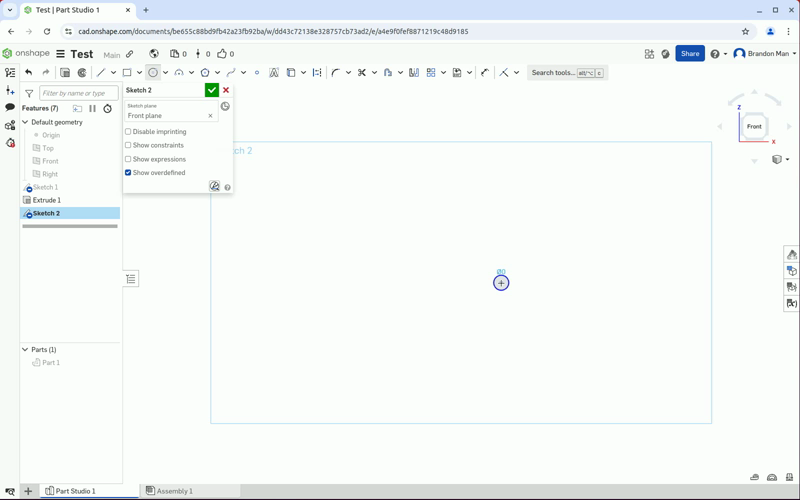
mouse_move(504, 282)
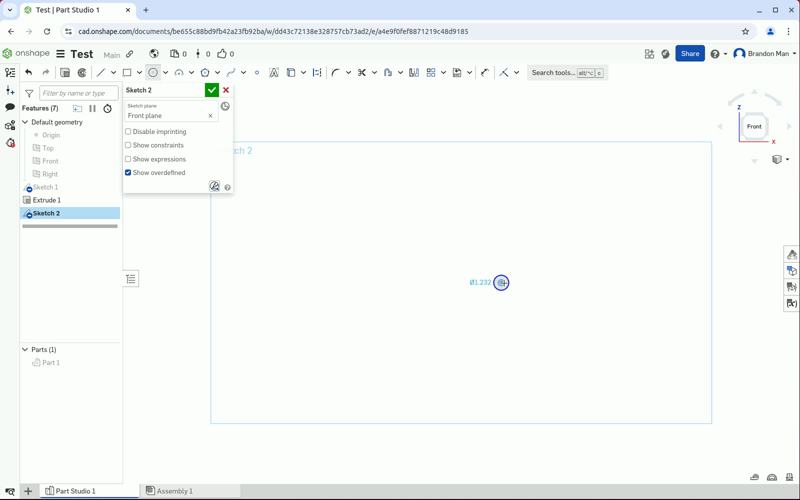
scroll(6)
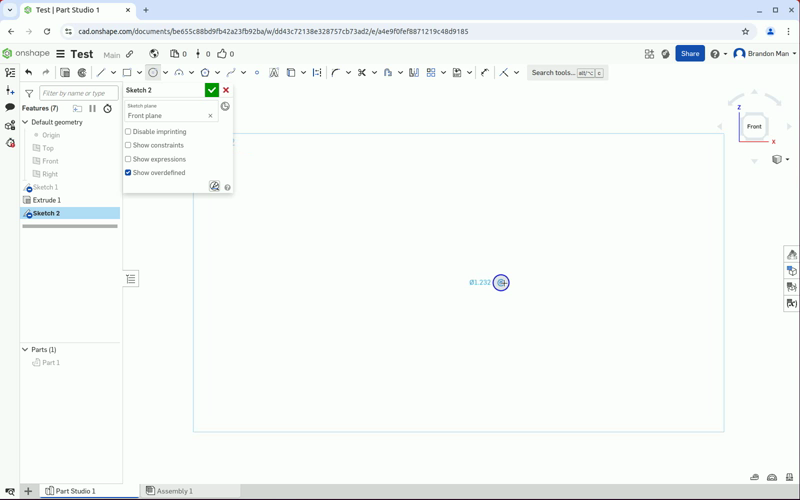
scroll(6)
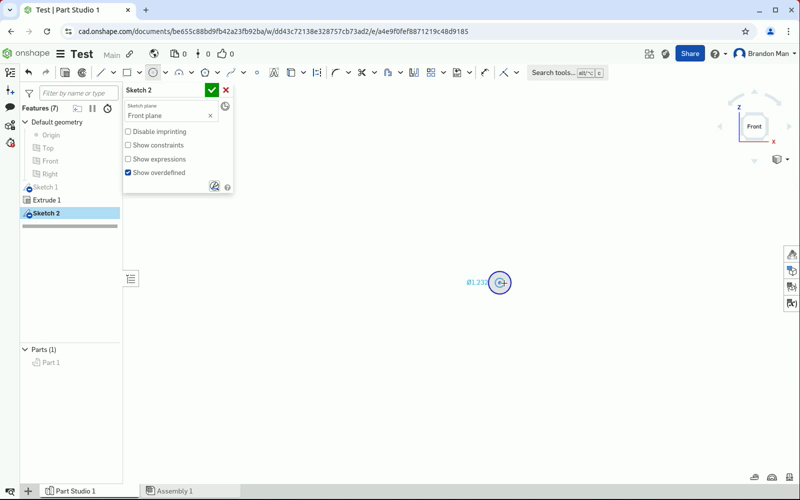
scroll(6)
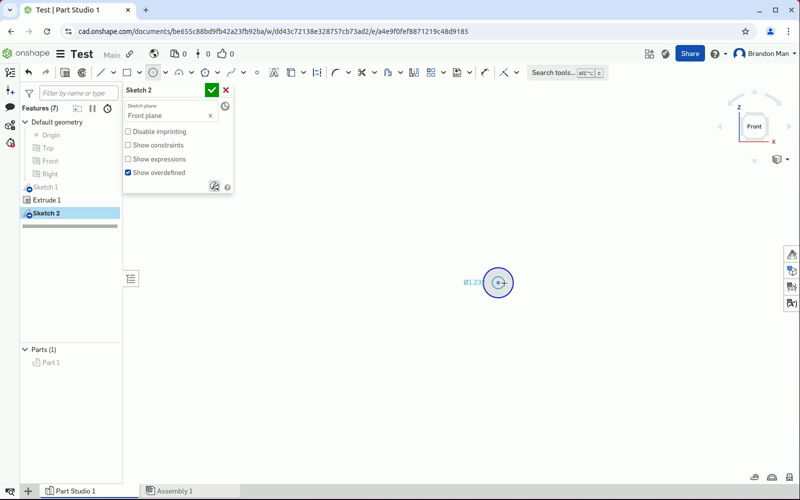
scroll(6)
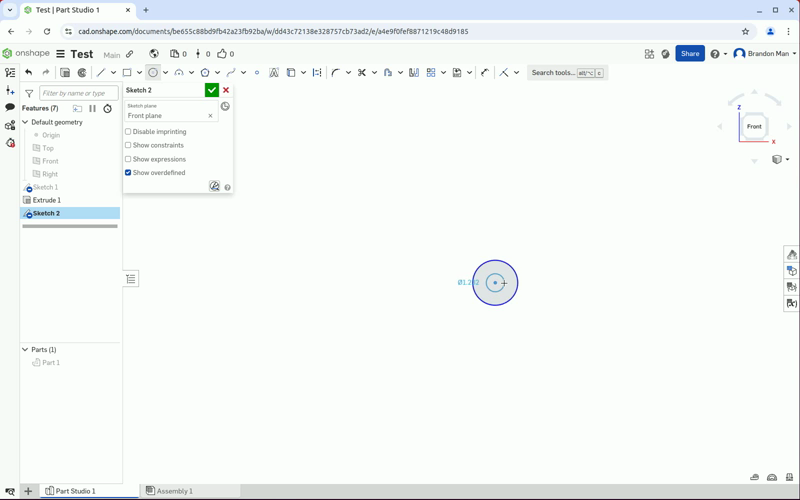
scroll(6)
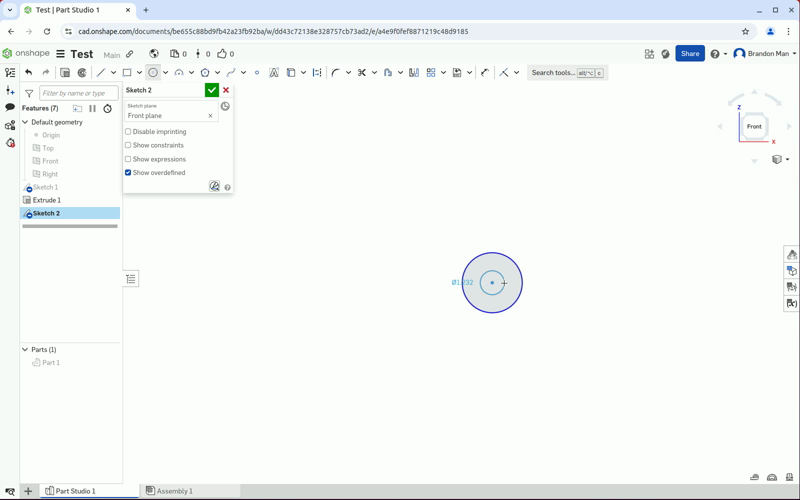
scroll(6)
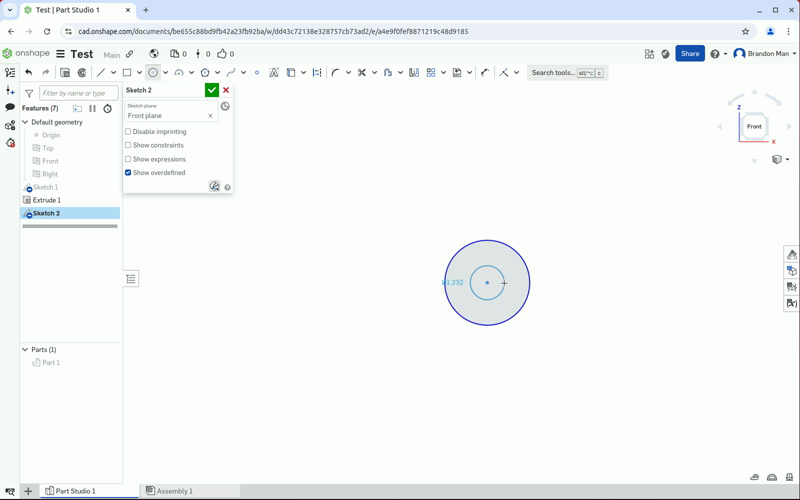
scroll(6)
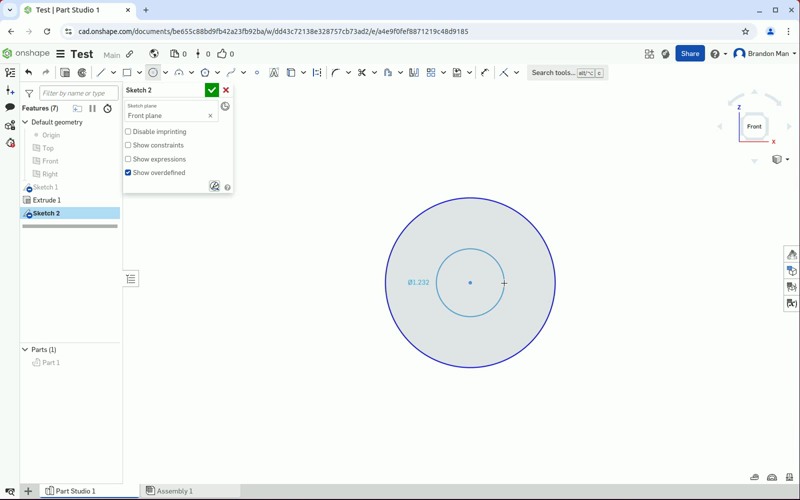
click(504, 282)
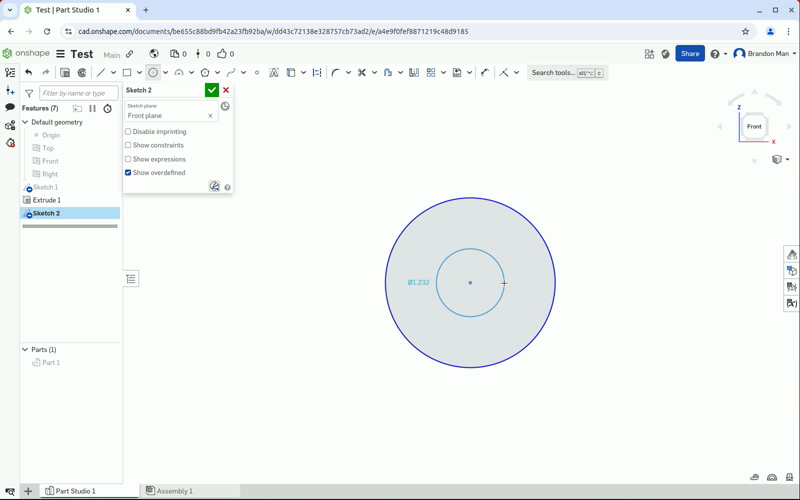
scroll(-6)
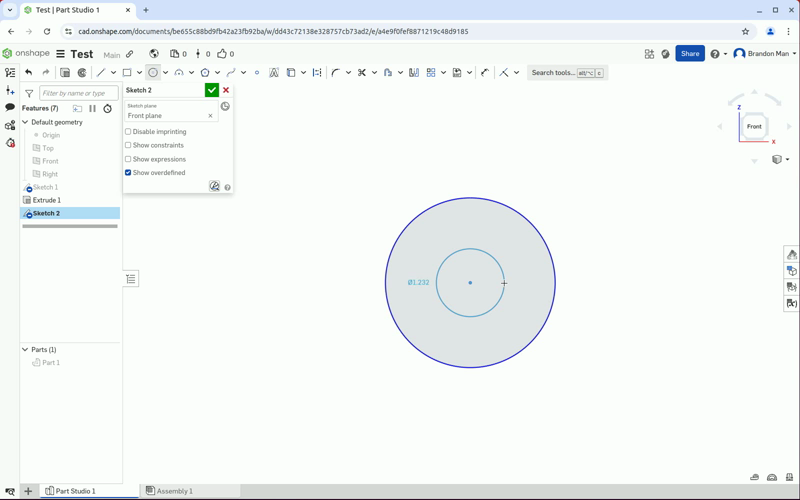
scroll(-6)
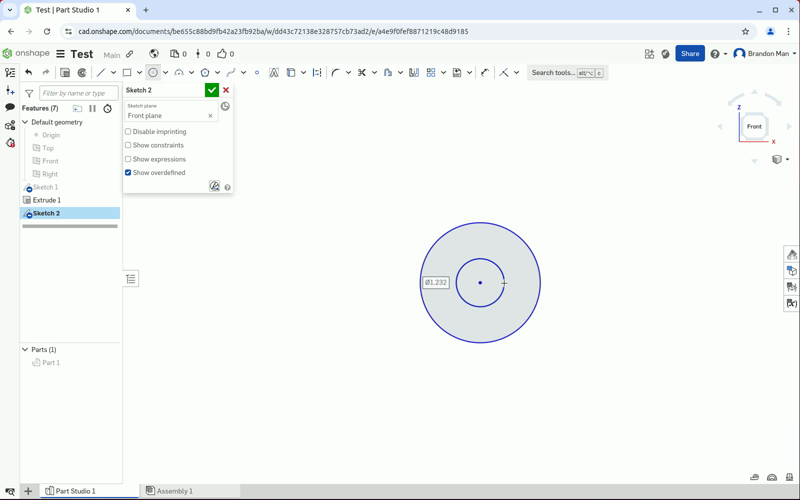
scroll(-6)
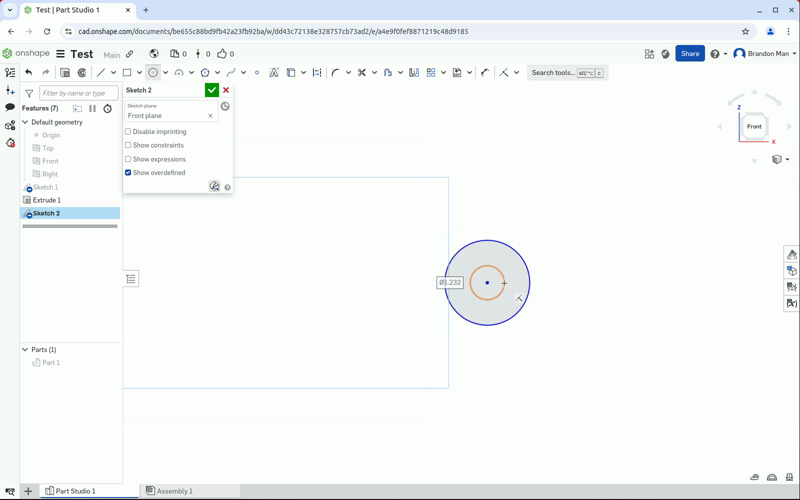
scroll(-6)
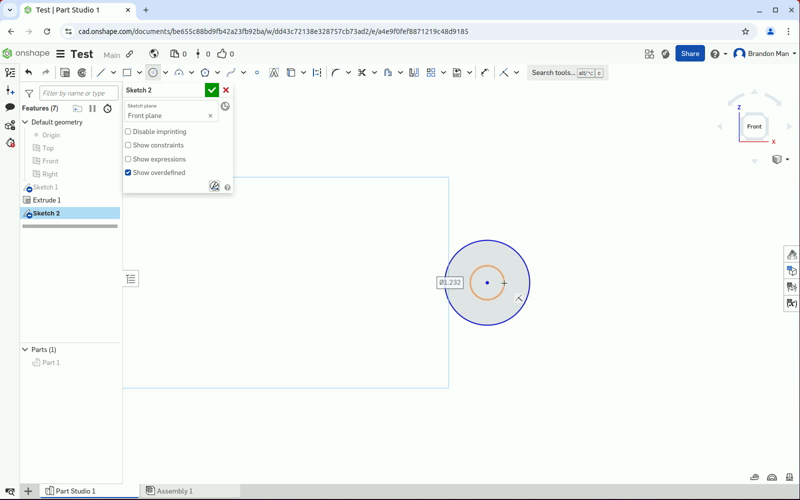
scroll(-6)
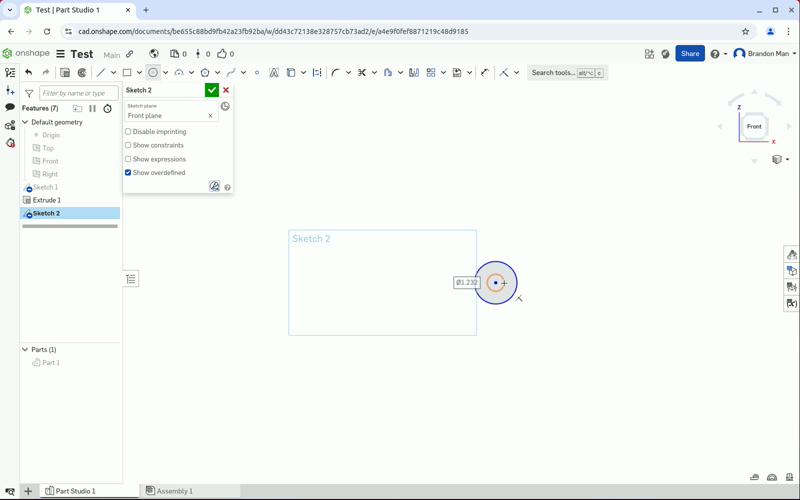
scroll(-6)
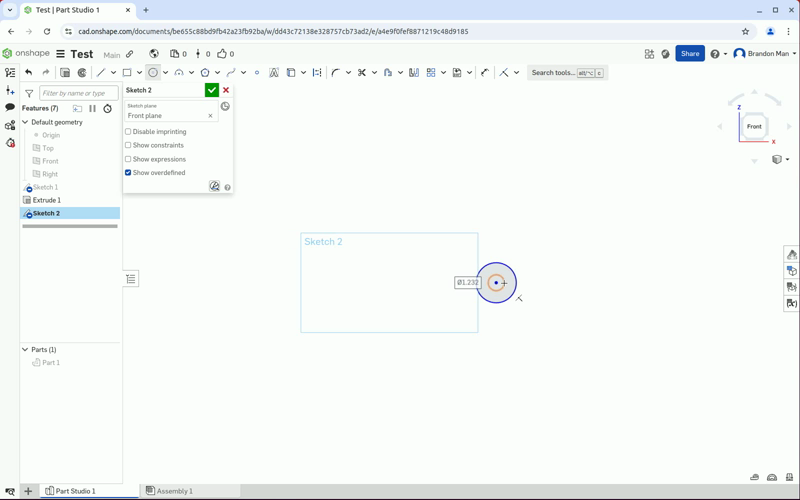
scroll(-6)
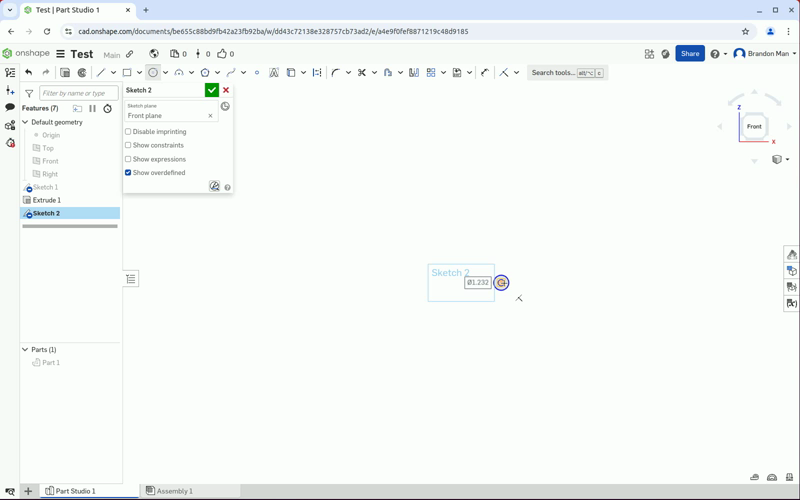
key(esc)
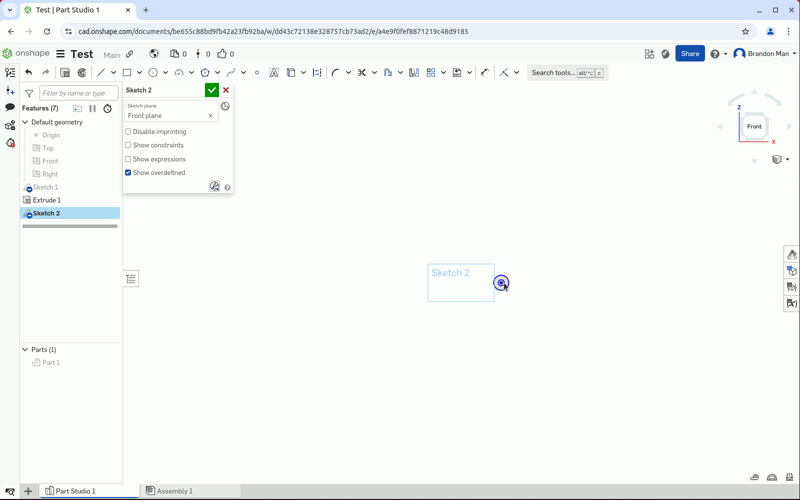
mouse_move(495, 278)
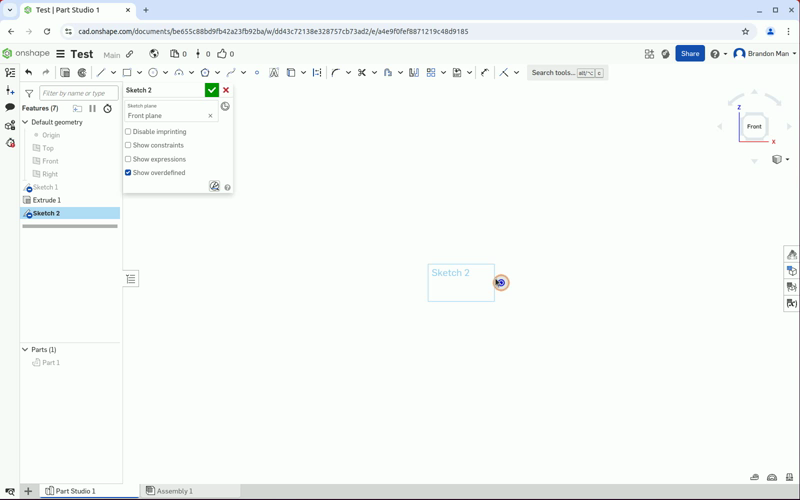
scroll(6)
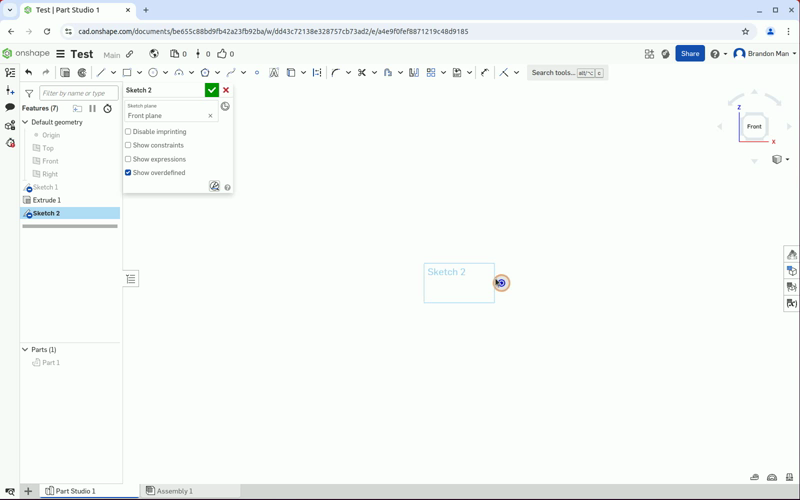
scroll(6)
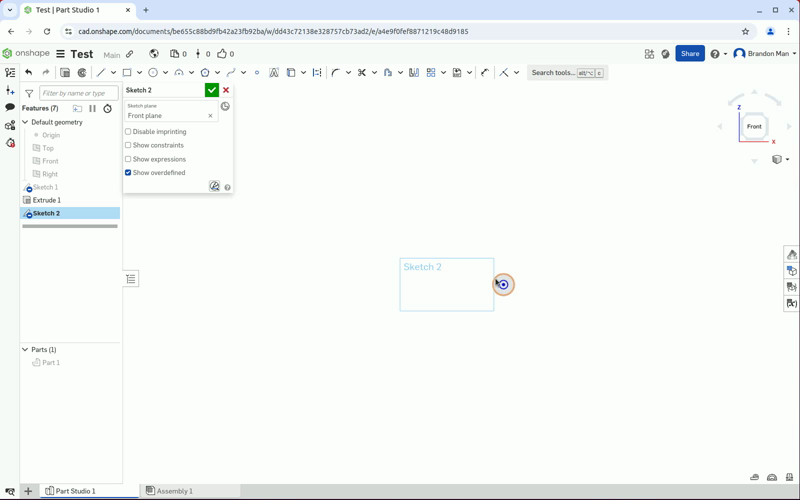
scroll(6)
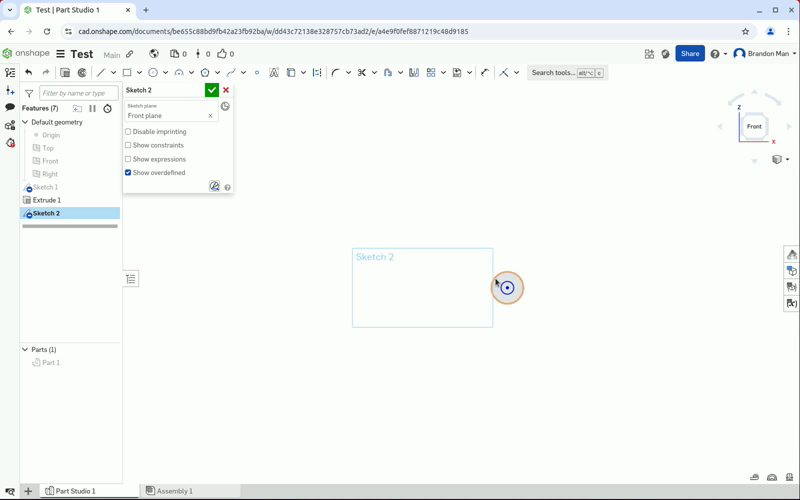
scroll(6)
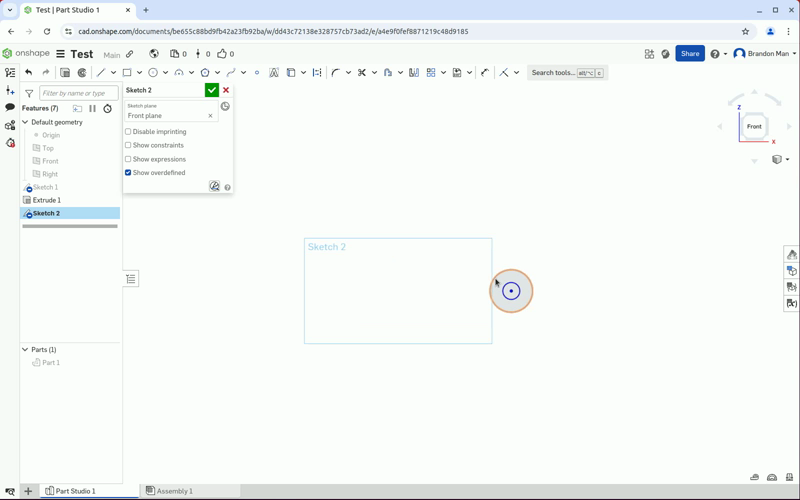
scroll(6)
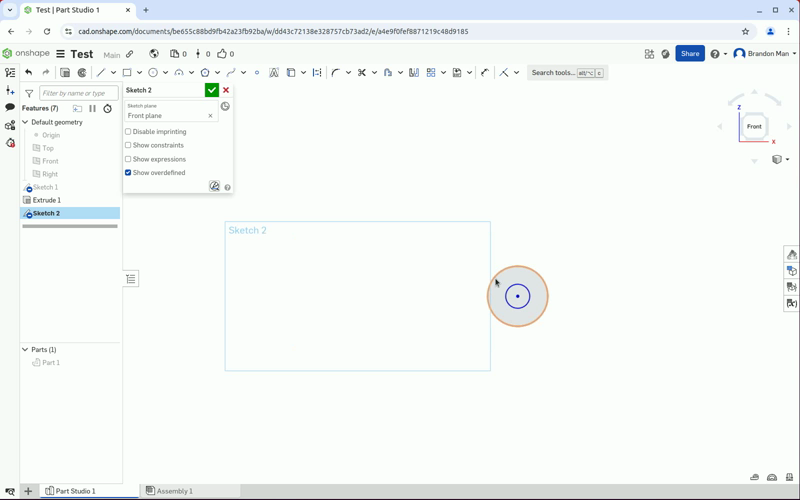
scroll(6)
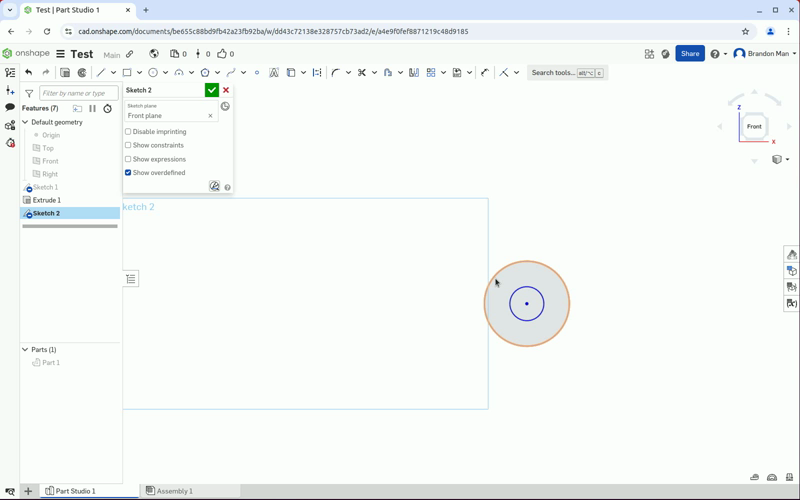
scroll(6)
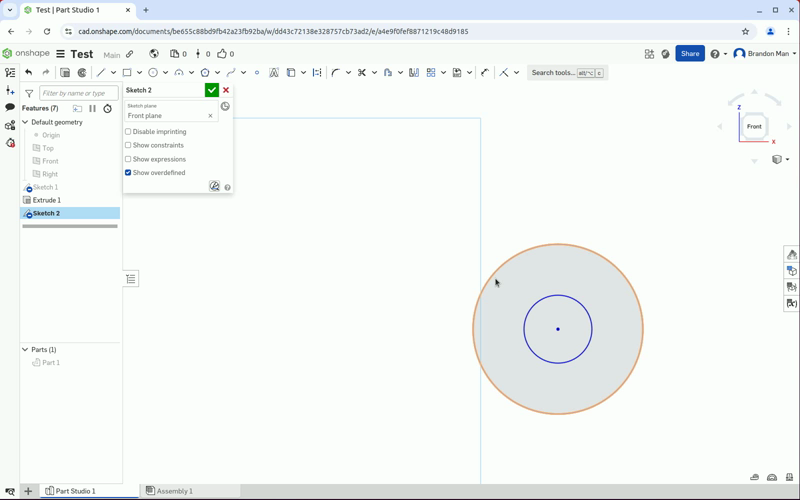
click(495, 278)
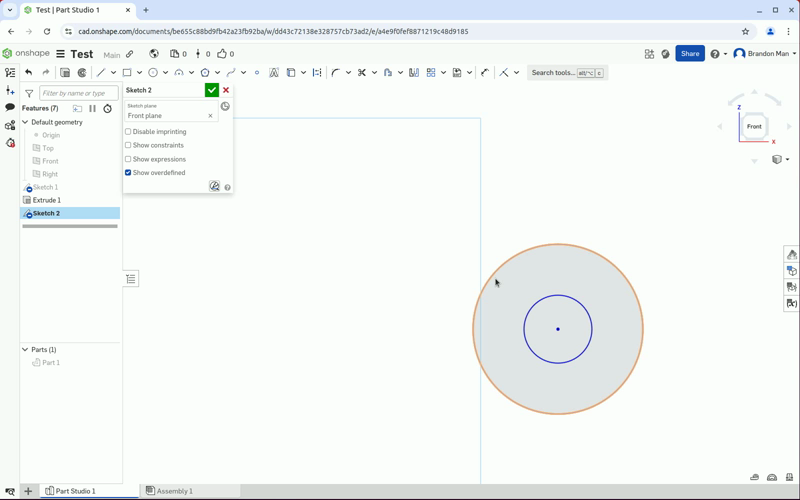
scroll(-6)
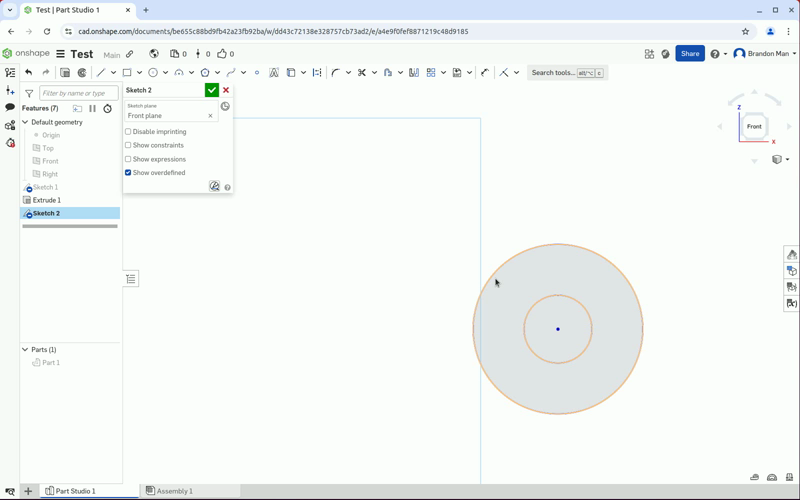
scroll(-6)
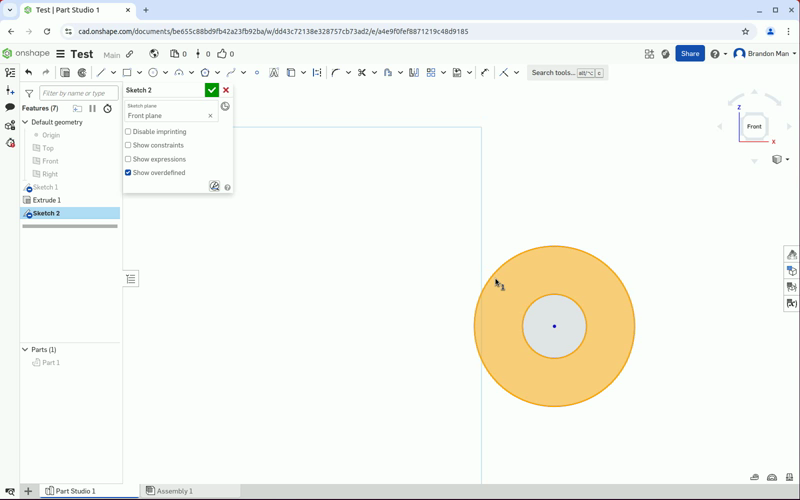
scroll(-6)
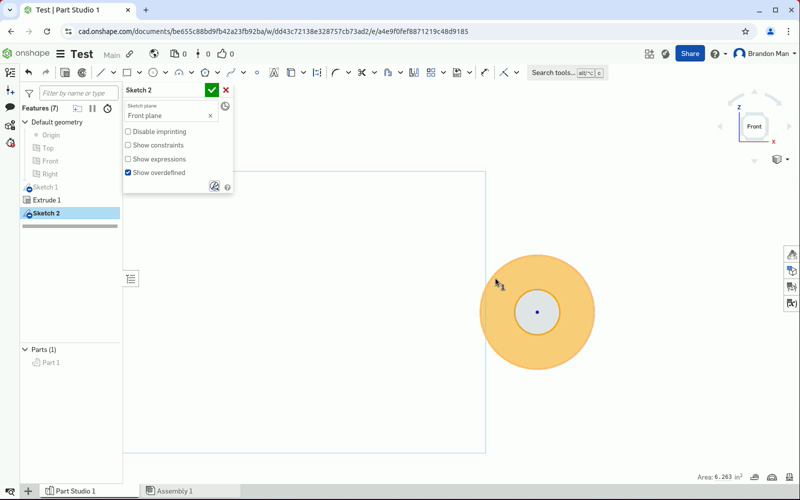
scroll(-6)
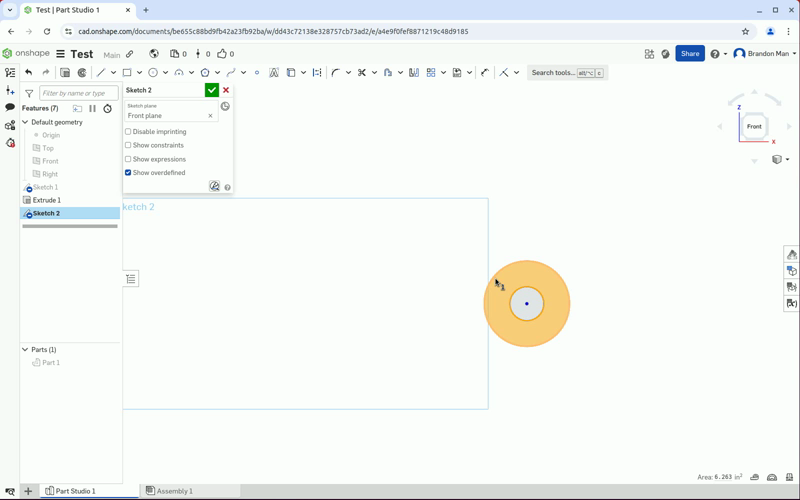
scroll(-6)
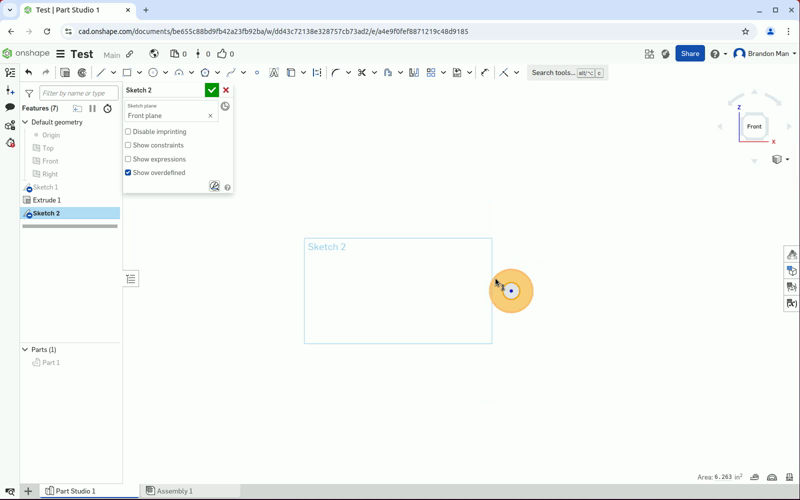
scroll(-6)
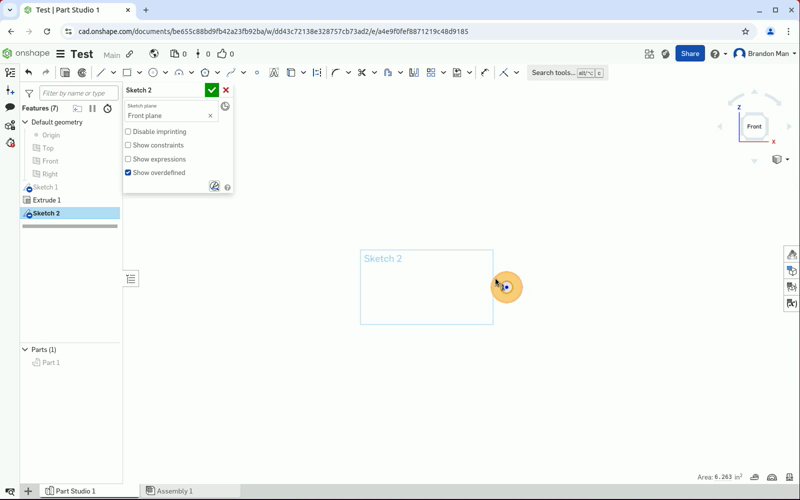
scroll(-6)
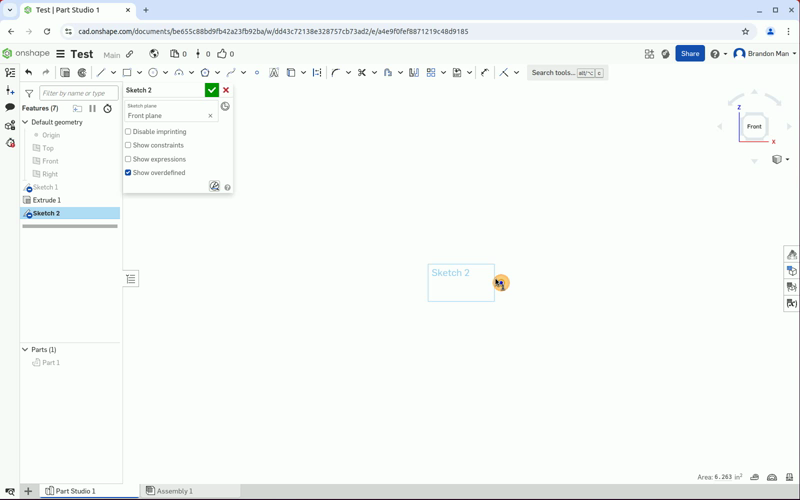
mouse_move(73, 352)
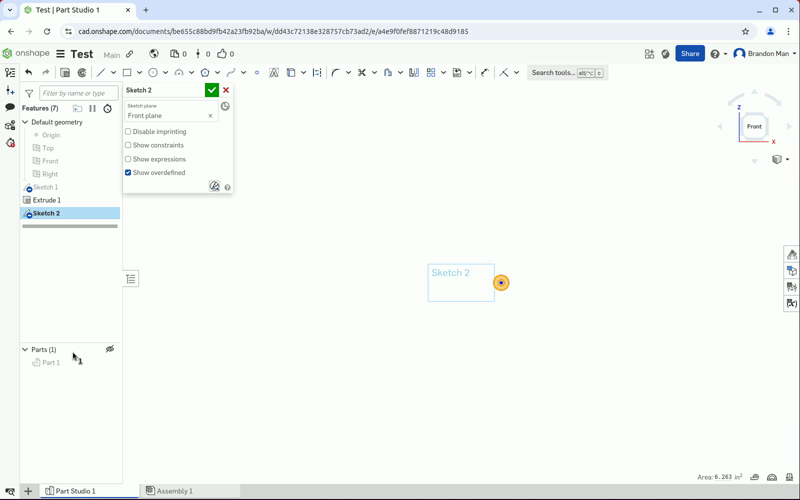
key(shift+y)
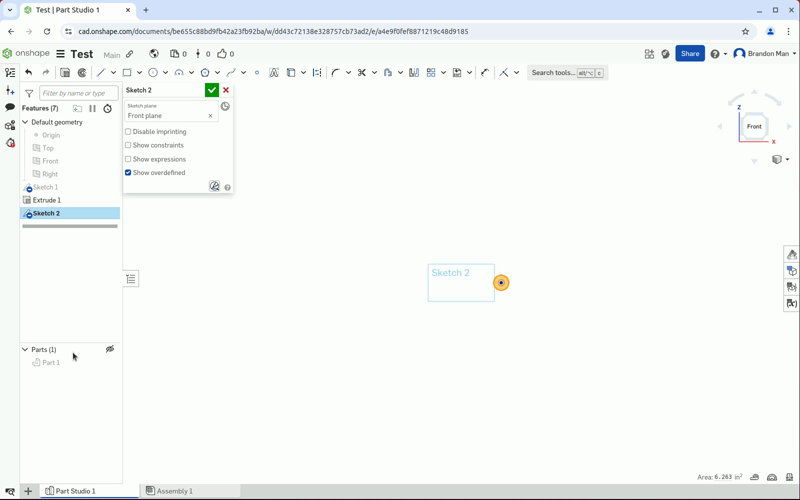
key(shift+e)
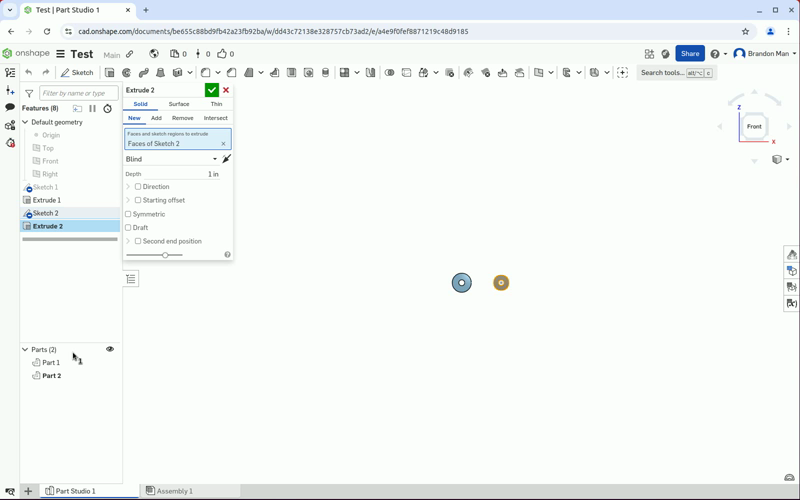
mouse_move(143, 106)
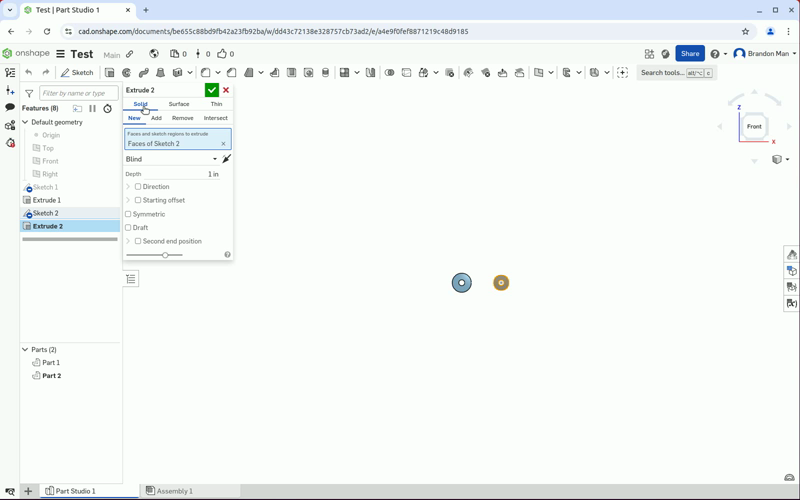
click(143, 106)
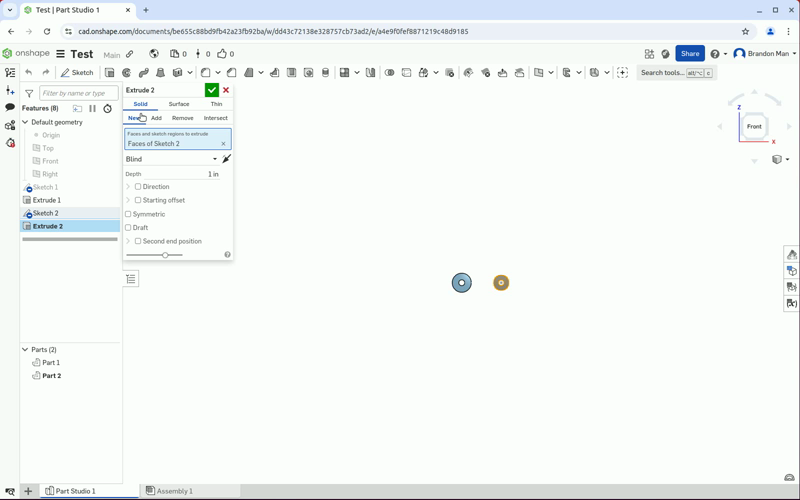
mouse_move(137, 120)
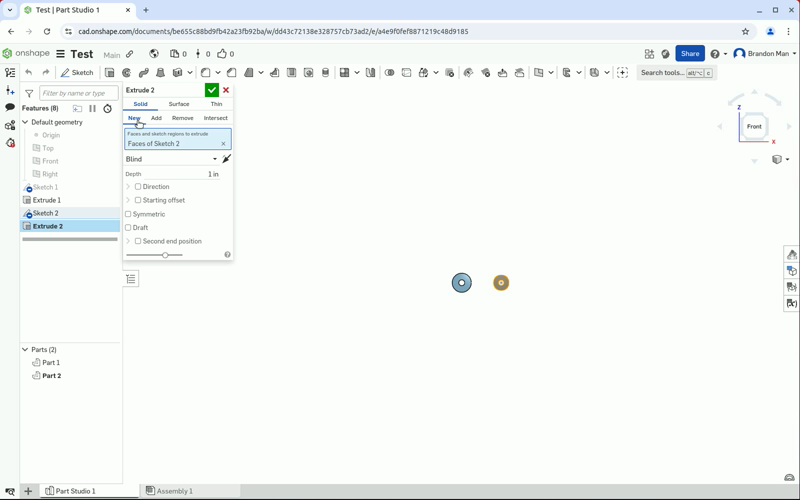
click(137, 120)
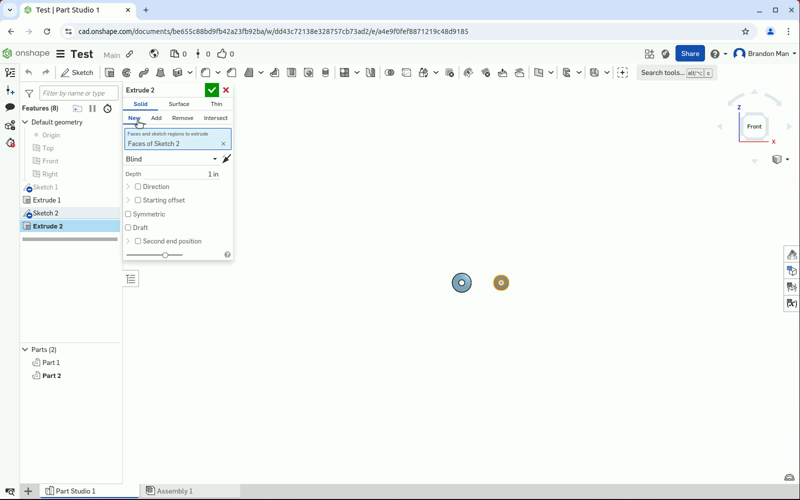
key(tab, 4)
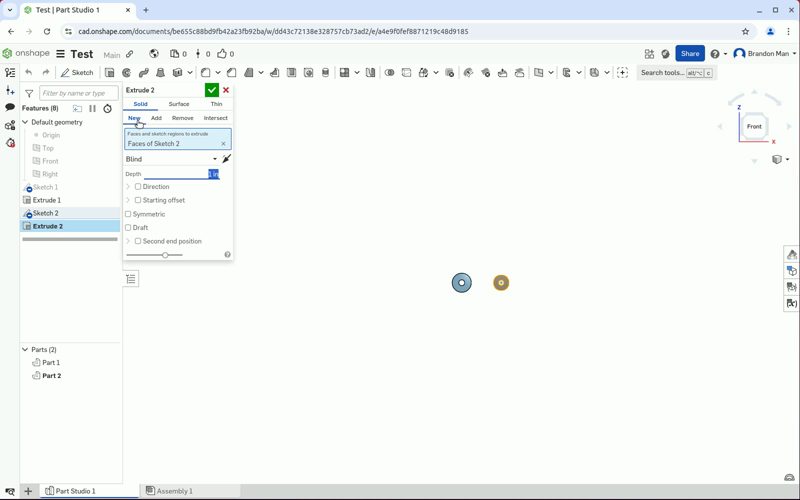
text(14.443)
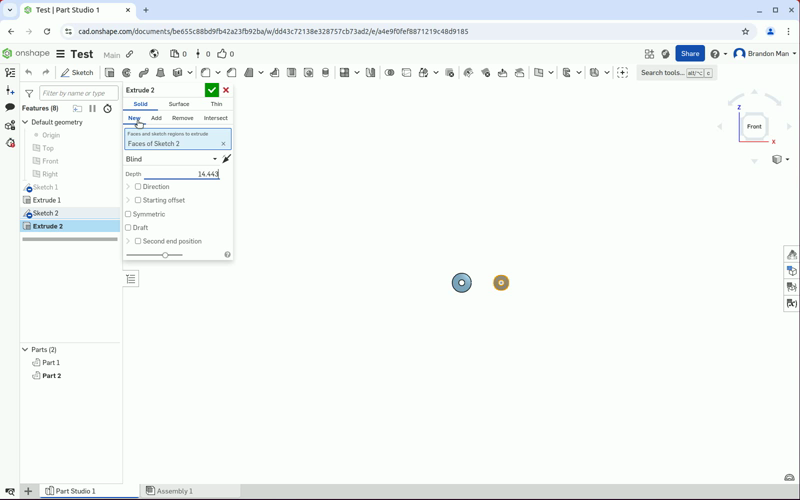
key(enter)
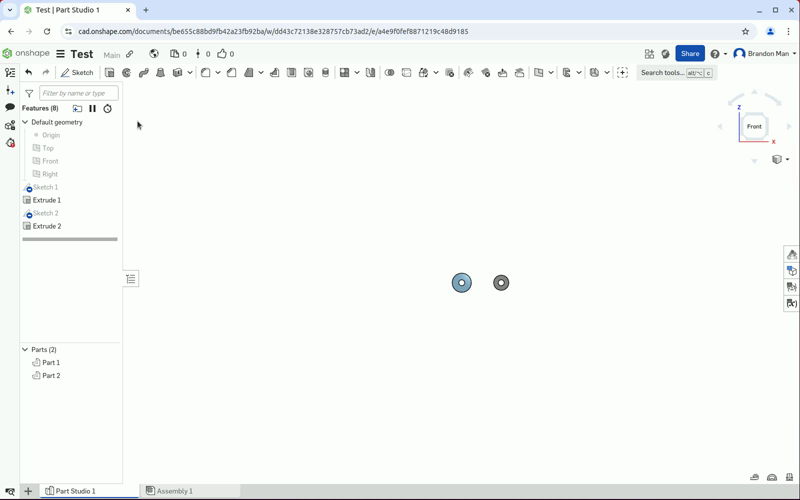
key(shift+h)
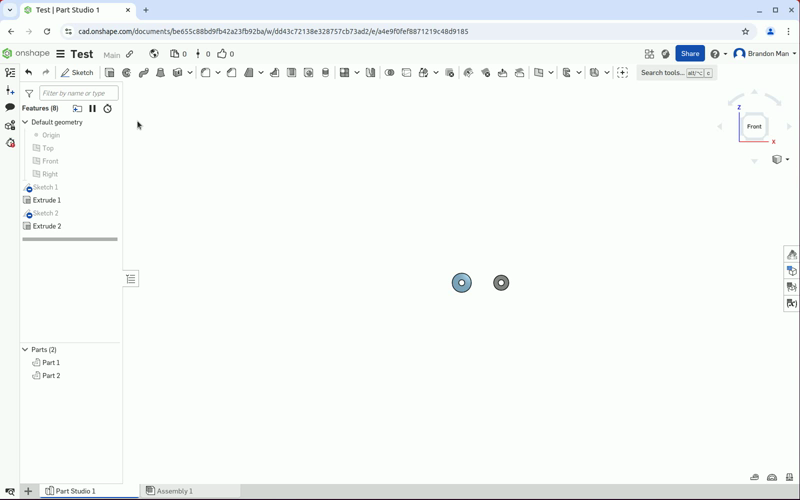
key(shift+h)
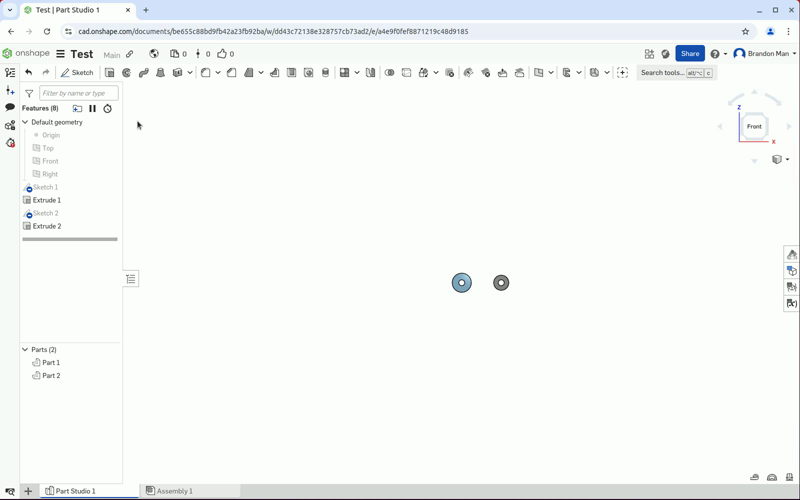
mouse_move(73, 189)
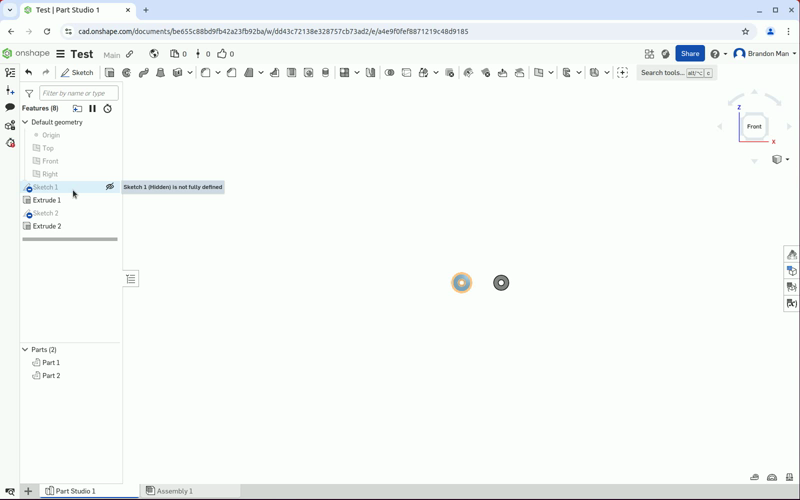
click(73, 189)
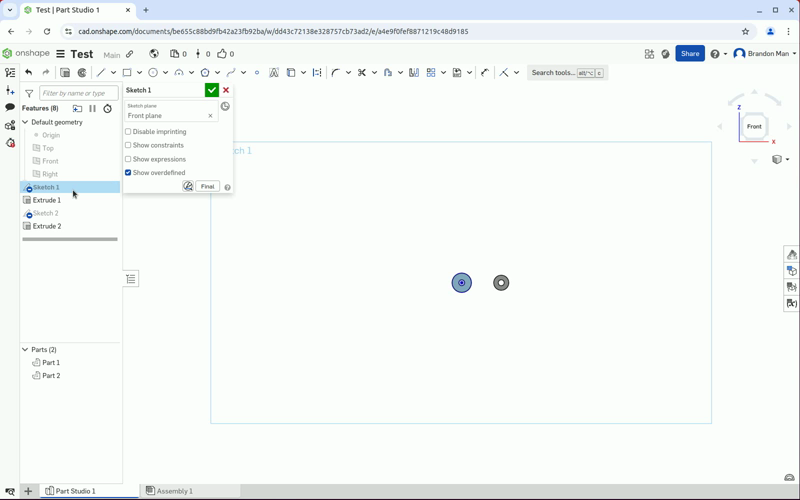
mouse_move(229, 92)
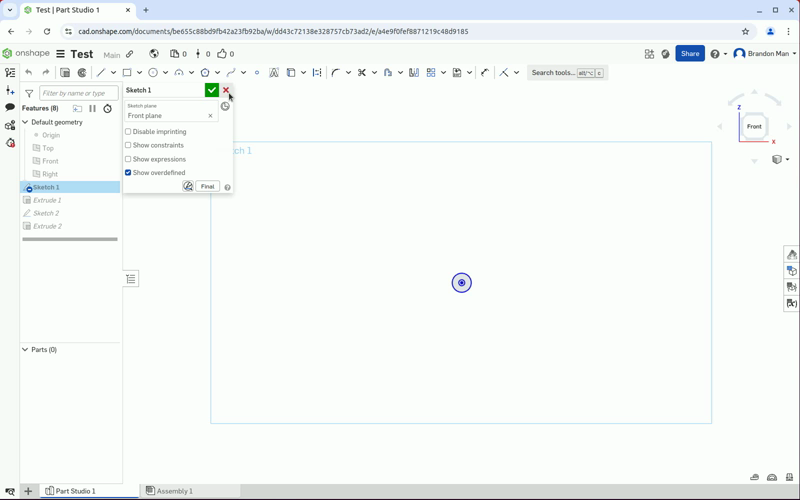
click(229, 92)
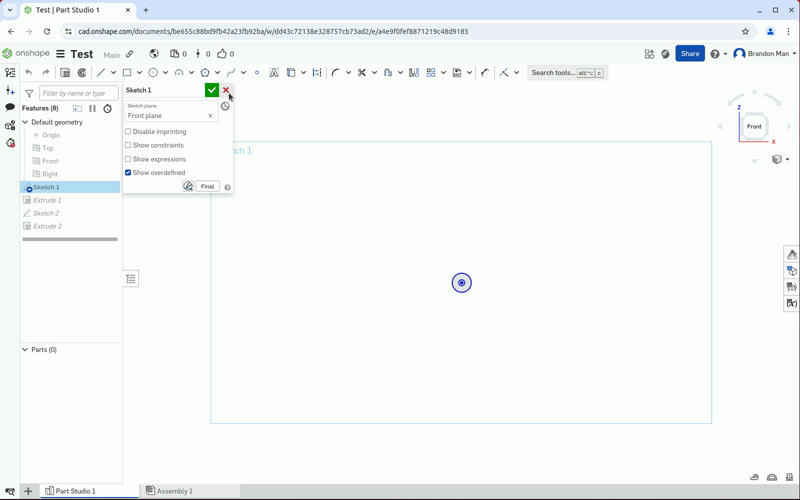
key(shift+s)
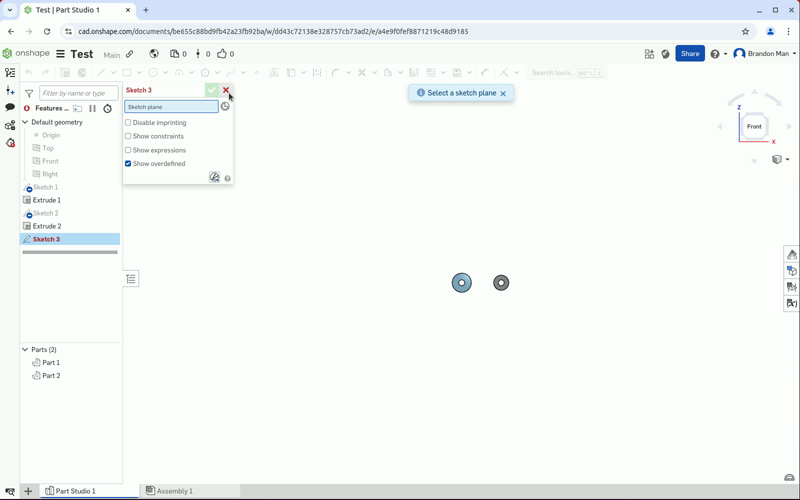
mouse_move(73, 163)
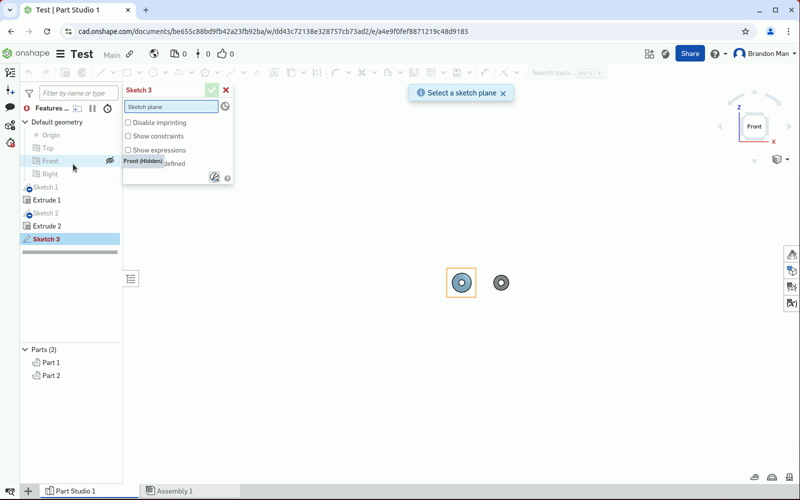
click(73, 163)
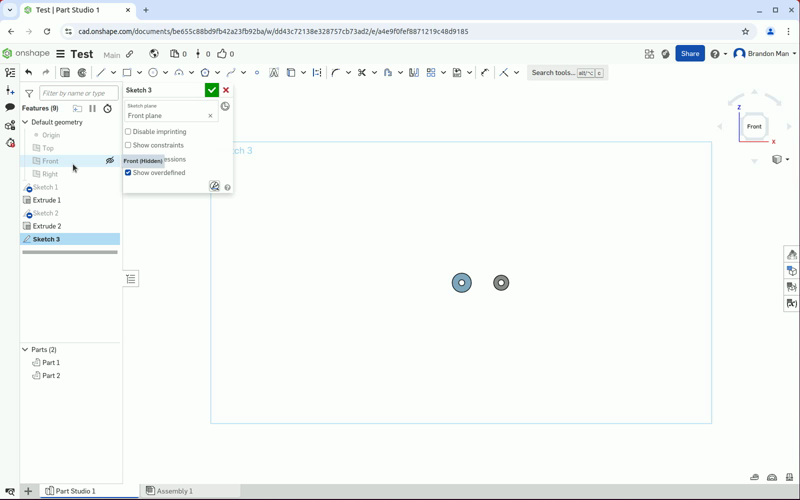
mouse_move(73, 352)
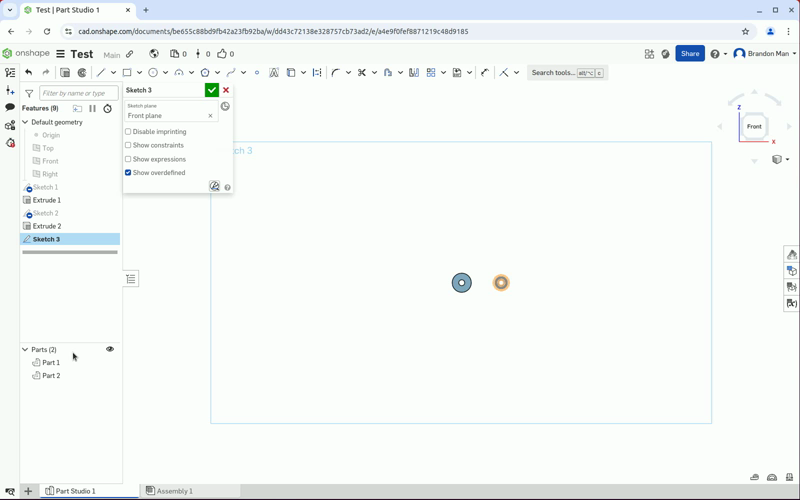
key(y)
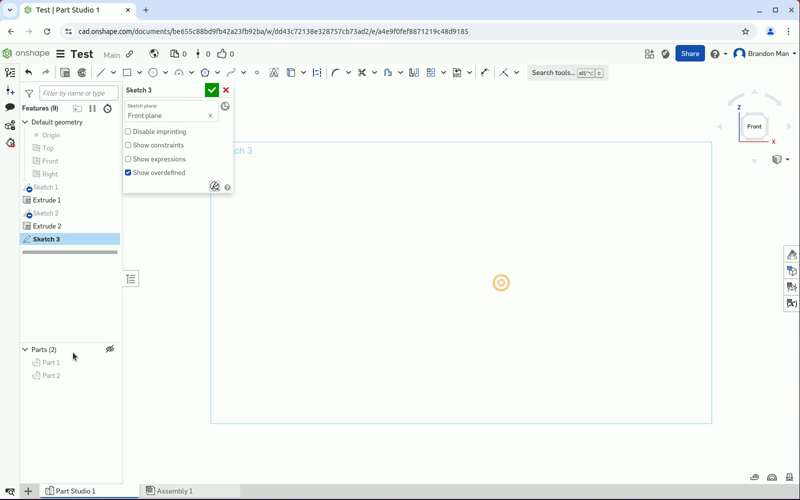
key(c)
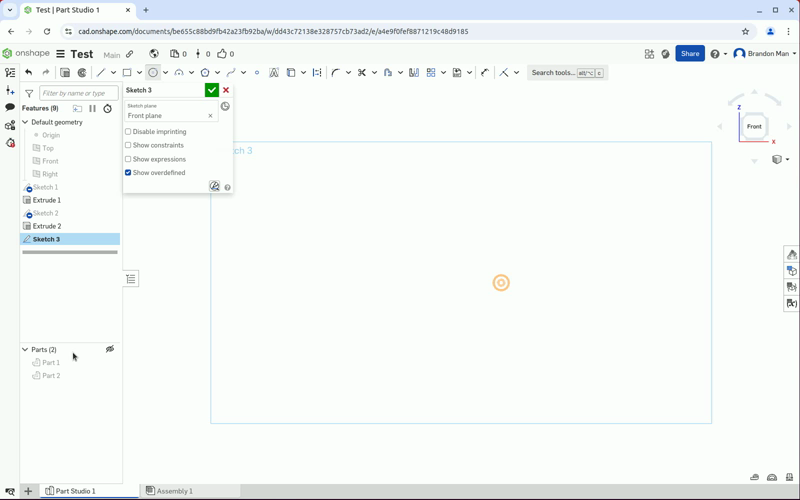
key_down(shift)
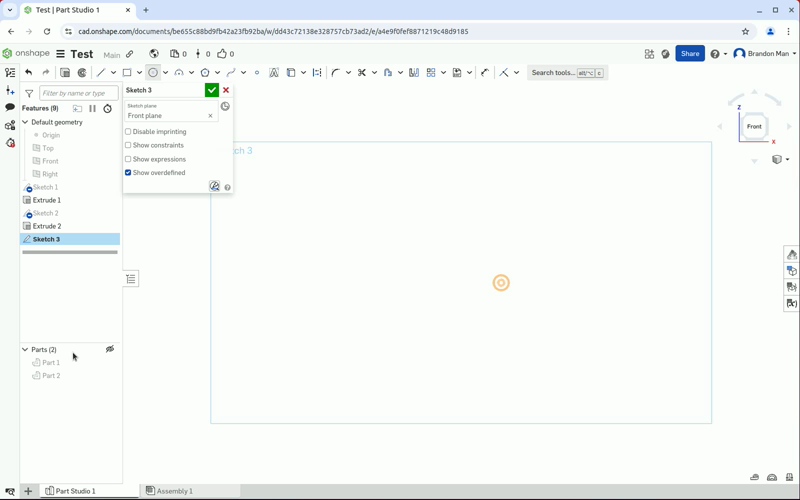
mouse_move(461, 178)
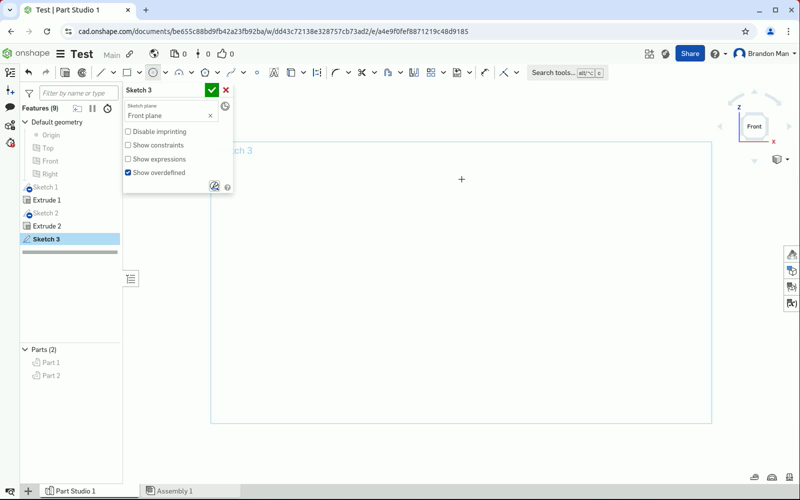
click(461, 178)
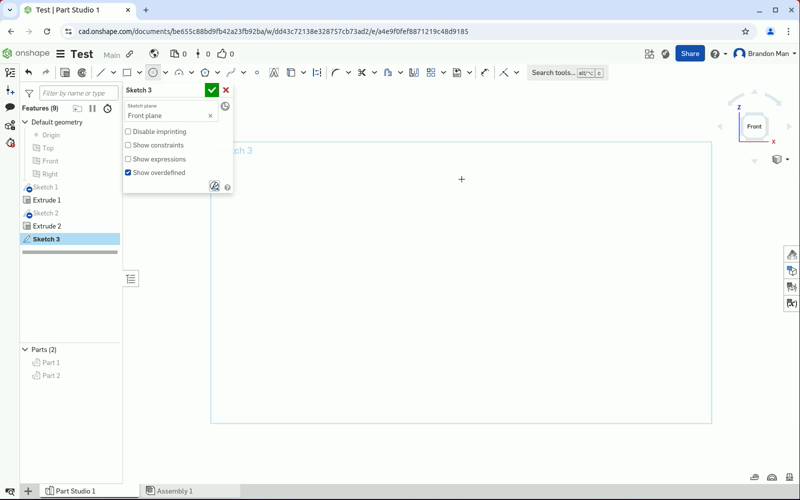
key_up(shift)
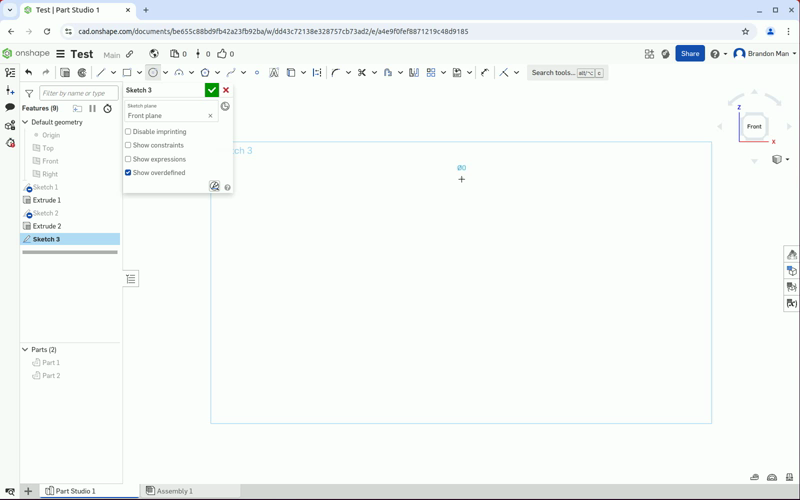
mouse_move(471, 178)
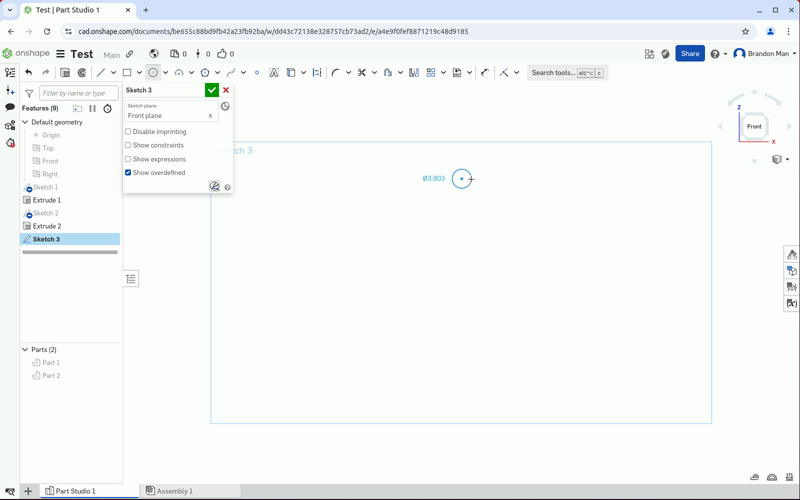
click(471, 178)
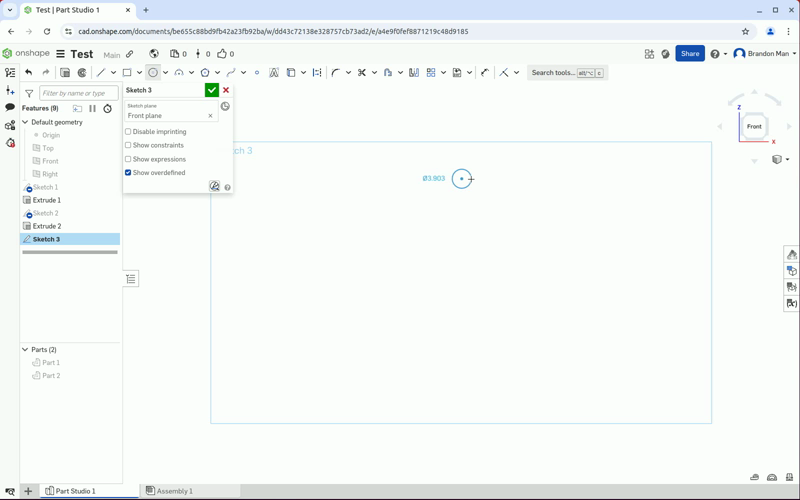
key(esc)
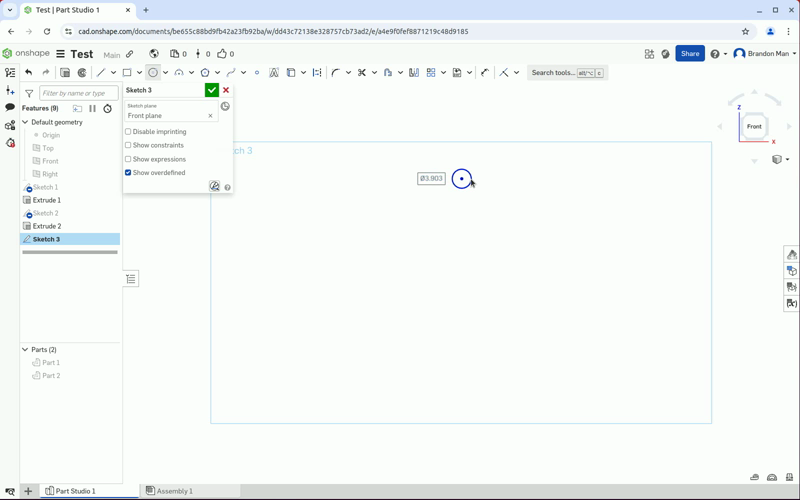
key(c)
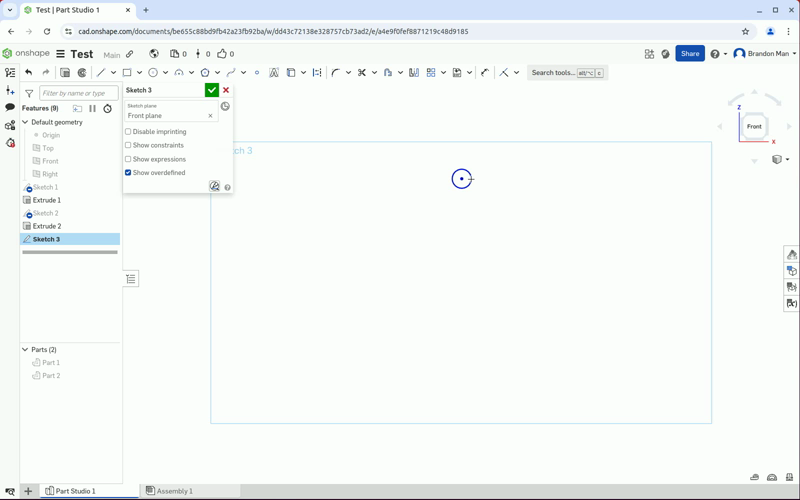
key_down(shift)
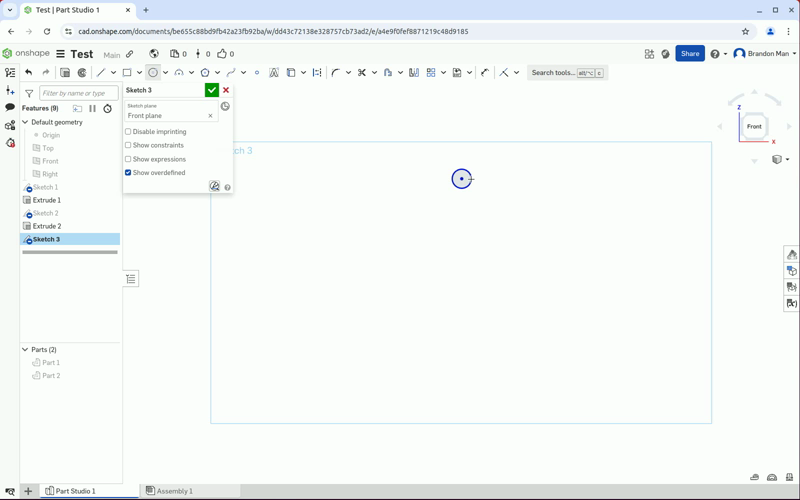
mouse_move(461, 178)
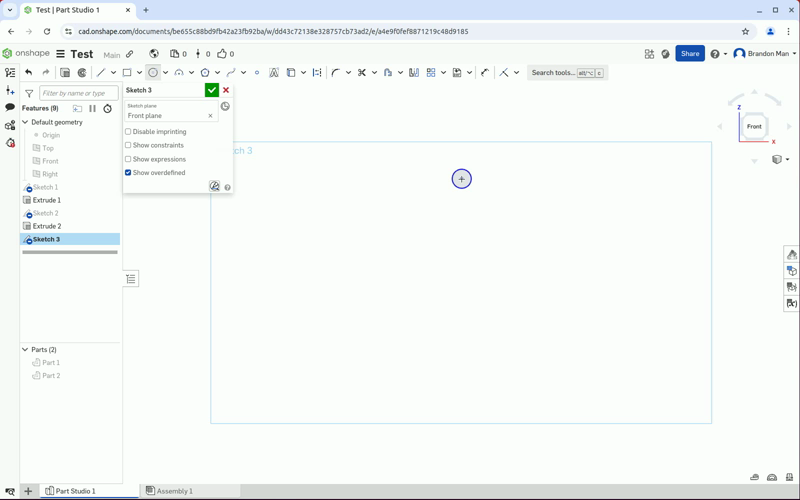
click(461, 178)
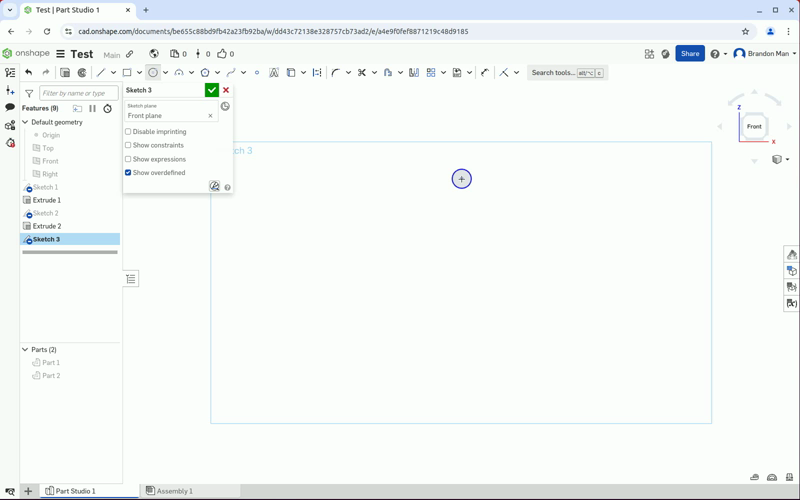
key_up(shift)
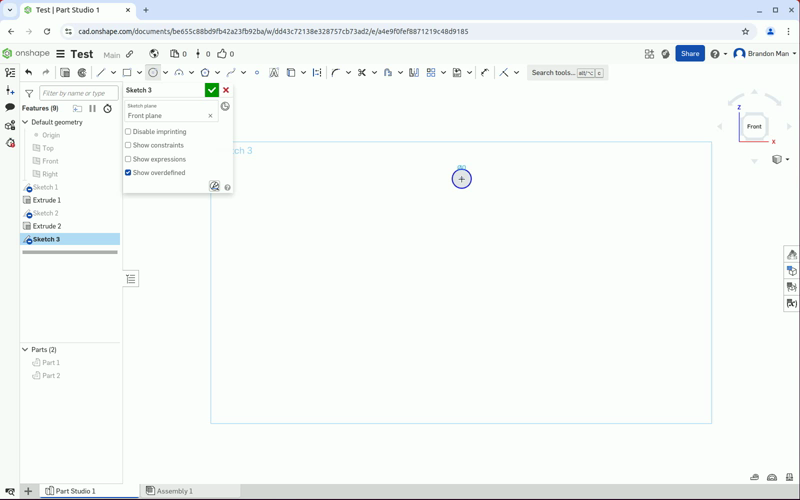
mouse_move(464, 178)
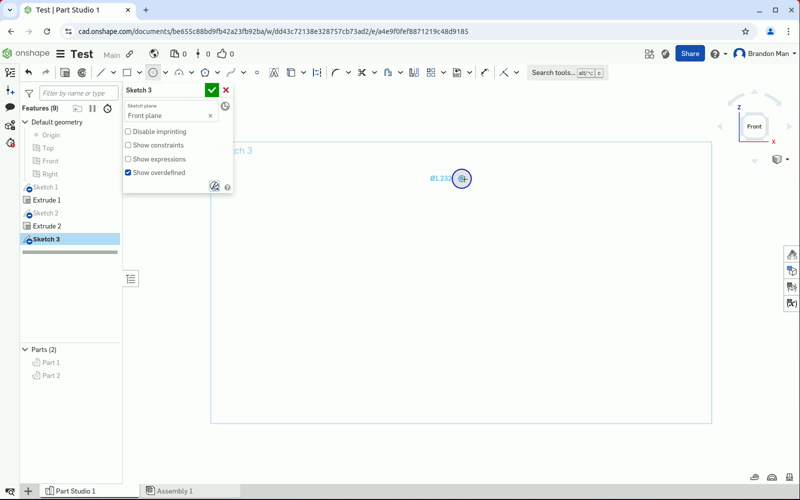
scroll(6)
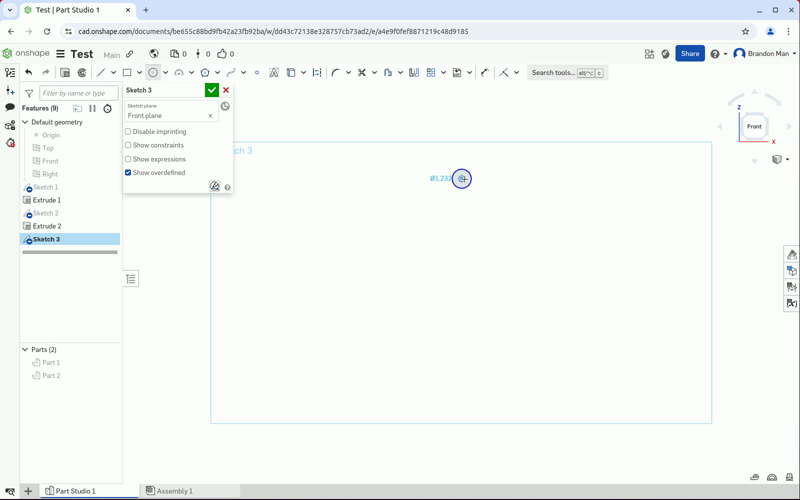
scroll(6)
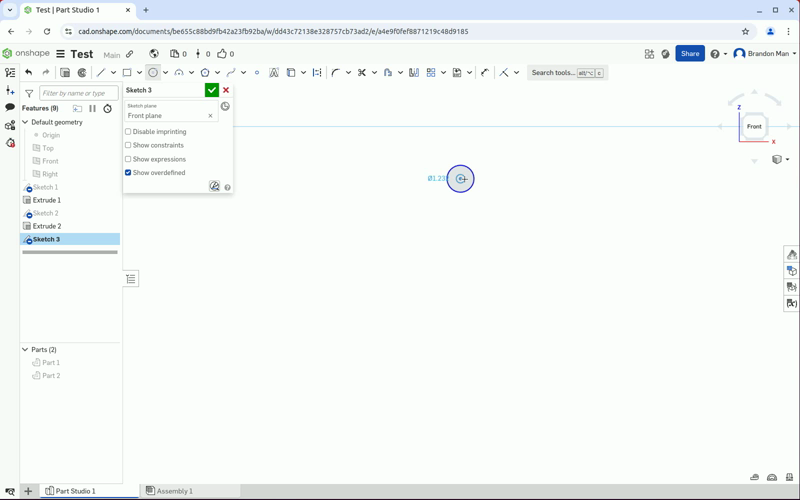
scroll(6)
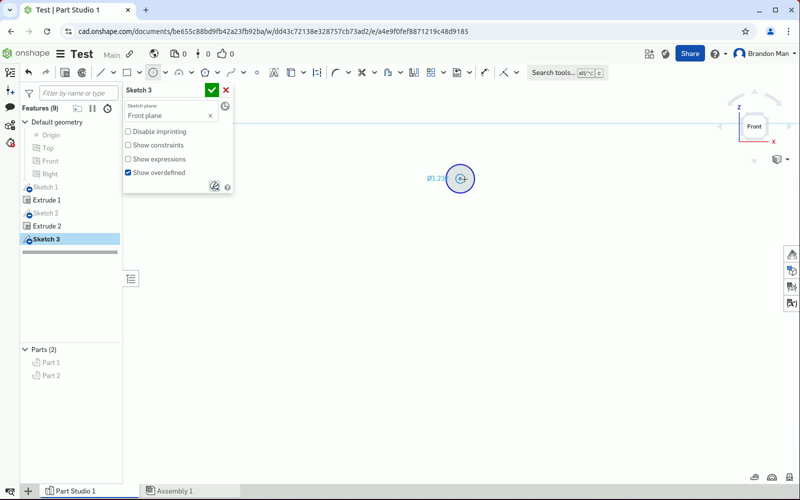
scroll(6)
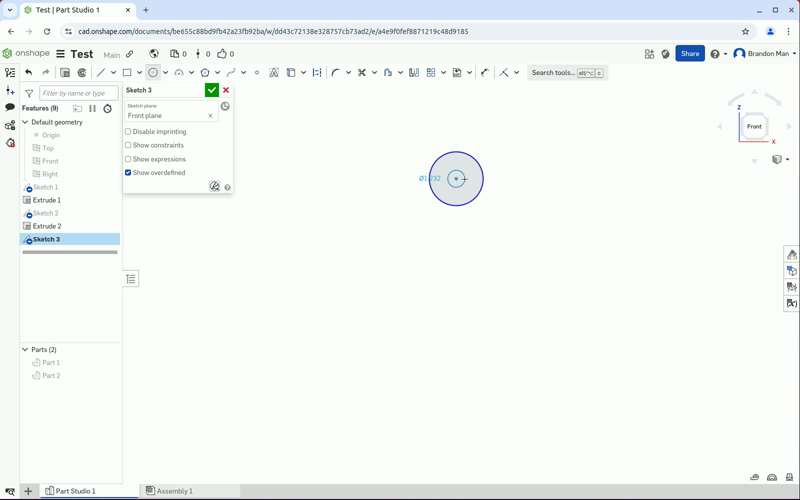
scroll(6)
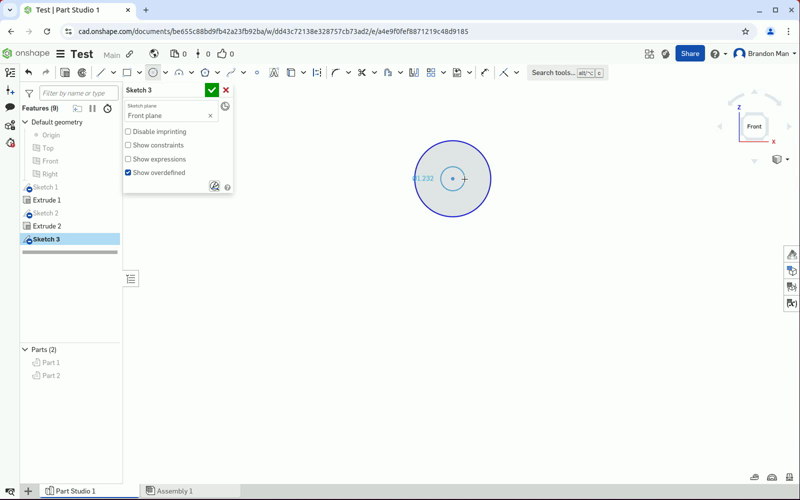
scroll(6)
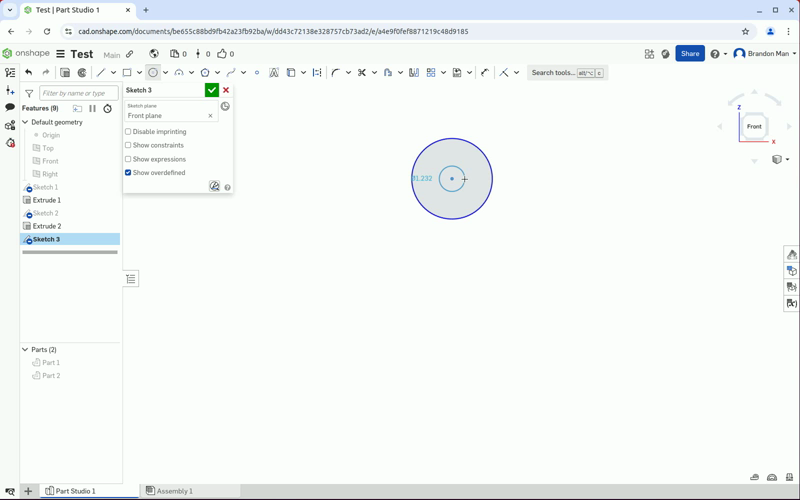
scroll(6)
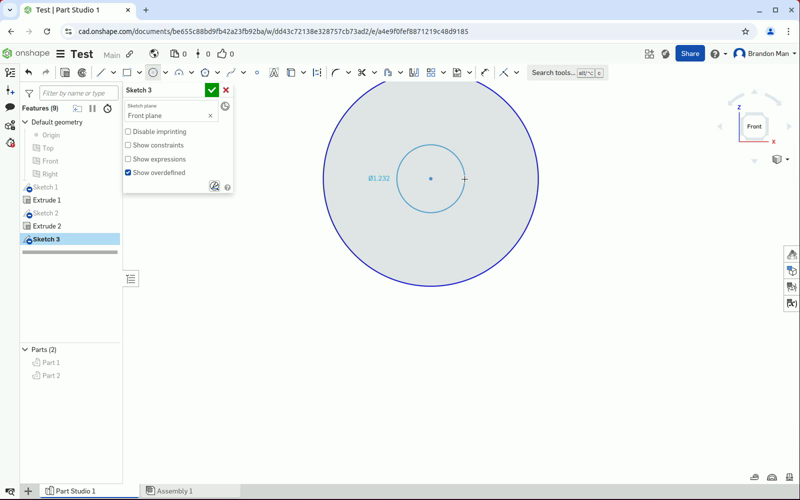
click(464, 178)
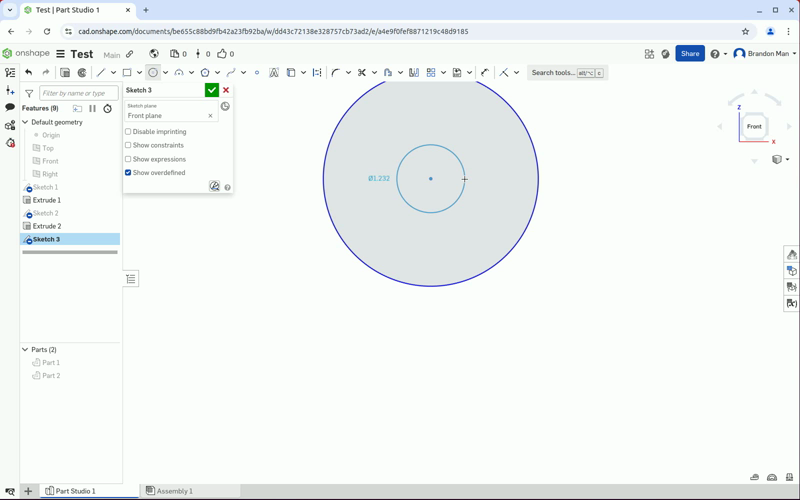
scroll(-6)
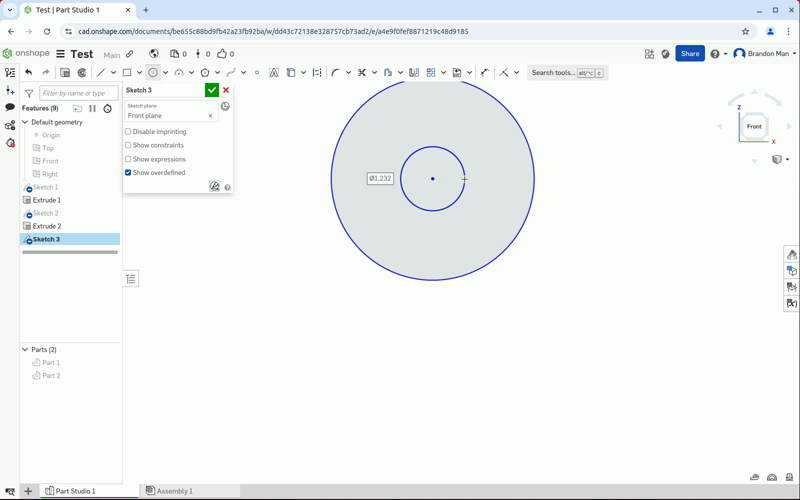
scroll(-6)
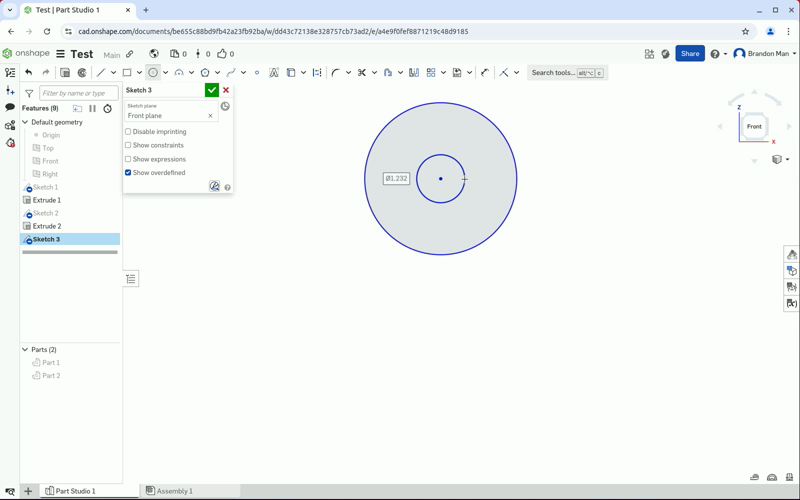
scroll(-6)
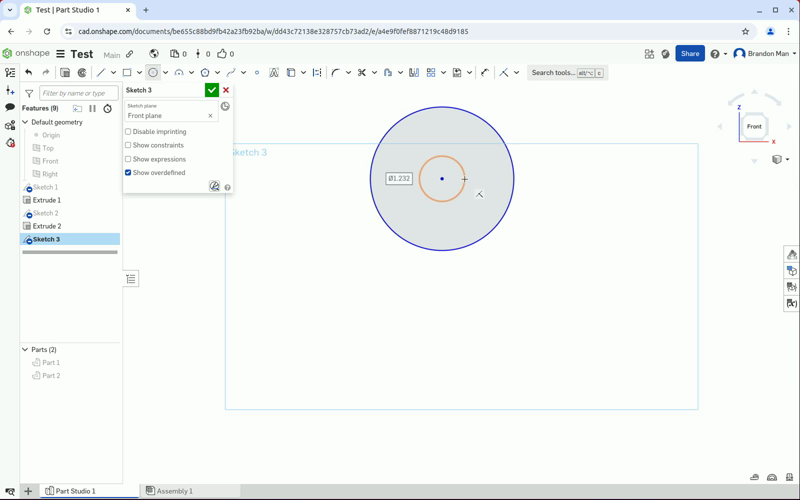
scroll(-6)
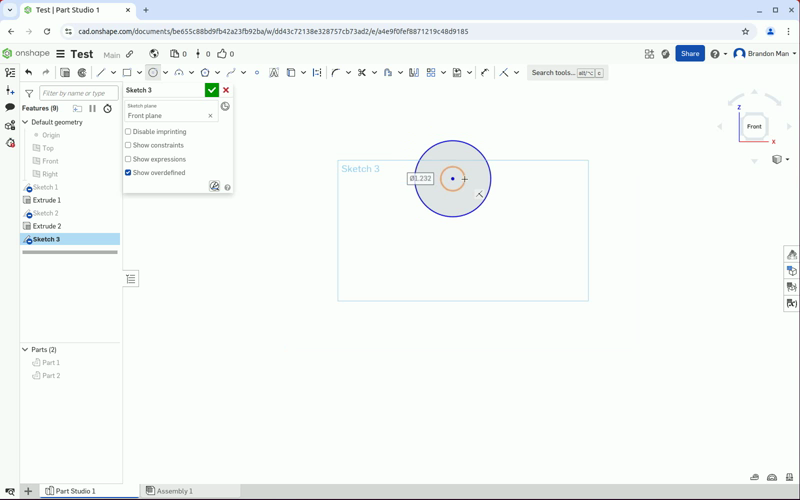
scroll(-6)
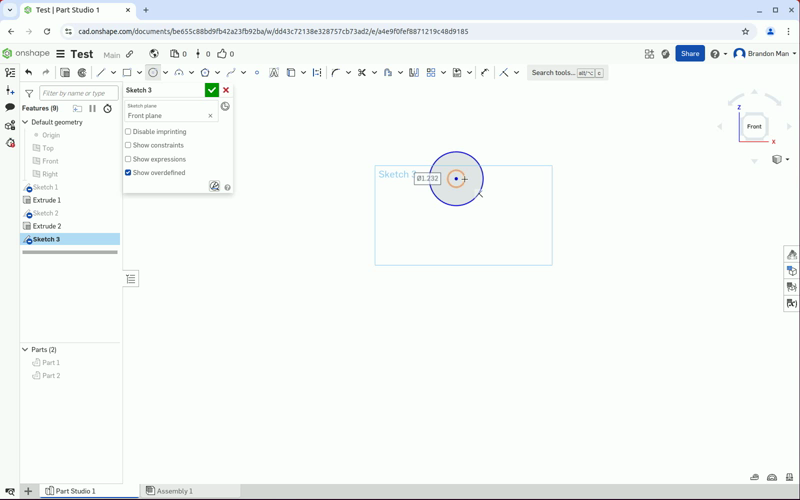
scroll(-6)
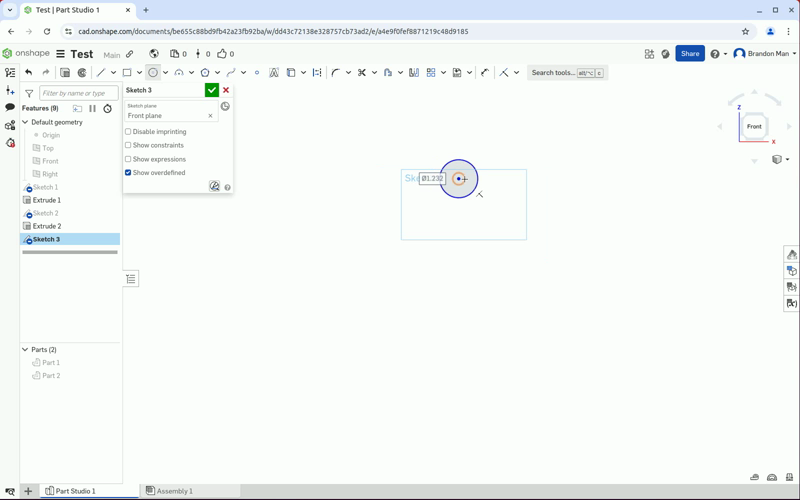
scroll(-6)
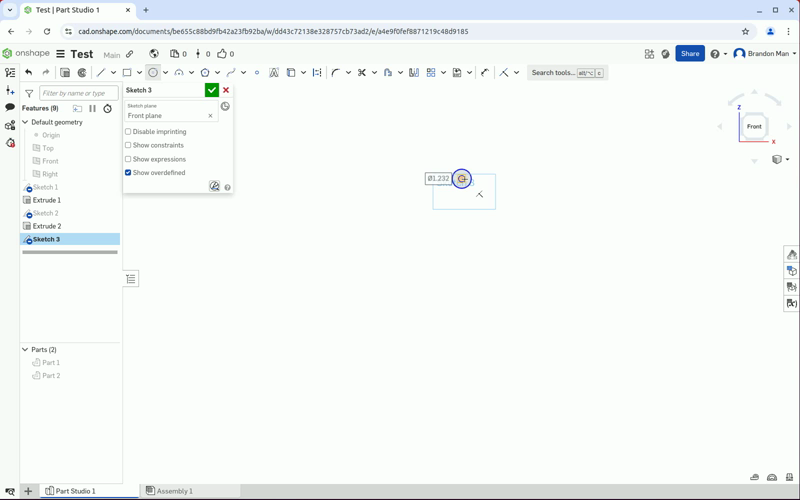
key(esc)
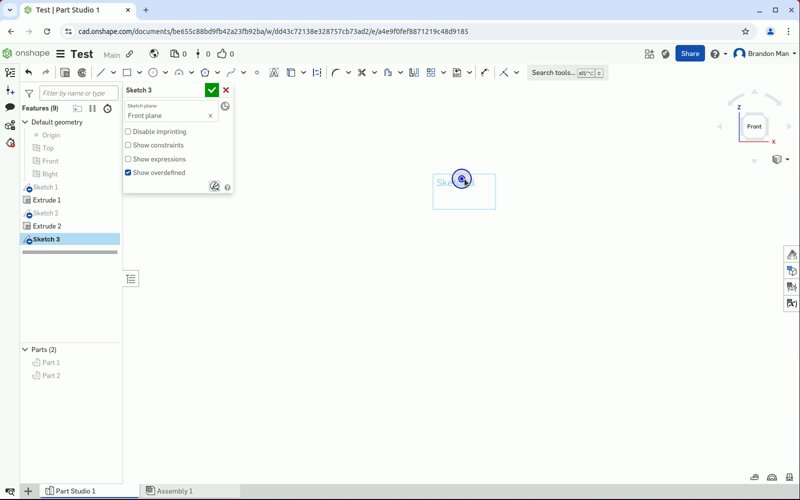
mouse_move(461, 184)
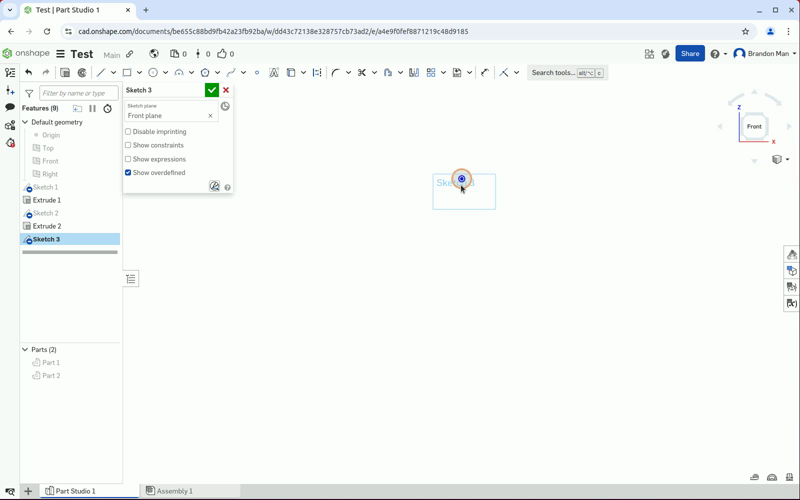
scroll(6)
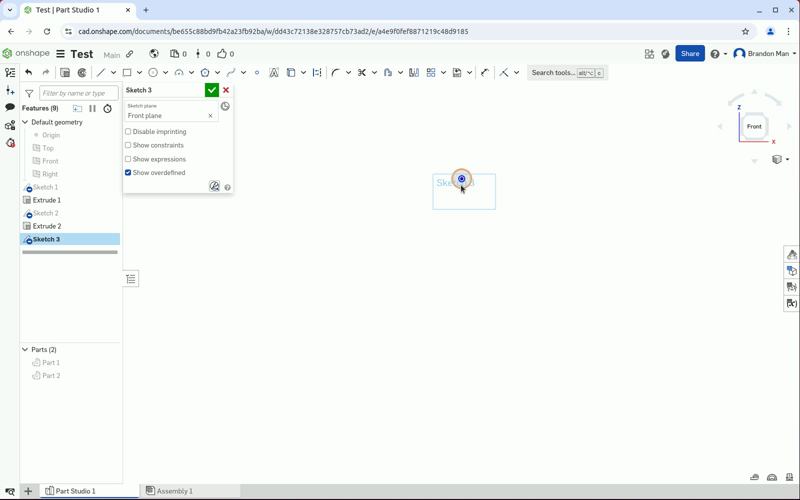
scroll(6)
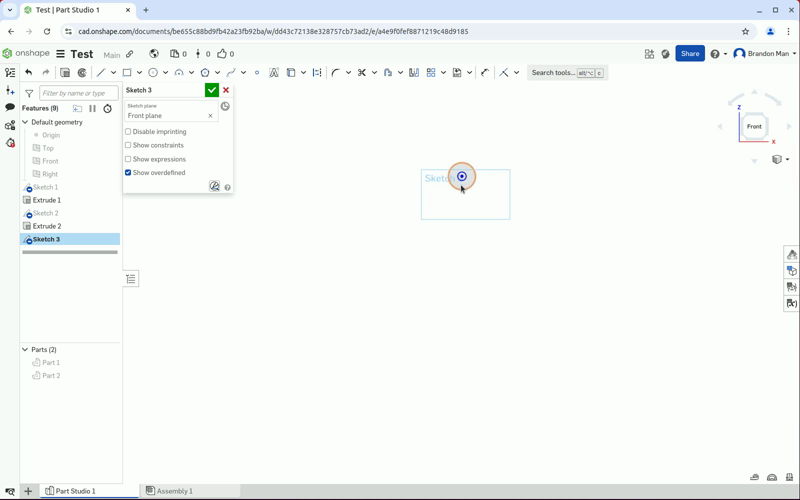
scroll(6)
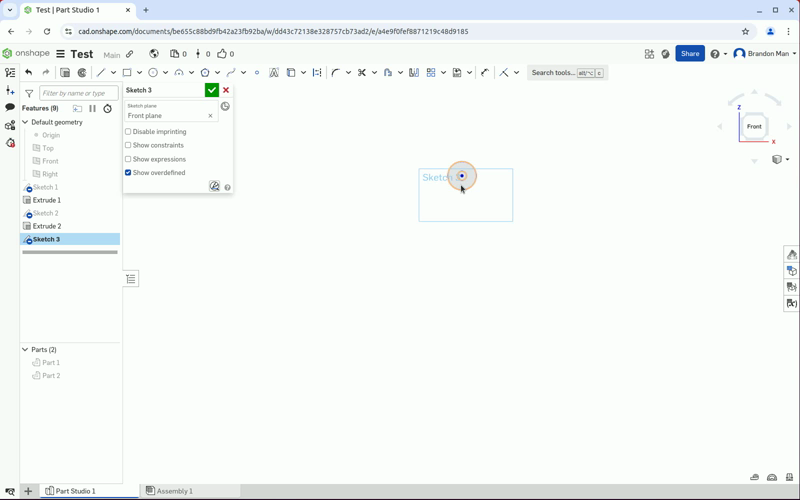
scroll(6)
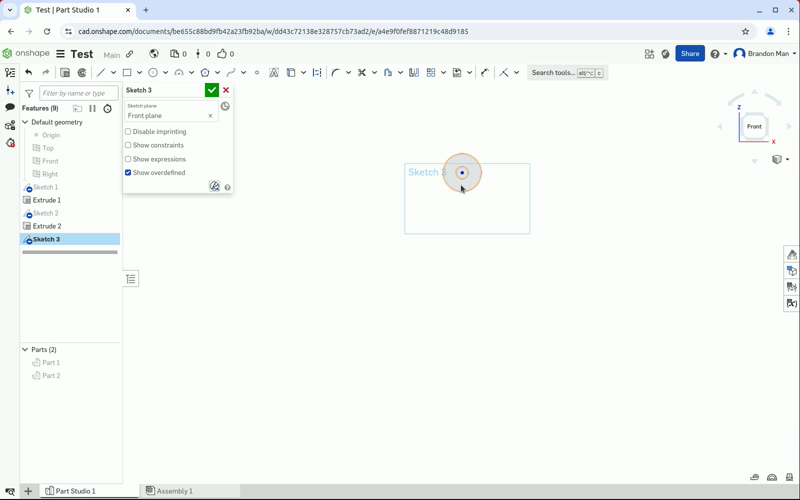
scroll(6)
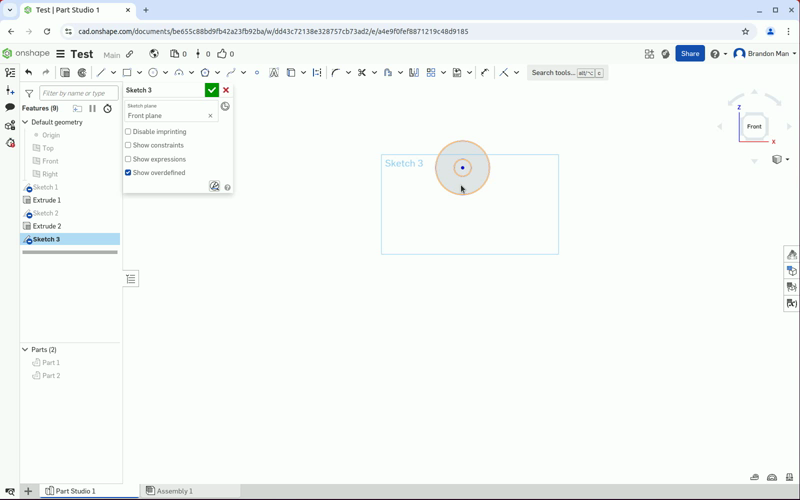
scroll(6)
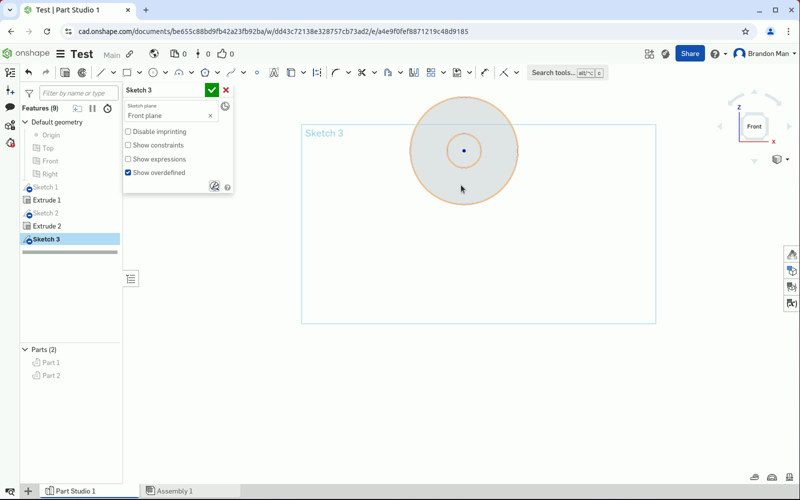
scroll(6)
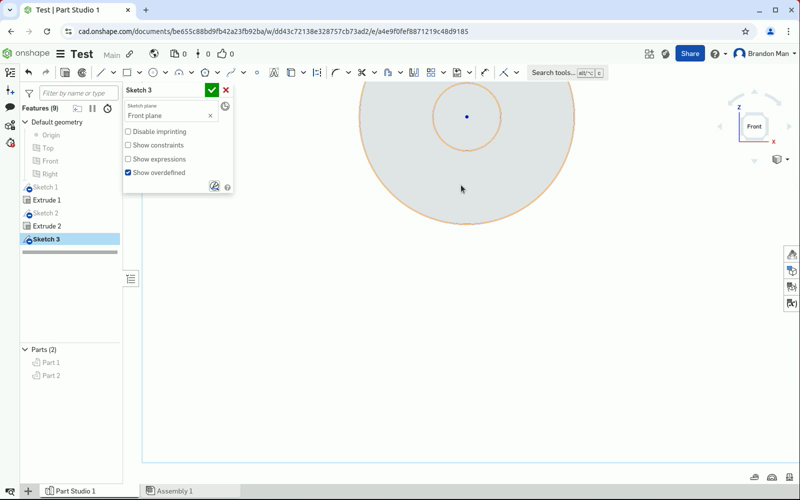
click(461, 184)
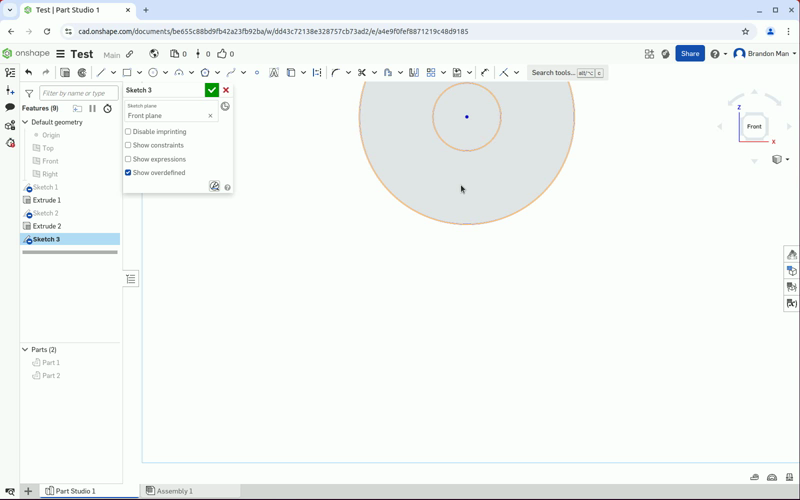
scroll(-6)
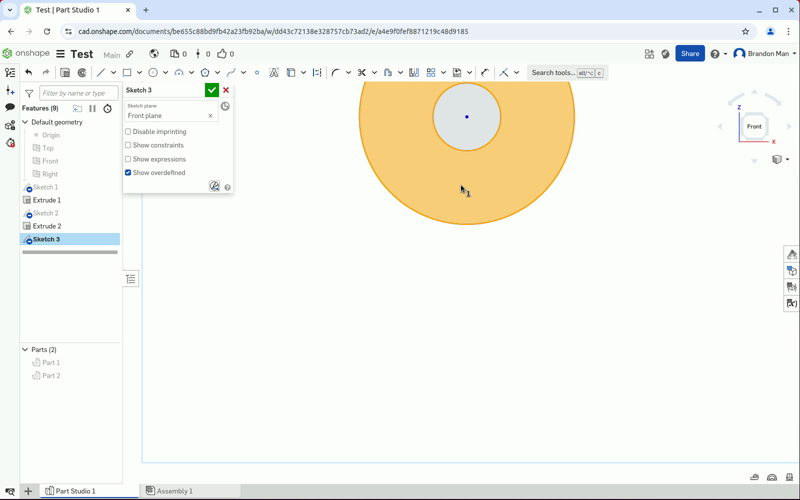
scroll(-6)
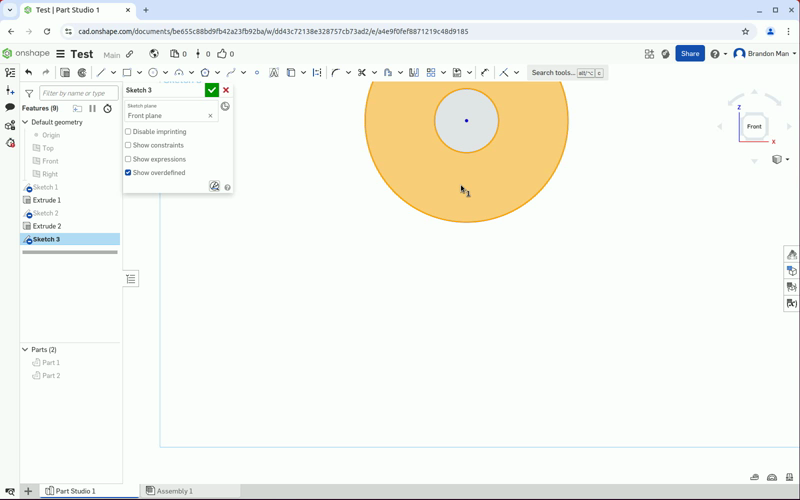
scroll(-6)
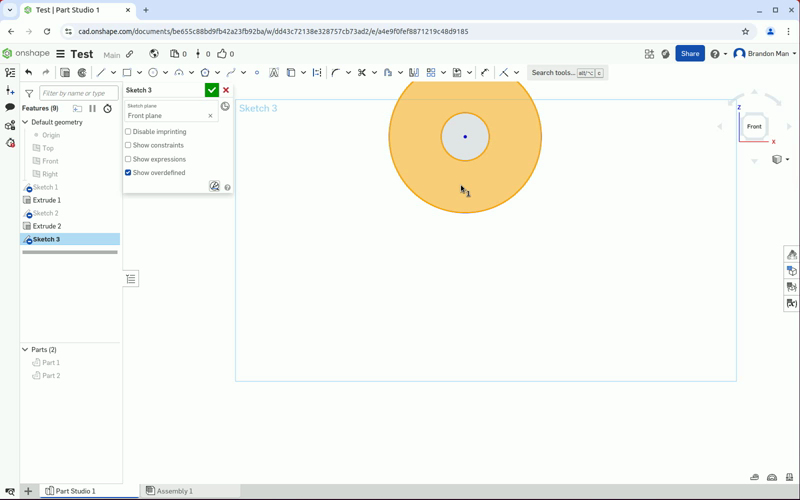
scroll(-6)
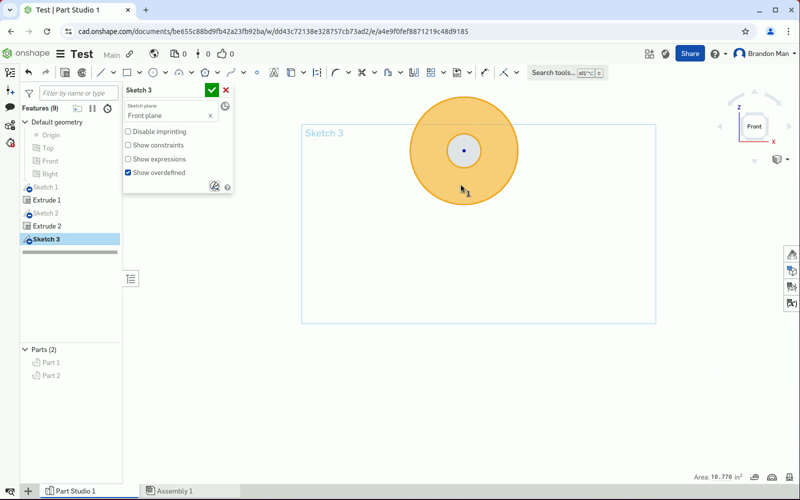
scroll(-6)
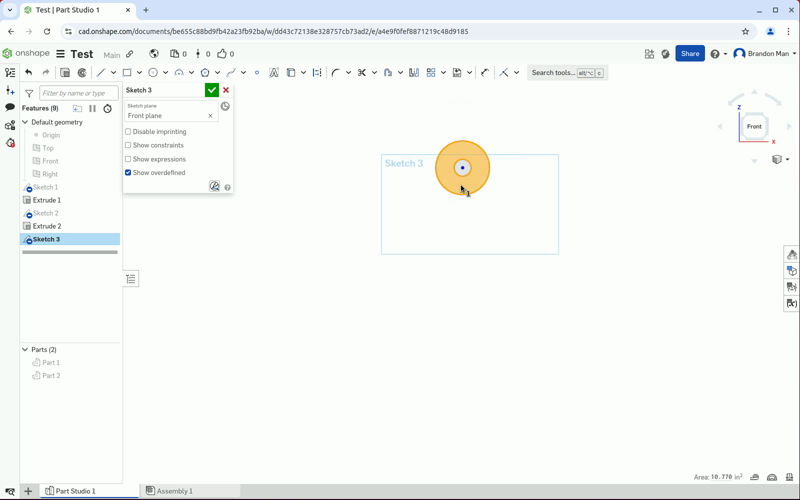
scroll(-6)
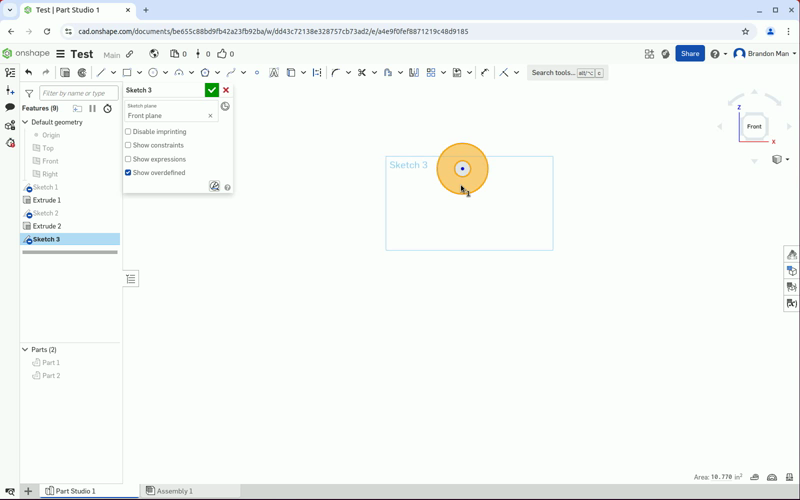
scroll(-6)
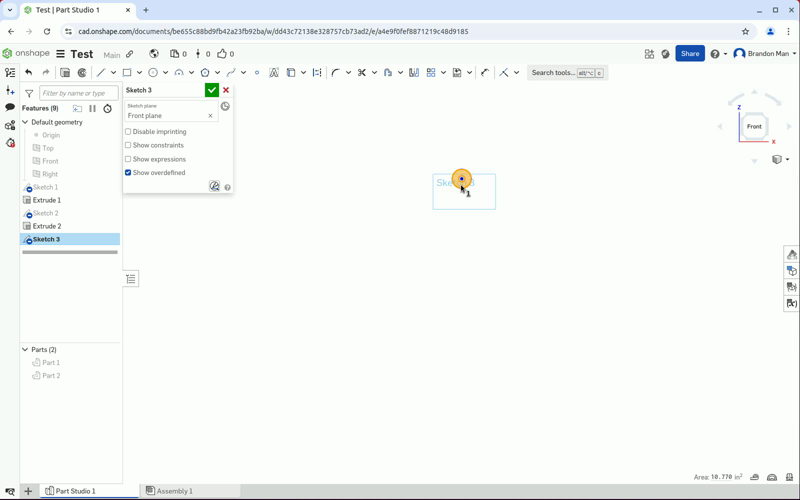
mouse_move(73, 352)
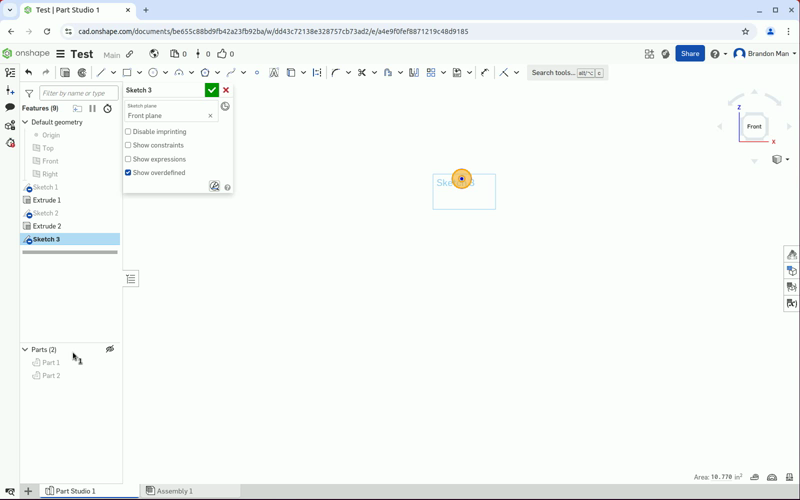
key(shift+y)
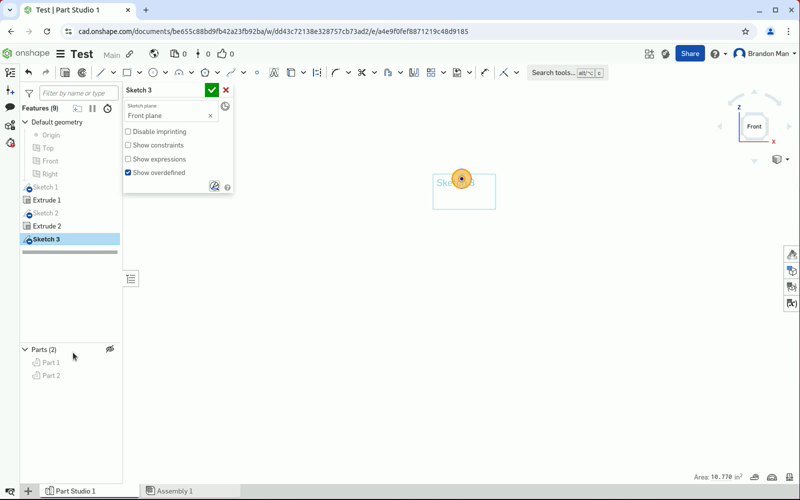
key(shift+e)
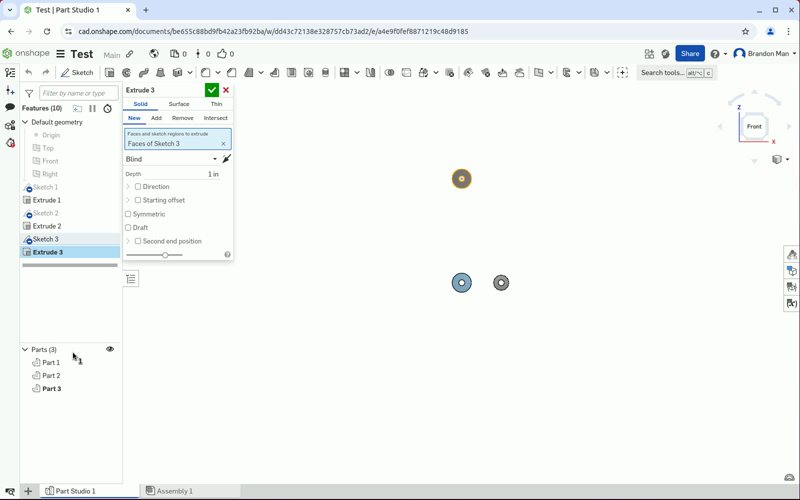
mouse_move(143, 106)
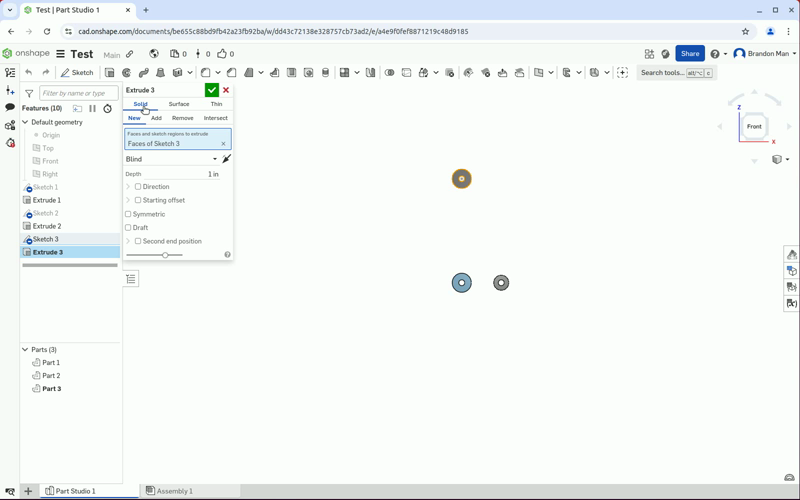
click(143, 106)
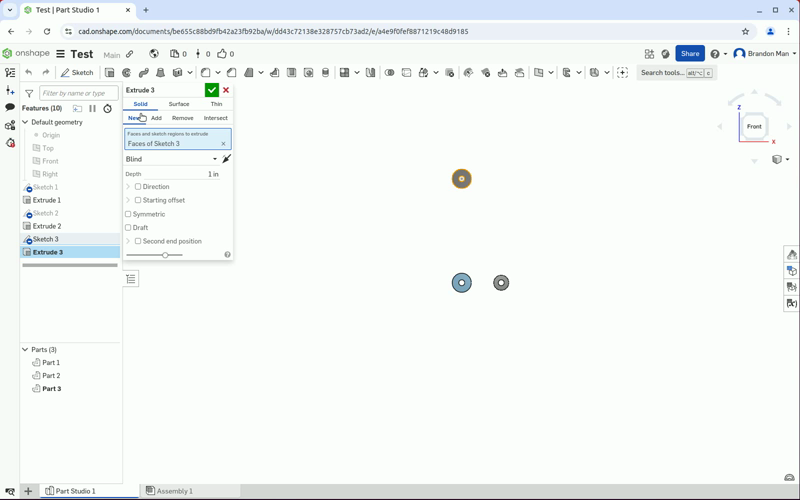
mouse_move(137, 120)
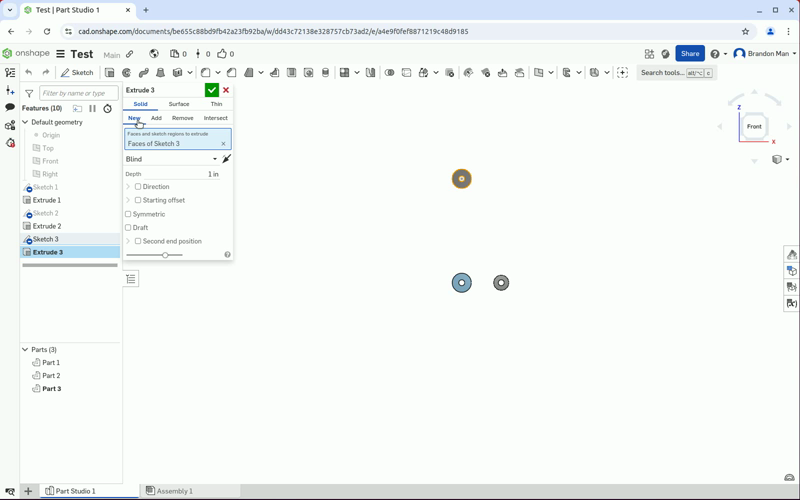
click(137, 120)
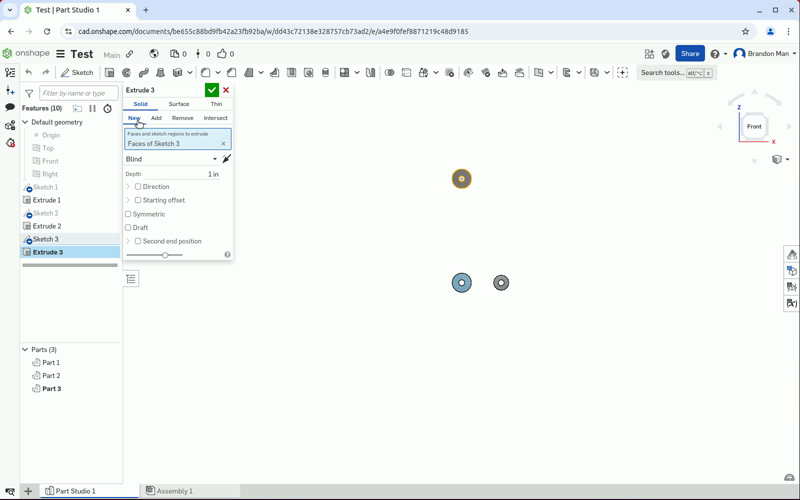
key(tab, 4)
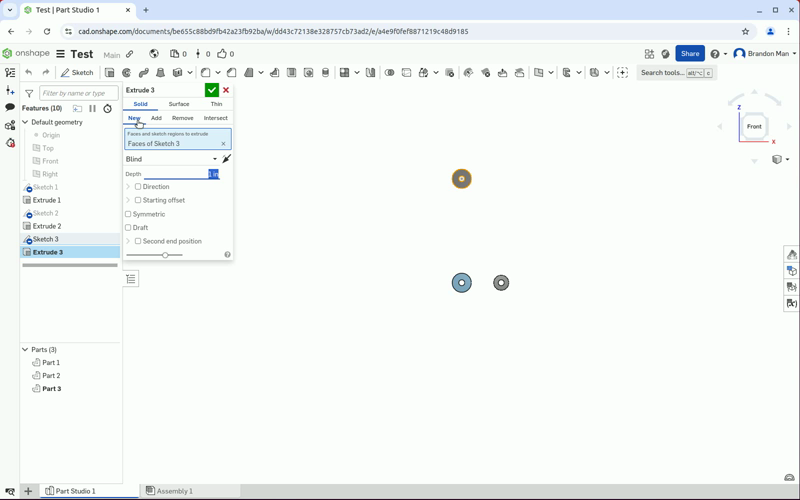
text(14.443)
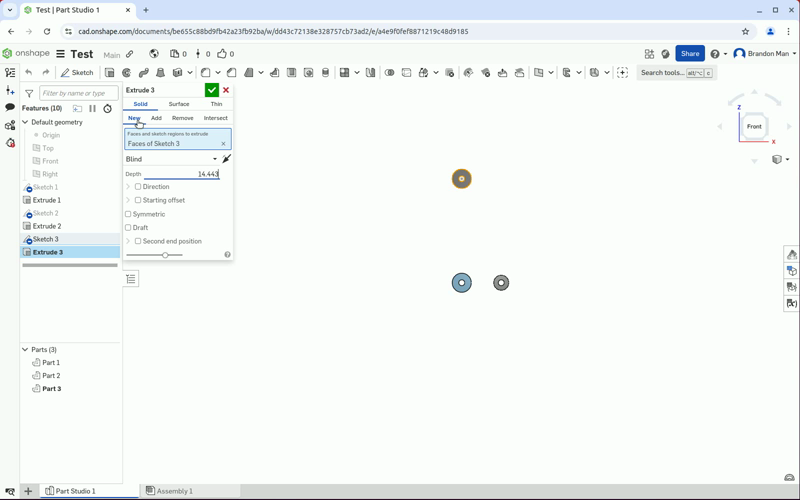
key(enter)
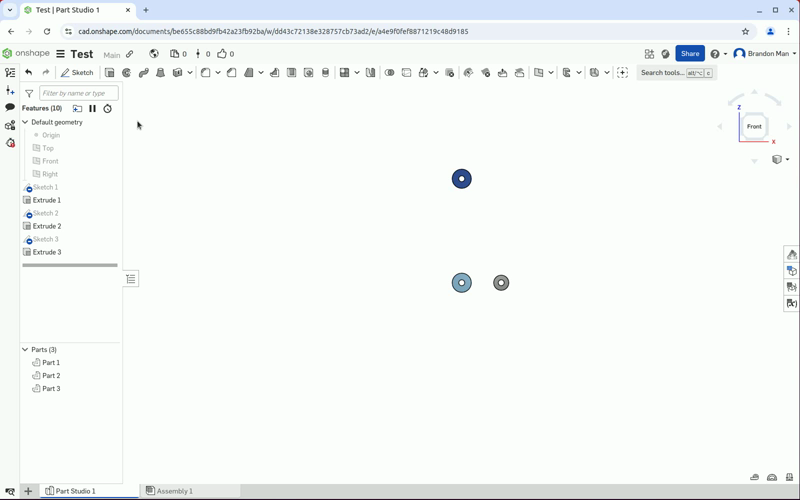
key(shift+h)
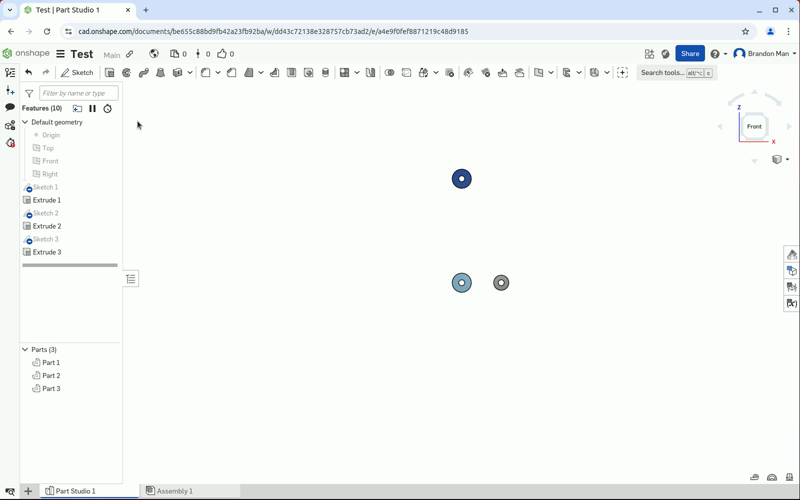
key(shift+h)
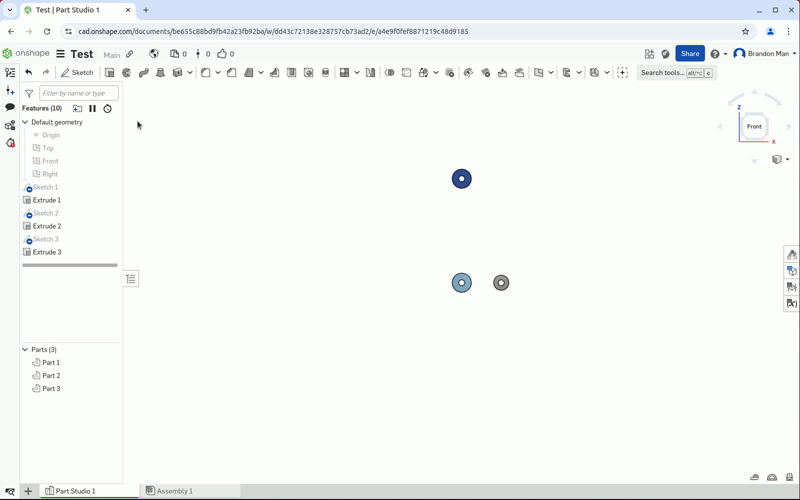
mouse_move(73, 189)
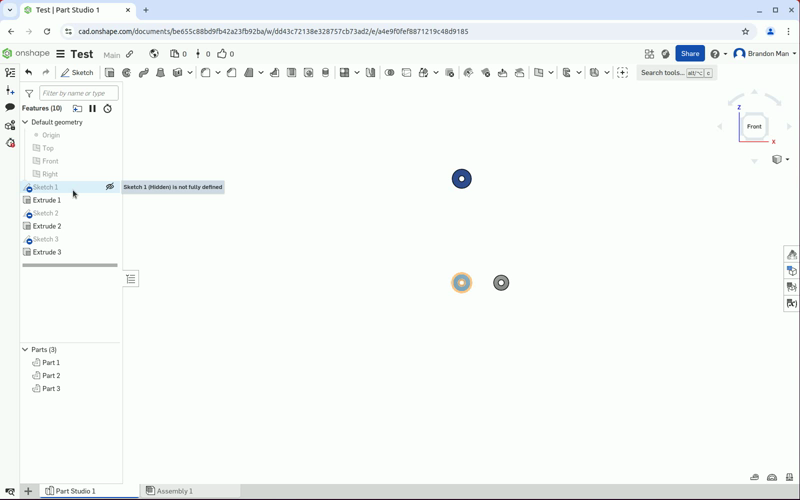
click(73, 189)
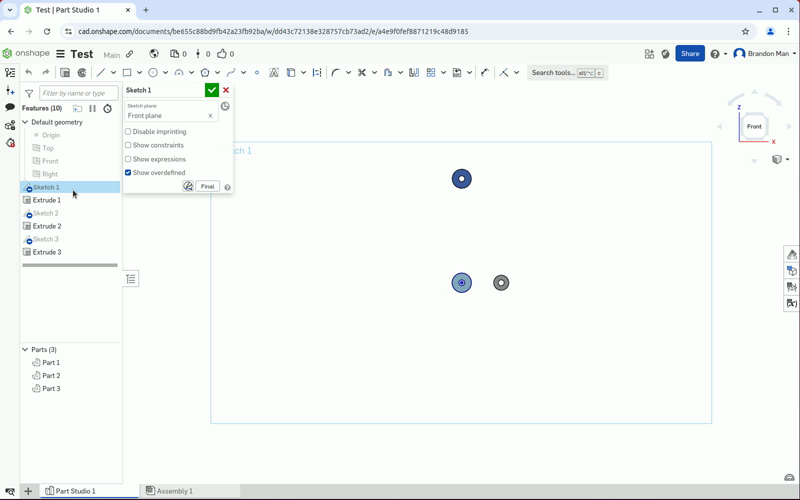
mouse_move(229, 92)
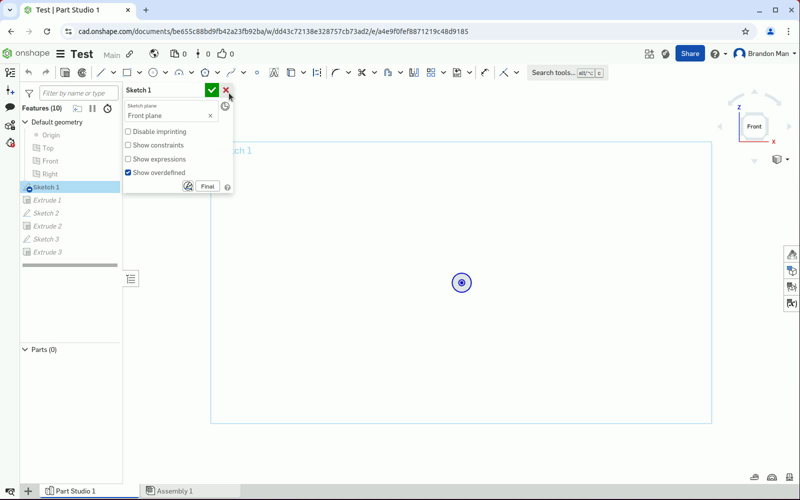
click(229, 92)
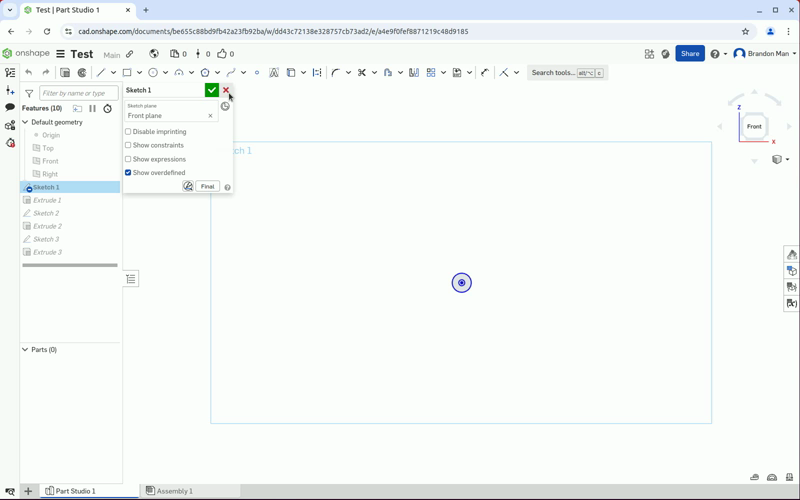
key(shift+s)
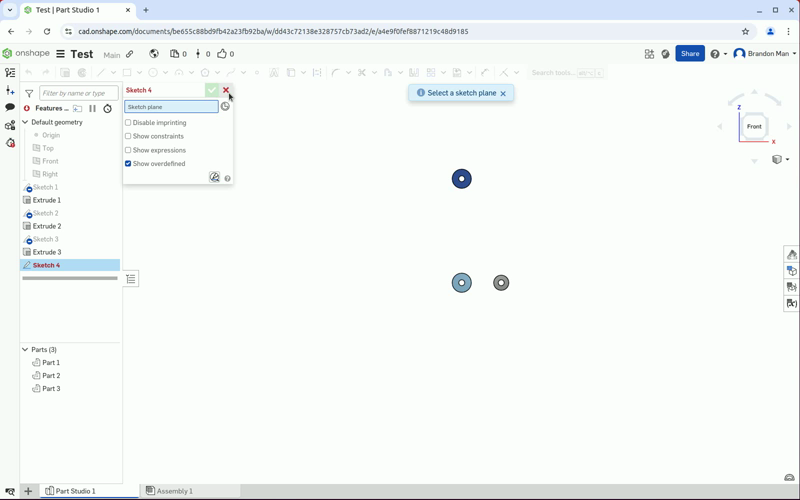
mouse_move(73, 163)
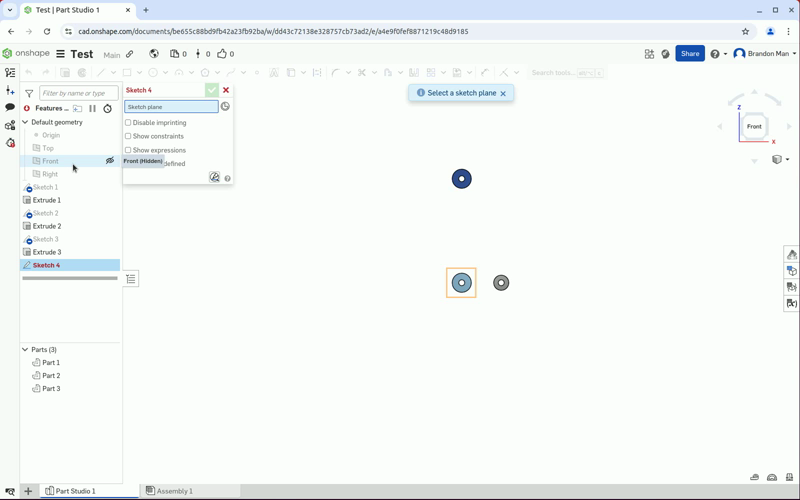
click(73, 163)
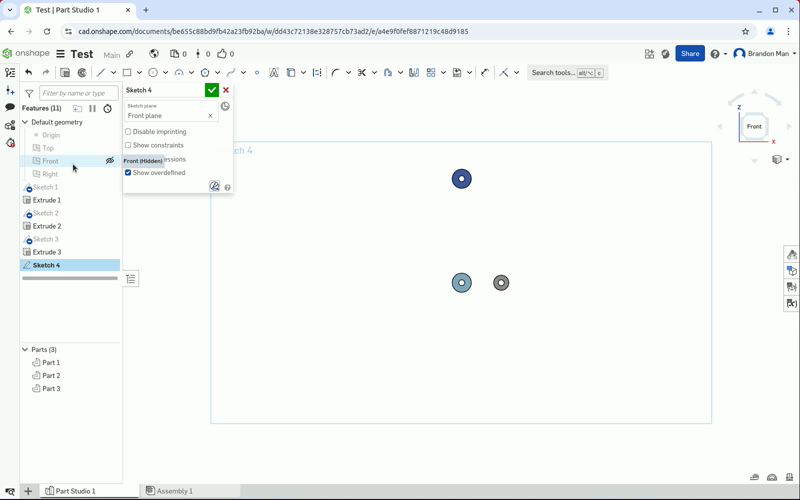
mouse_move(73, 352)
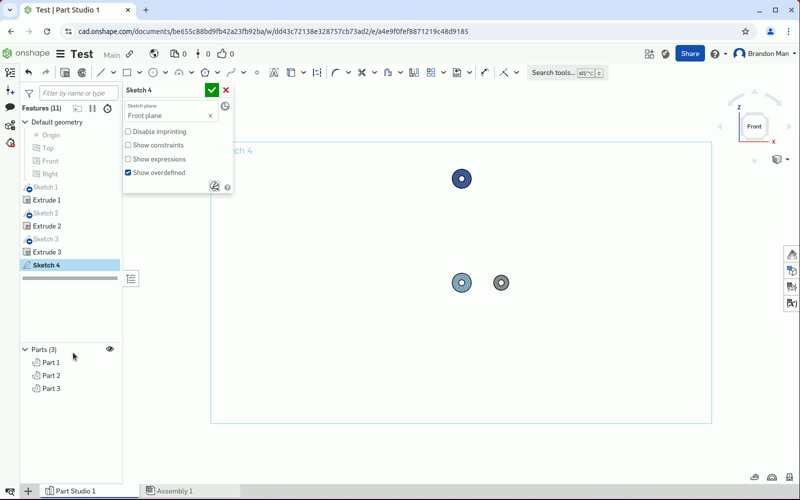
key(y)
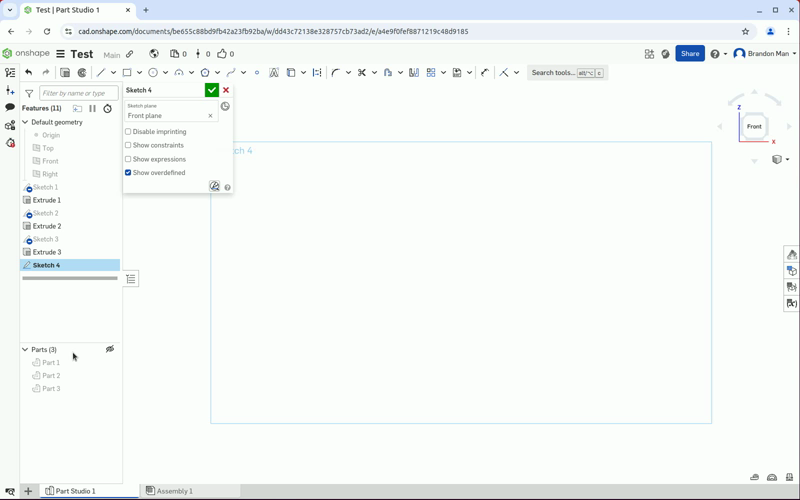
key(l)
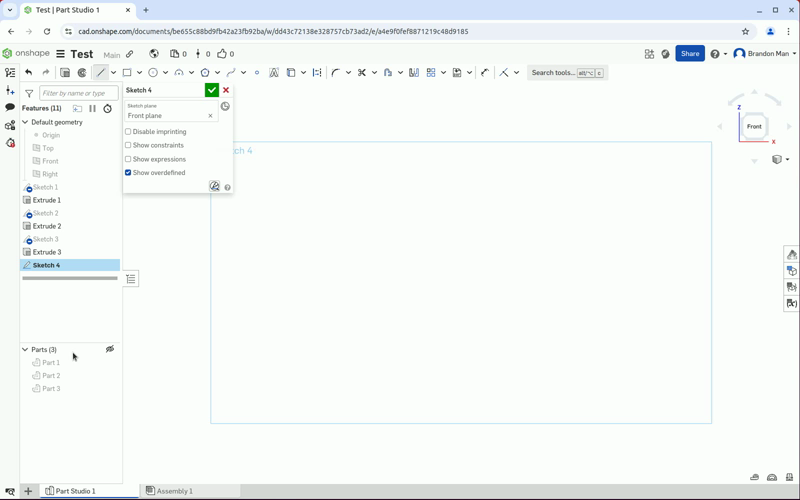
key_down(shift)
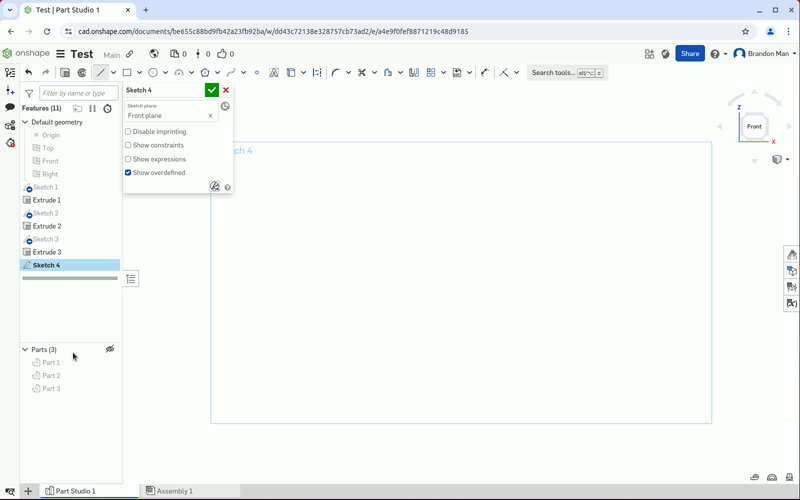
mouse_move(446, 226)
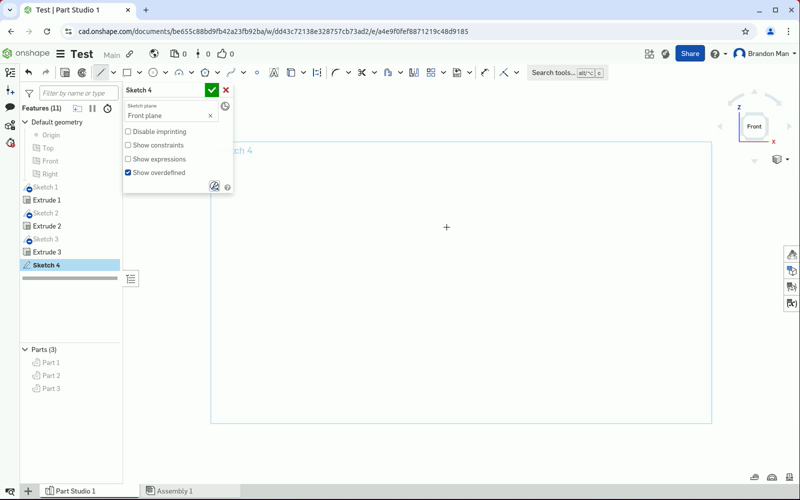
click(446, 226)
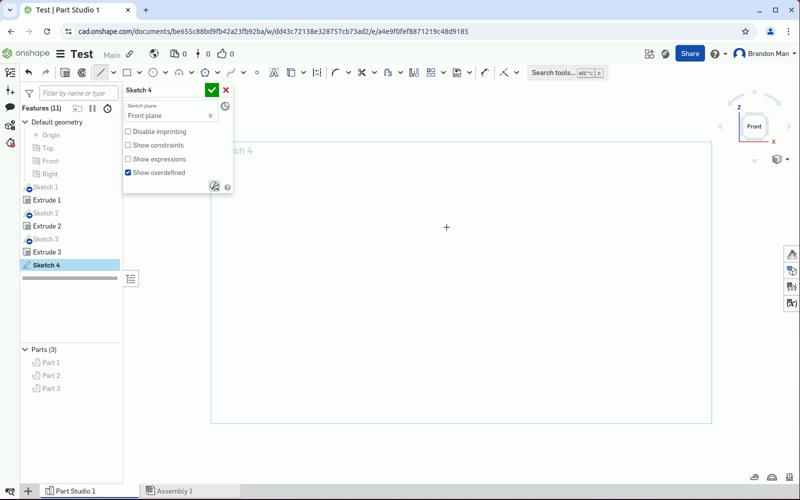
key_up(shift)
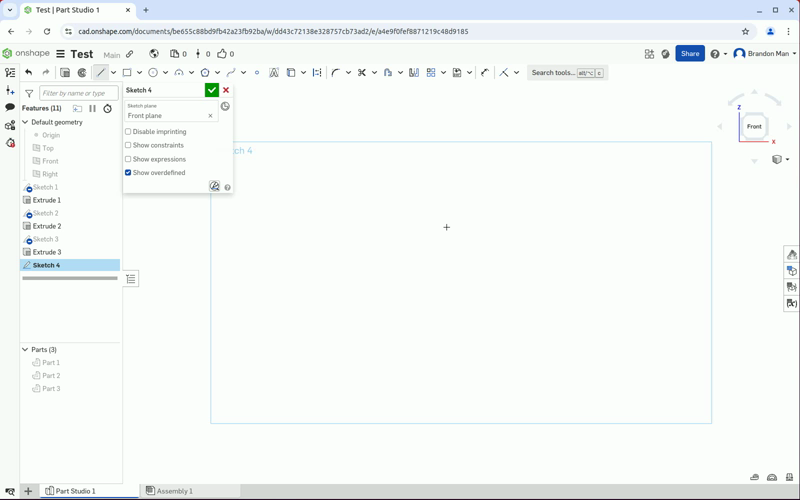
key_down(shift)
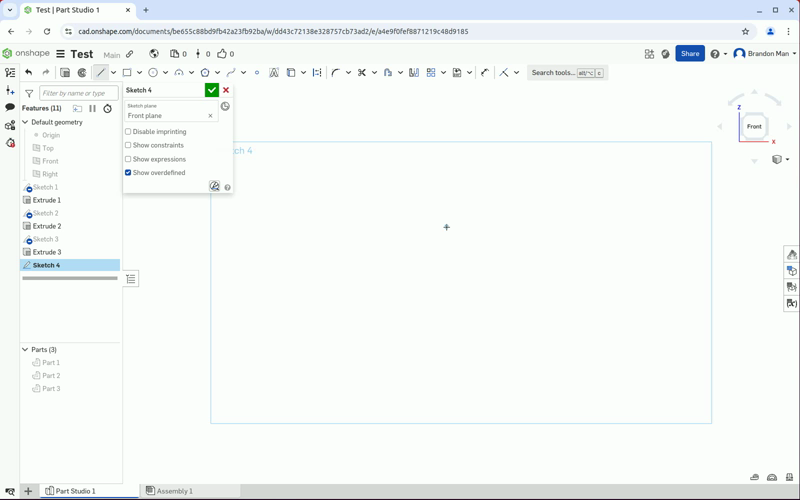
mouse_move(476, 226)
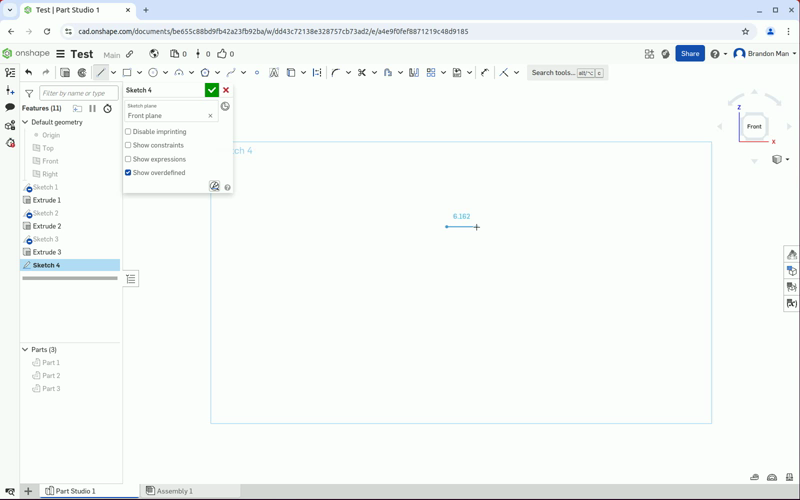
mouse_move(452, 284)
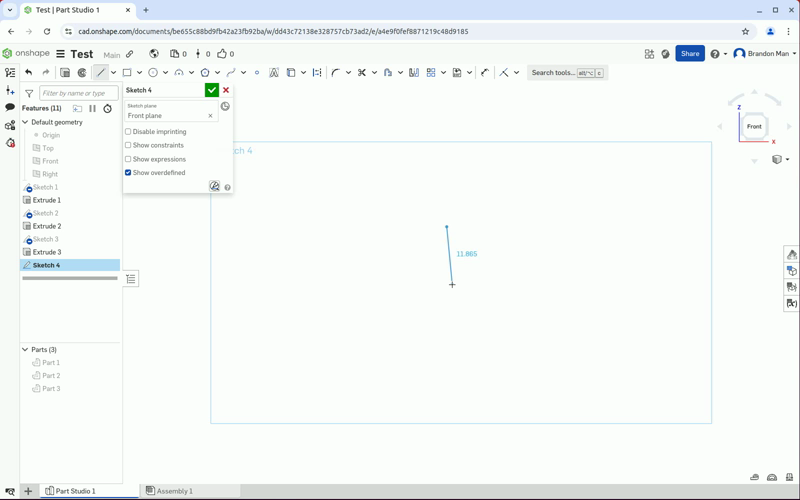
click(452, 284)
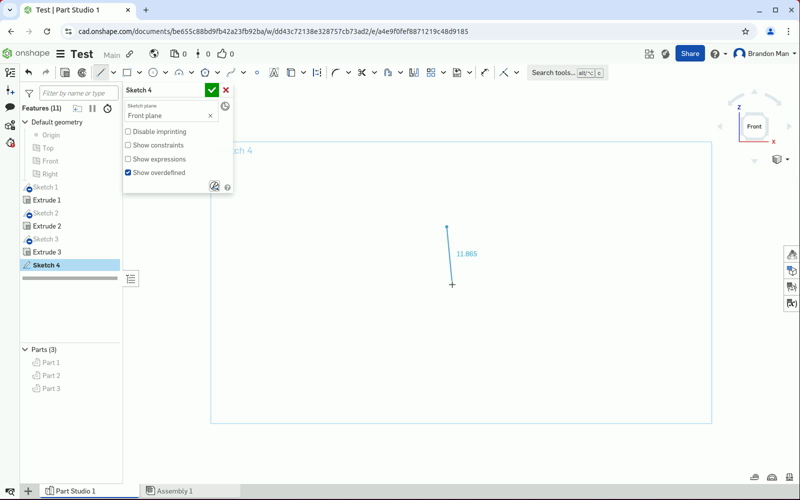
key_up(shift)
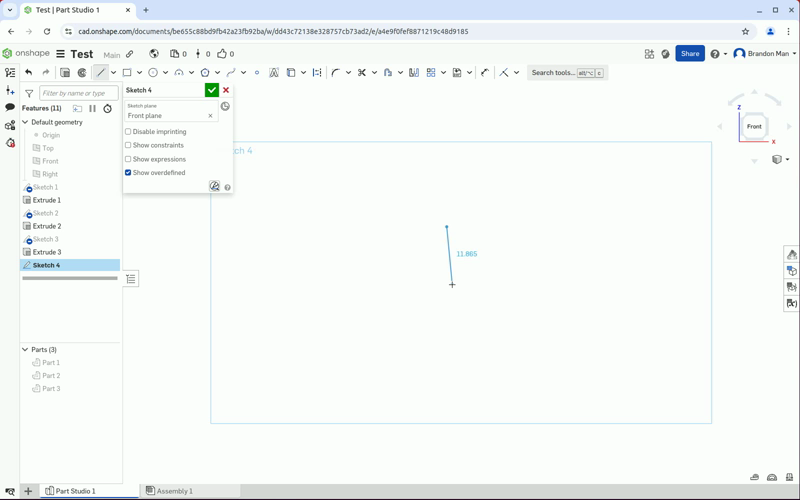
key(esc)
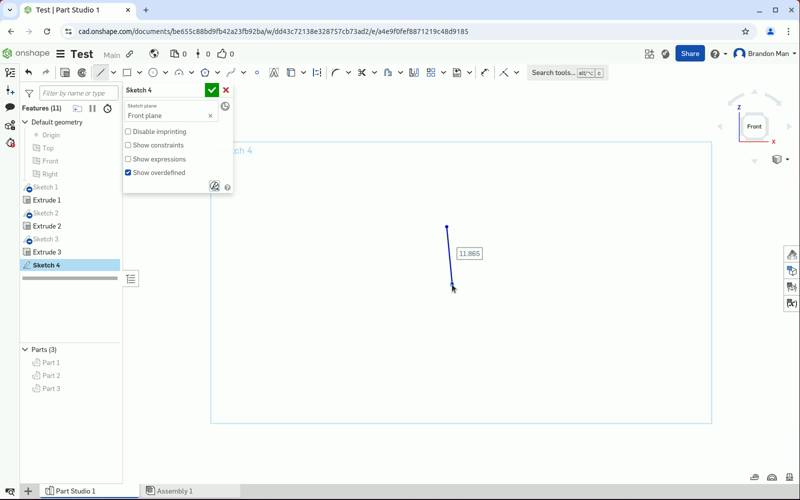
key(a)
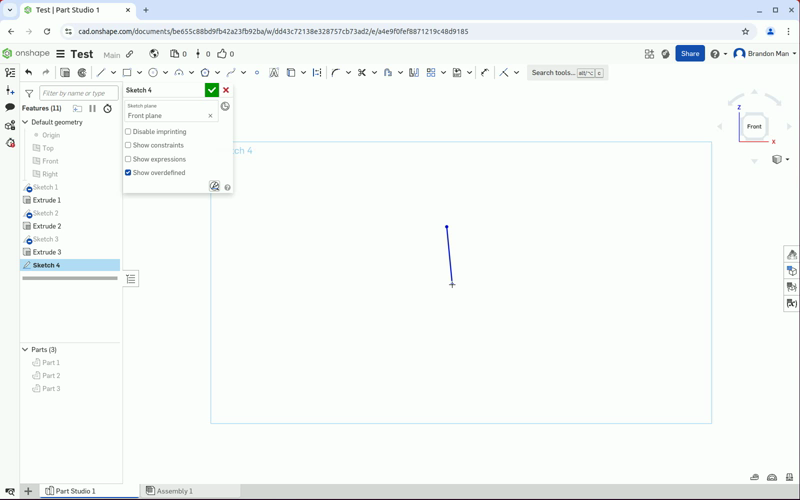
mouse_move(452, 284)
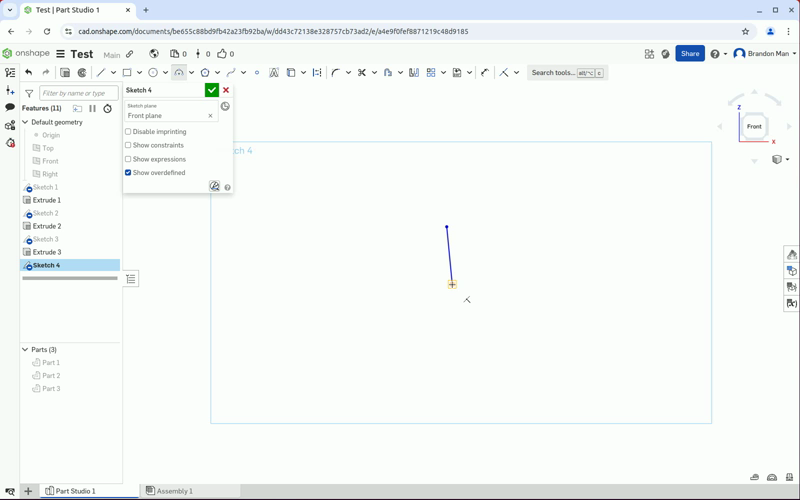
click(452, 284)
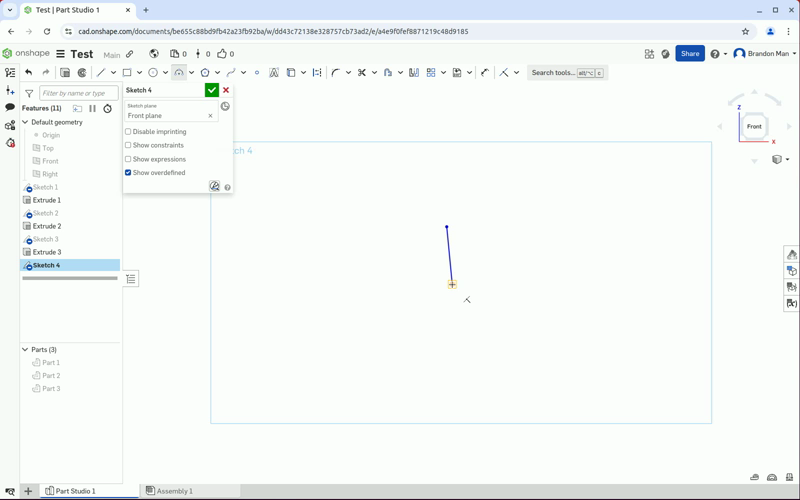
key_down(shift)
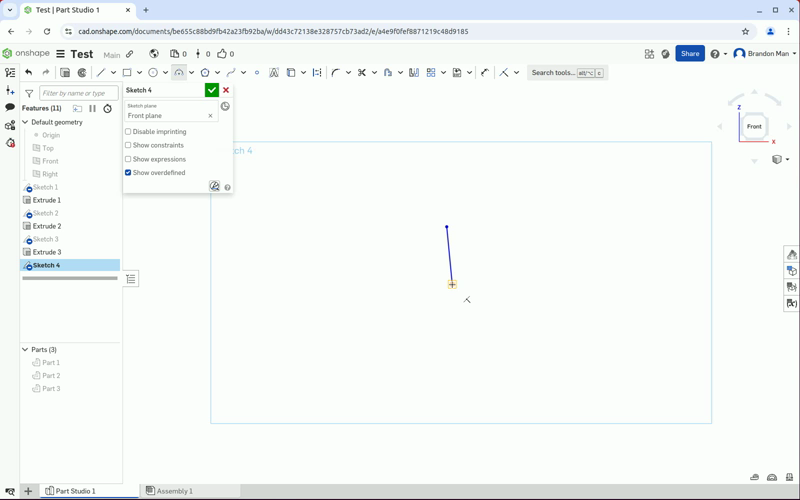
mouse_move(461, 291)
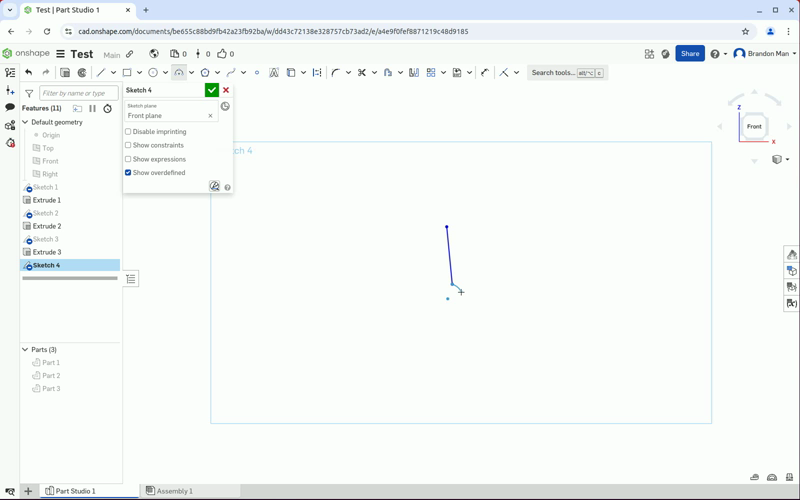
click(461, 291)
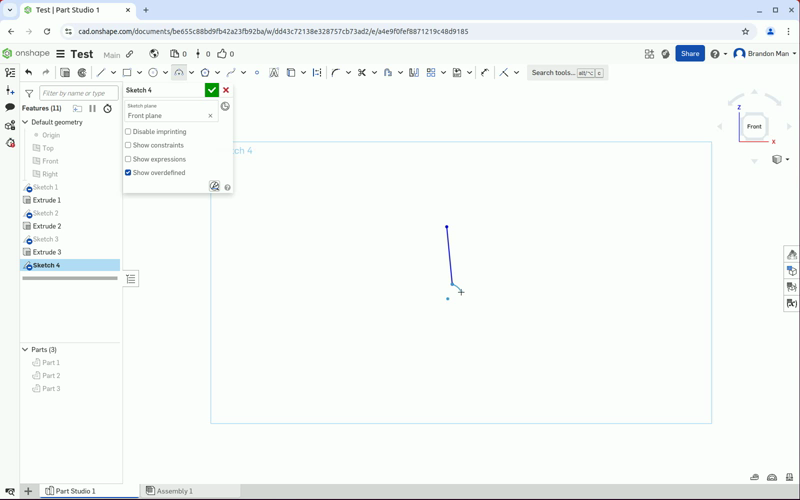
mouse_move(466, 276)
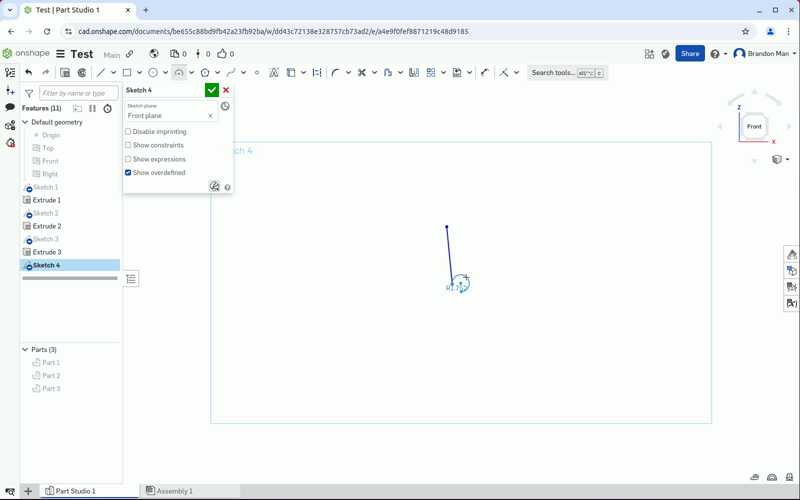
click(466, 276)
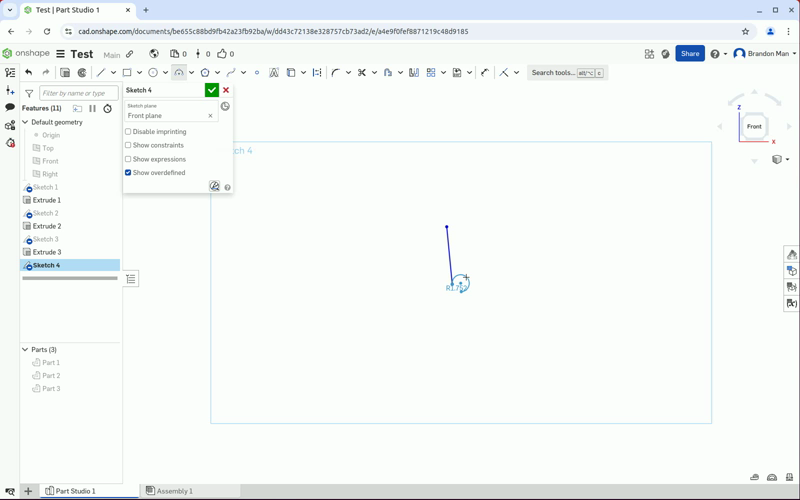
key_up(shift)
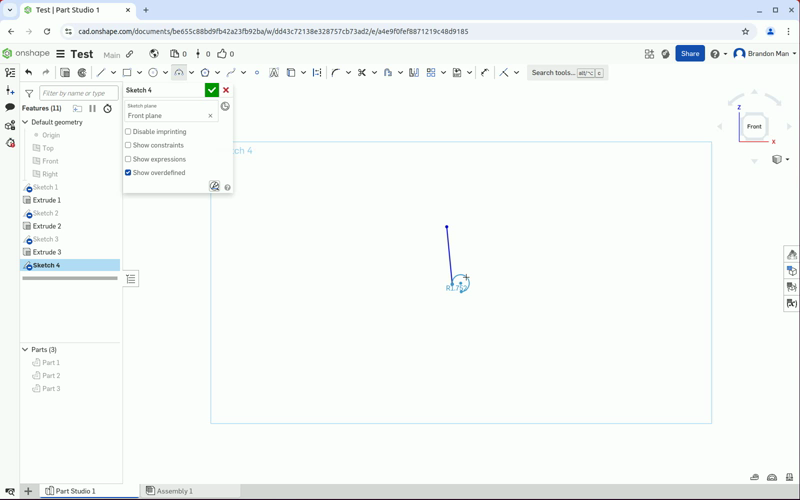
key(esc)
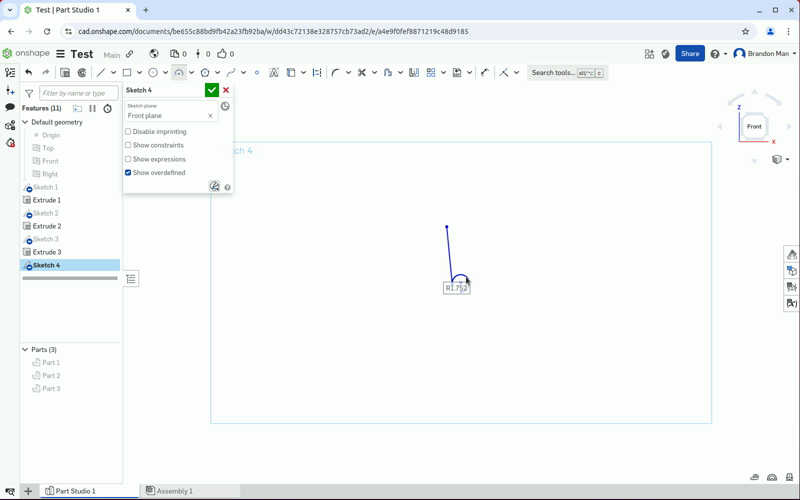
key(l)
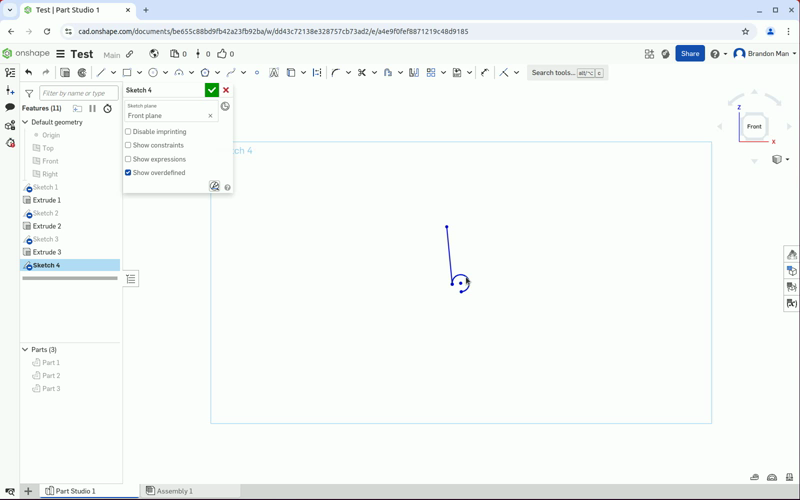
mouse_move(461, 291)
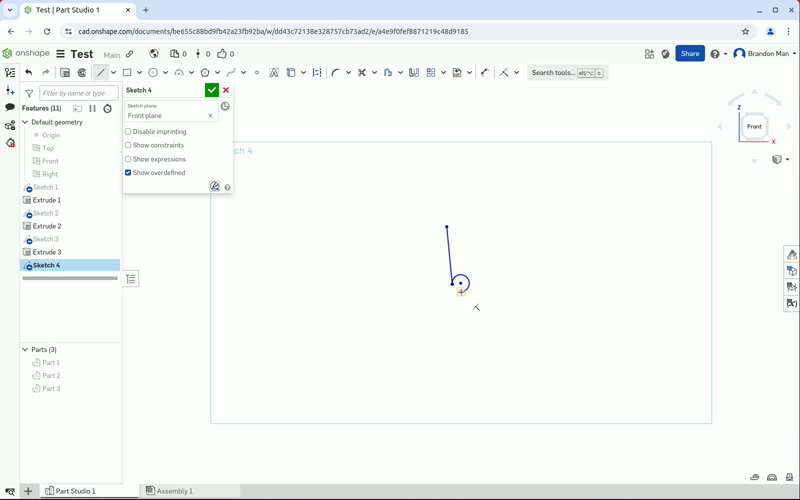
click(461, 291)
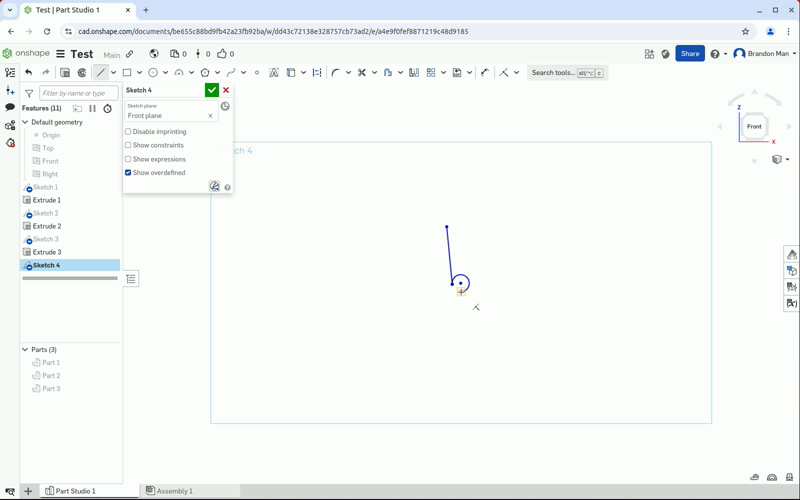
key_down(shift)
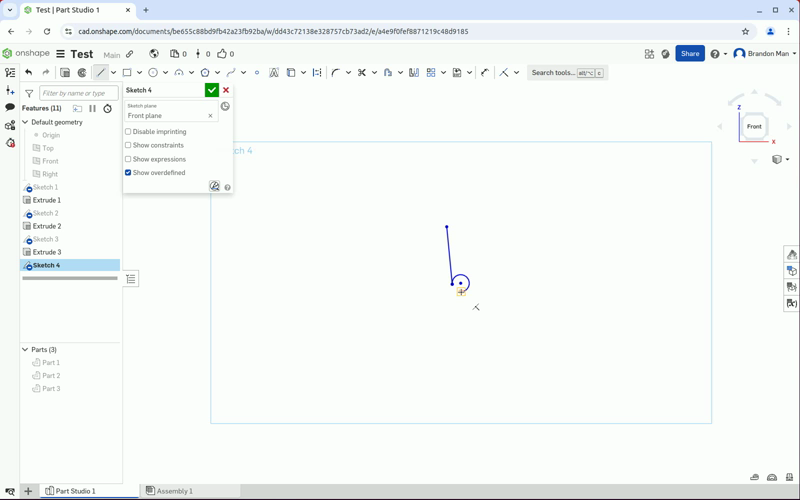
mouse_move(491, 291)
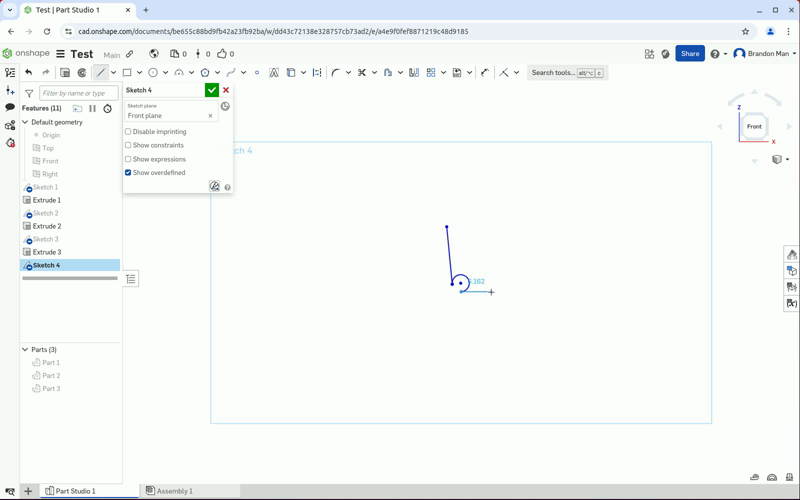
mouse_move(502, 290)
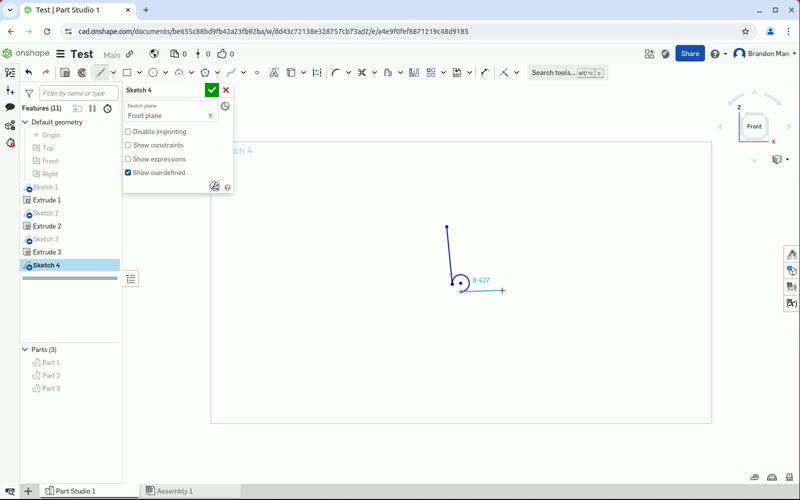
click(502, 290)
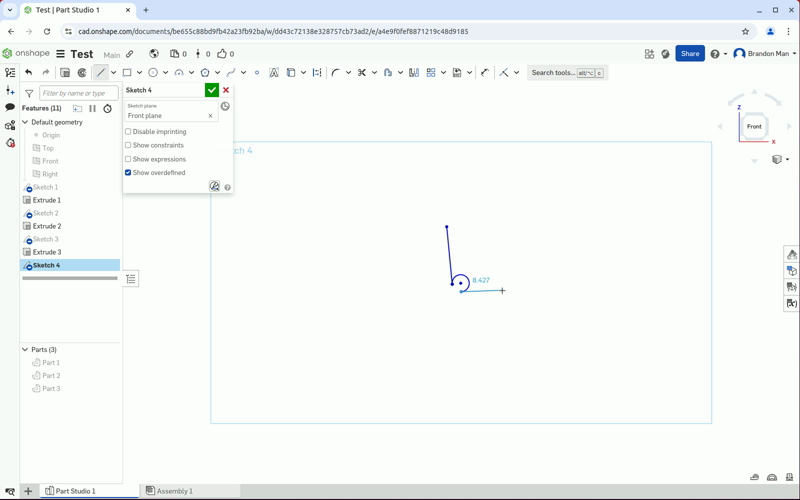
key_up(shift)
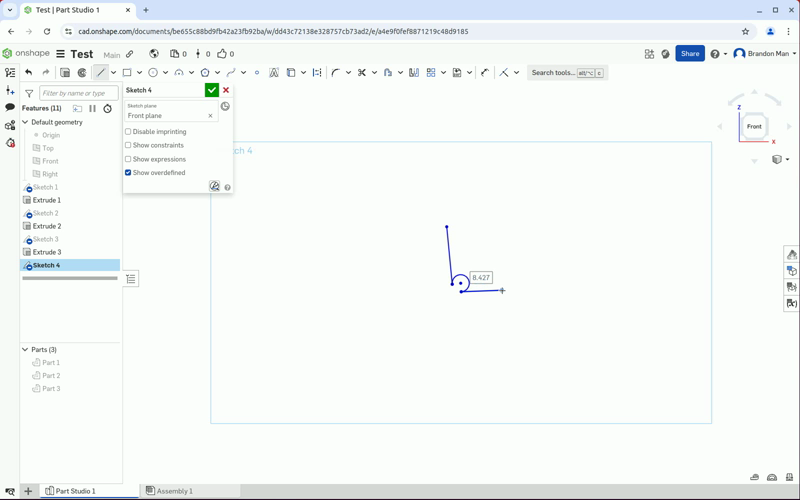
key(esc)
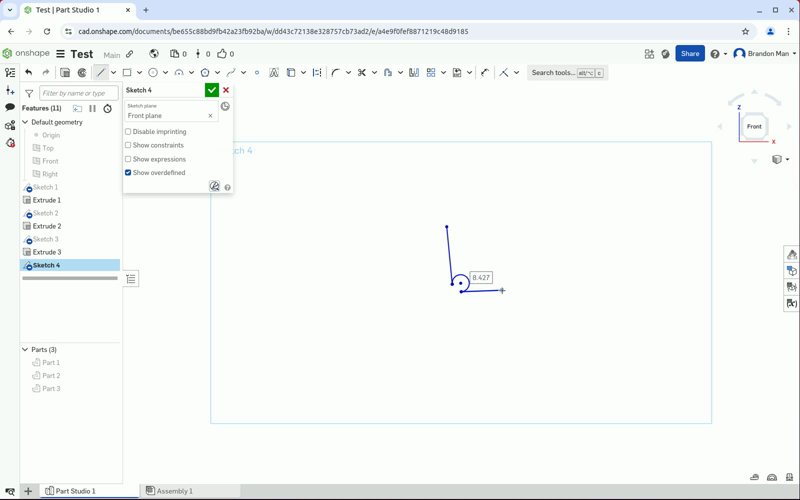
key(a)
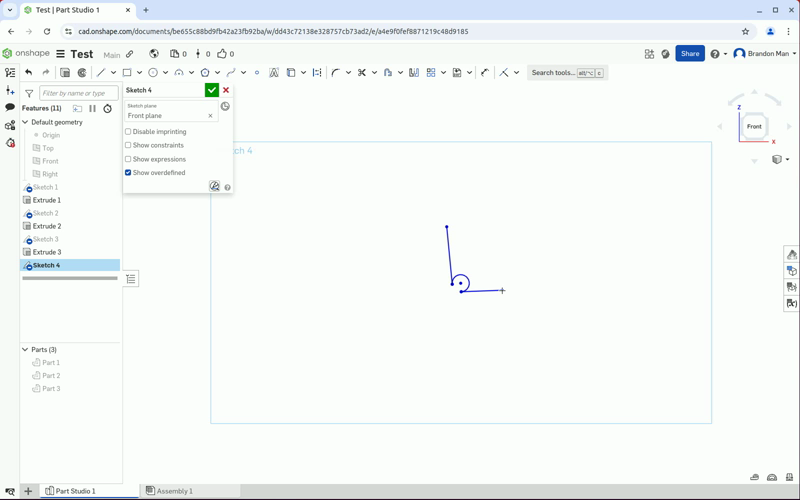
mouse_move(502, 290)
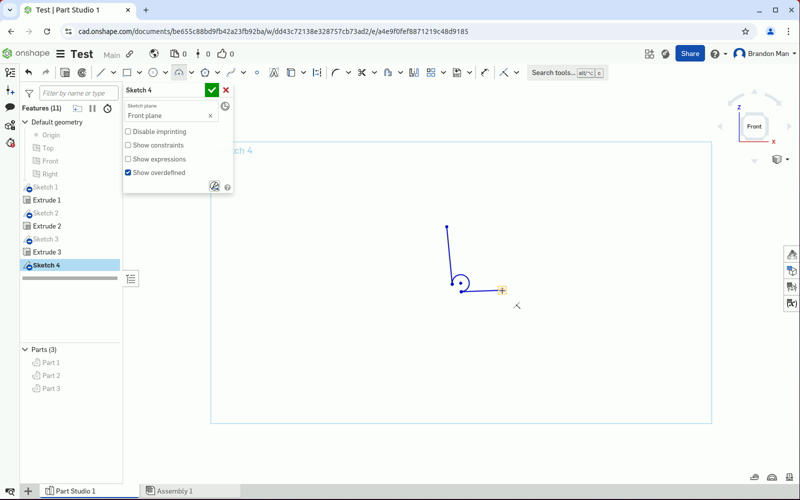
click(502, 290)
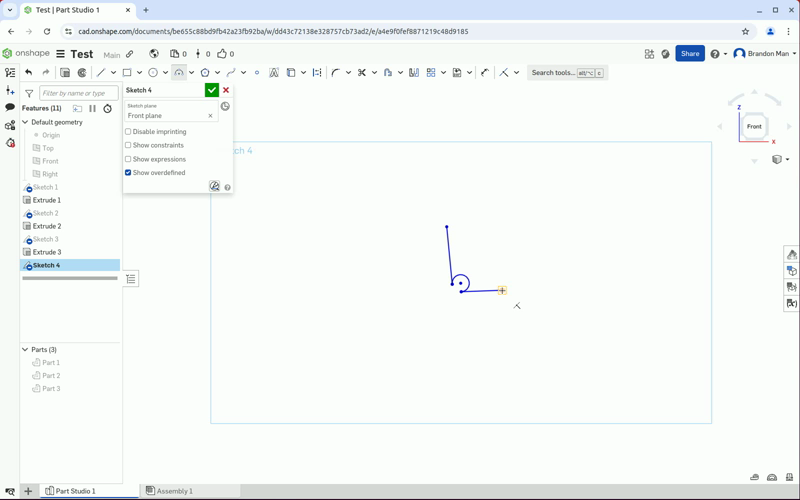
key_down(shift)
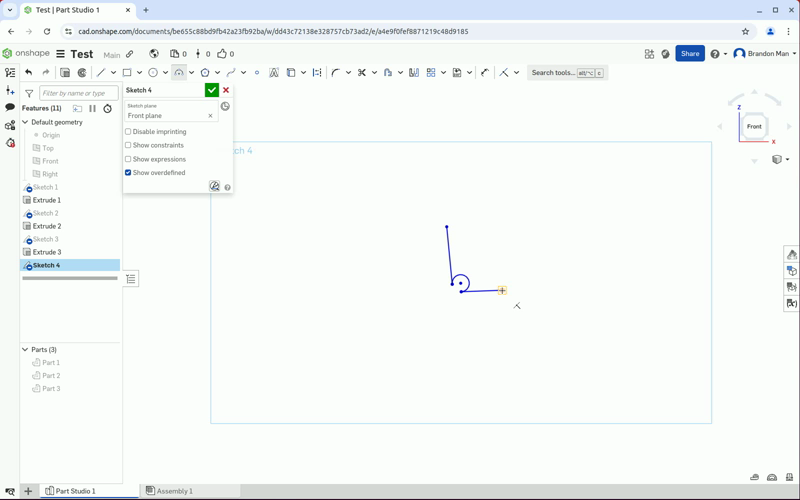
mouse_move(502, 276)
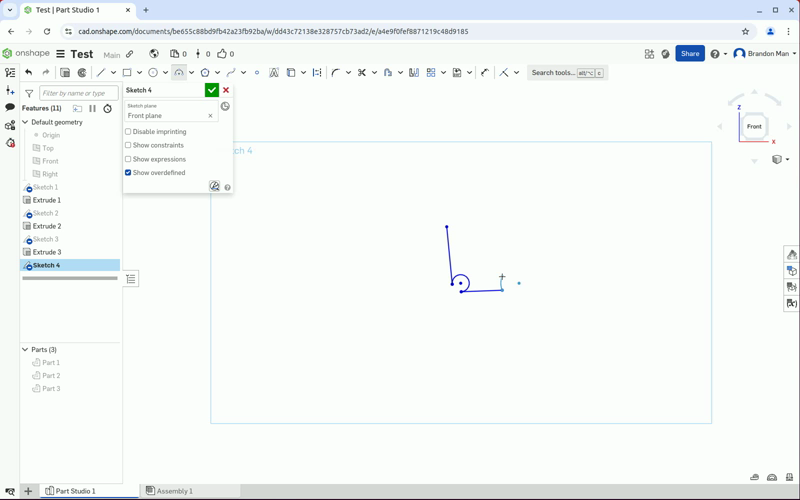
click(502, 276)
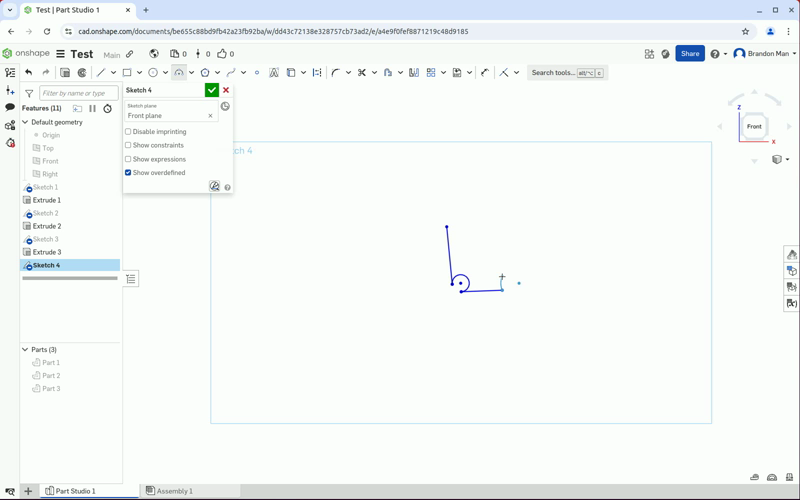
mouse_move(494, 282)
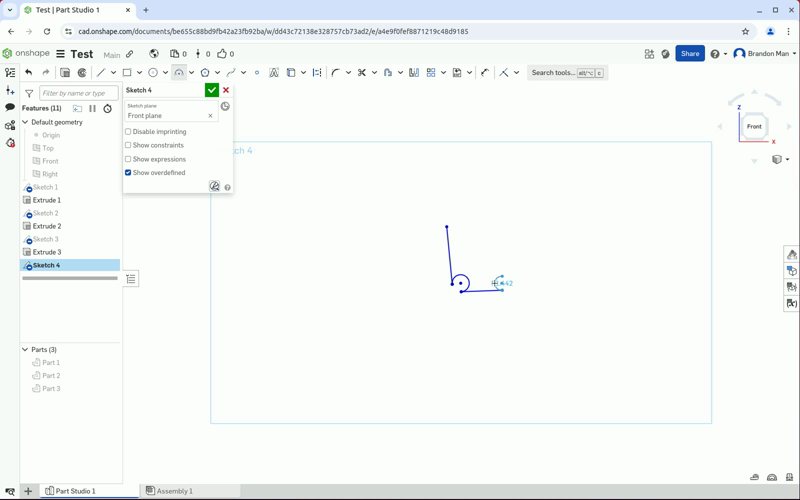
click(494, 282)
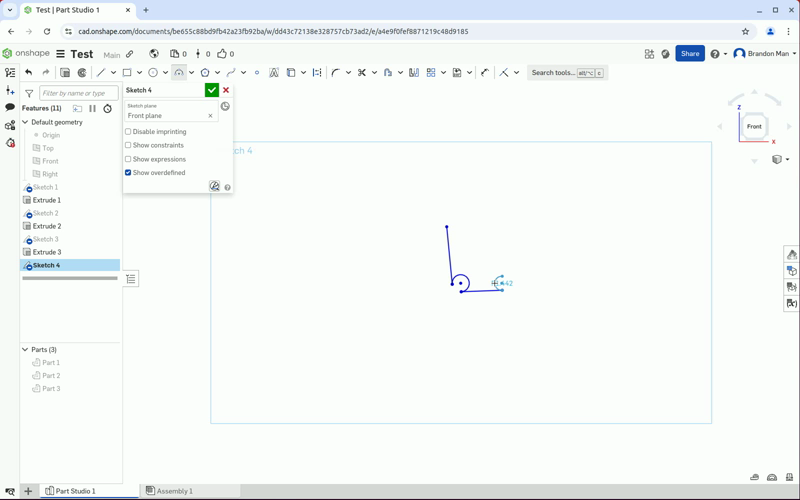
key_up(shift)
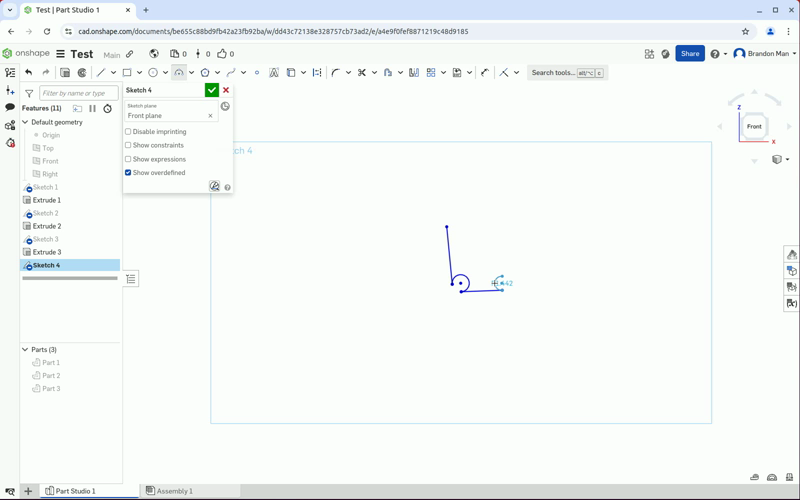
key(esc)
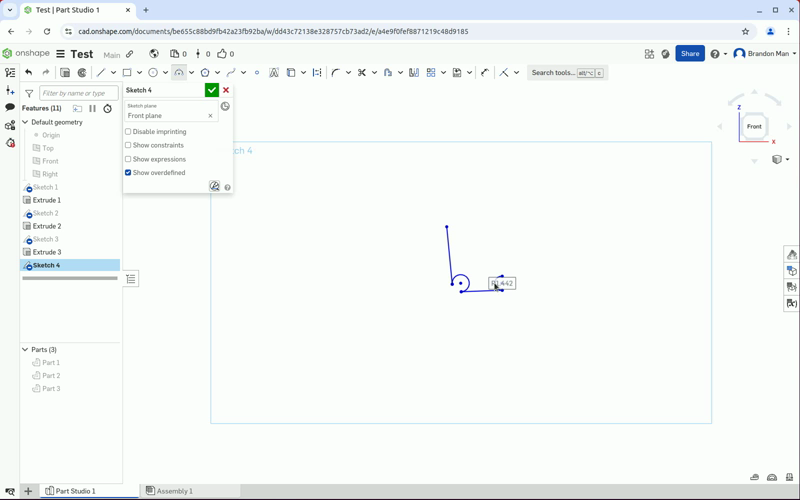
key(l)
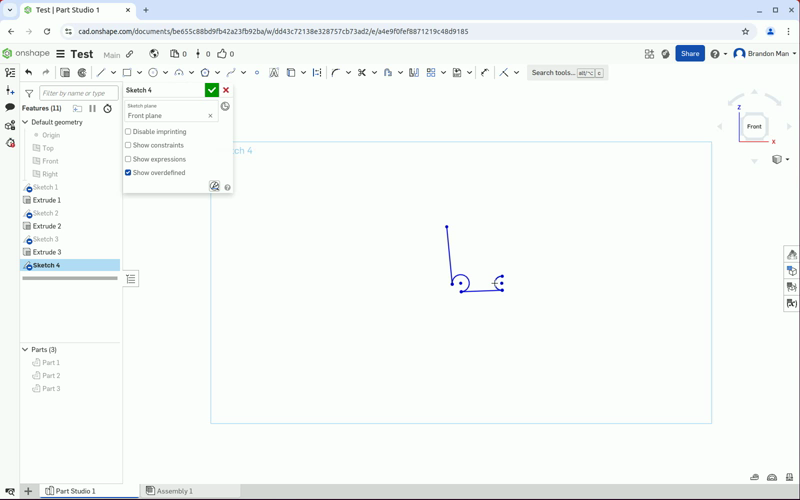
mouse_move(502, 276)
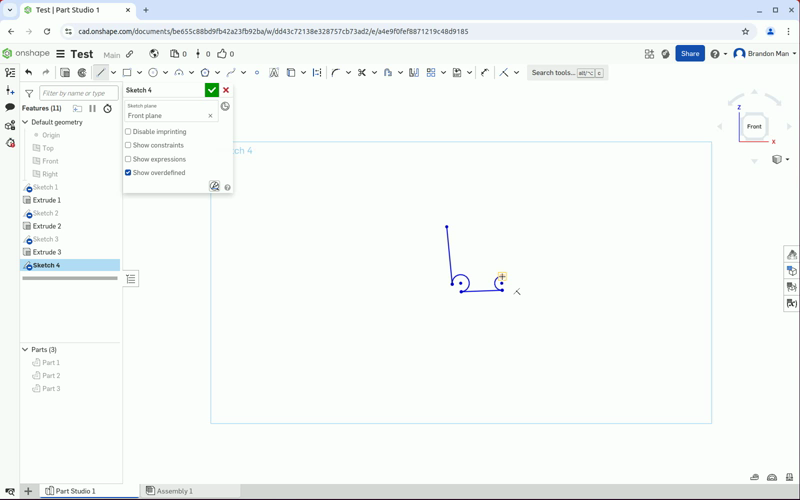
click(502, 276)
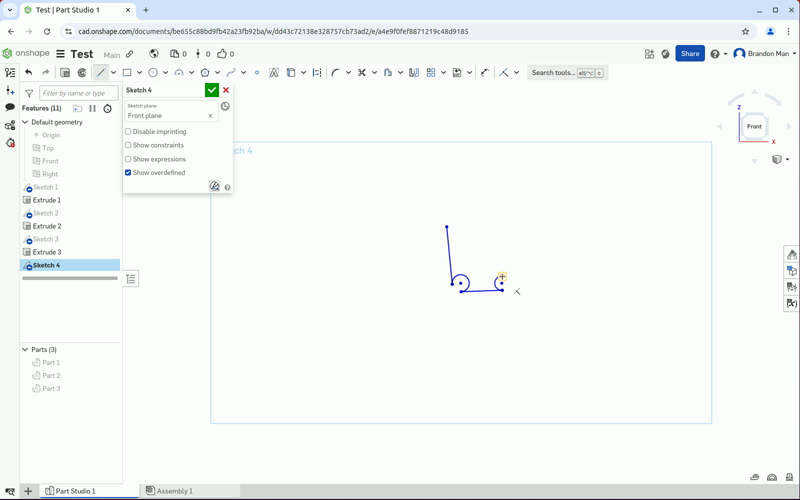
key_down(shift)
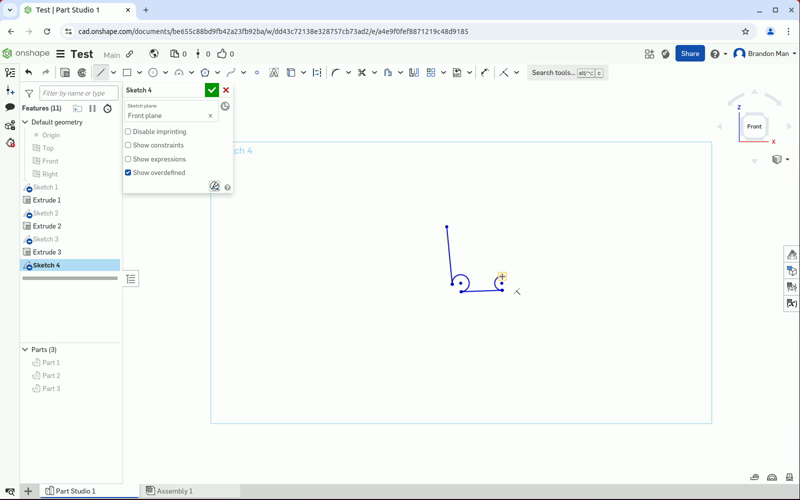
mouse_move(532, 276)
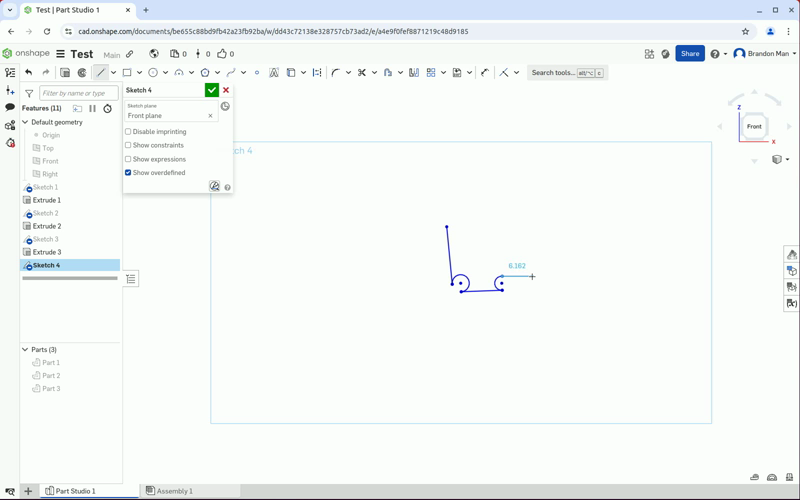
mouse_move(478, 275)
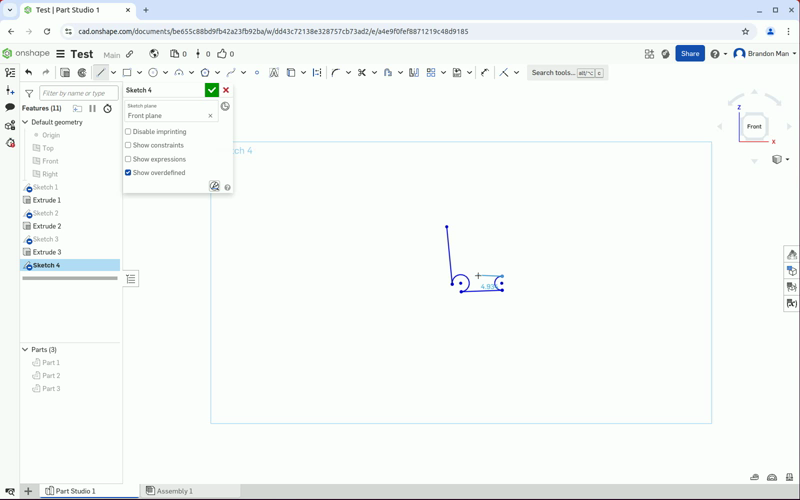
click(478, 275)
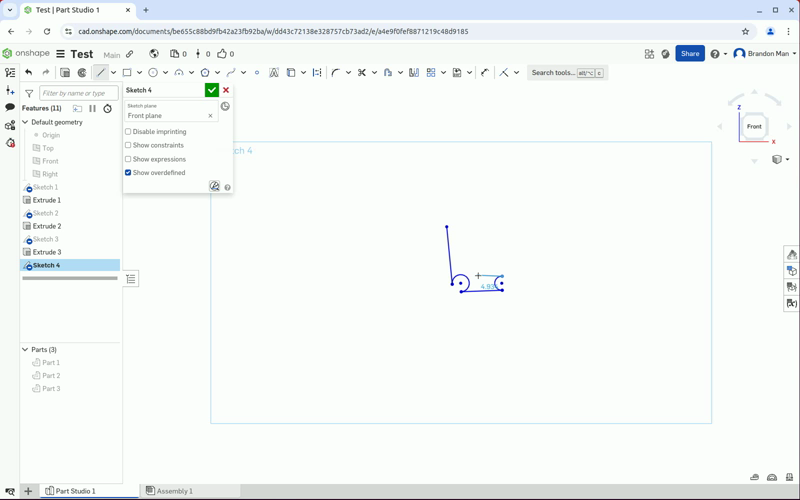
key_up(shift)
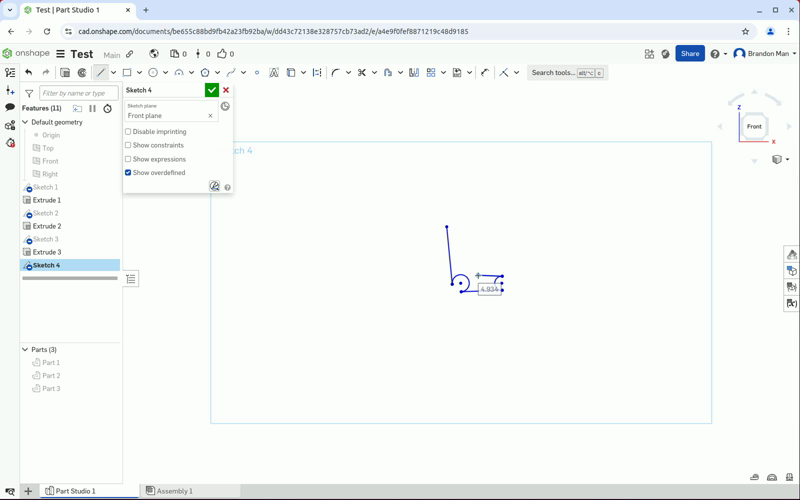
key(esc)
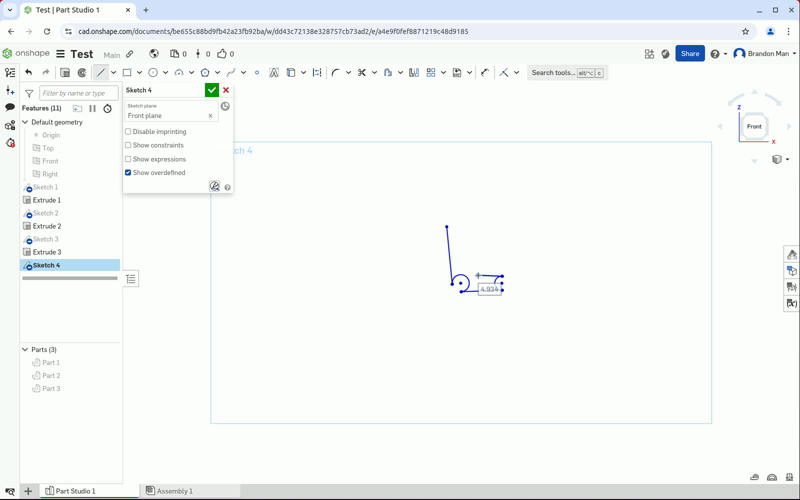
key(a)
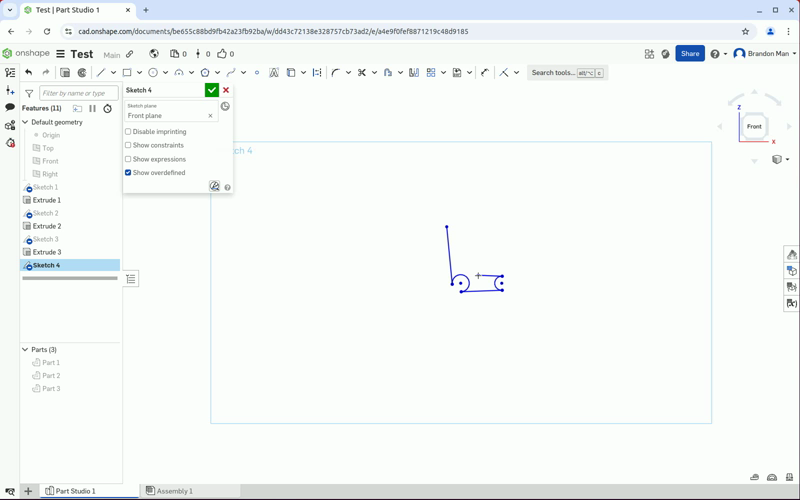
mouse_move(478, 275)
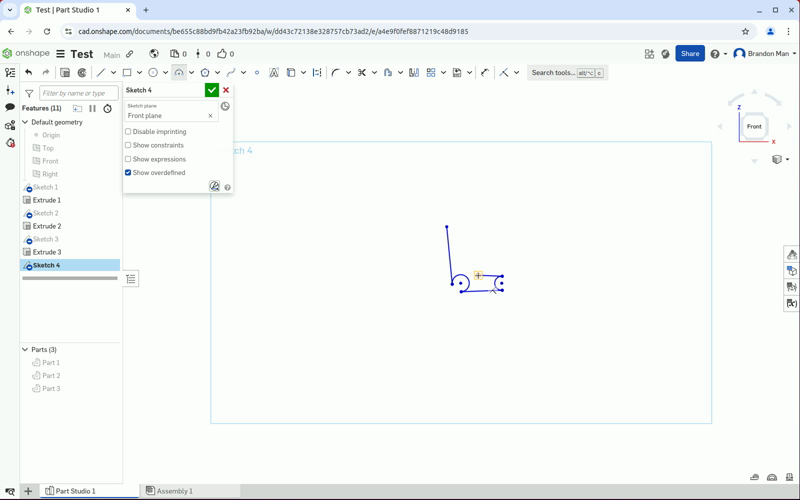
click(478, 275)
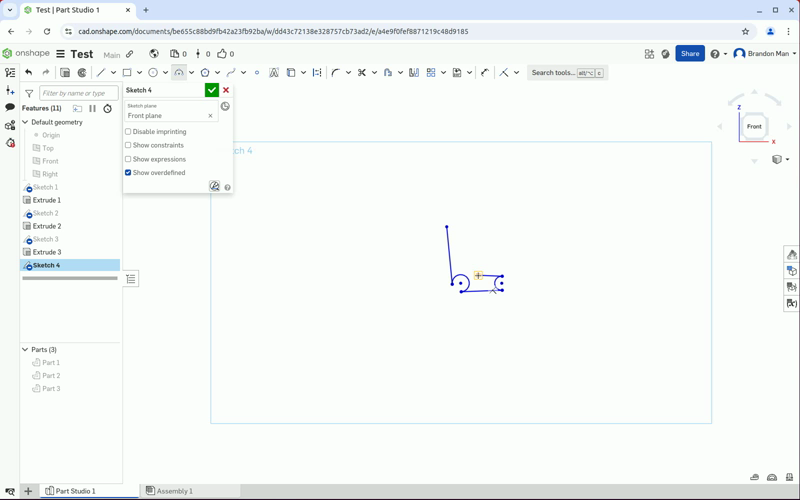
key_down(shift)
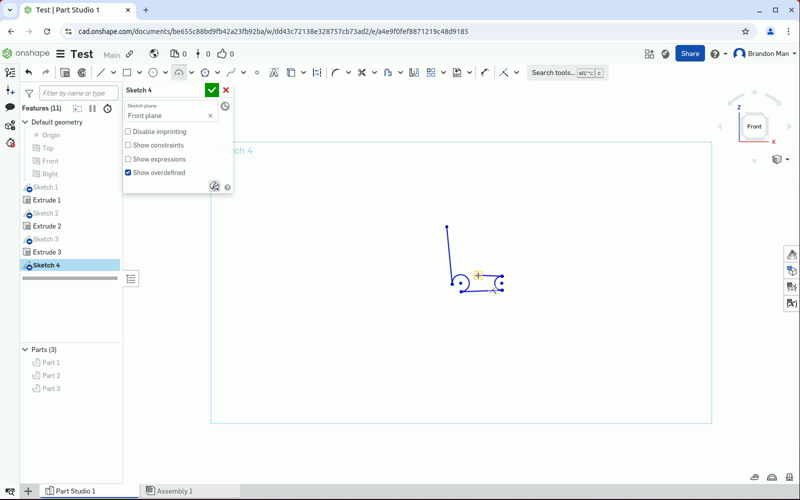
mouse_move(471, 267)
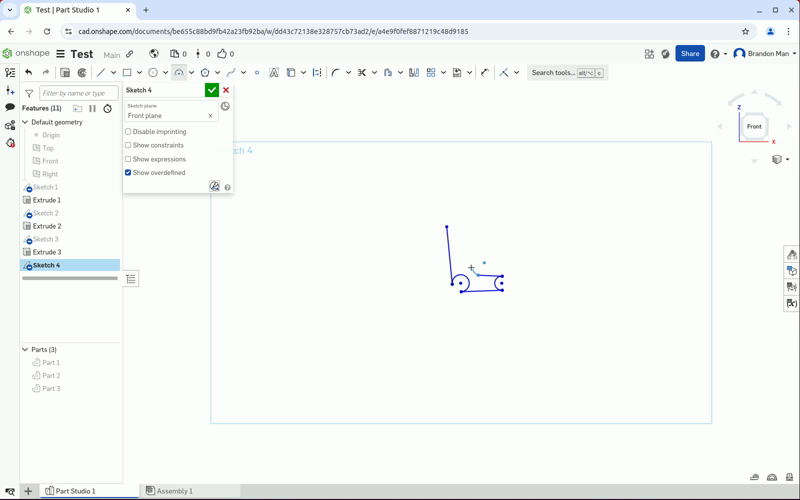
click(471, 267)
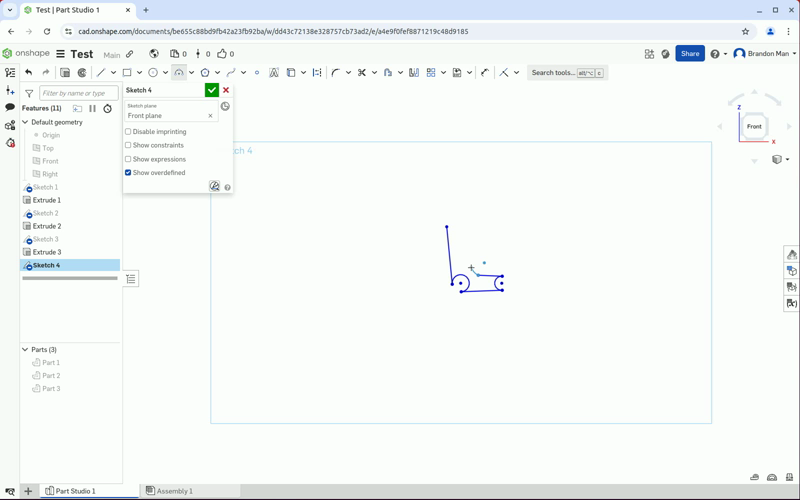
mouse_move(472, 272)
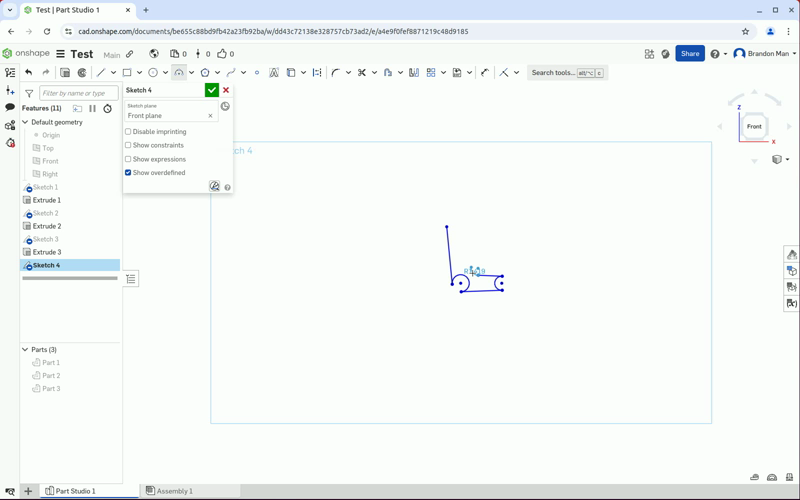
click(472, 272)
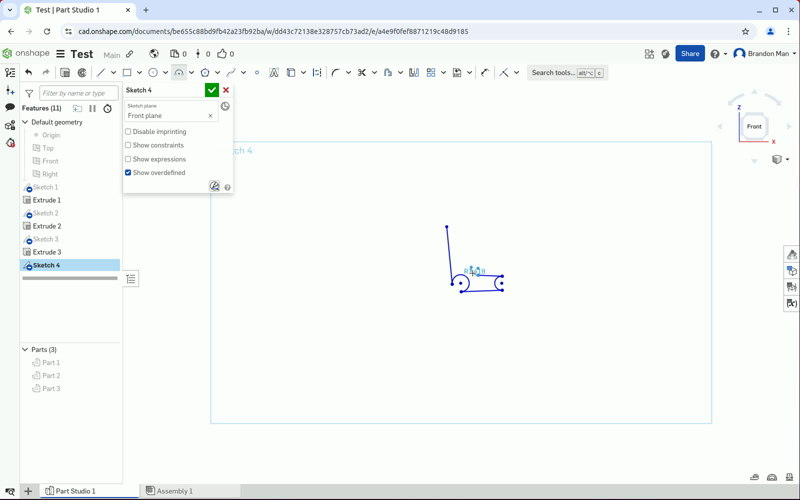
key_up(shift)
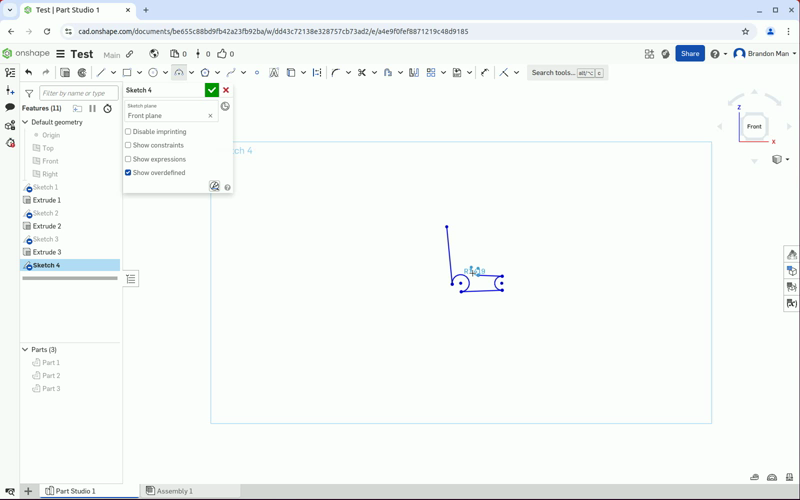
key(esc)
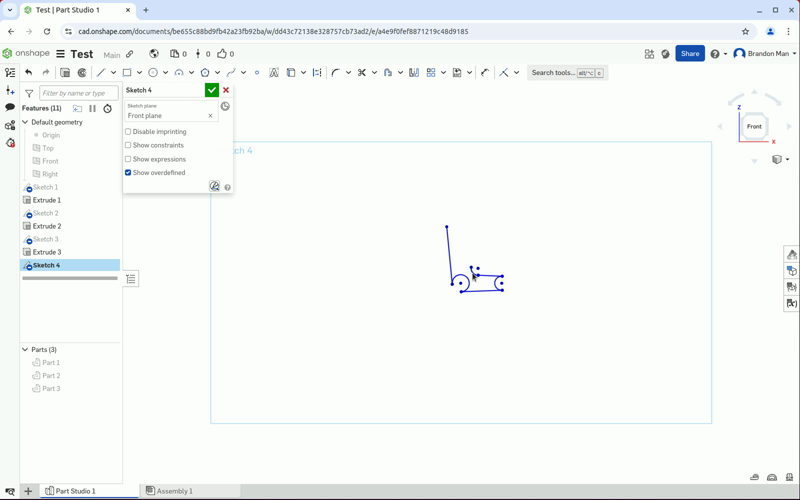
key(l)
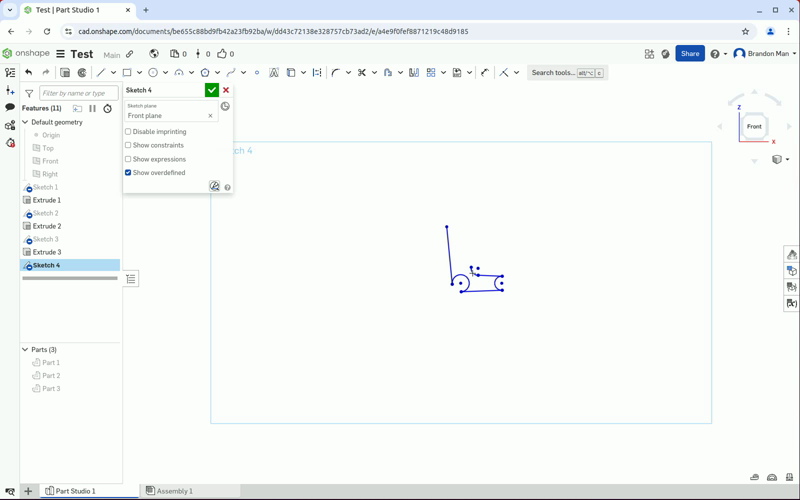
mouse_move(471, 267)
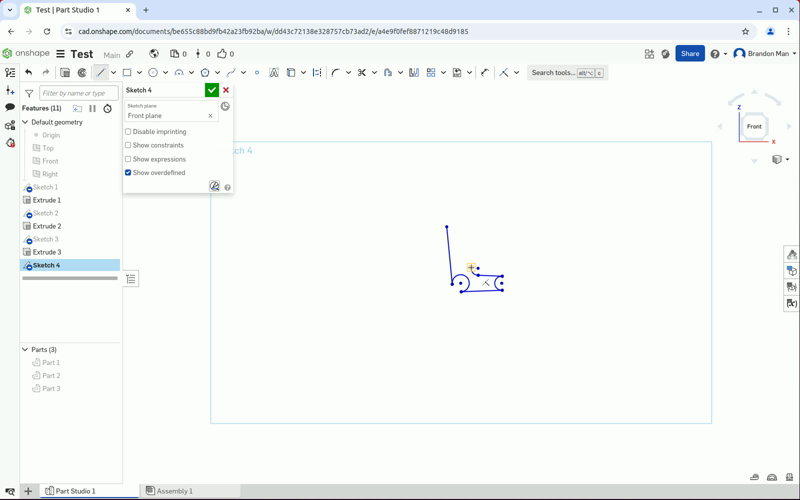
click(471, 267)
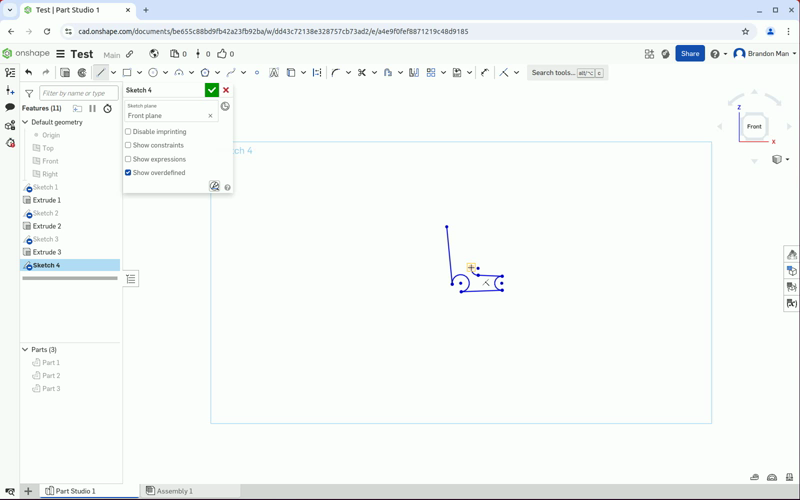
key_down(shift)
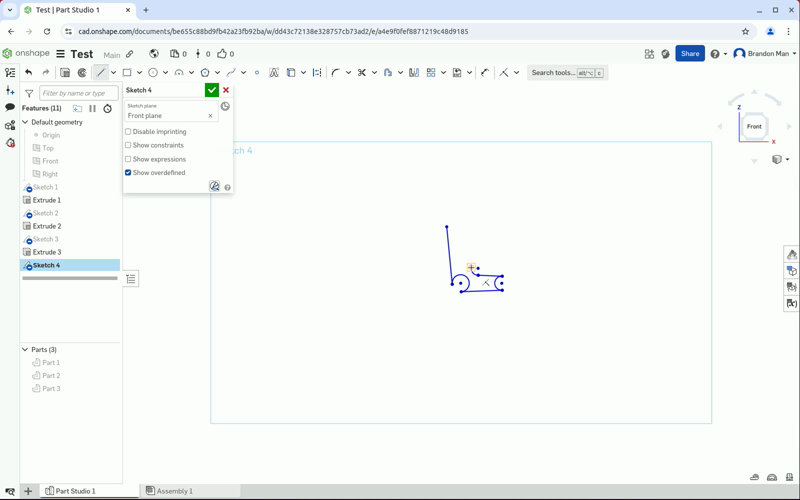
mouse_move(501, 267)
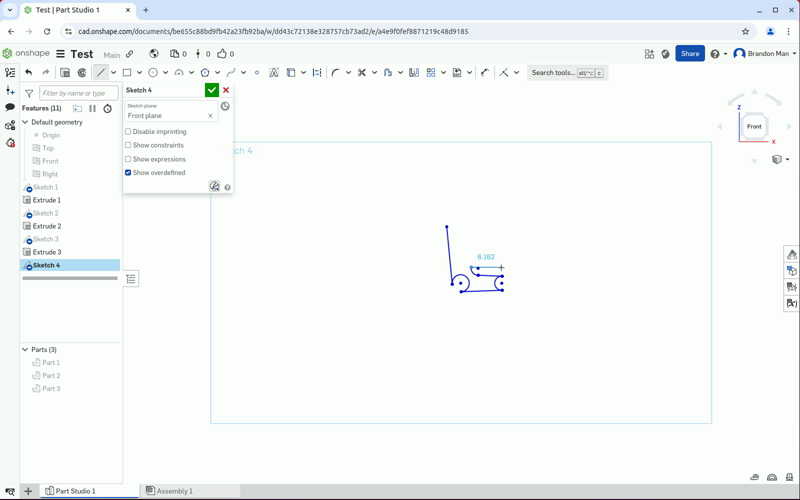
mouse_move(475, 226)
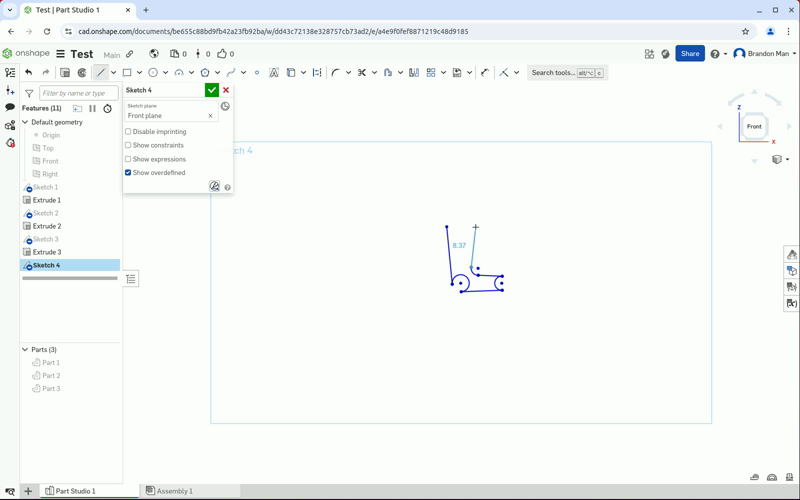
click(475, 226)
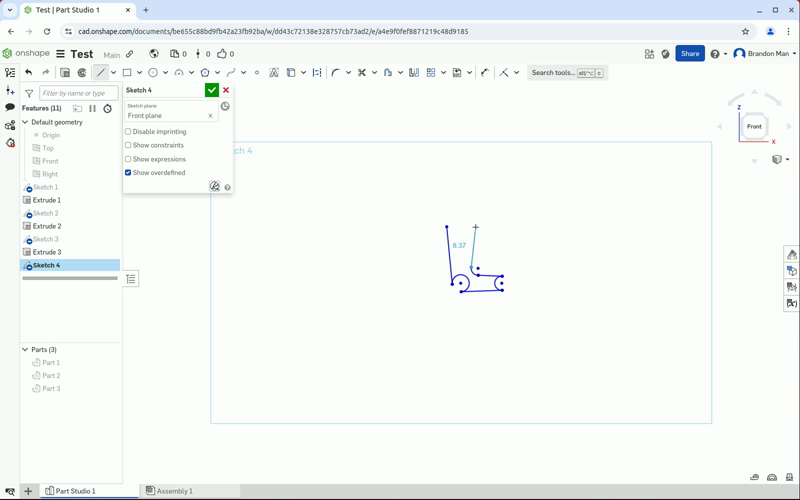
key_up(shift)
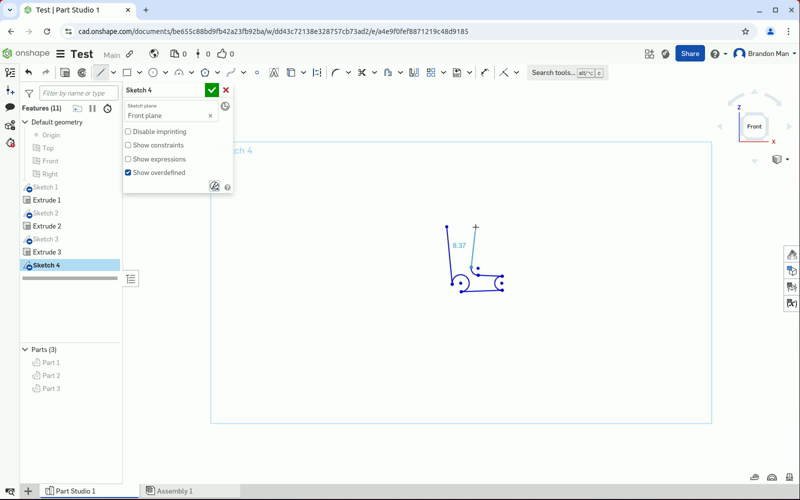
key(esc)
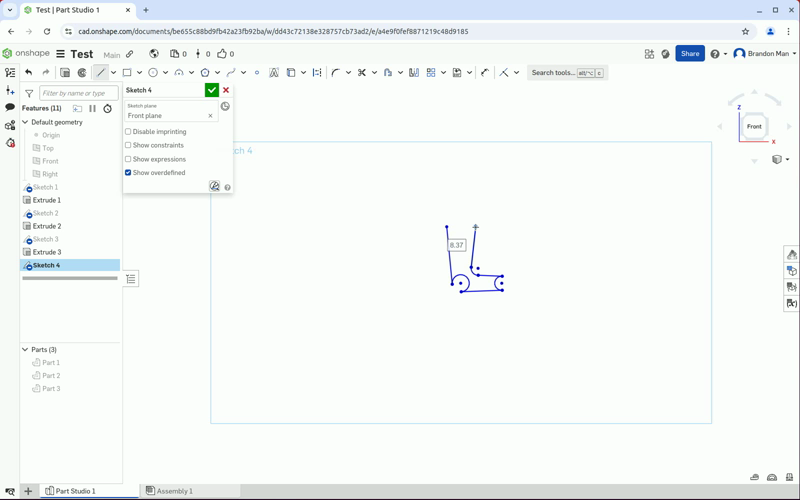
key(a)
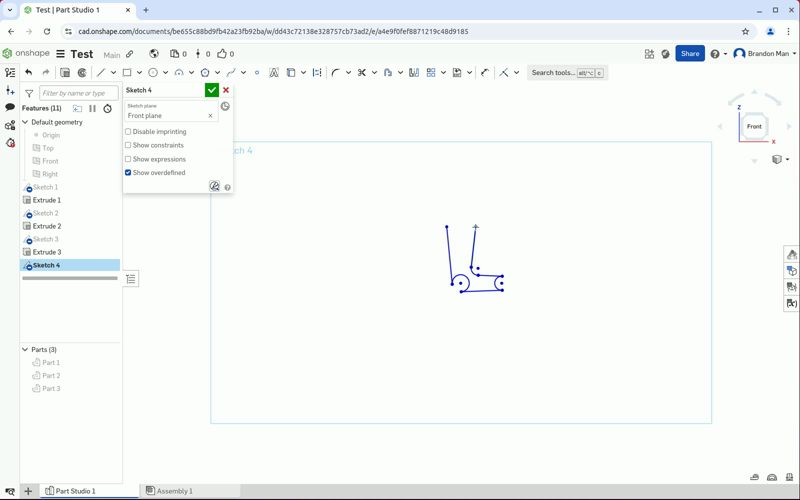
mouse_move(475, 226)
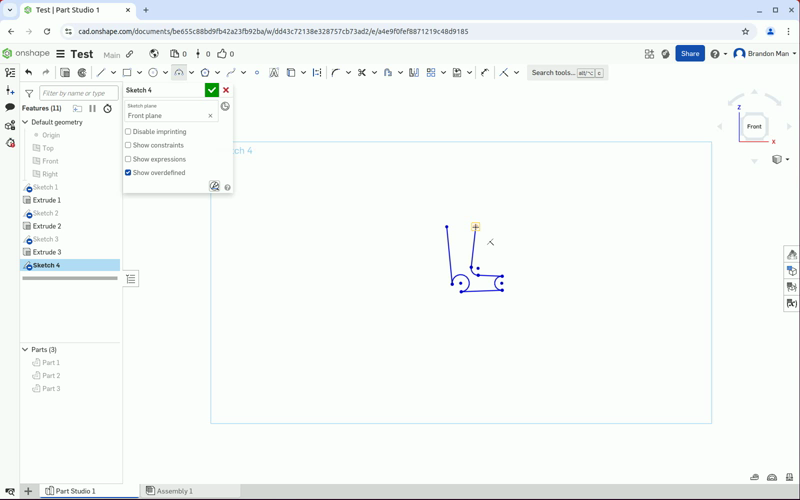
click(475, 226)
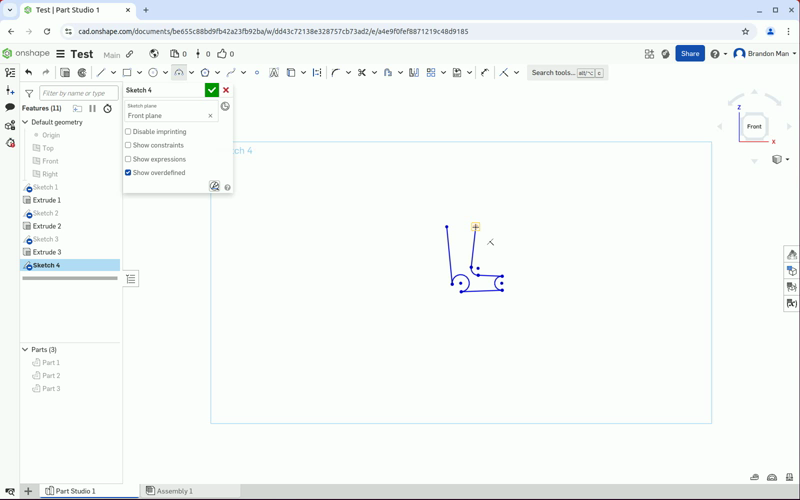
mouse_move(446, 226)
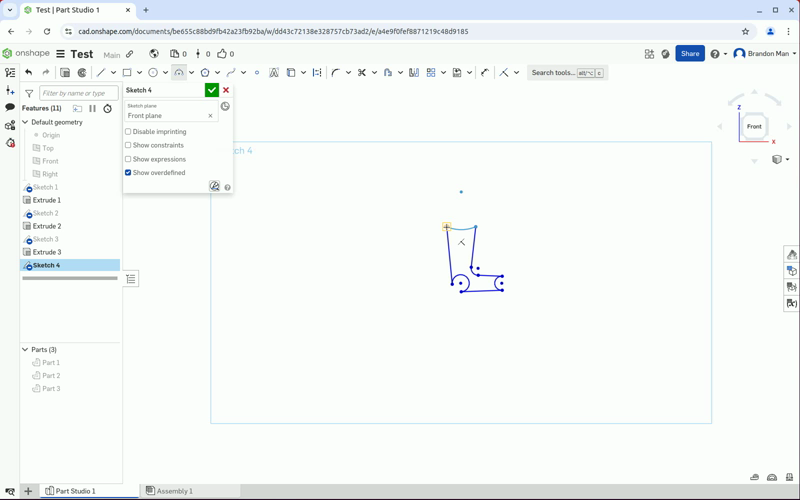
click(446, 226)
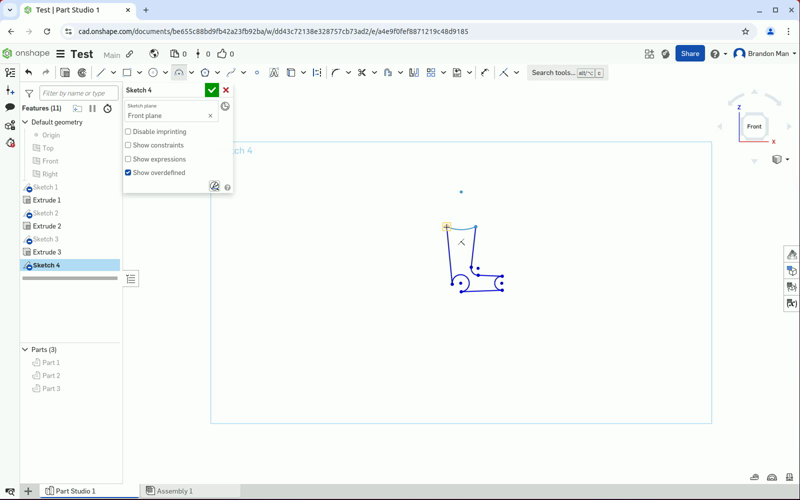
key_down(shift)
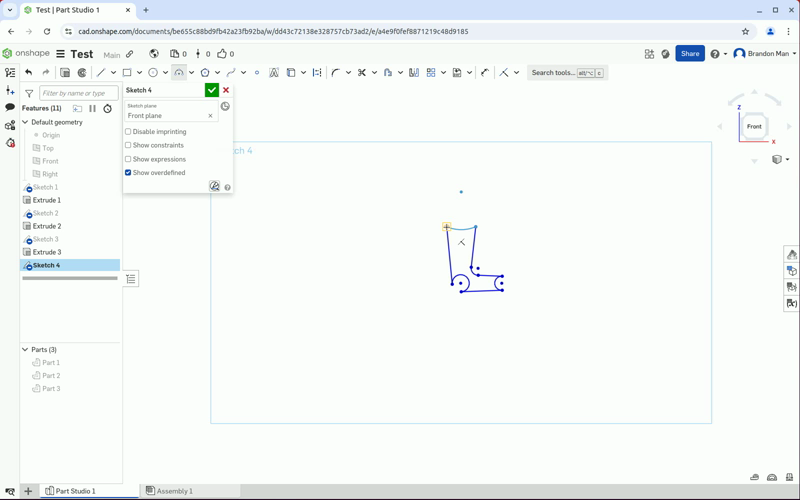
mouse_move(461, 239)
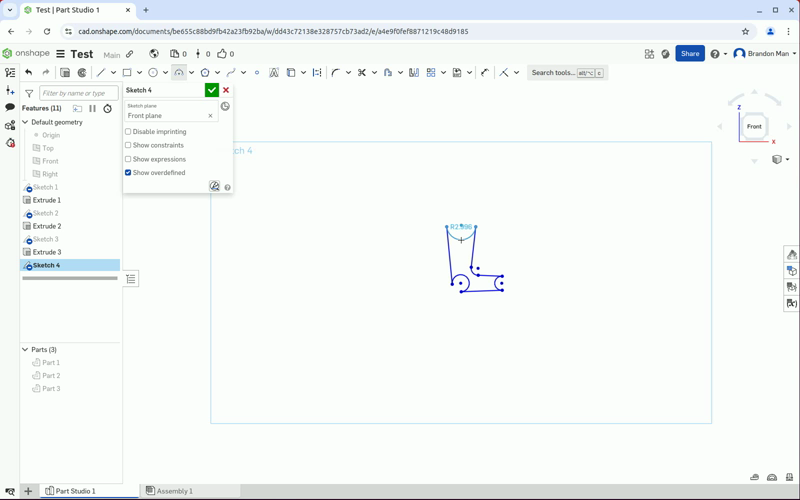
click(461, 239)
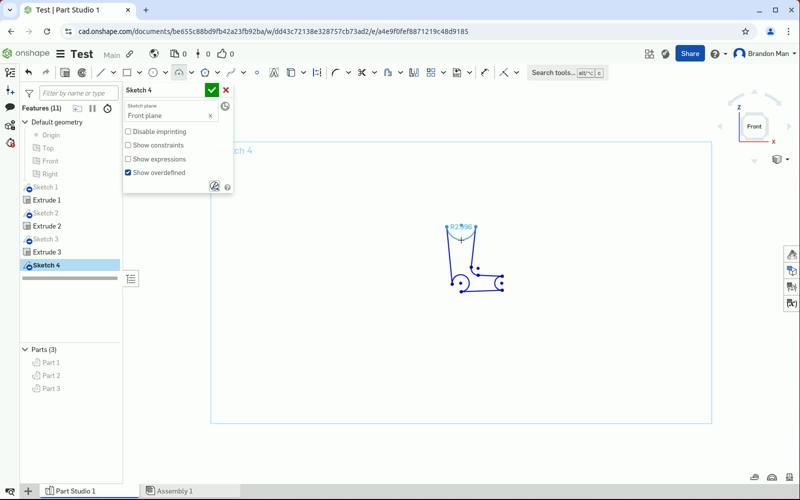
key_up(shift)
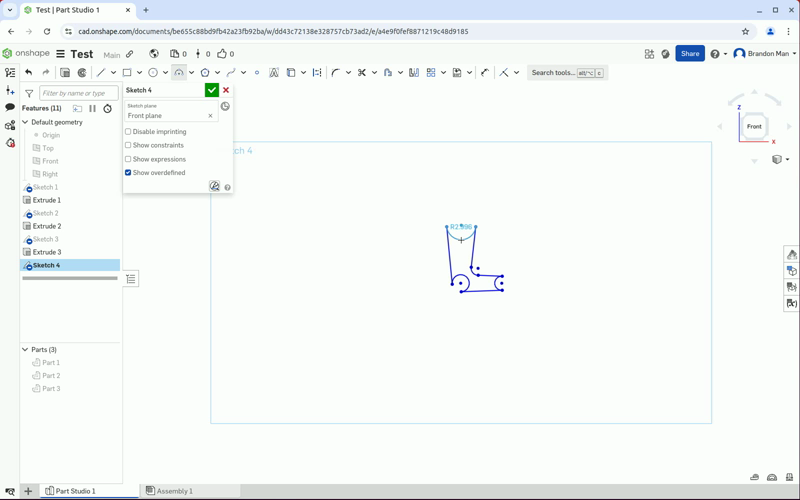
key(esc)
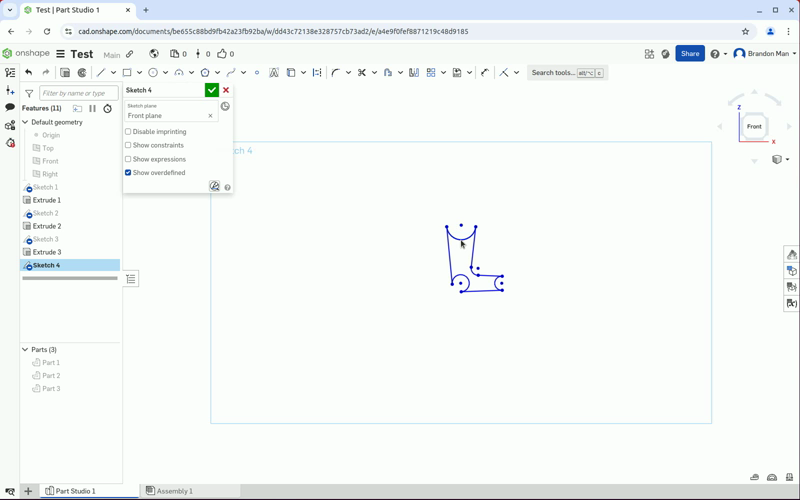
mouse_move(489, 285)
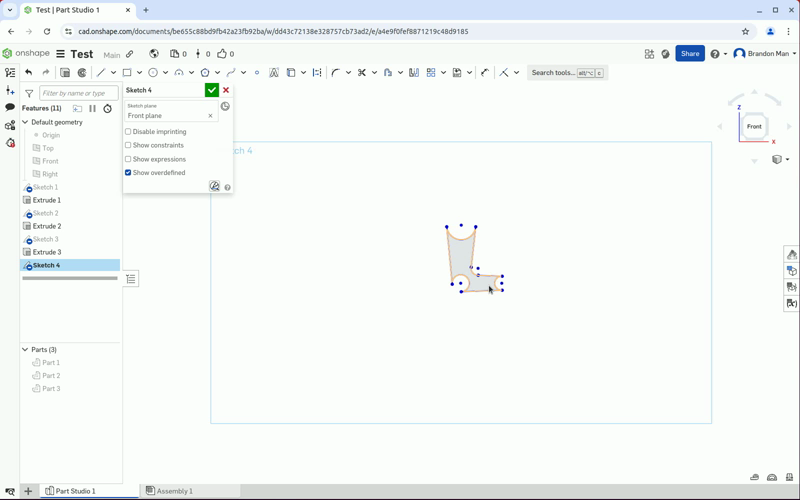
scroll(6)
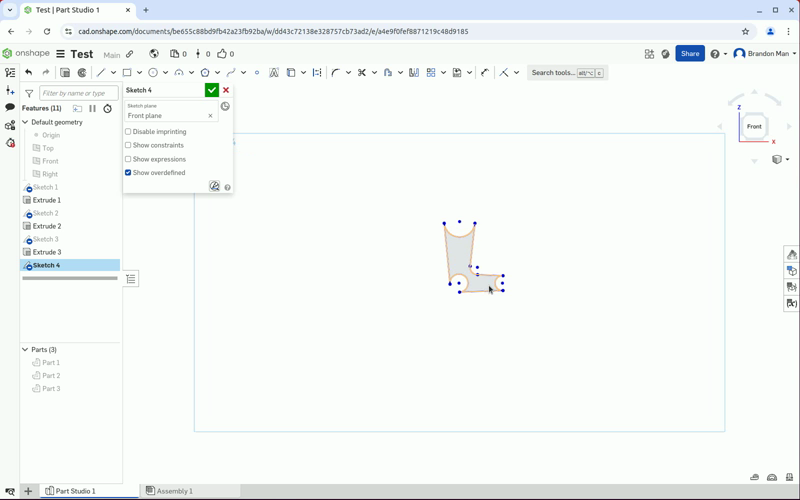
scroll(6)
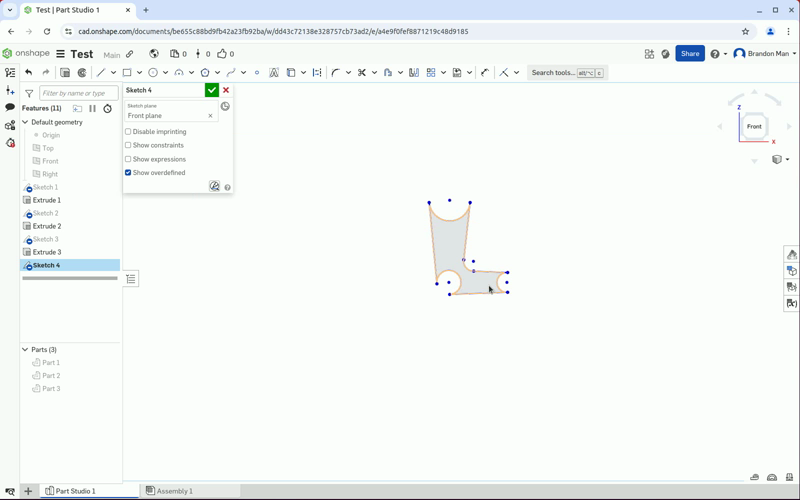
scroll(6)
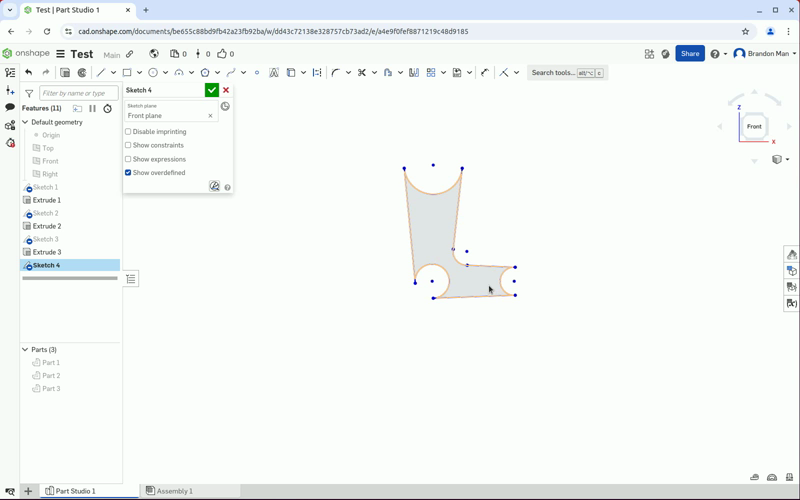
scroll(6)
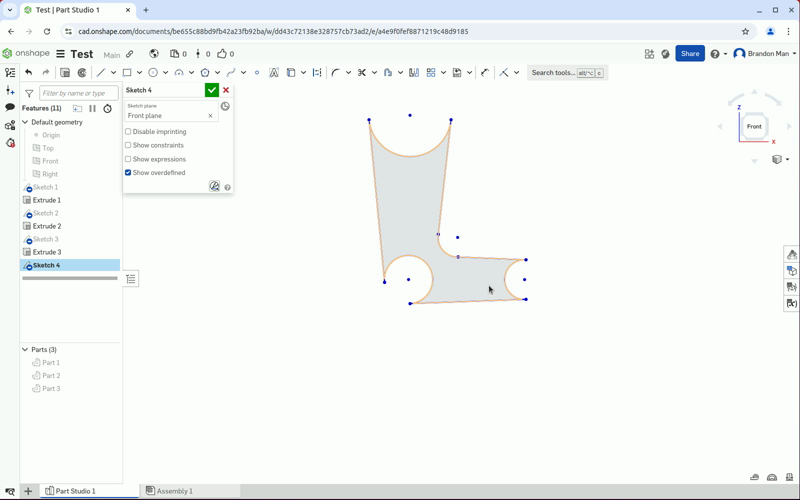
scroll(6)
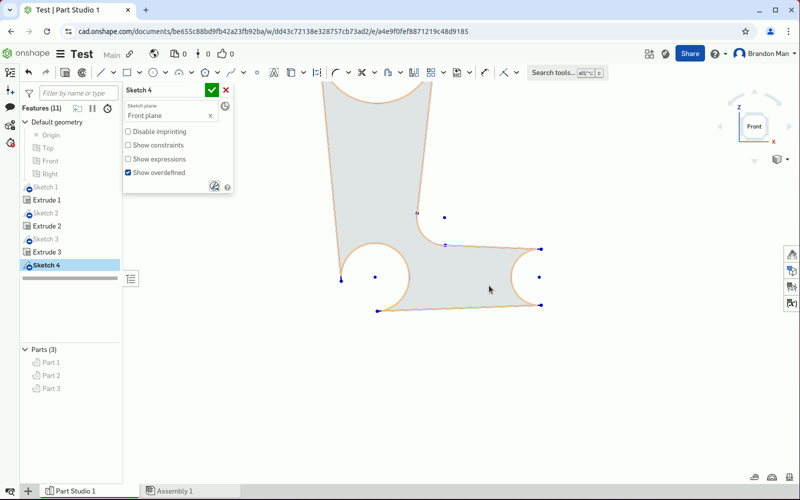
scroll(6)
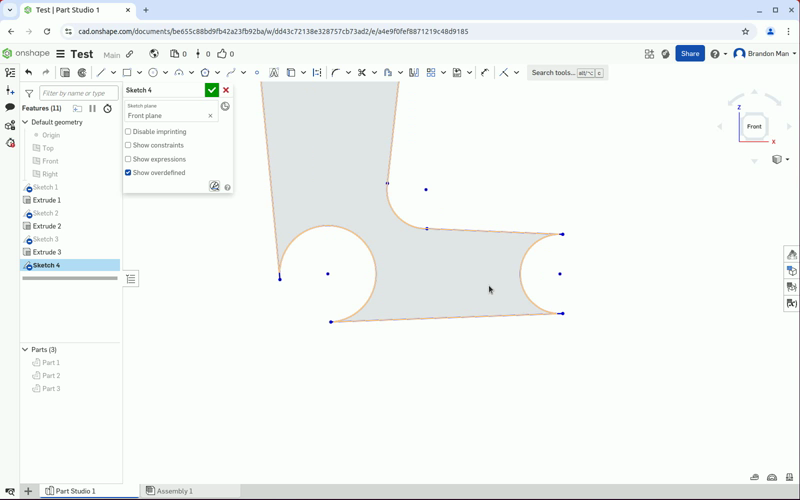
scroll(6)
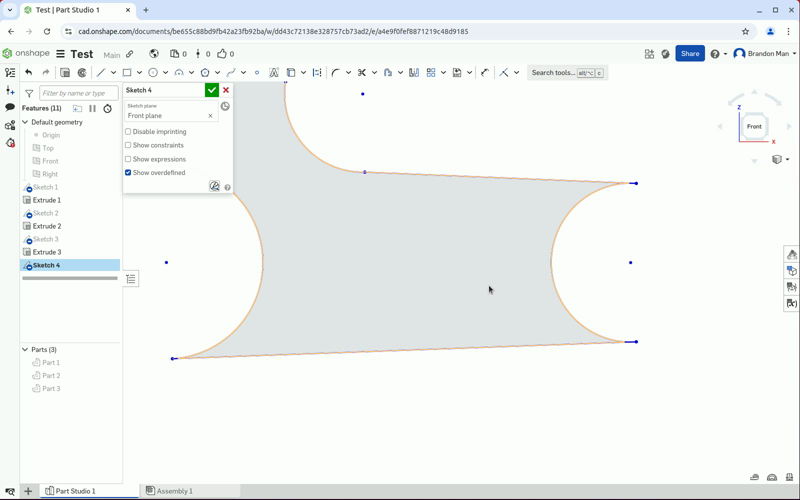
click(489, 285)
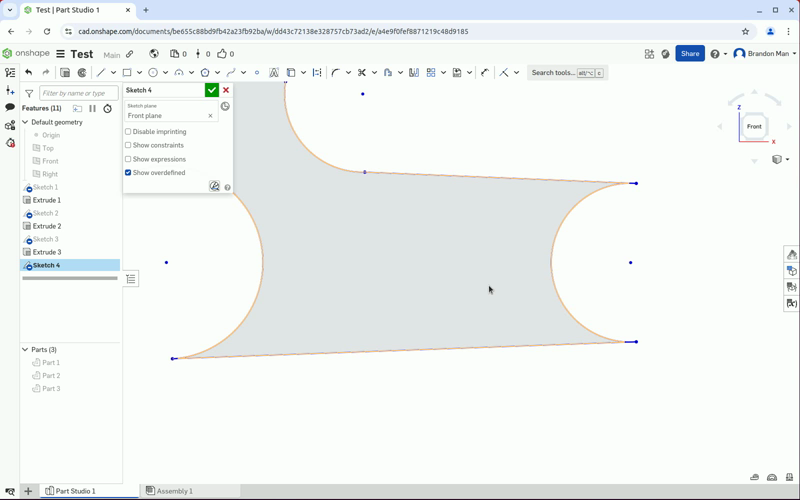
scroll(-6)
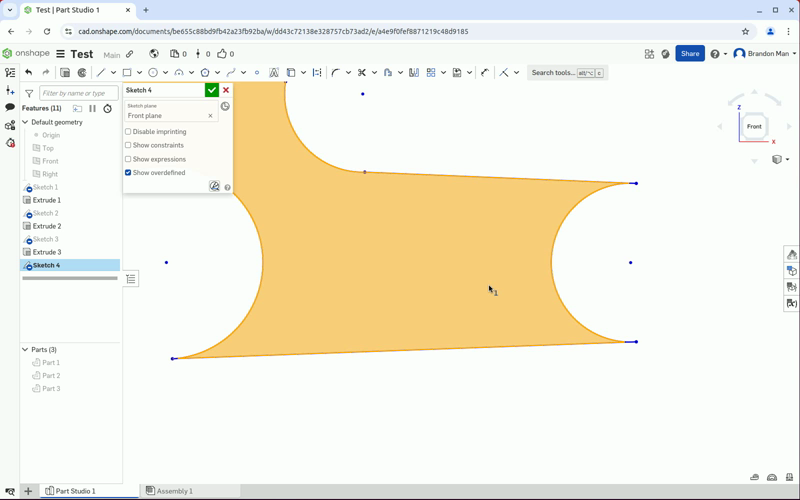
scroll(-6)
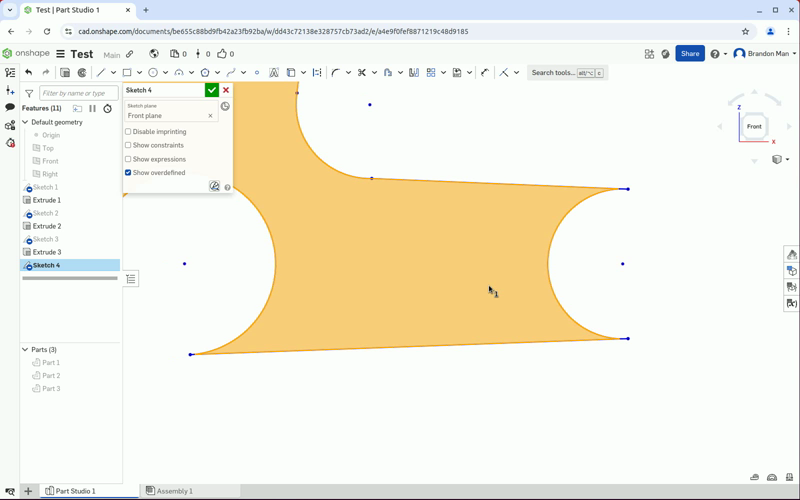
scroll(-6)
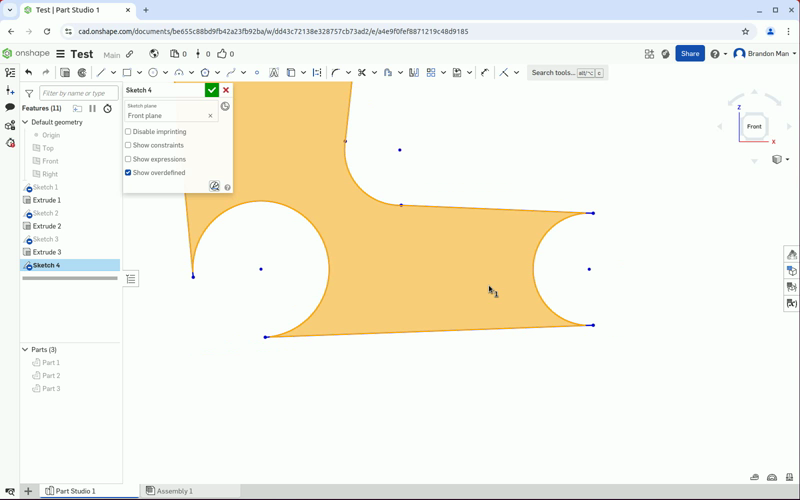
scroll(-6)
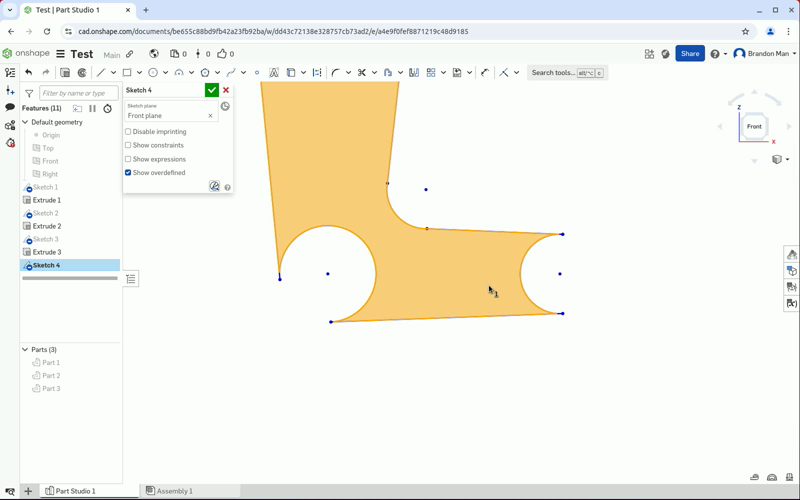
scroll(-6)
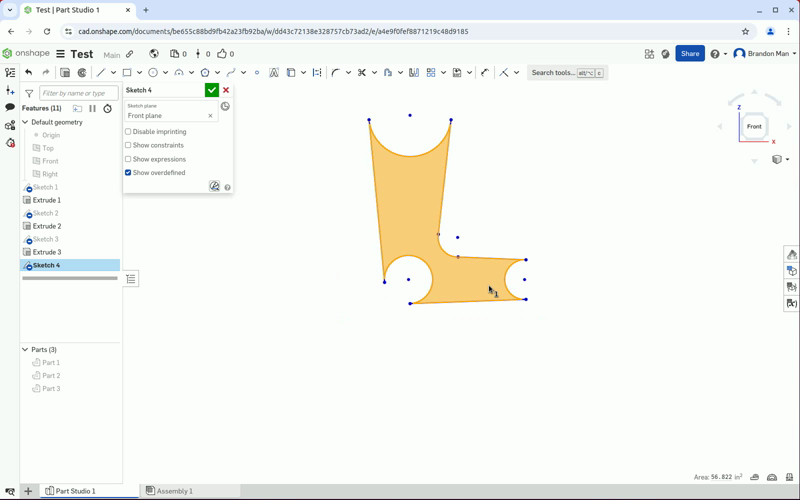
scroll(-6)
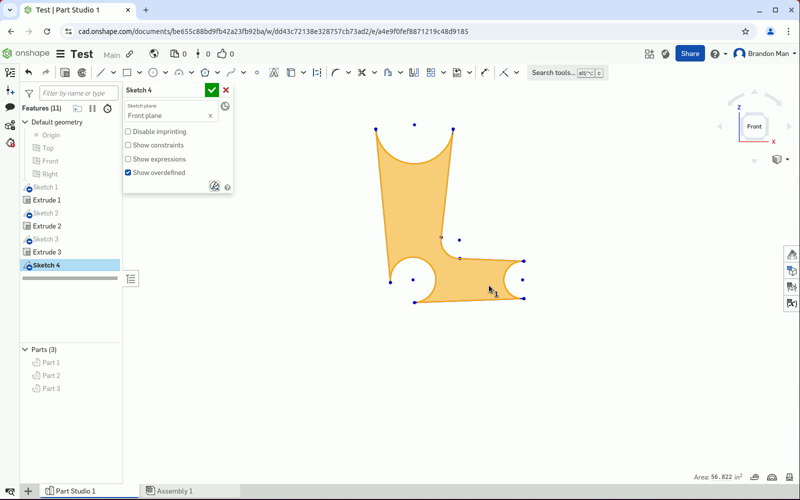
scroll(-6)
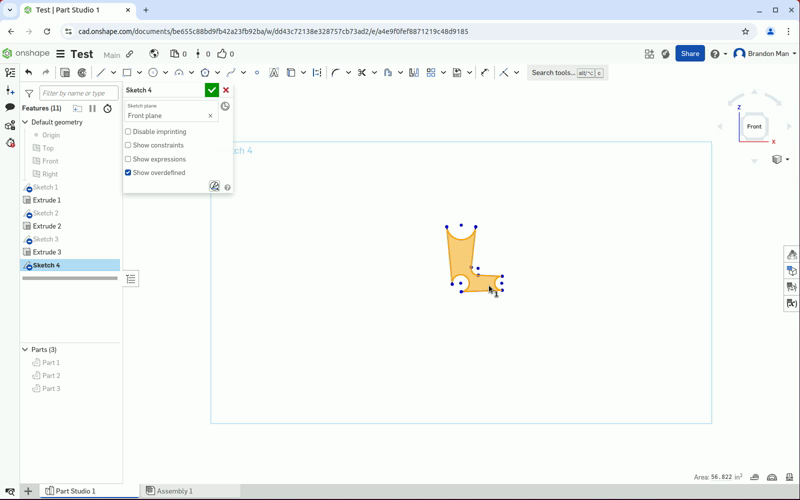
mouse_move(73, 352)
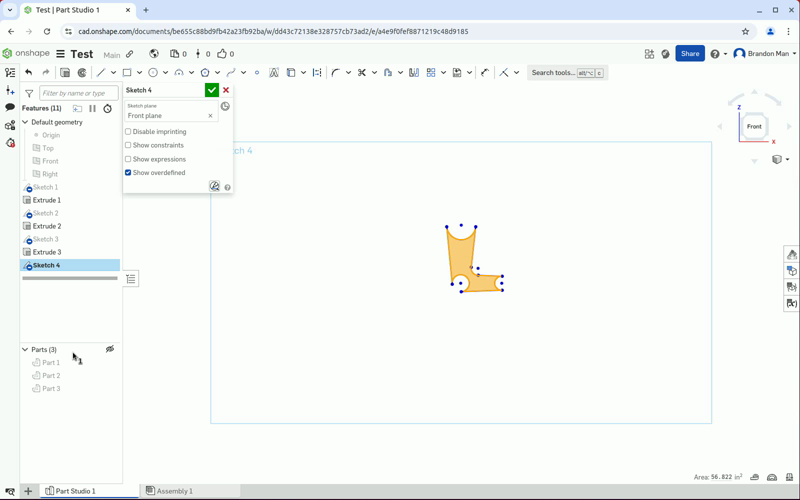
key(shift+y)
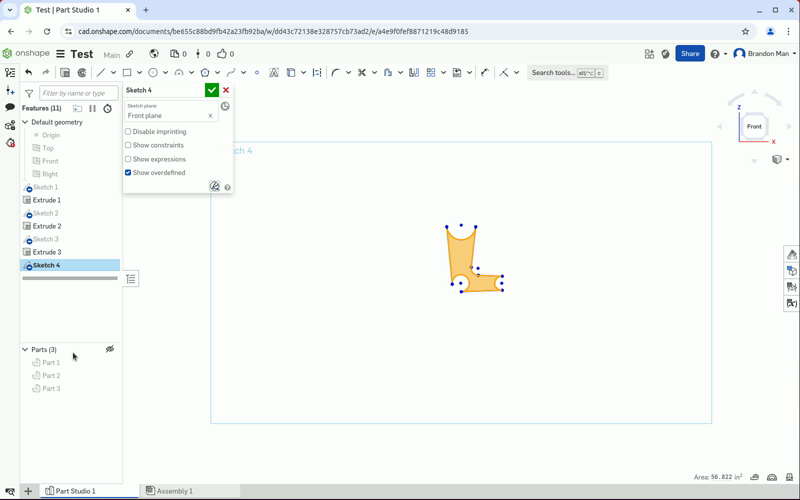
key(shift+e)
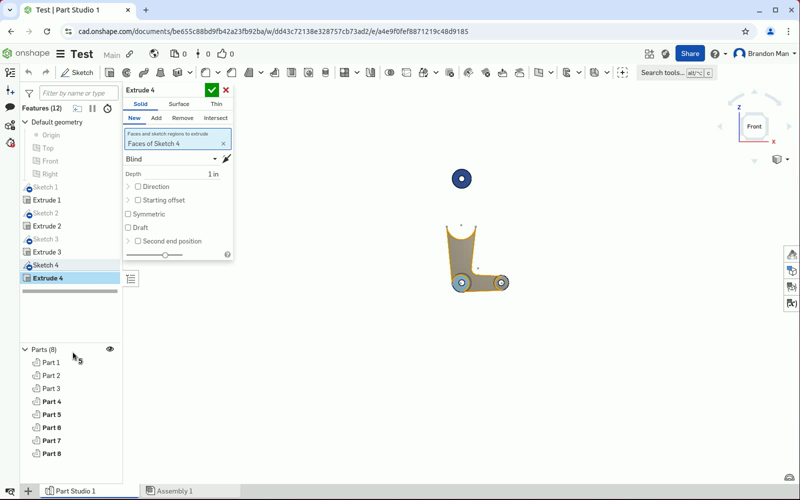
mouse_move(143, 106)
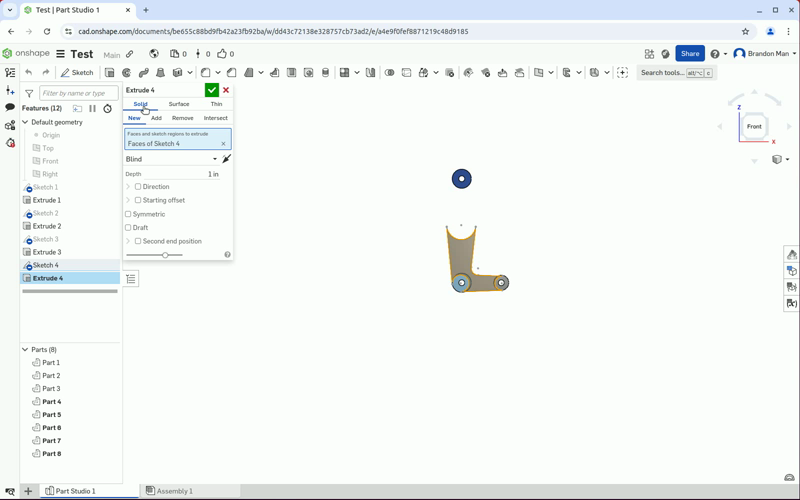
click(143, 106)
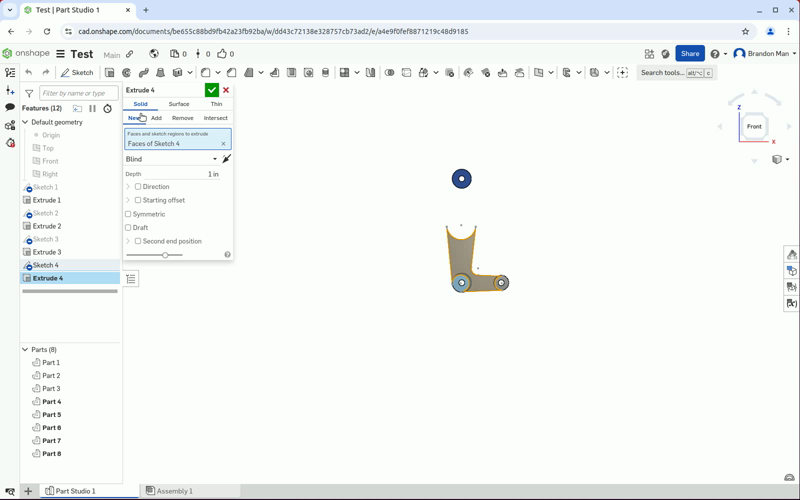
mouse_move(137, 120)
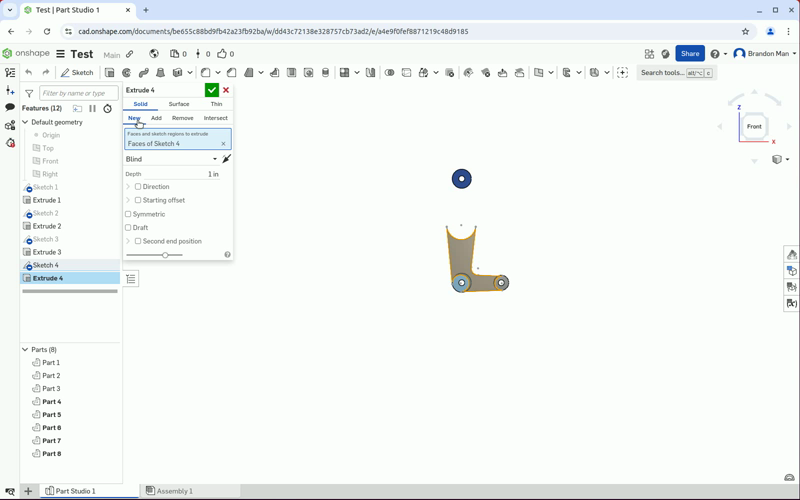
click(137, 120)
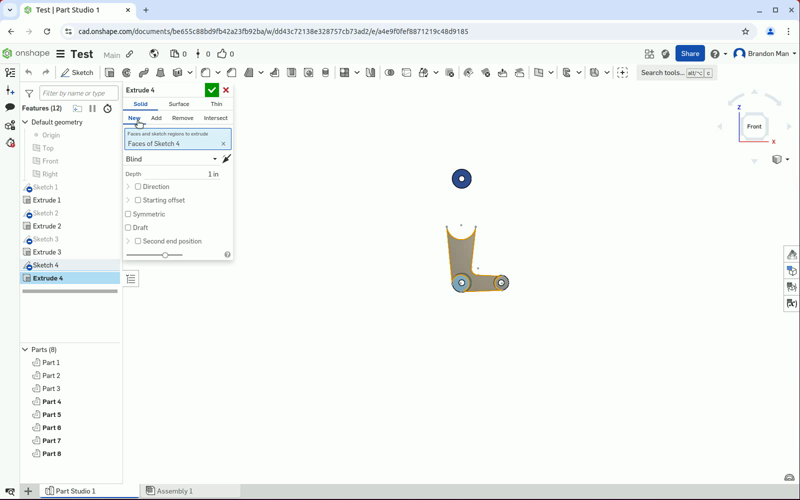
key(tab, 4)
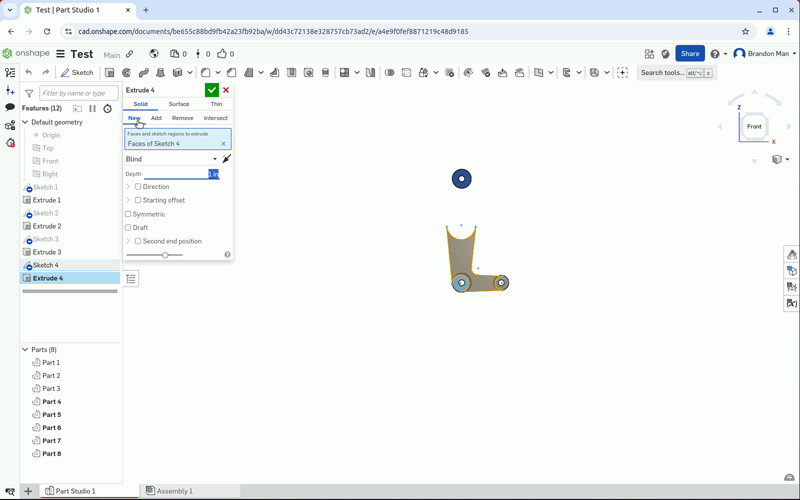
text(14.443)
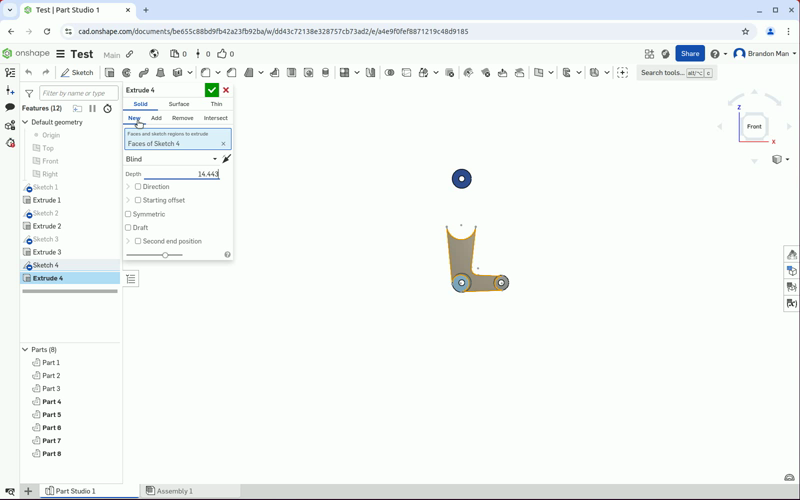
key(enter)
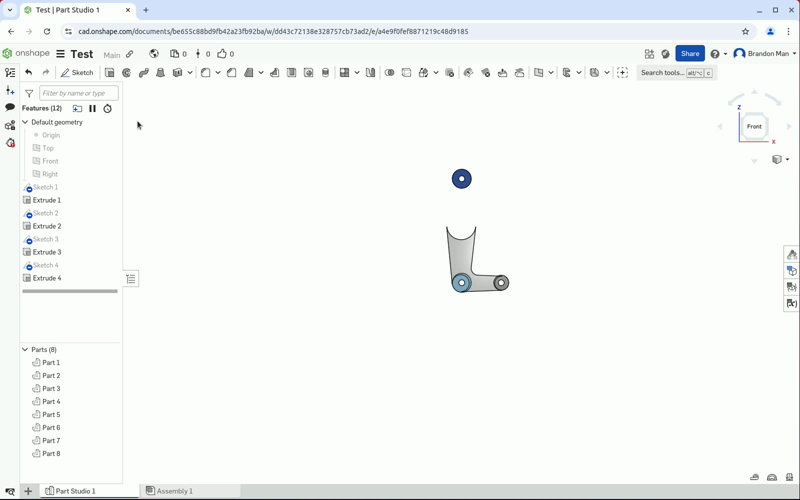
key(shift+h)
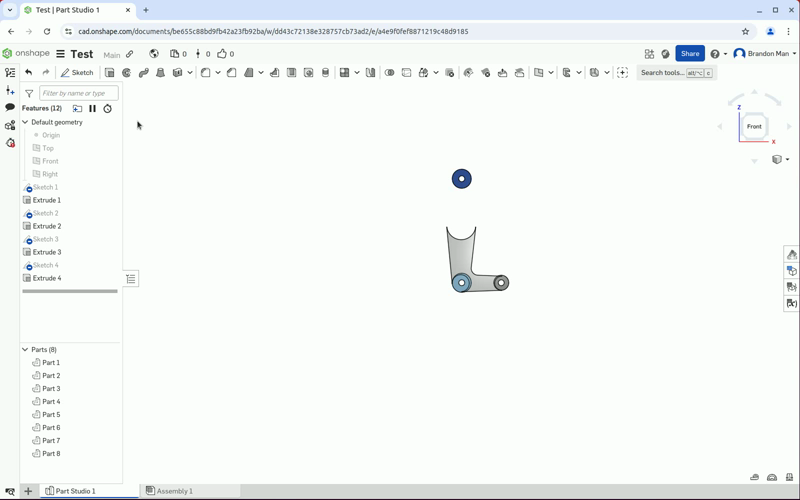
key(shift+h)
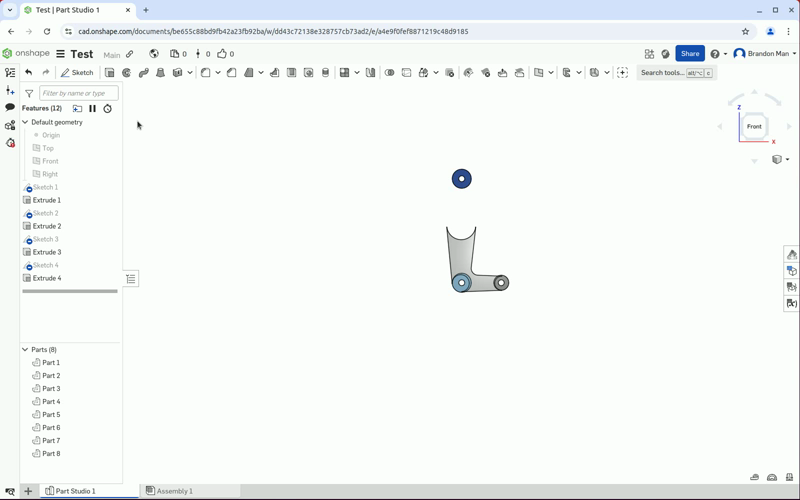
mouse_move(73, 189)
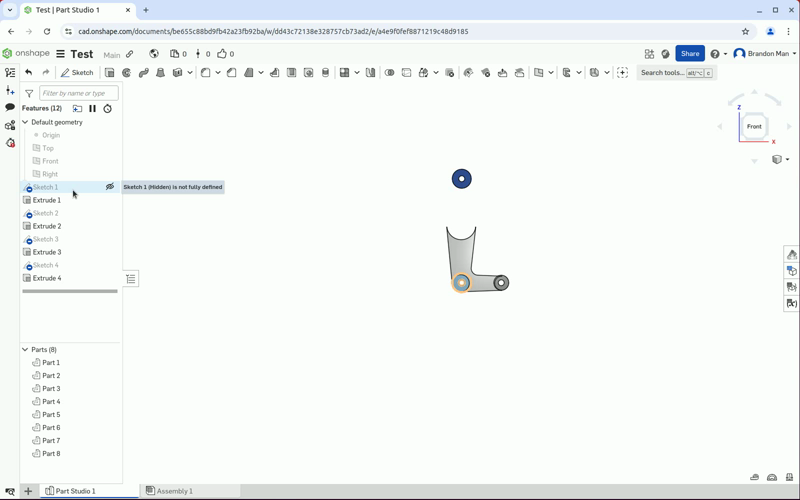
click(73, 189)
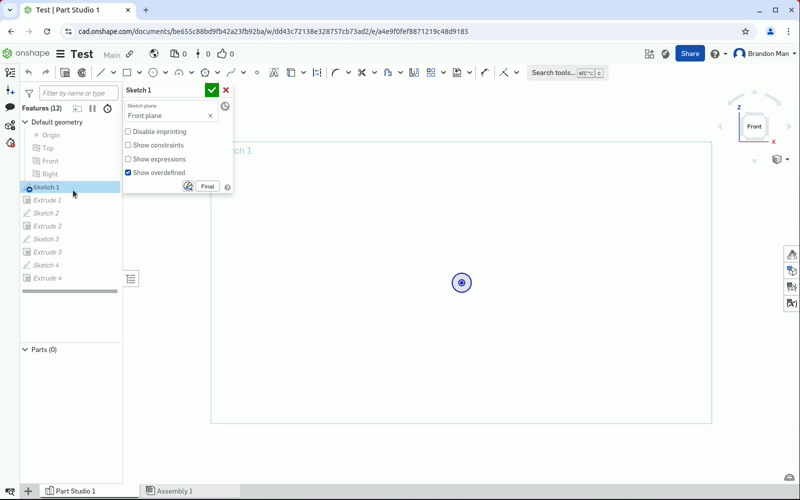
mouse_move(229, 92)
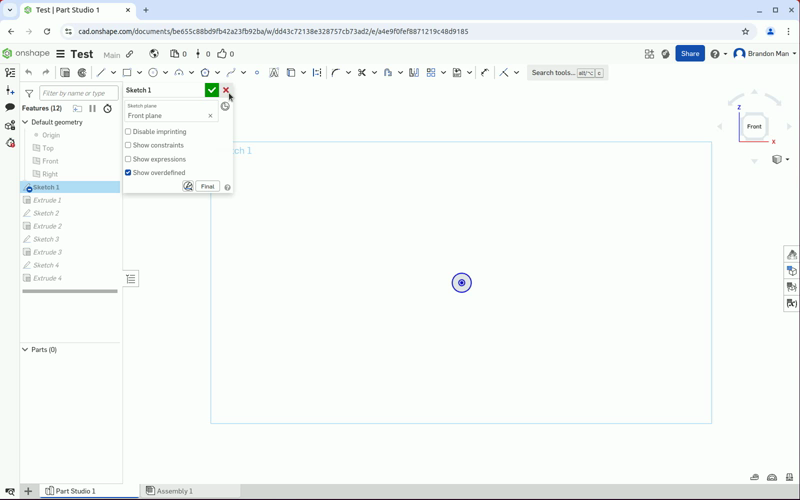
click(229, 92)
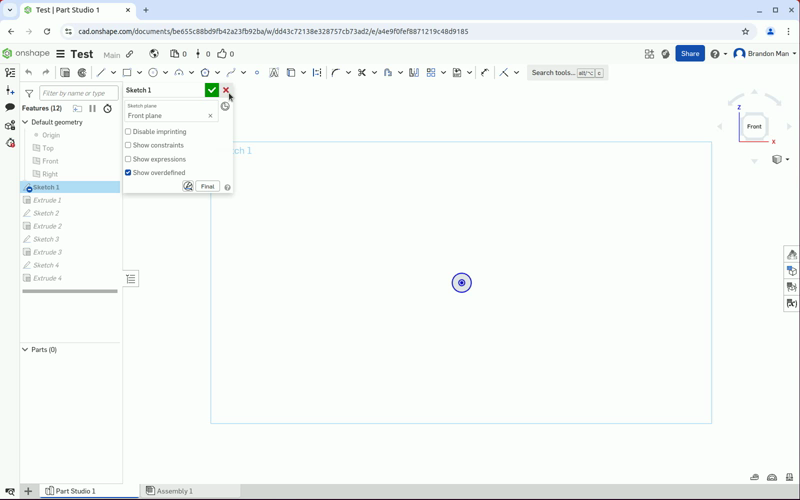
key(shift+s)
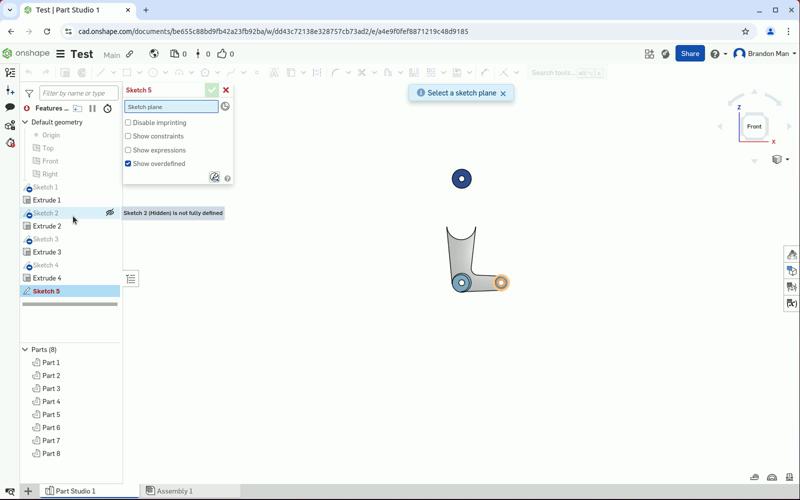
scroll(3)
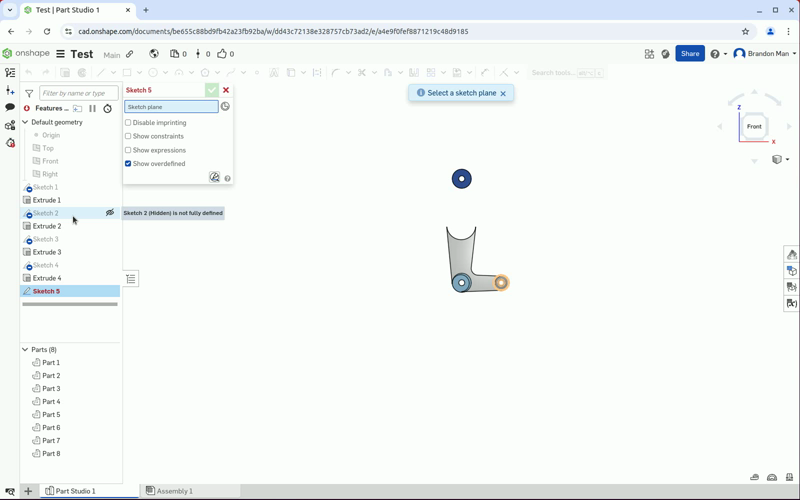
mouse_move(73, 163)
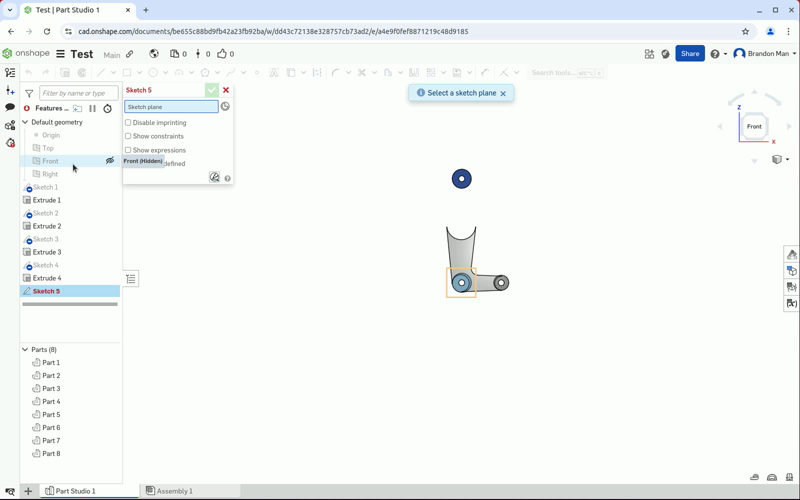
click(73, 163)
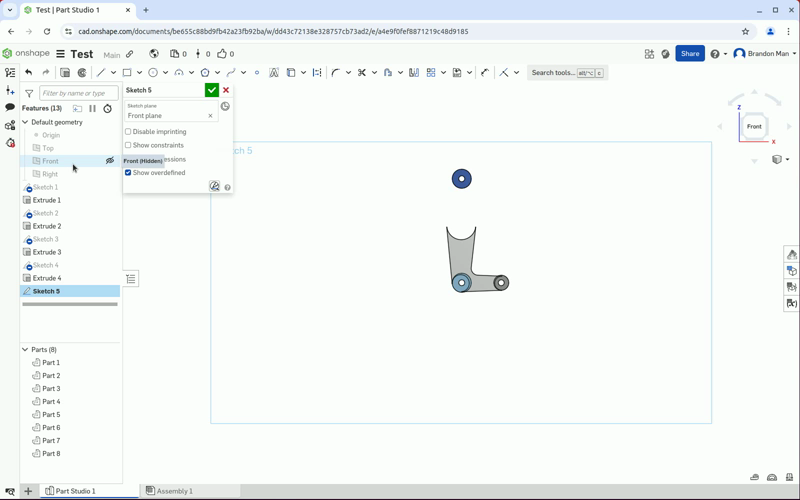
mouse_move(73, 352)
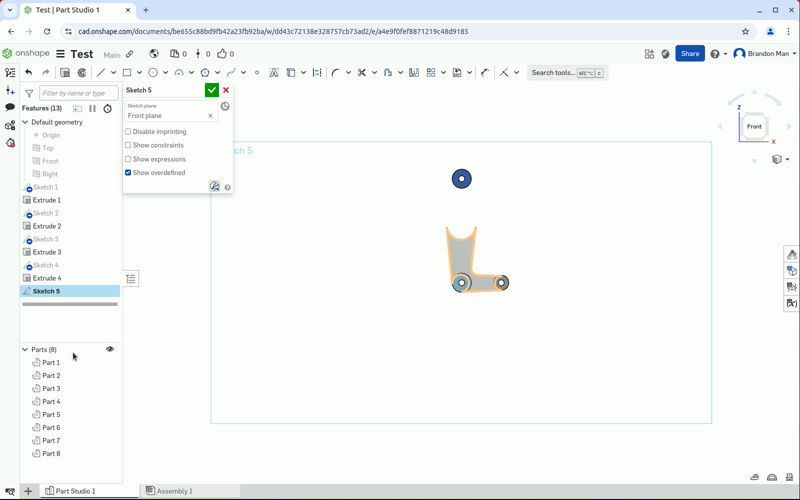
key(y)
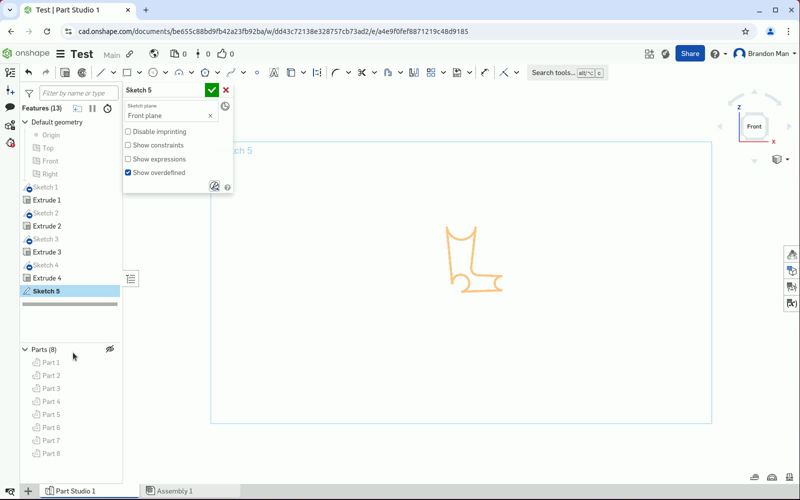
key(c)
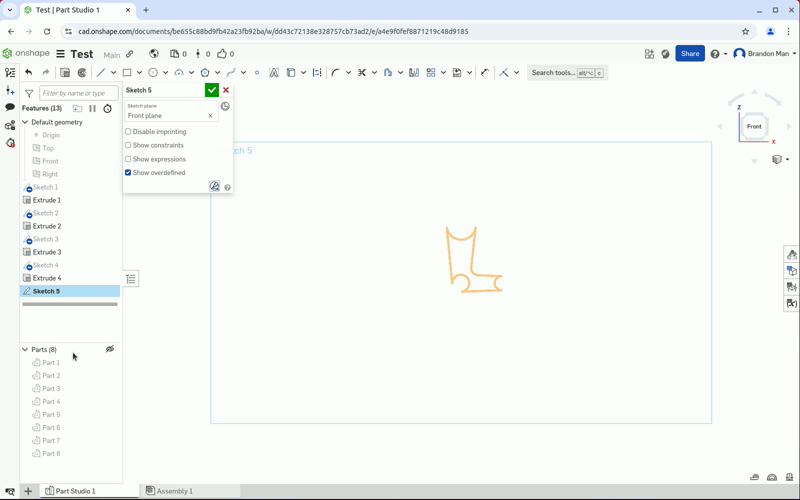
key_down(shift)
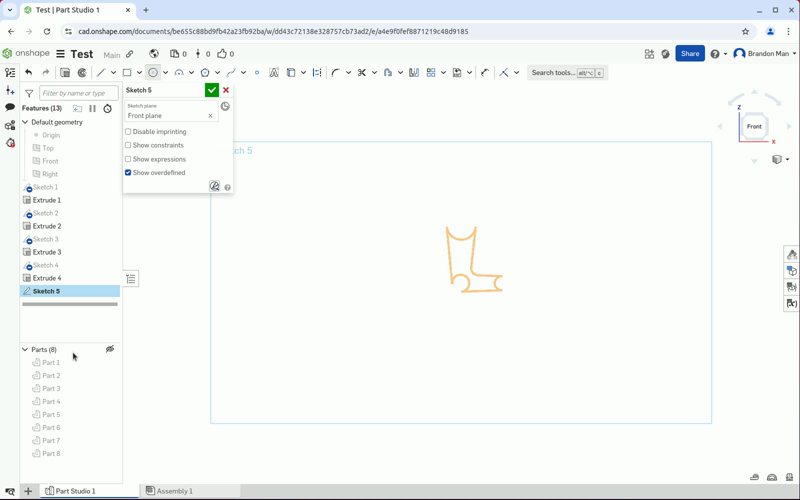
mouse_move(461, 225)
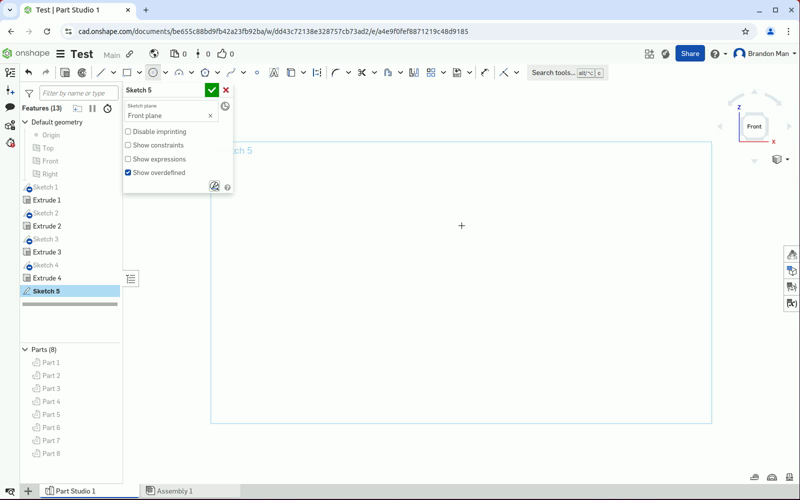
click(461, 225)
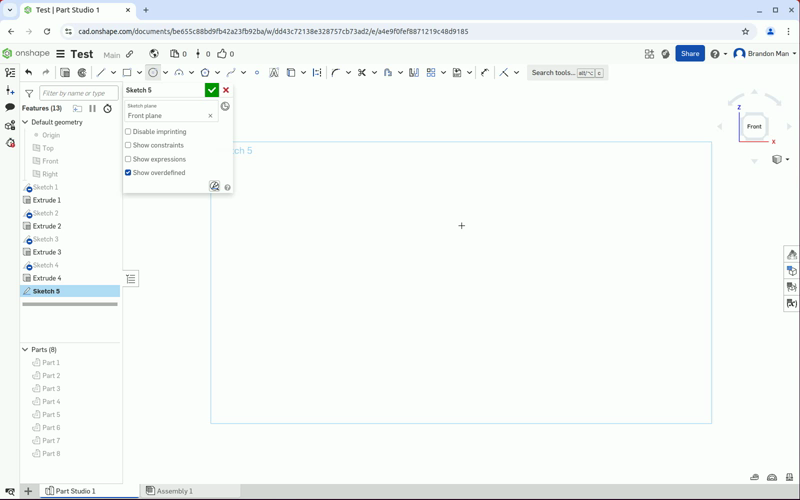
key_up(shift)
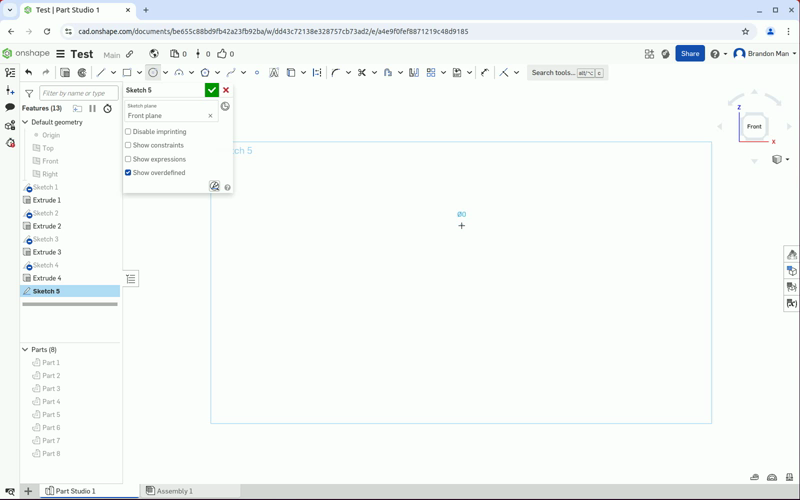
mouse_move(477, 225)
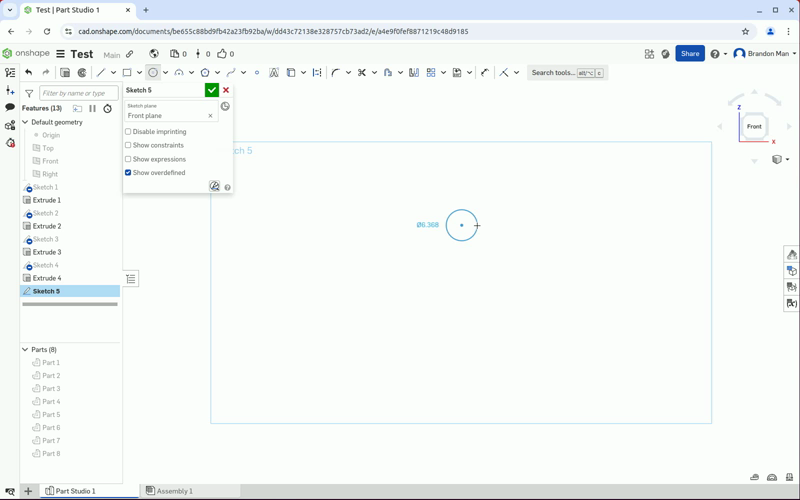
click(477, 225)
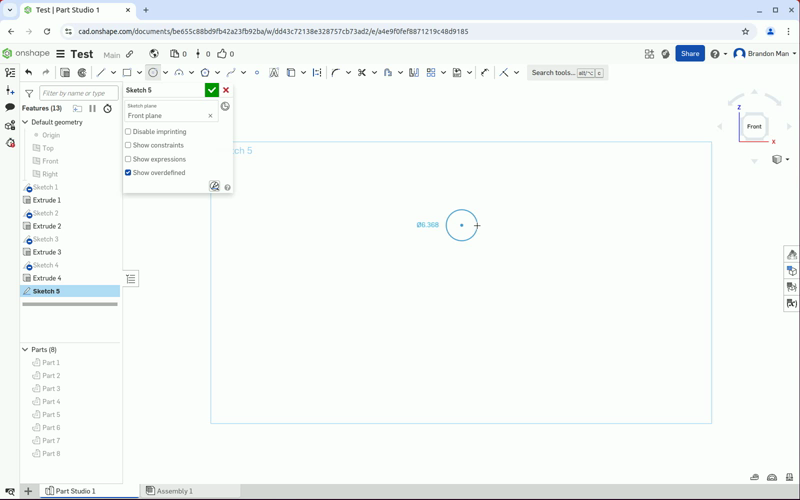
key(esc)
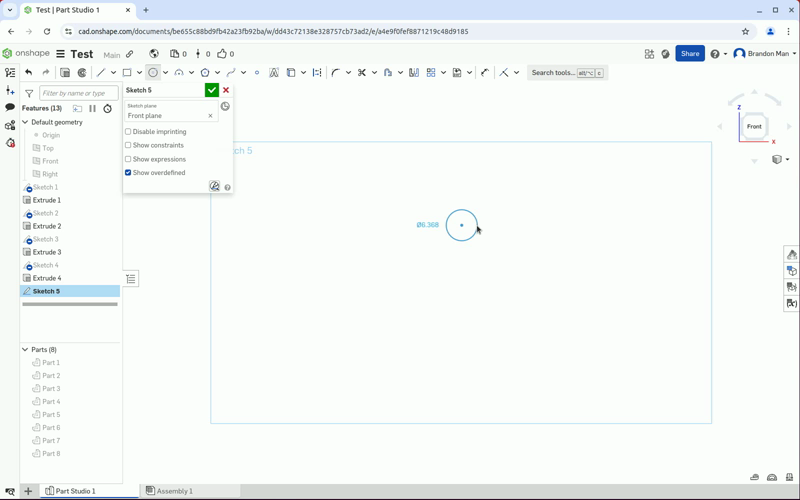
key(c)
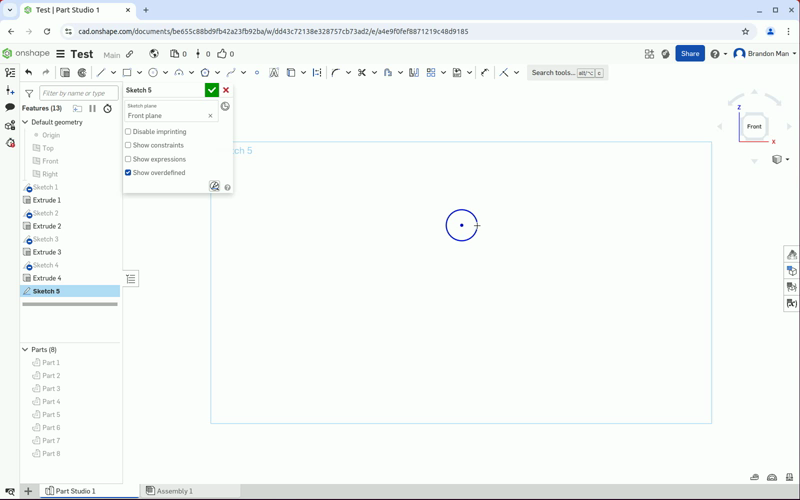
key_down(shift)
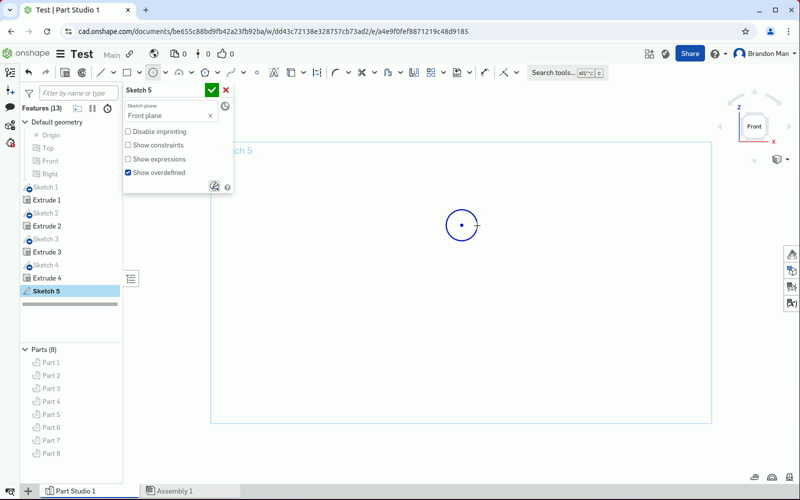
mouse_move(461, 225)
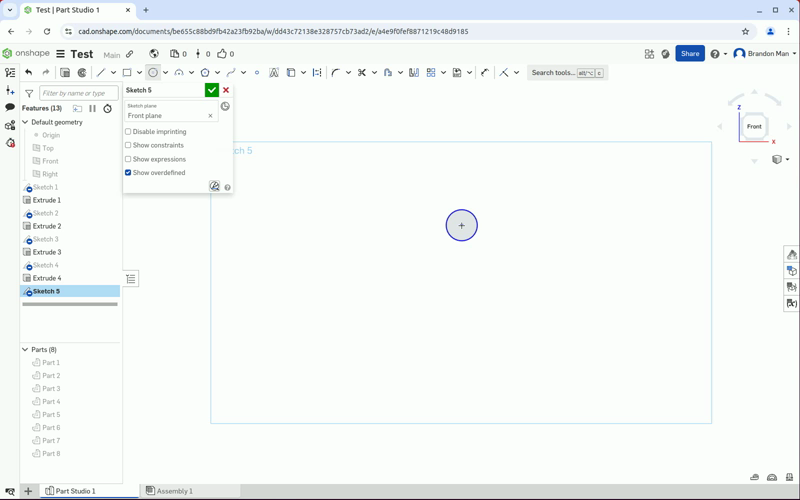
click(461, 225)
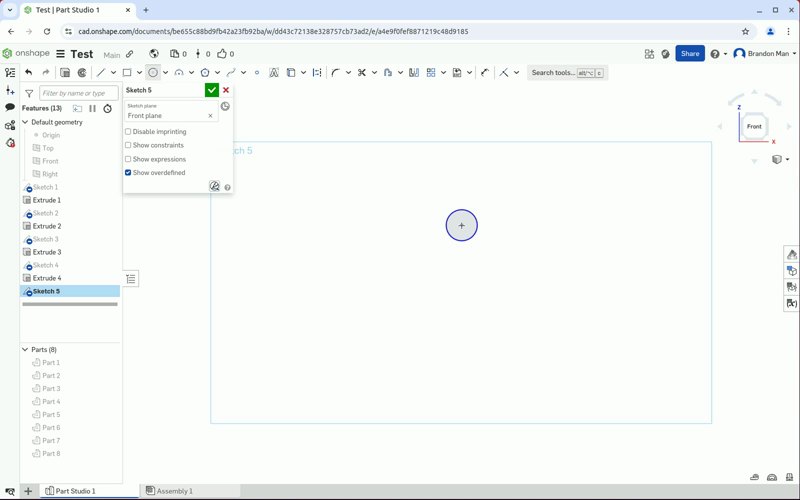
key_up(shift)
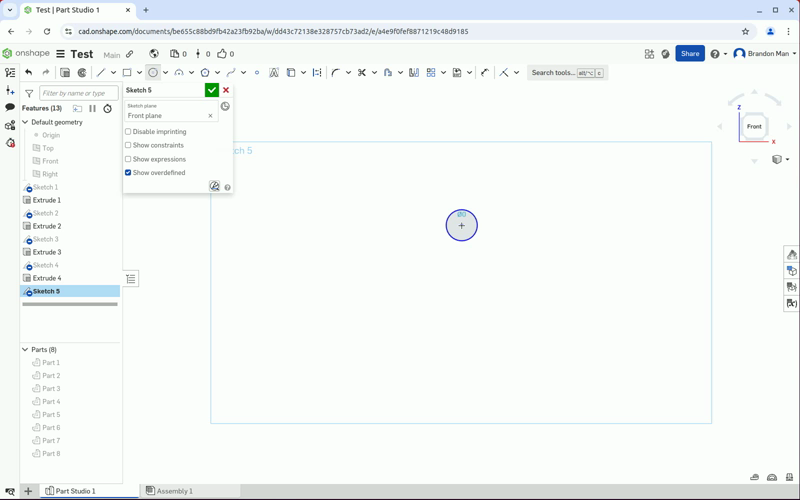
mouse_move(465, 225)
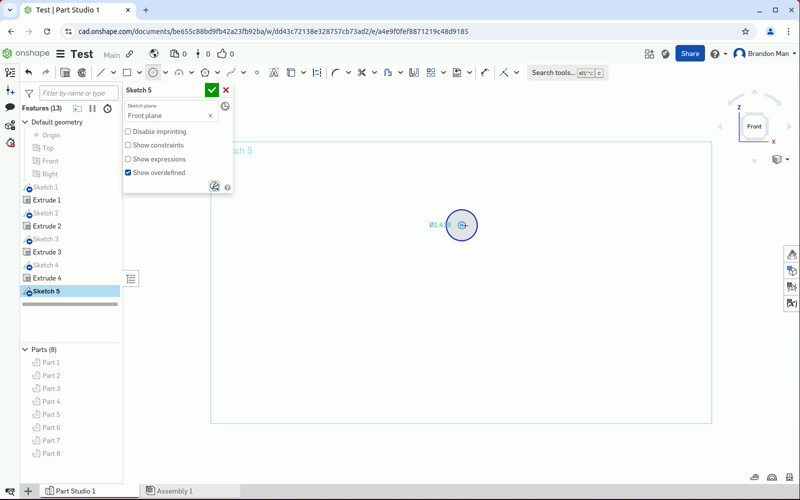
scroll(6)
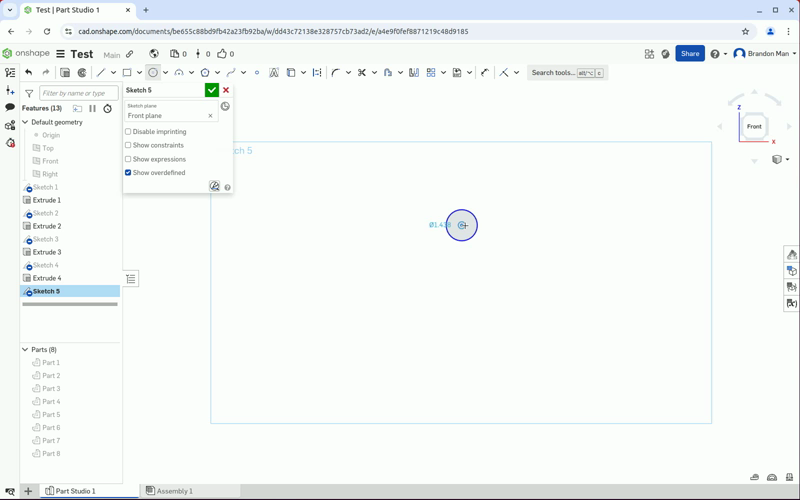
scroll(6)
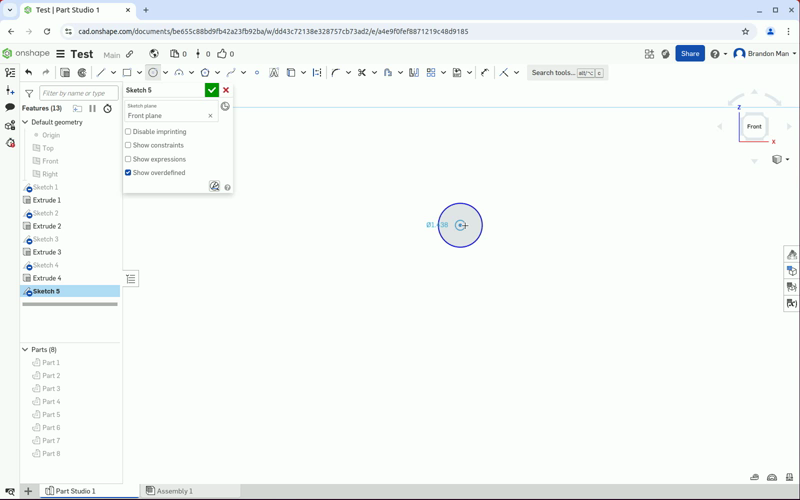
scroll(6)
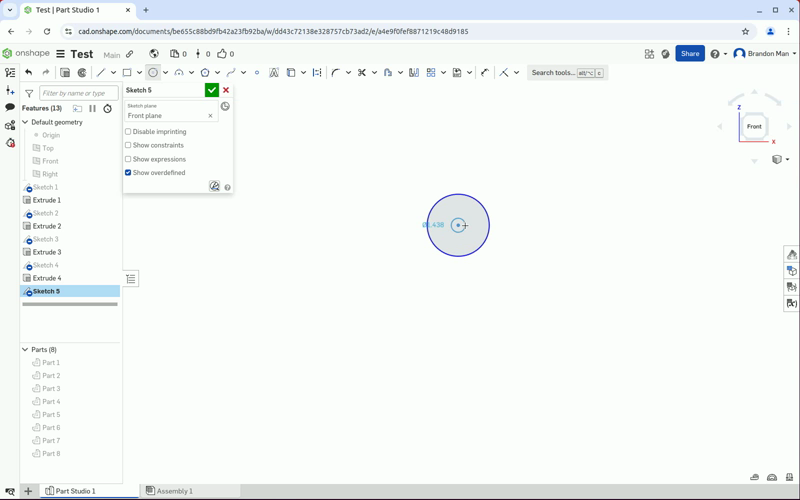
scroll(6)
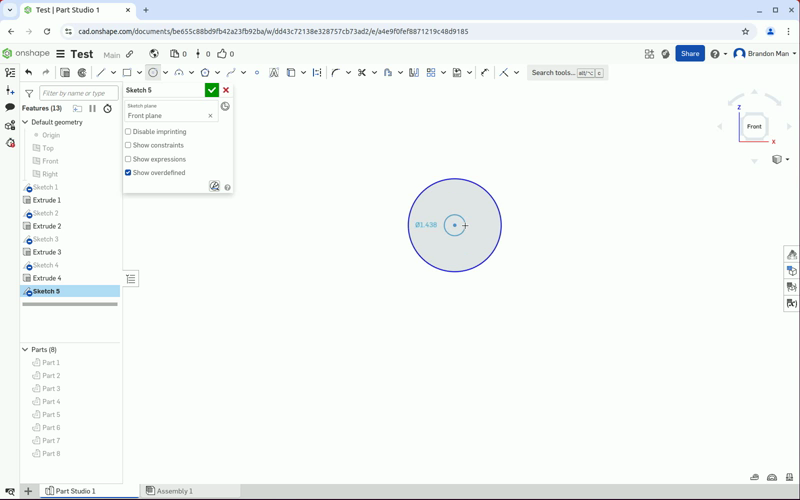
scroll(6)
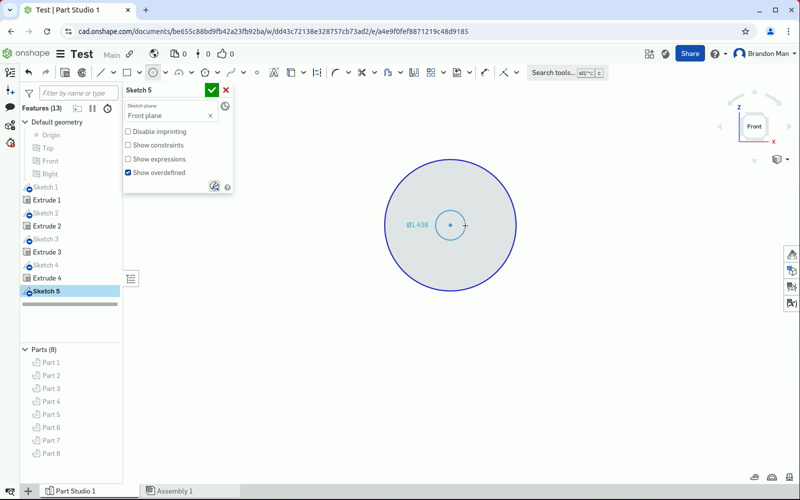
scroll(6)
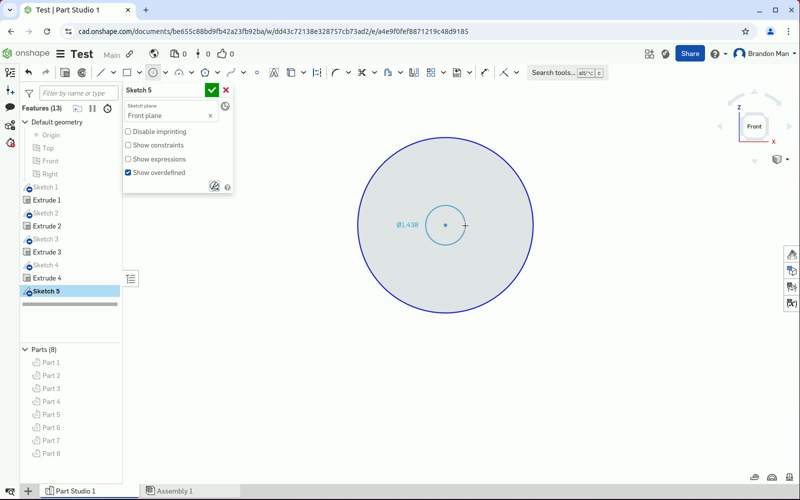
scroll(6)
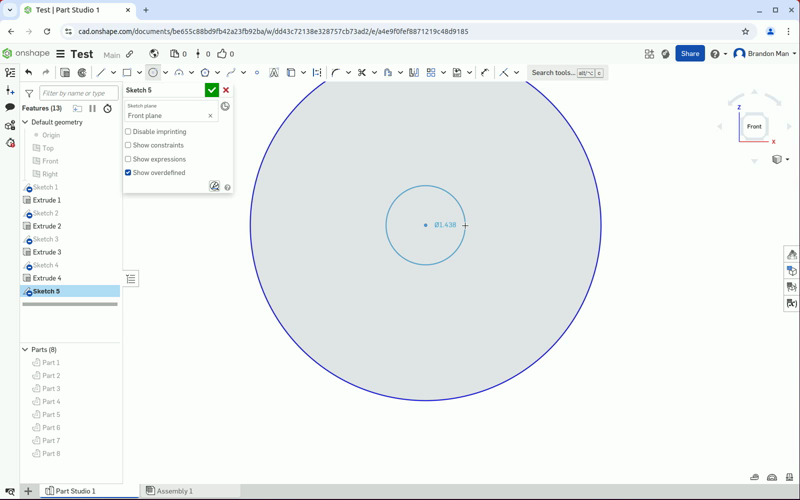
click(465, 225)
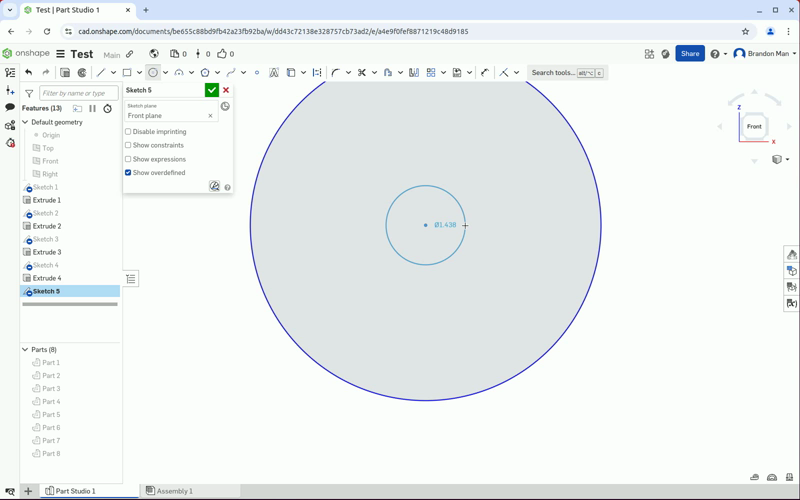
scroll(-6)
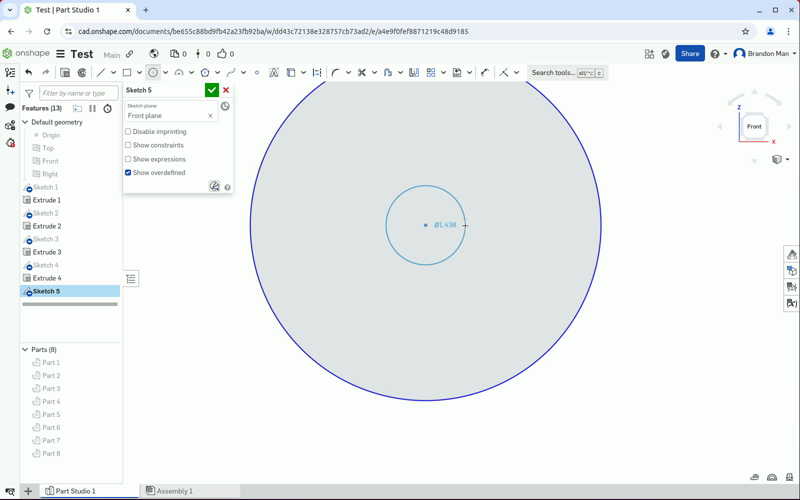
scroll(-6)
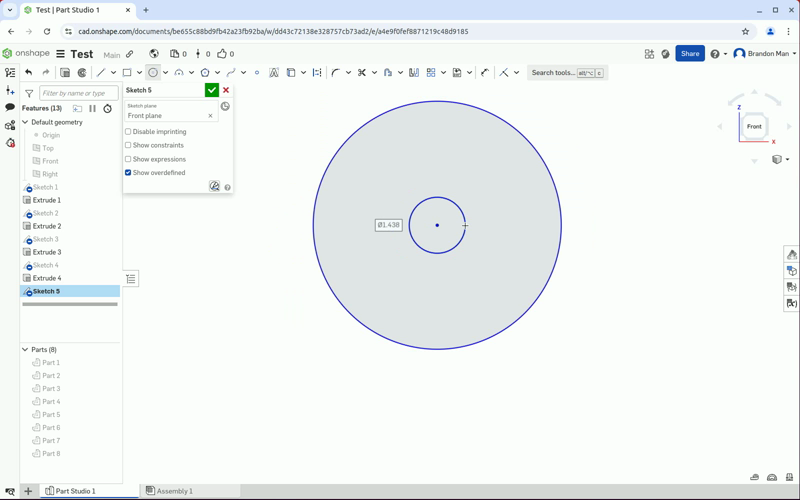
scroll(-6)
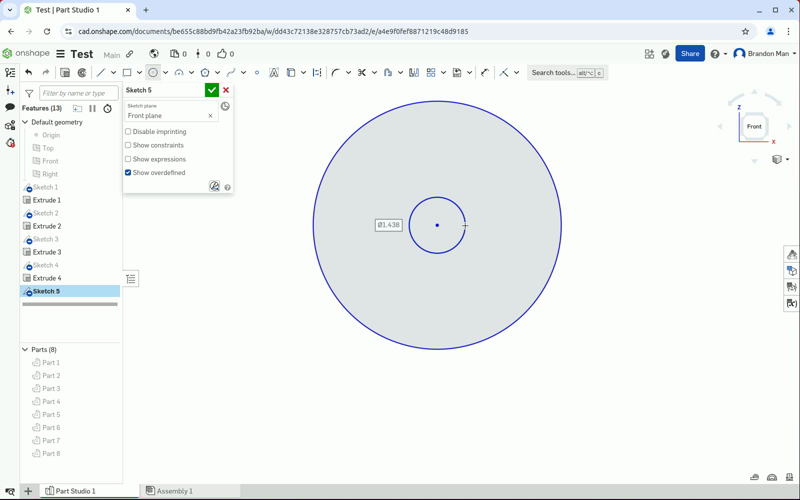
scroll(-6)
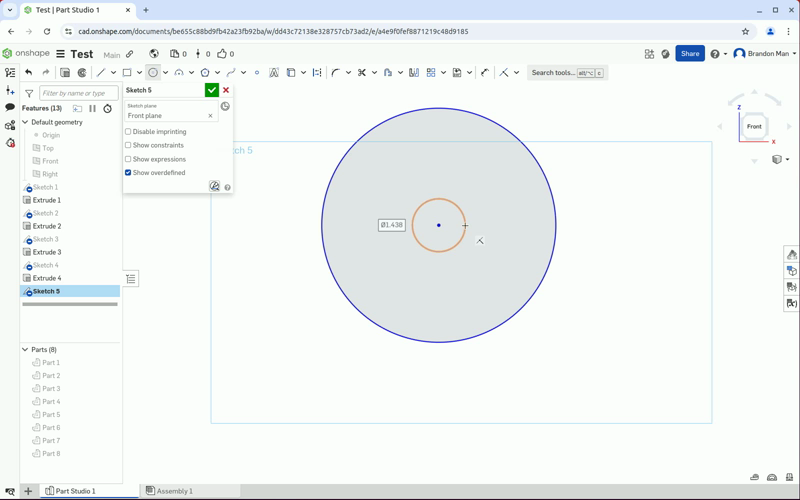
scroll(-6)
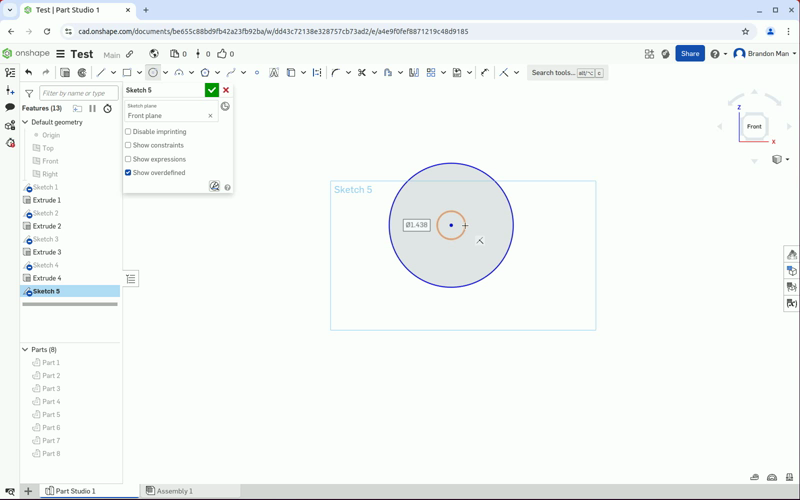
scroll(-6)
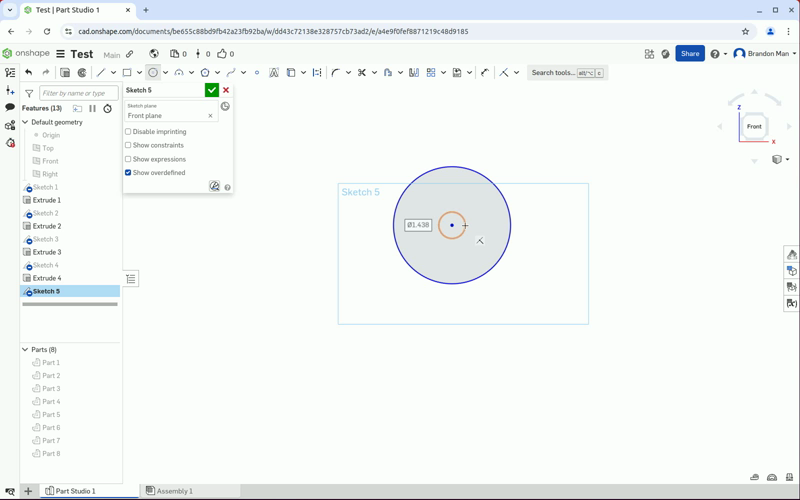
scroll(-6)
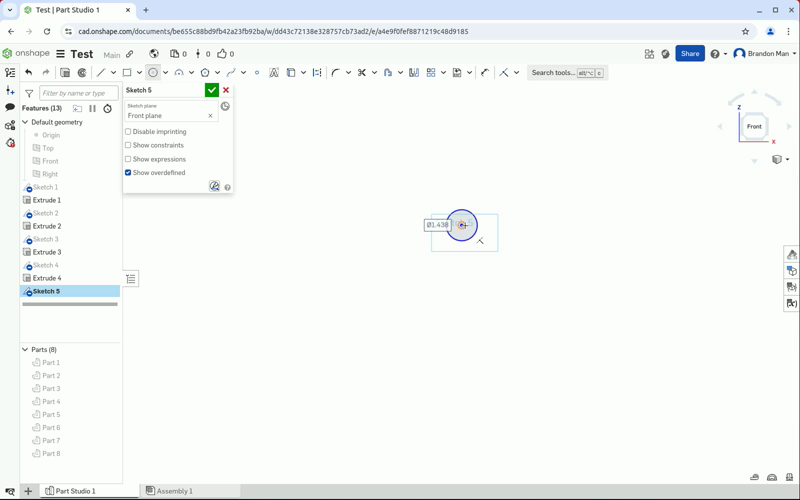
key(esc)
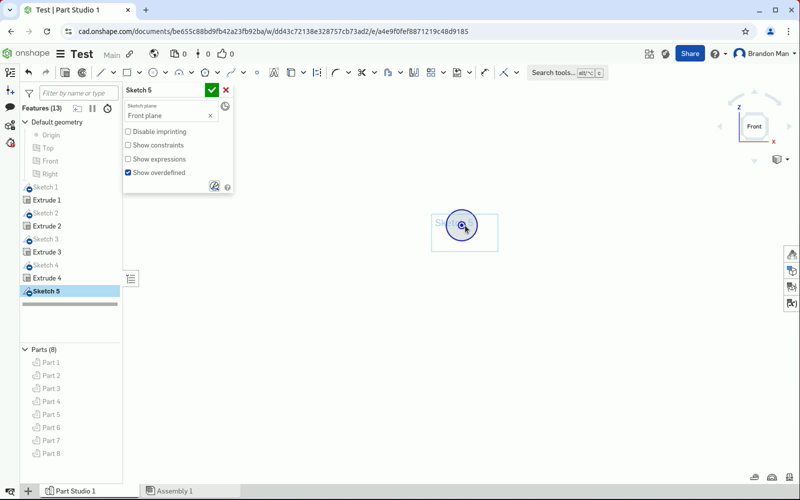
mouse_move(464, 219)
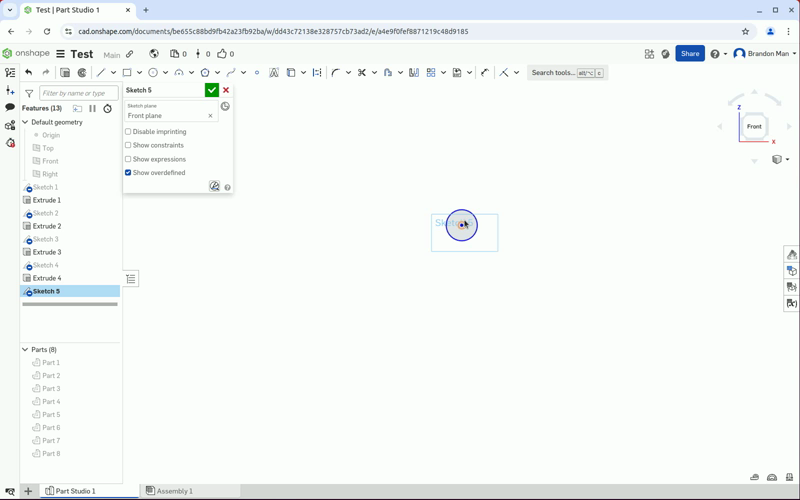
scroll(6)
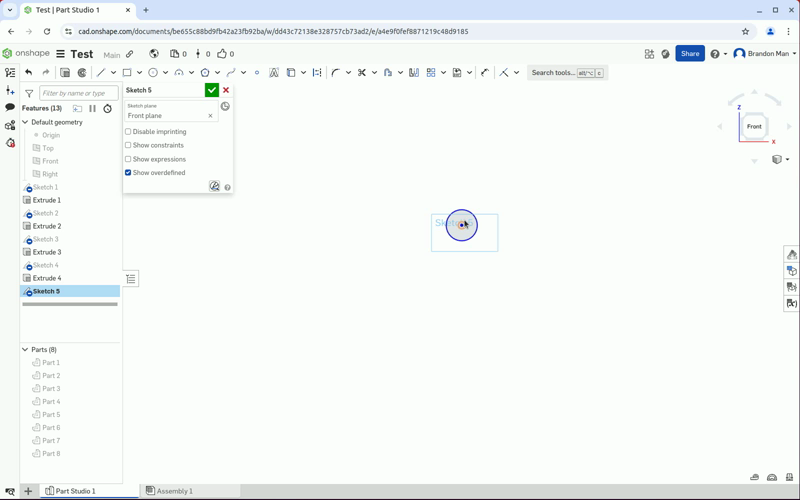
scroll(6)
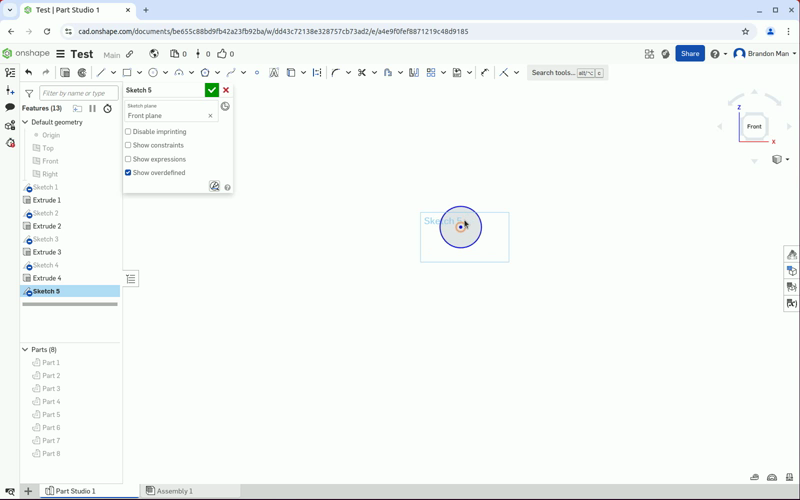
scroll(6)
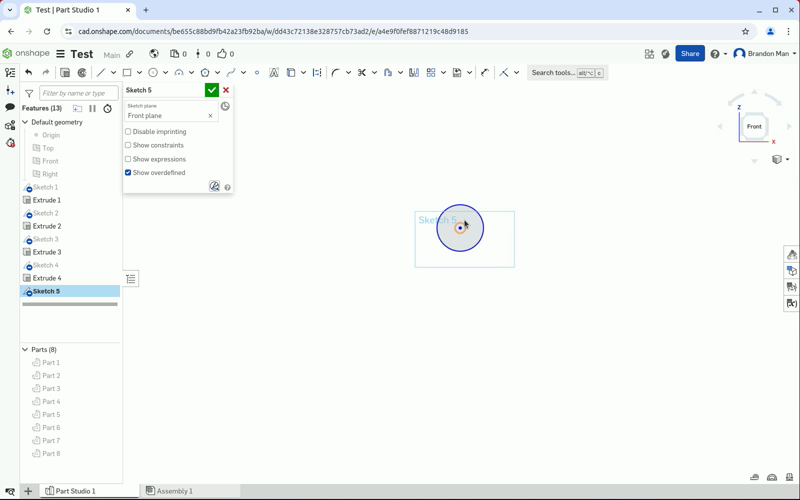
scroll(6)
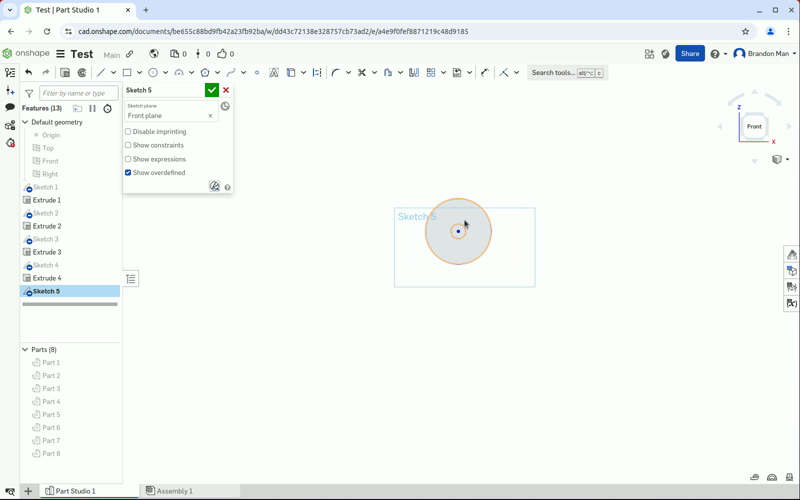
scroll(6)
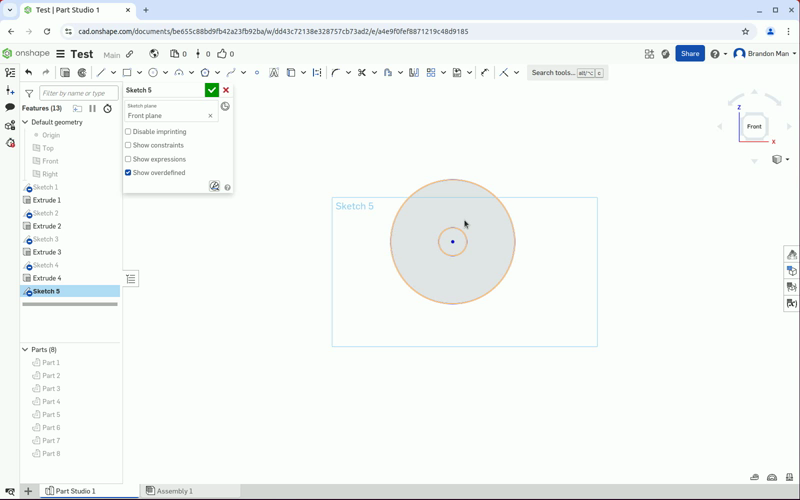
scroll(6)
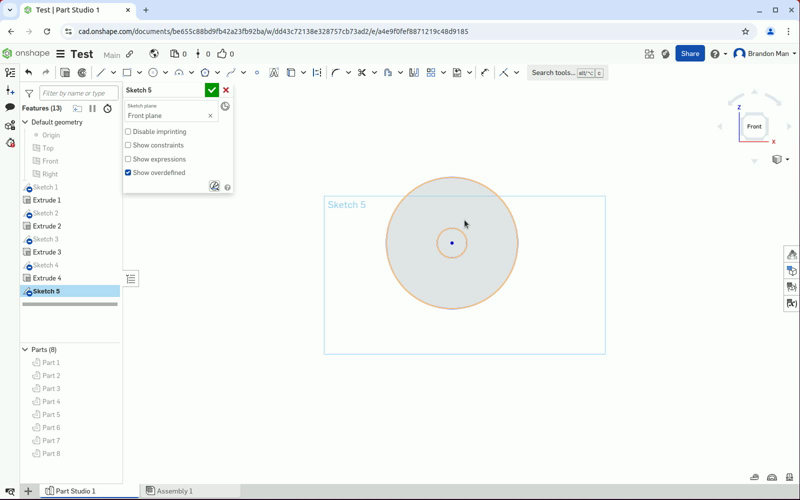
scroll(6)
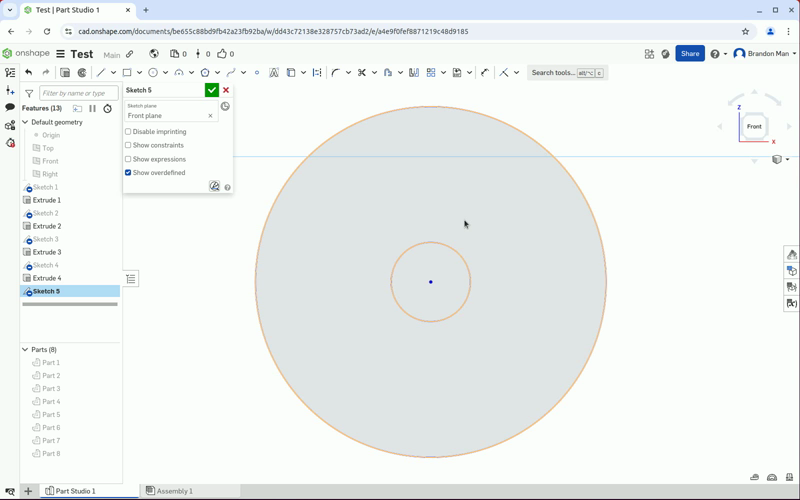
click(464, 219)
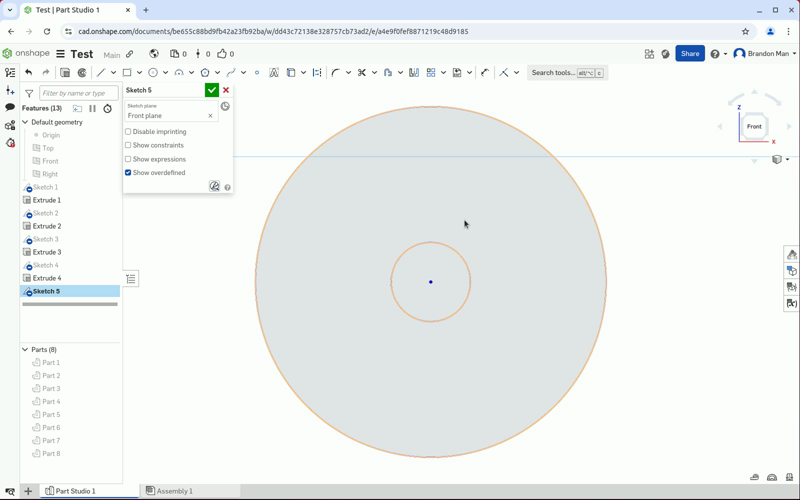
scroll(-6)
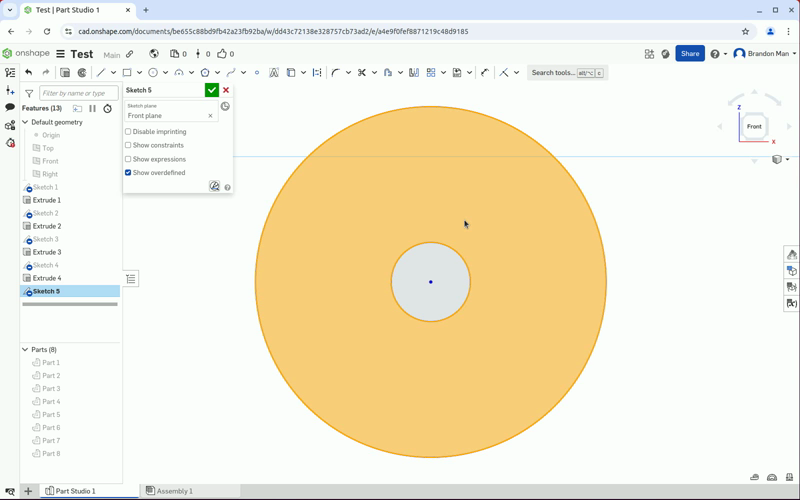
scroll(-6)
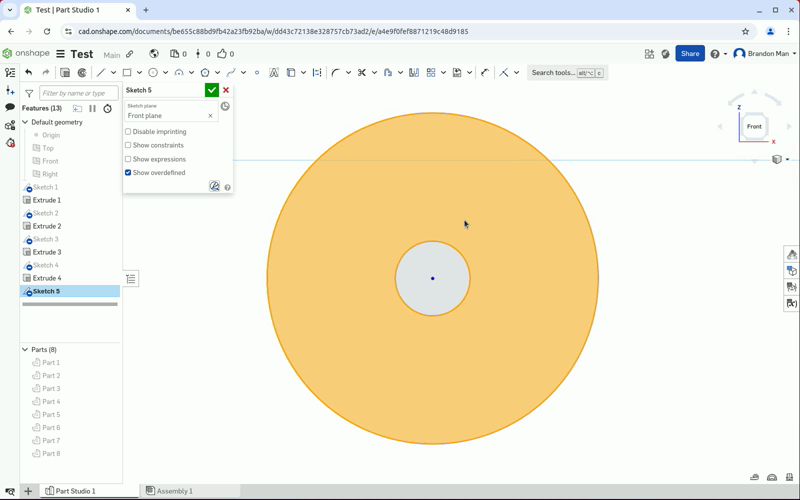
scroll(-6)
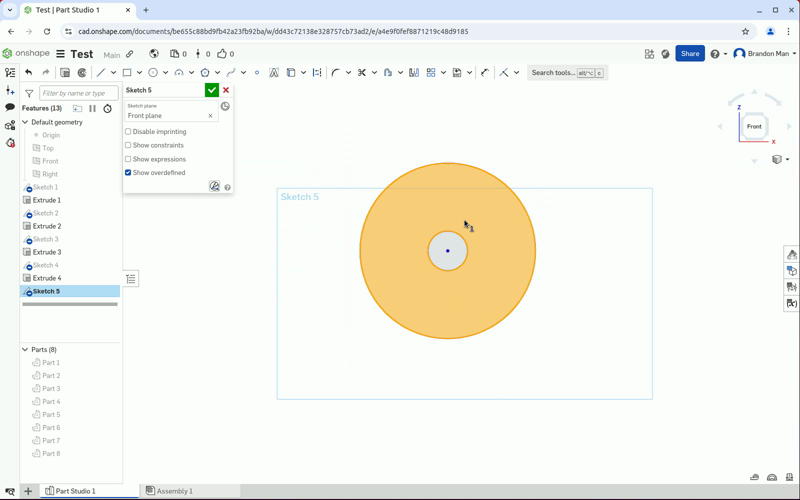
scroll(-6)
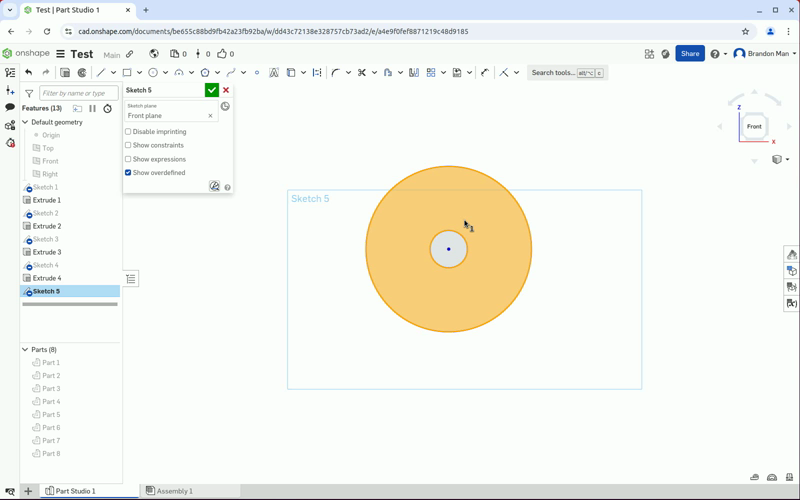
scroll(-6)
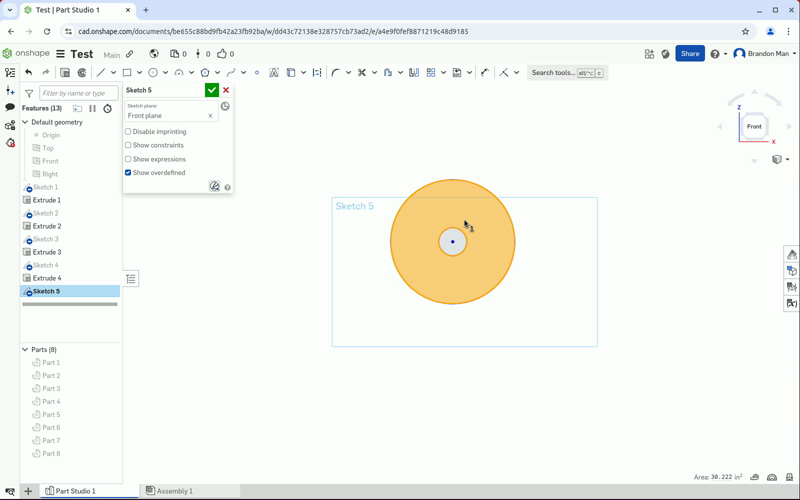
scroll(-6)
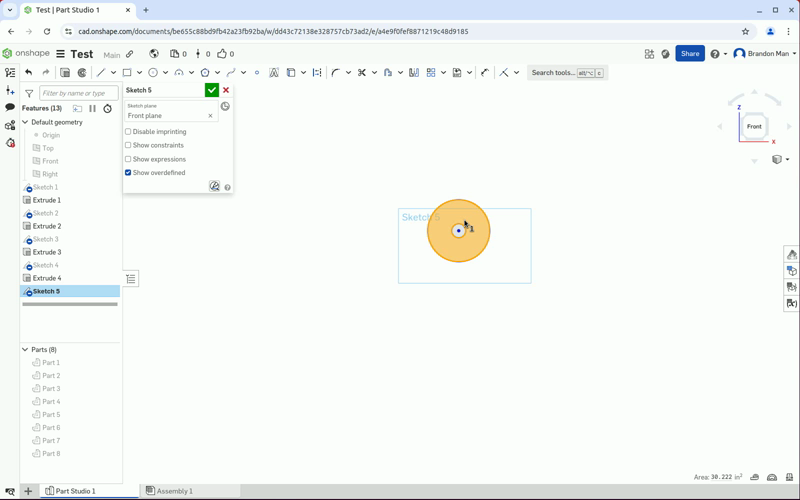
scroll(-6)
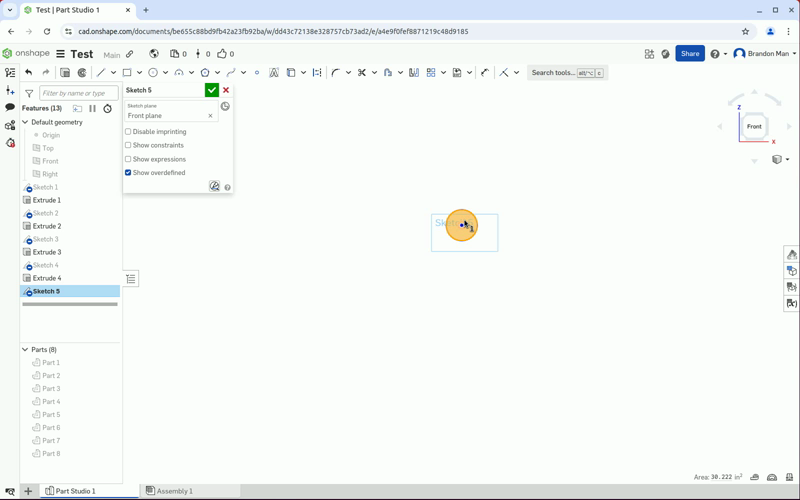
mouse_move(73, 352)
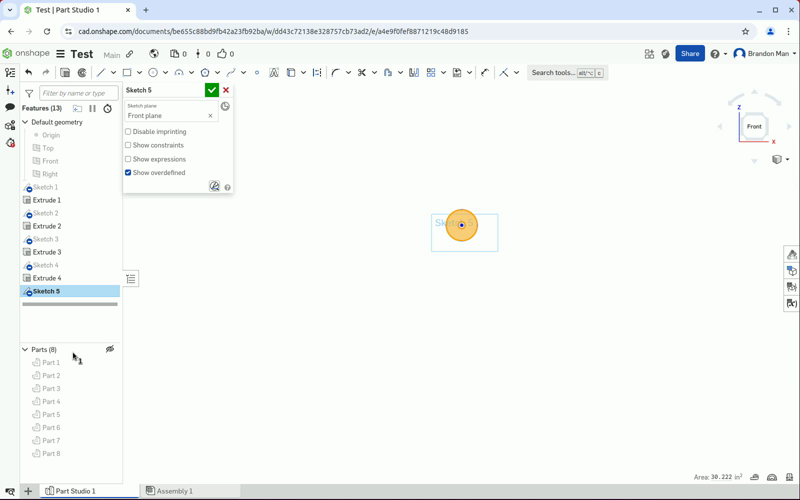
key(shift+y)
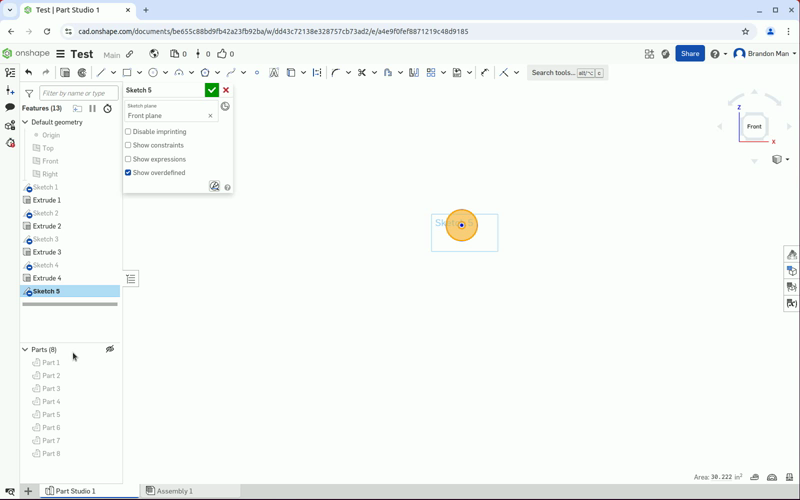
key(shift+e)
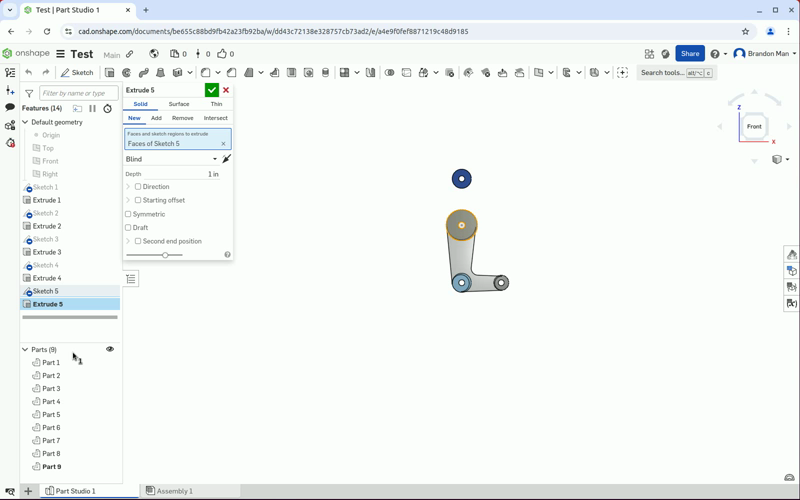
mouse_move(143, 106)
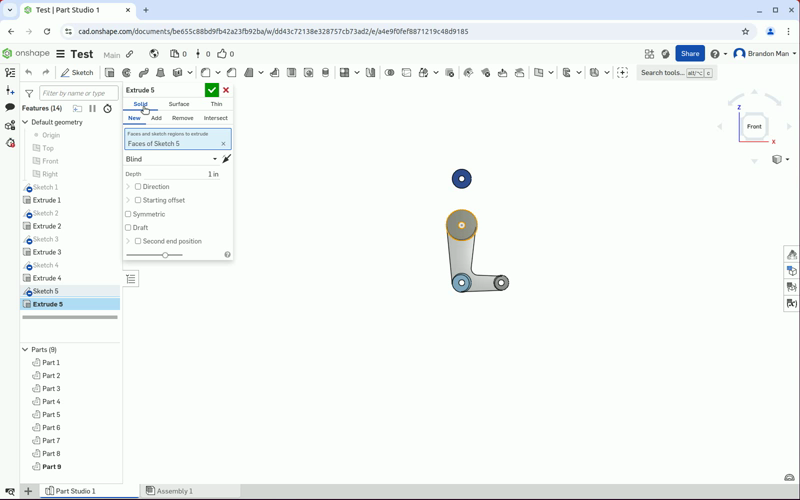
click(143, 106)
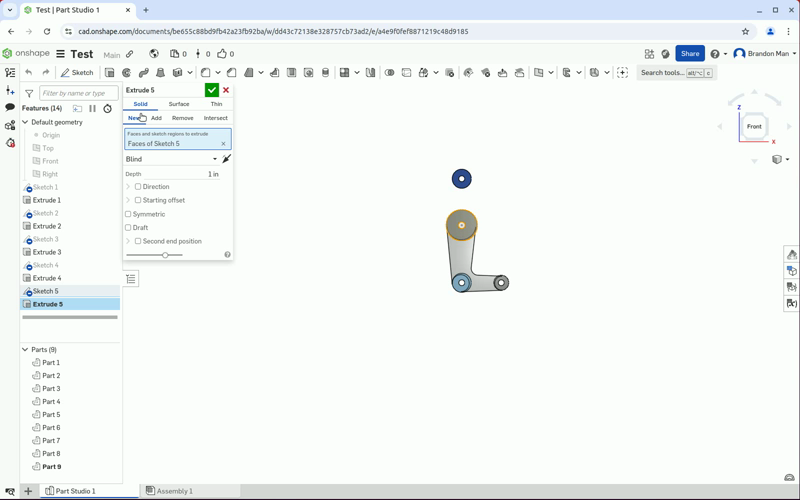
mouse_move(137, 120)
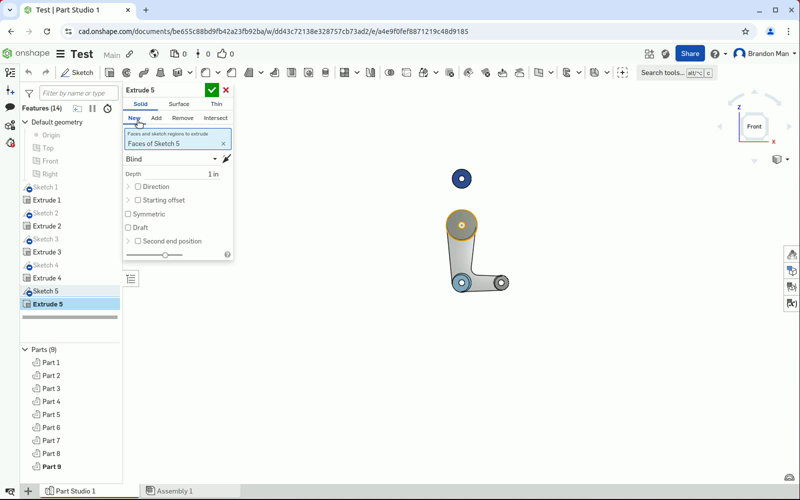
click(137, 120)
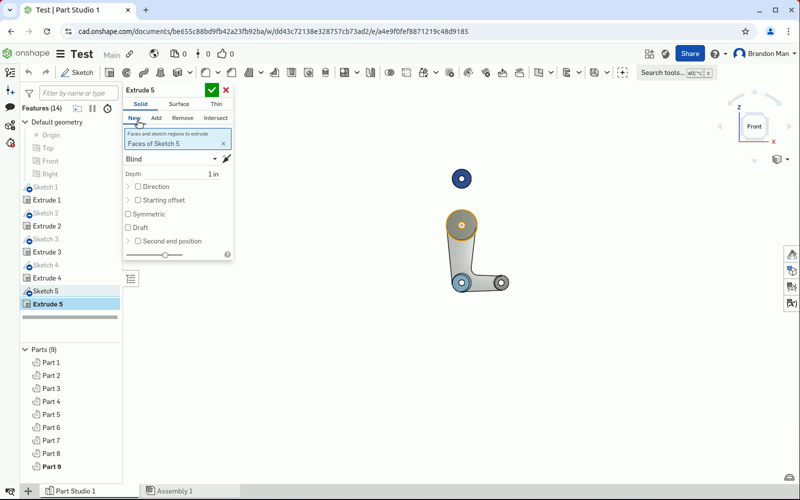
key(tab, 4)
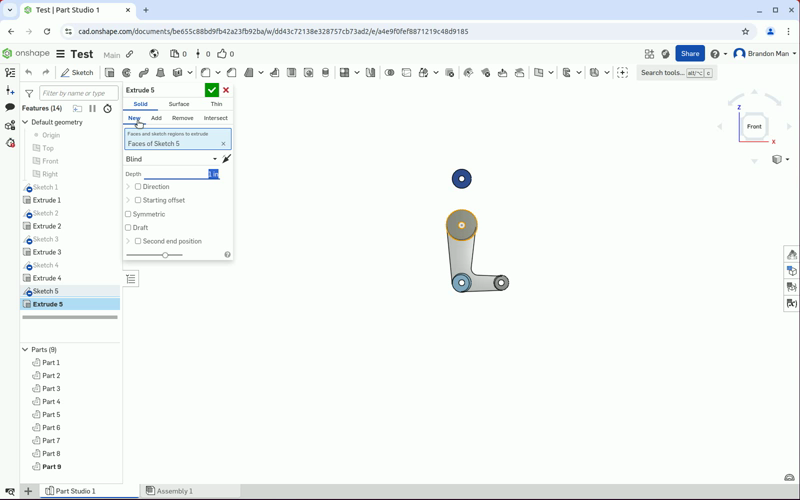
text(14.443)
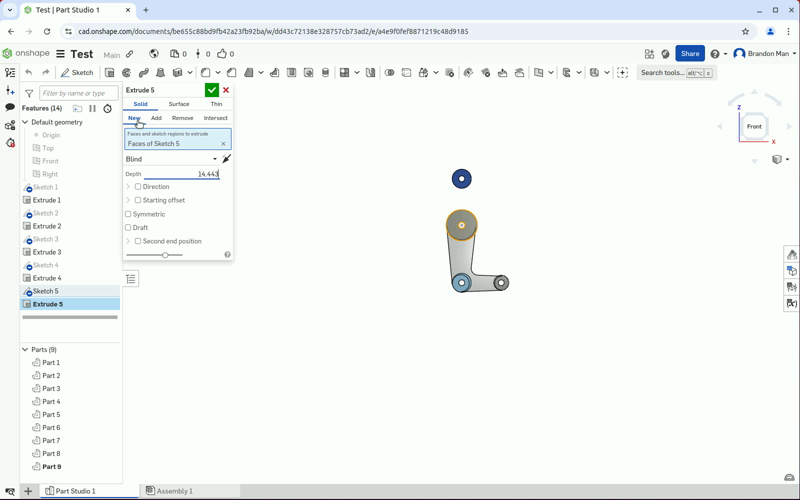
key(enter)
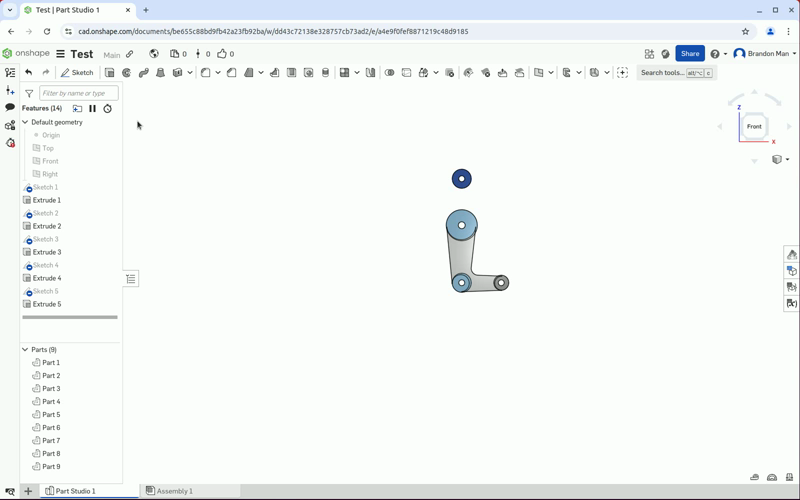
key(shift+h)
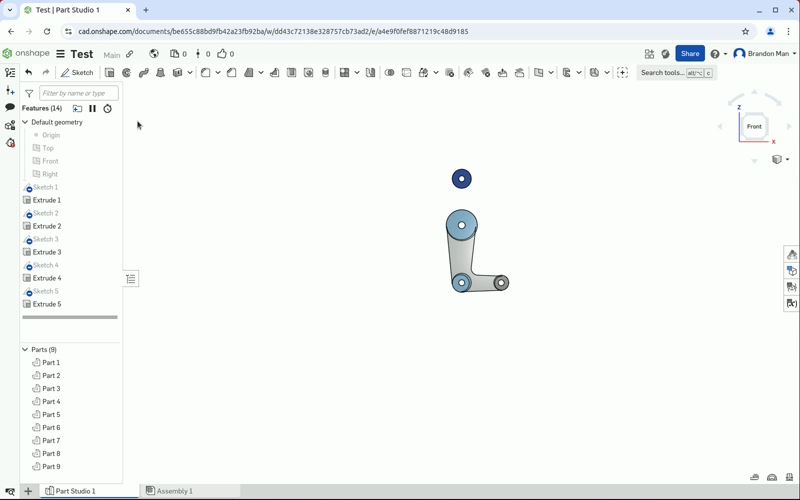
key(shift+h)
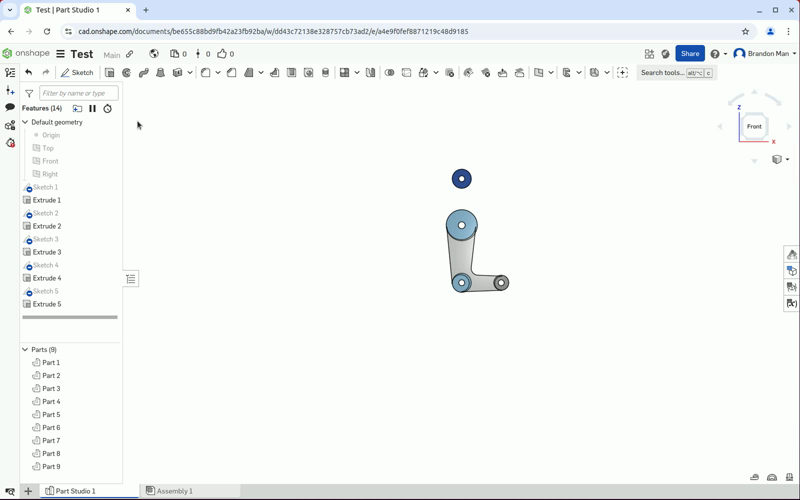
mouse_move(73, 189)
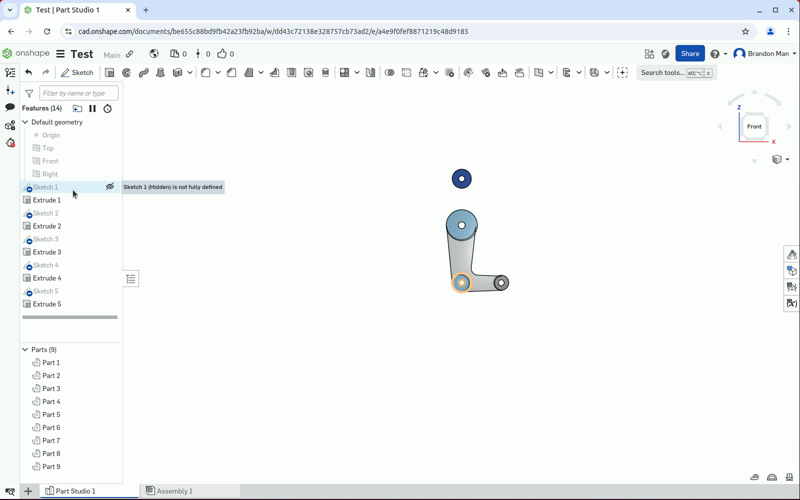
click(73, 189)
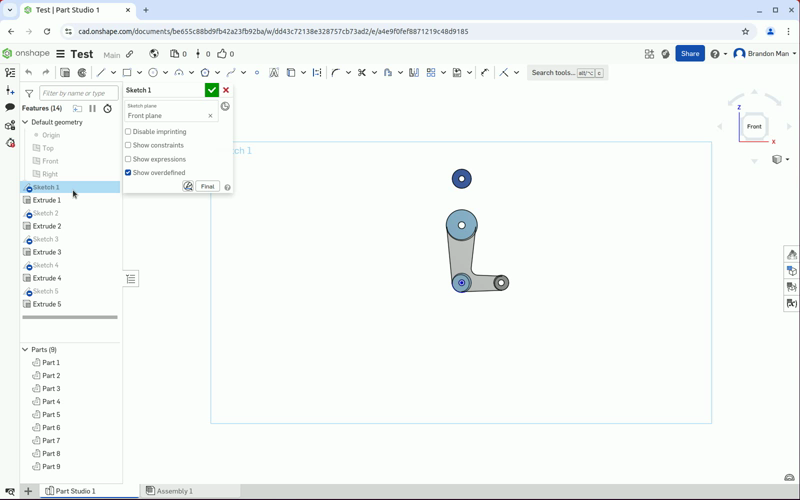
mouse_move(229, 92)
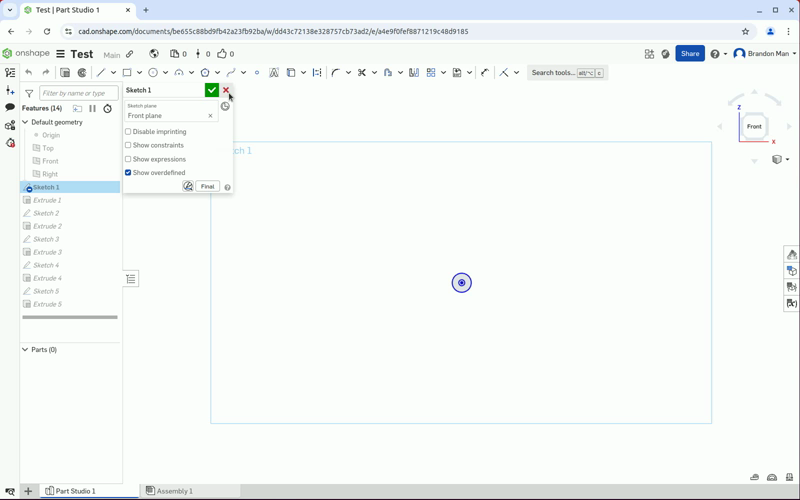
click(229, 92)
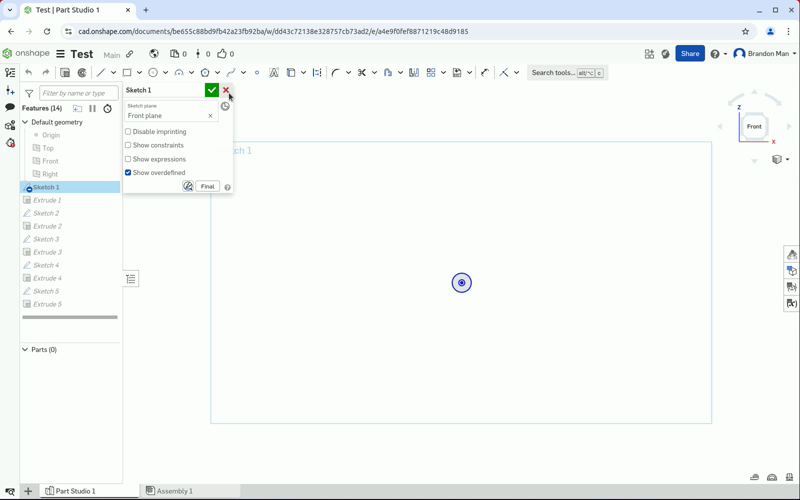
key(shift+s)
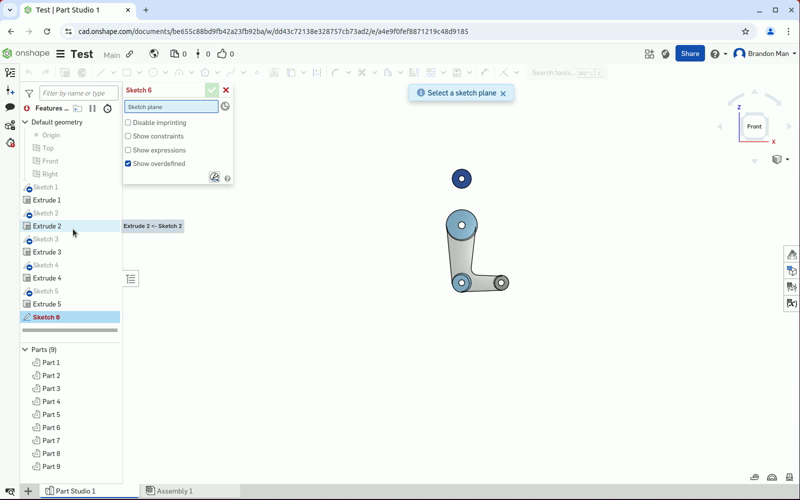
scroll(3)
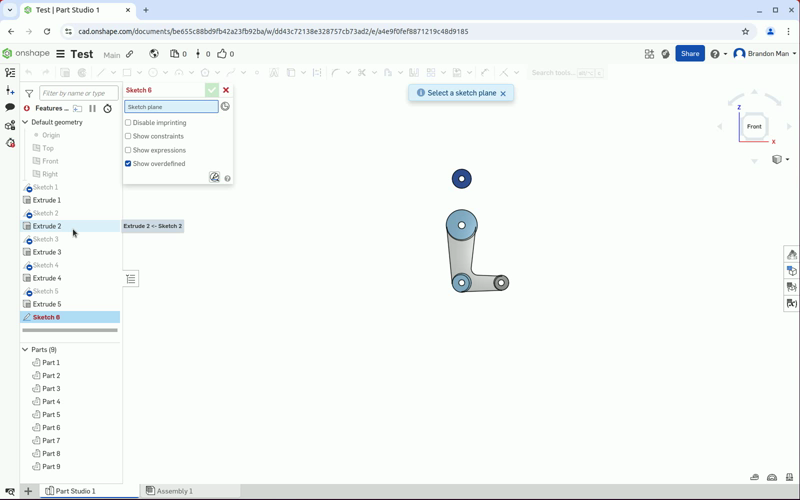
mouse_move(73, 163)
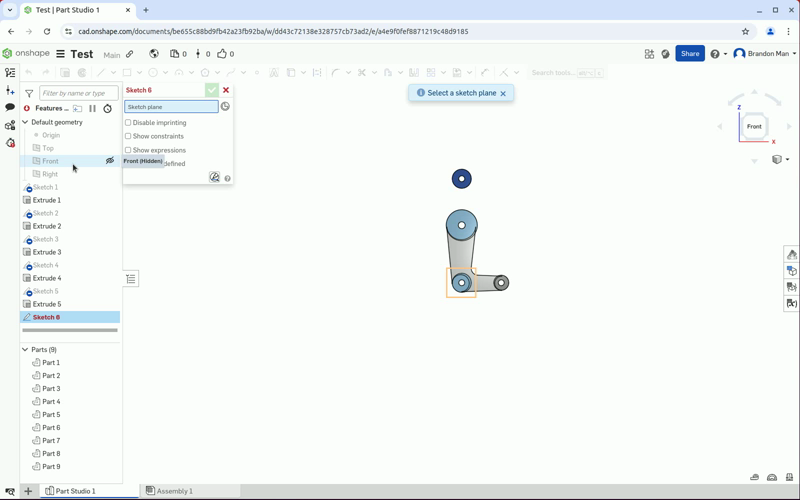
click(73, 163)
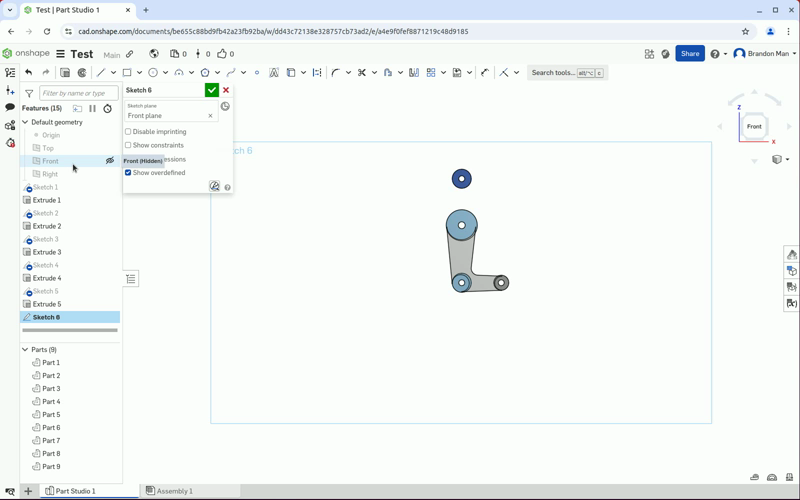
mouse_move(73, 352)
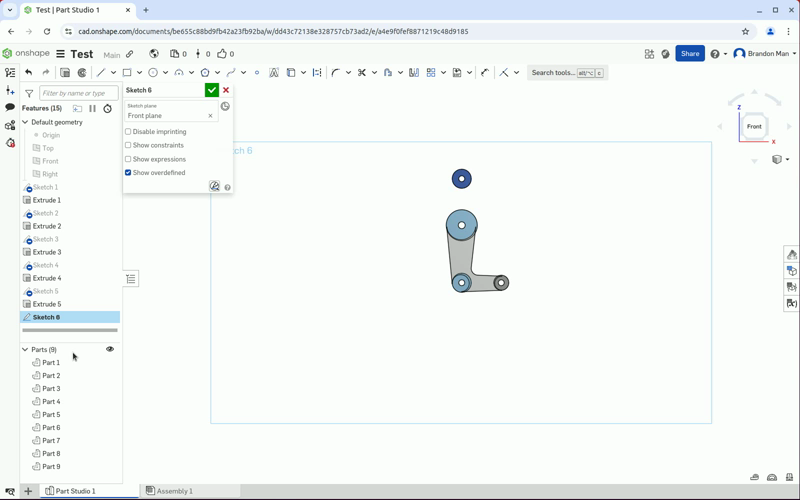
key(y)
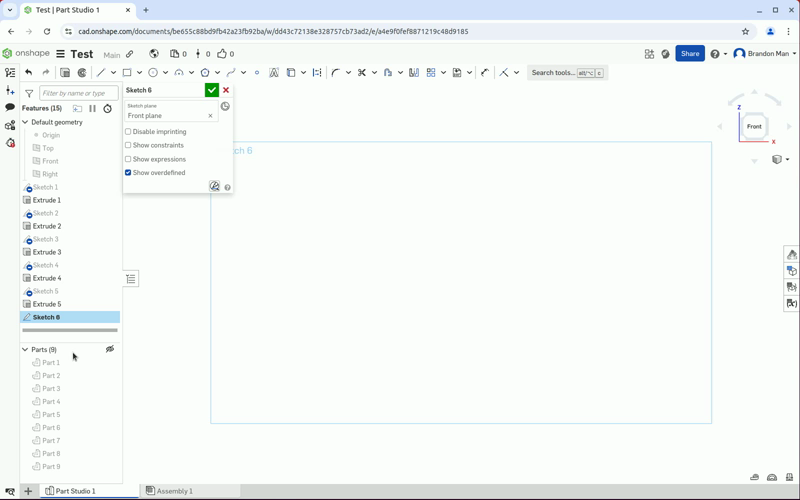
key(a)
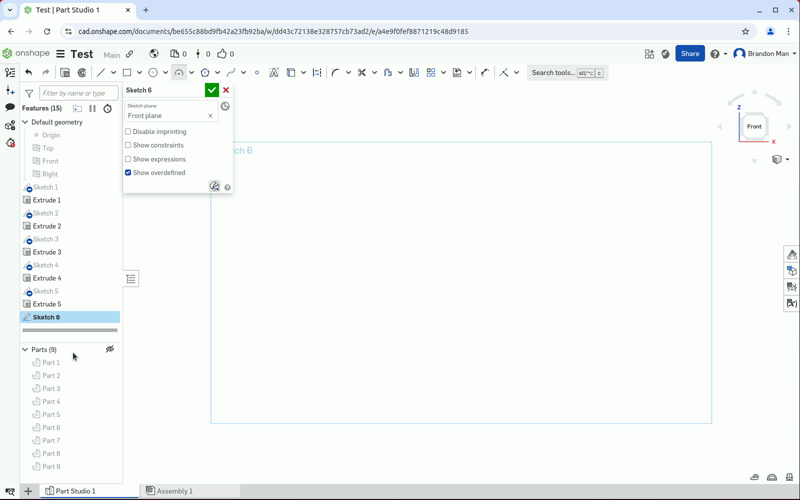
key_down(shift)
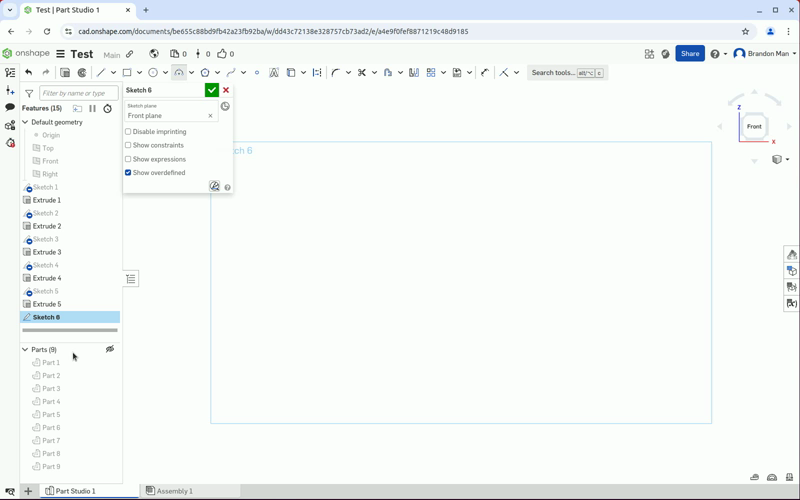
mouse_move(446, 223)
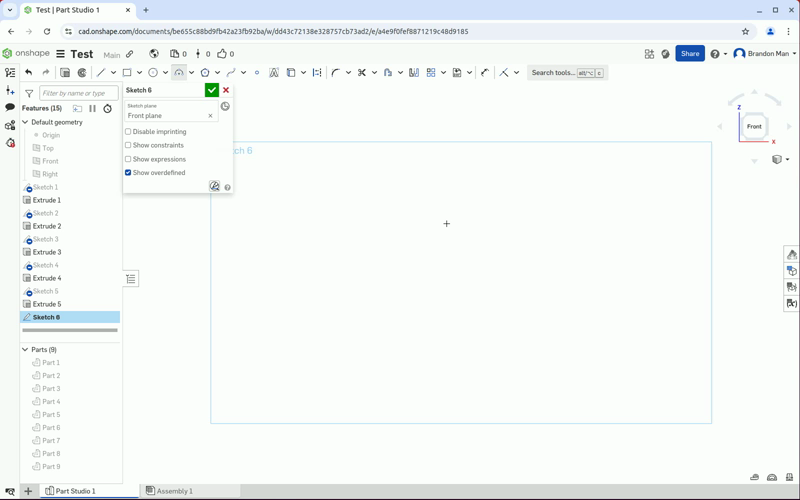
click(446, 223)
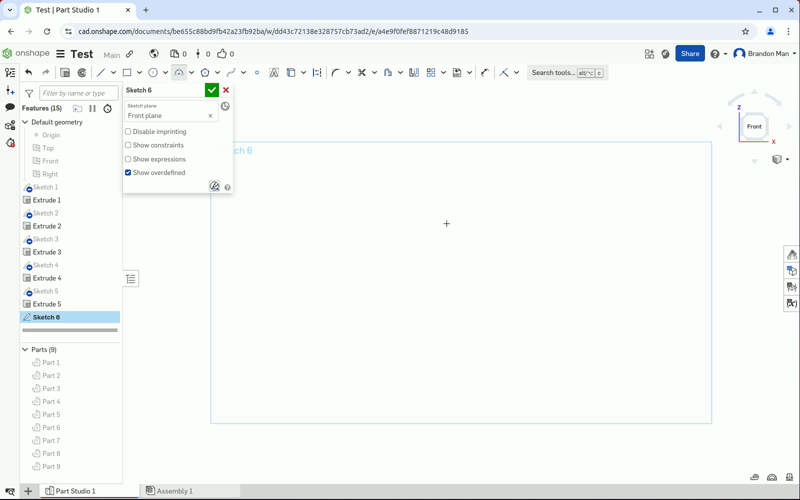
key_up(shift)
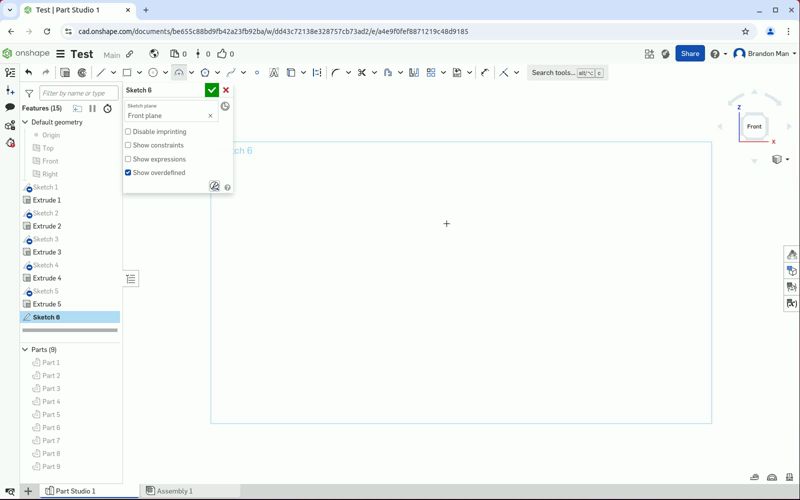
key_down(shift)
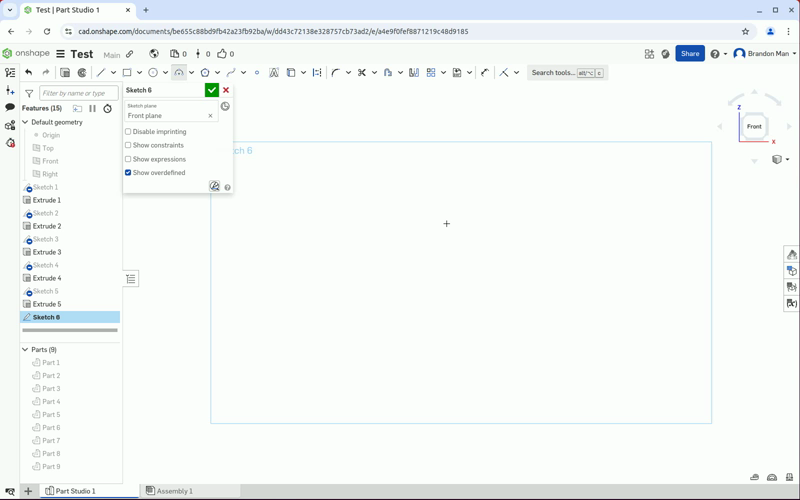
mouse_move(476, 223)
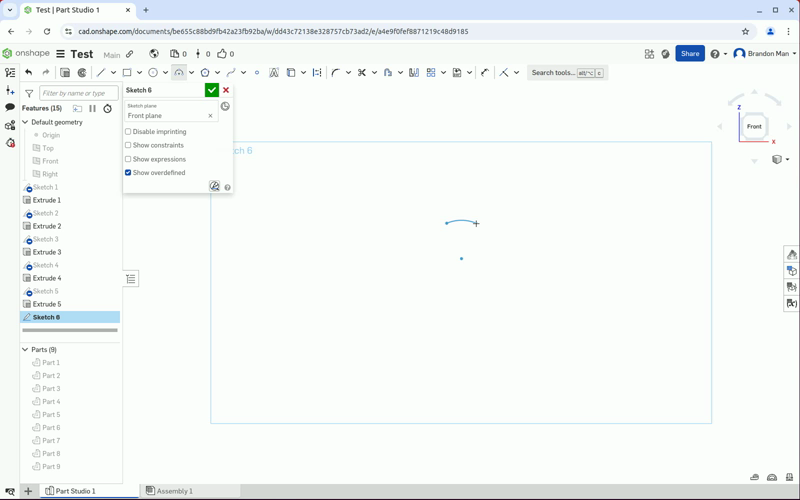
click(476, 223)
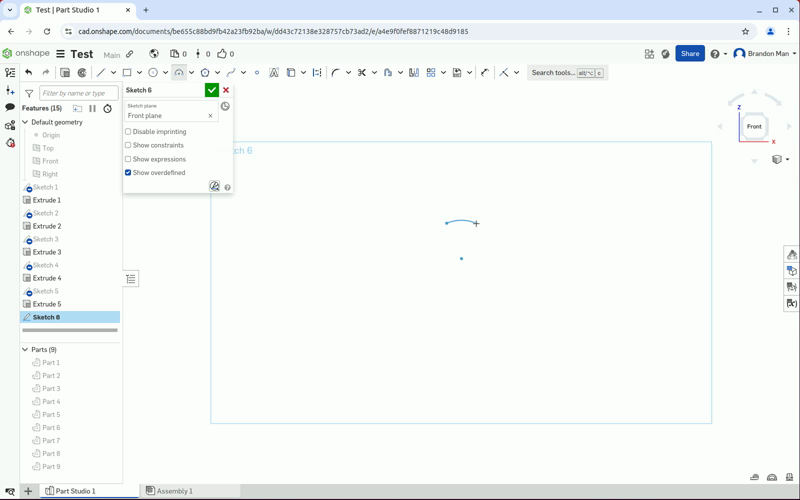
mouse_move(461, 210)
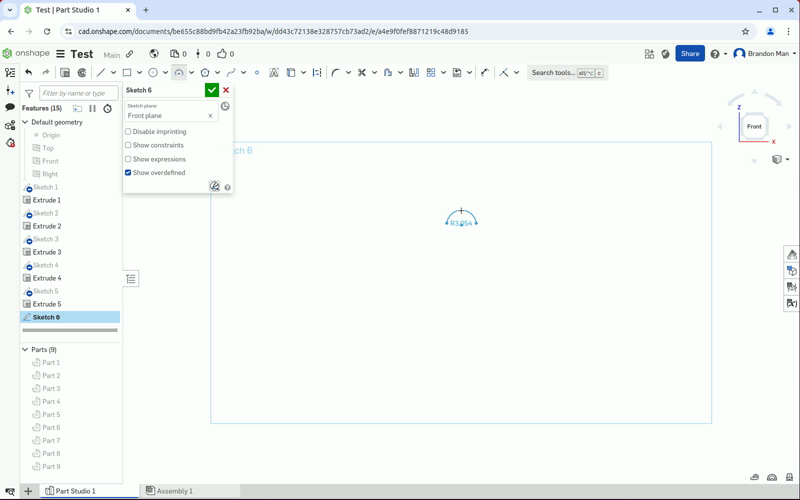
click(461, 210)
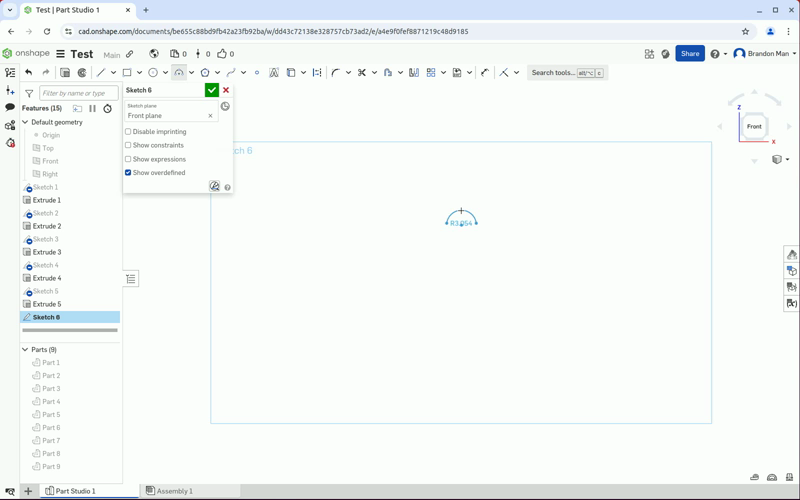
key_up(shift)
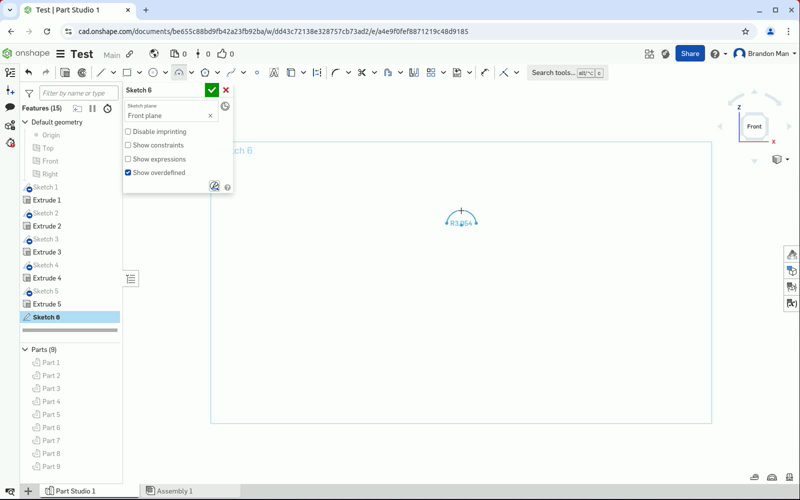
key(esc)
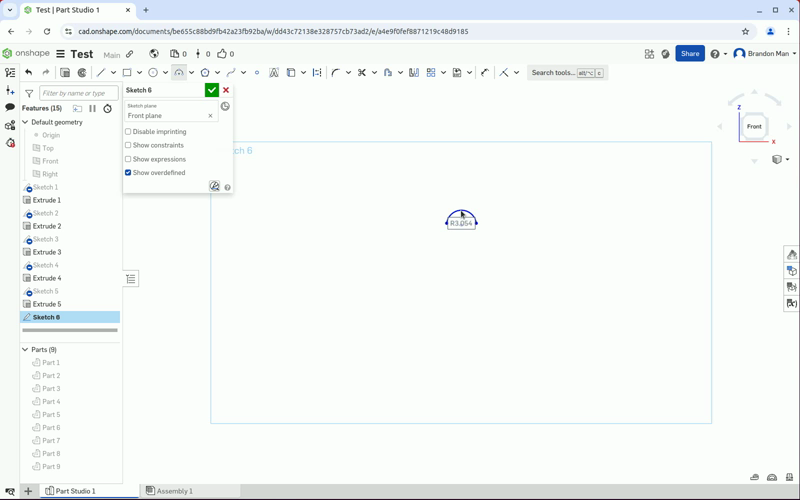
key(l)
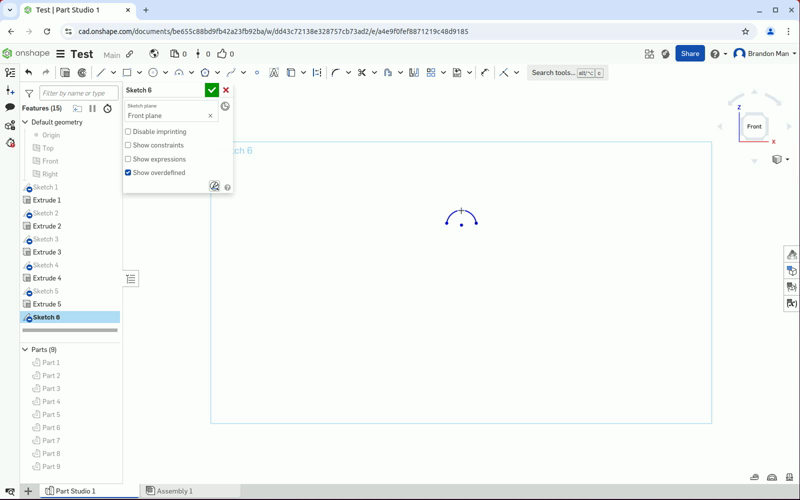
mouse_move(476, 223)
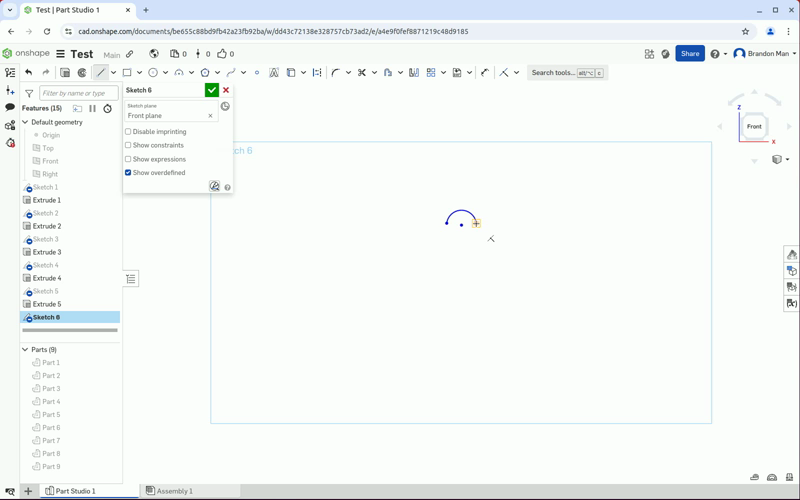
click(476, 223)
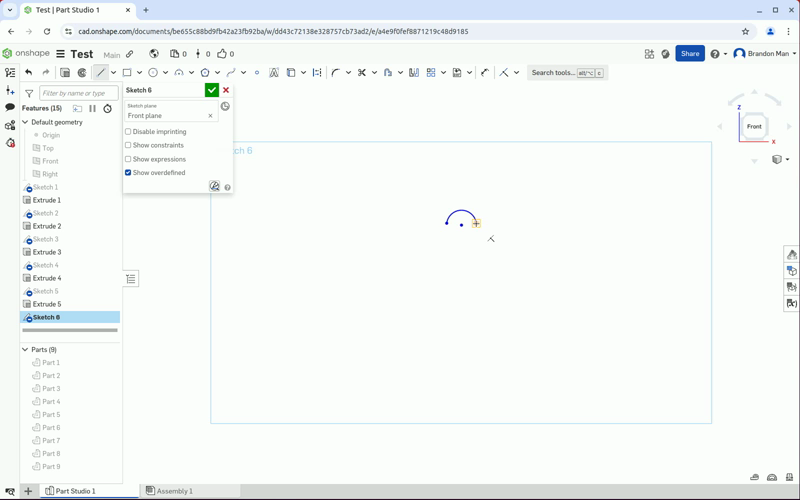
key_down(shift)
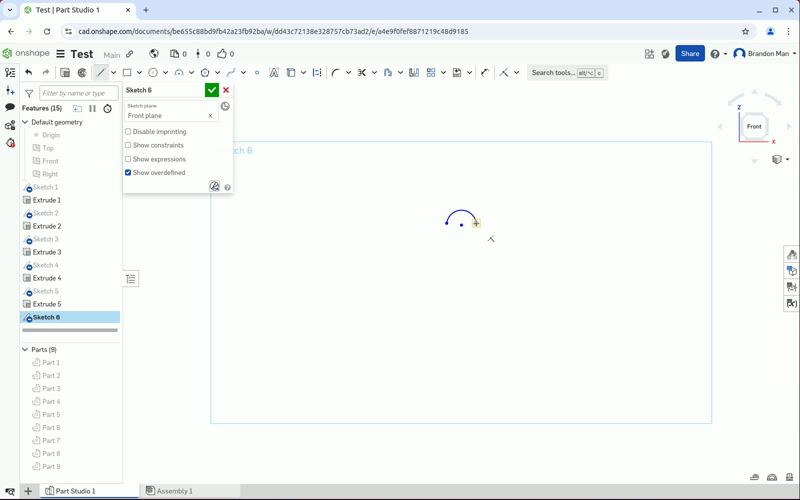
mouse_move(506, 223)
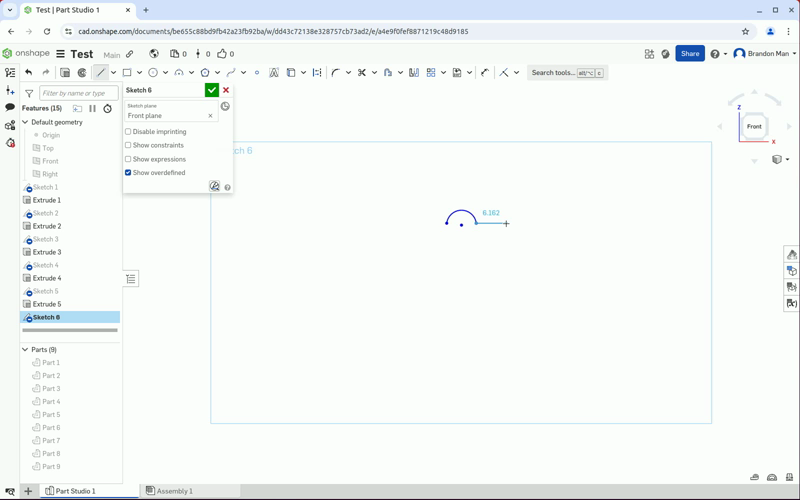
mouse_move(470, 176)
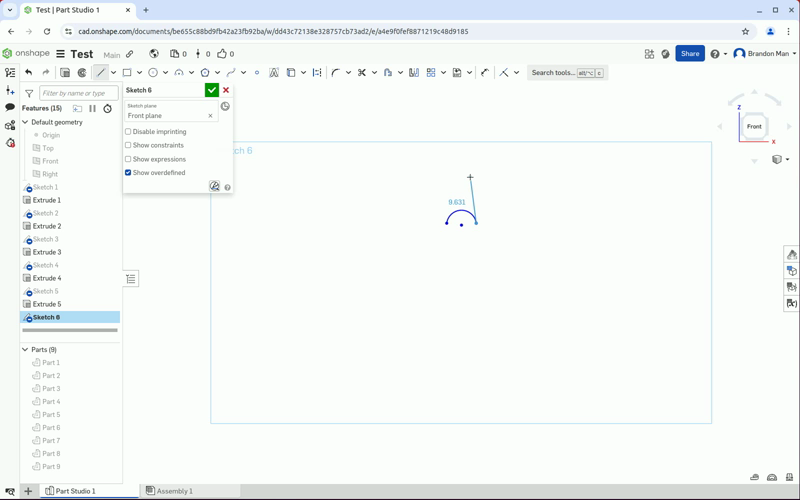
click(470, 176)
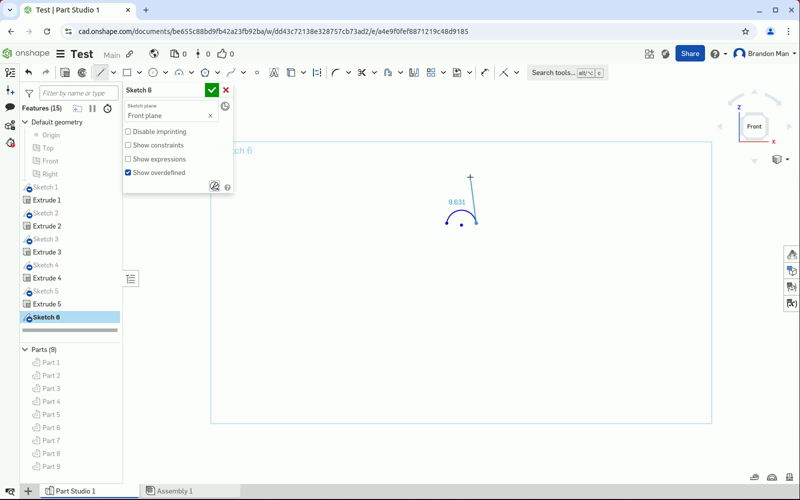
key_up(shift)
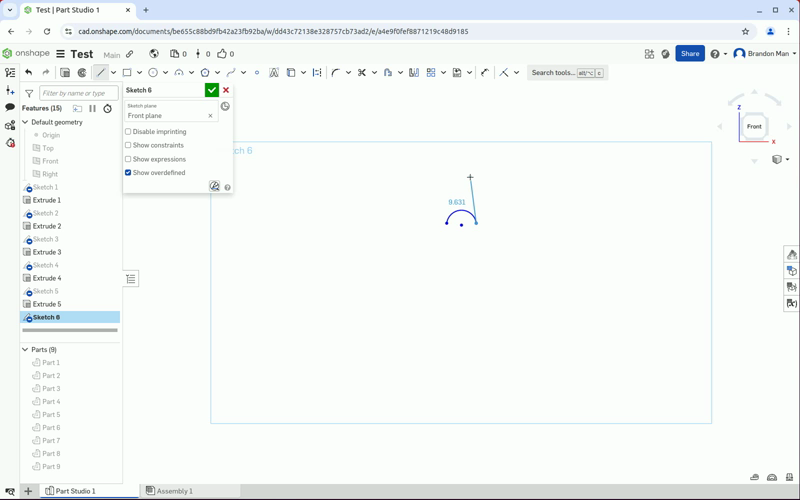
key(esc)
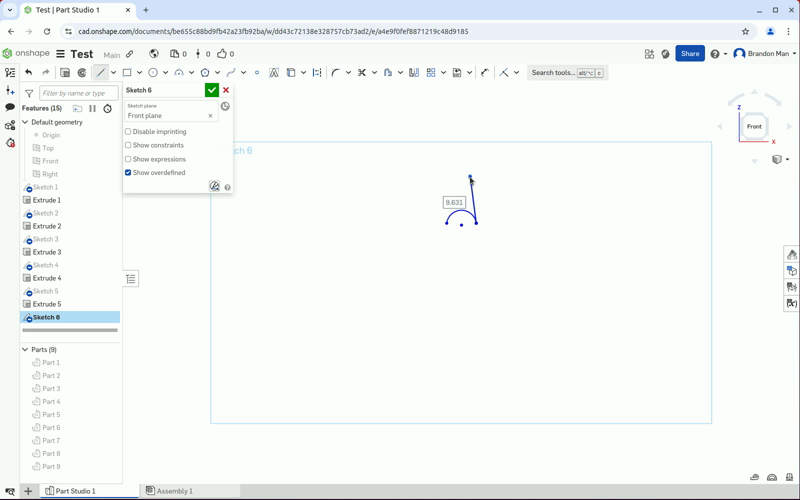
key(a)
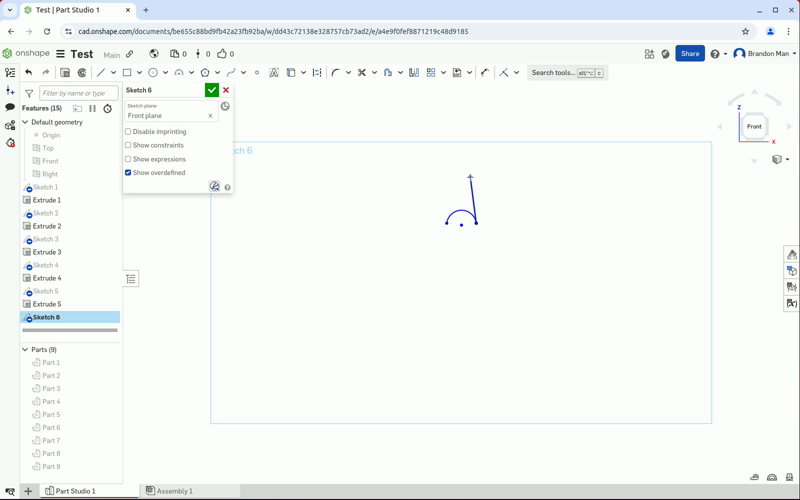
mouse_move(470, 176)
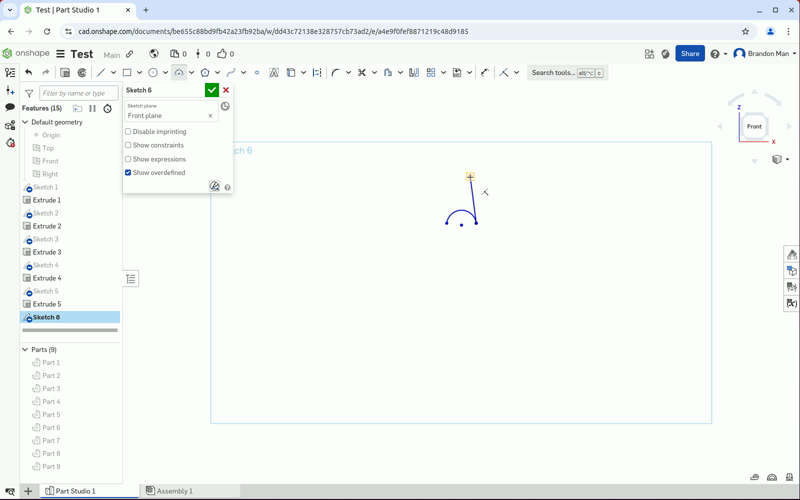
click(470, 176)
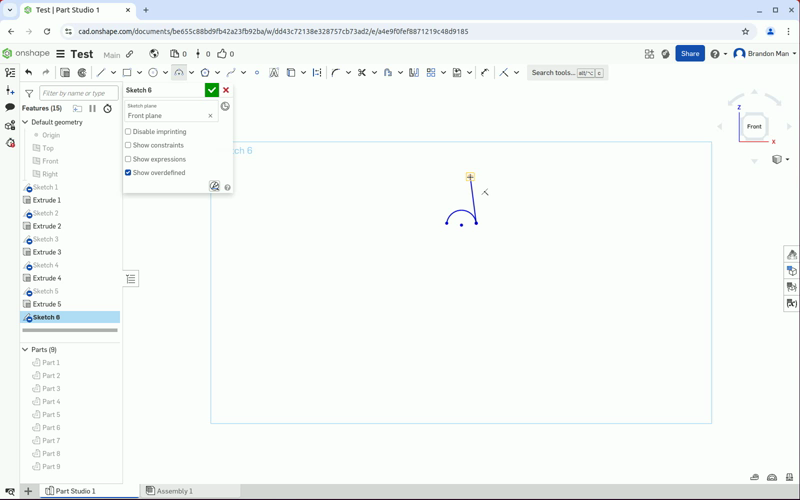
key_down(shift)
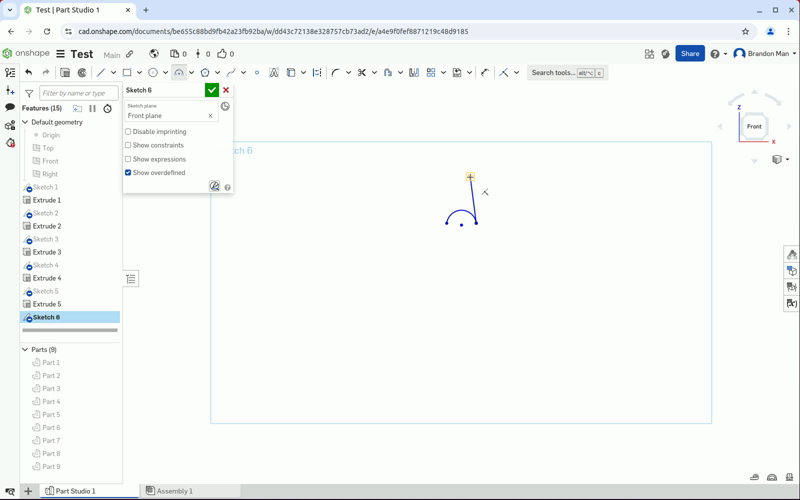
mouse_move(452, 176)
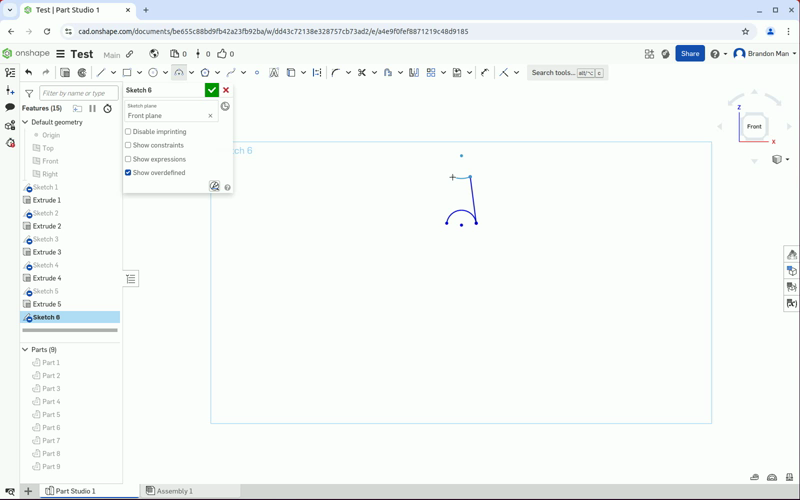
click(452, 176)
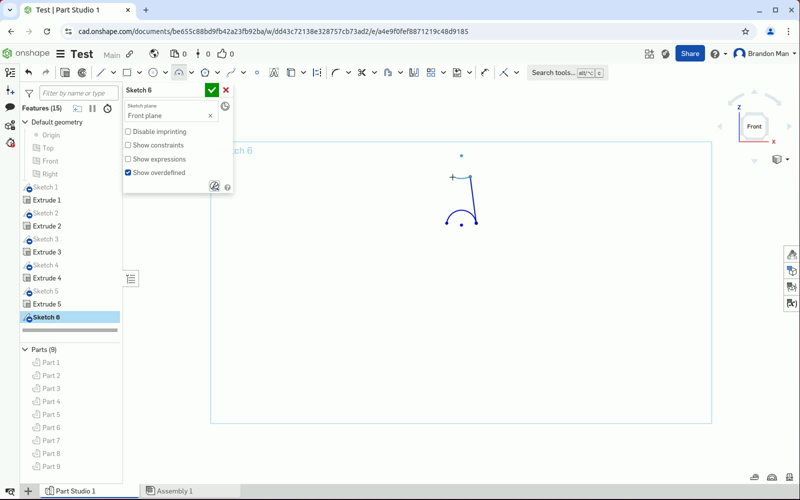
mouse_move(461, 186)
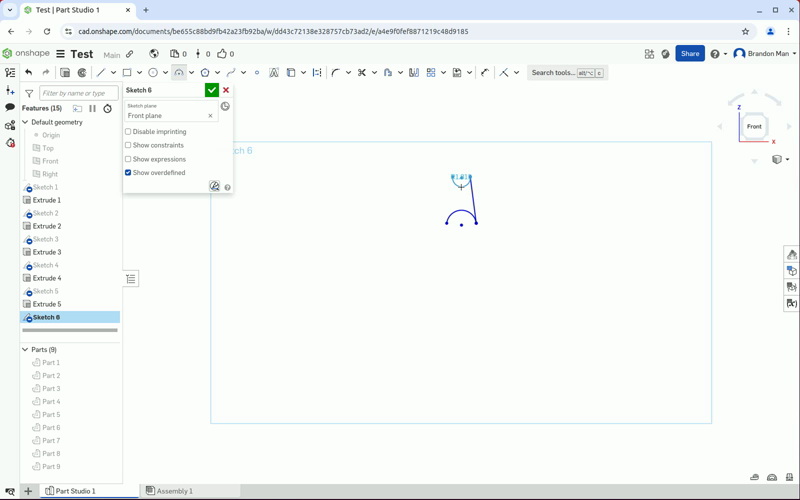
click(461, 186)
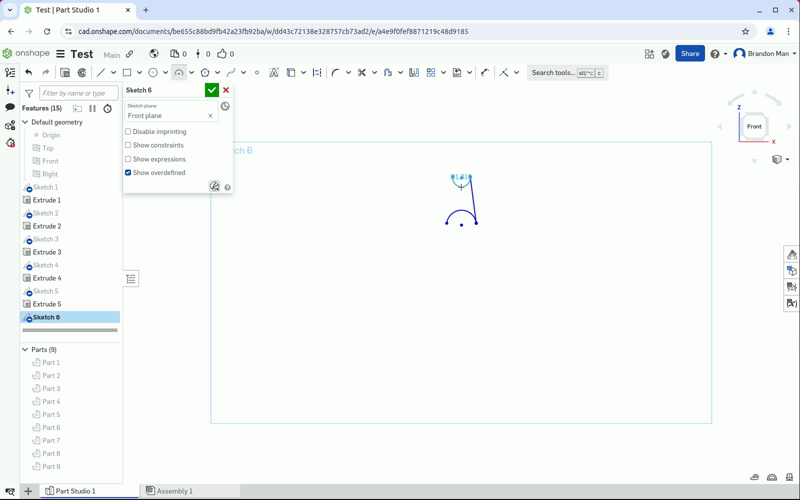
key_up(shift)
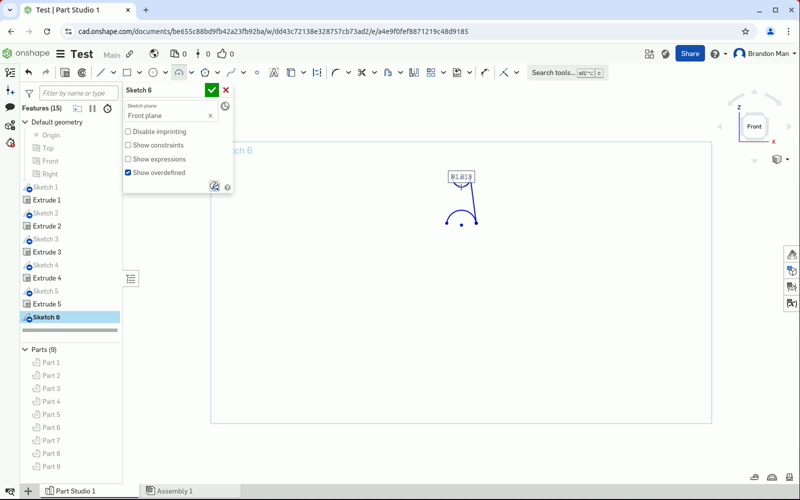
key(esc)
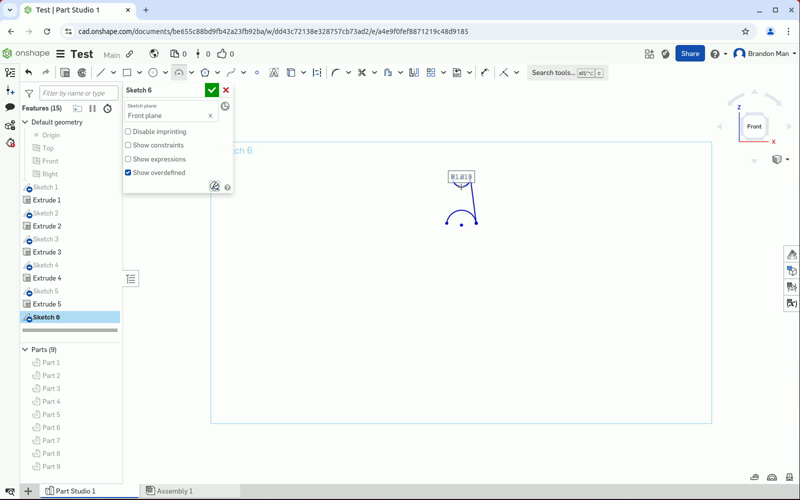
key(l)
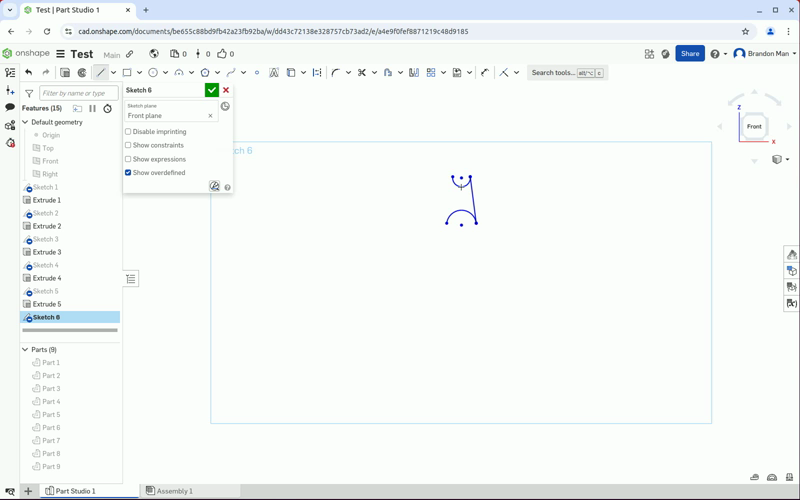
mouse_move(452, 176)
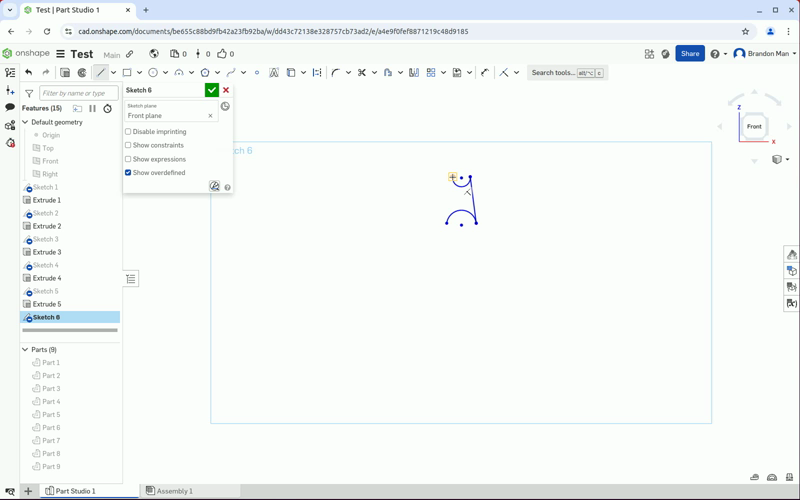
click(452, 176)
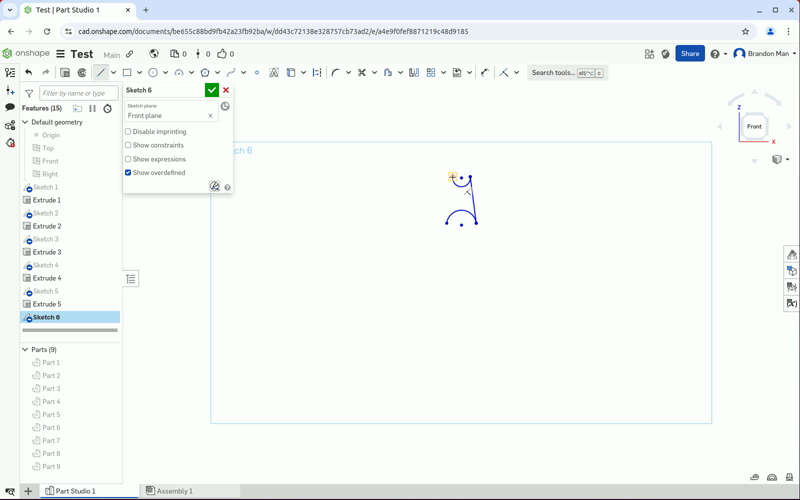
mouse_move(482, 176)
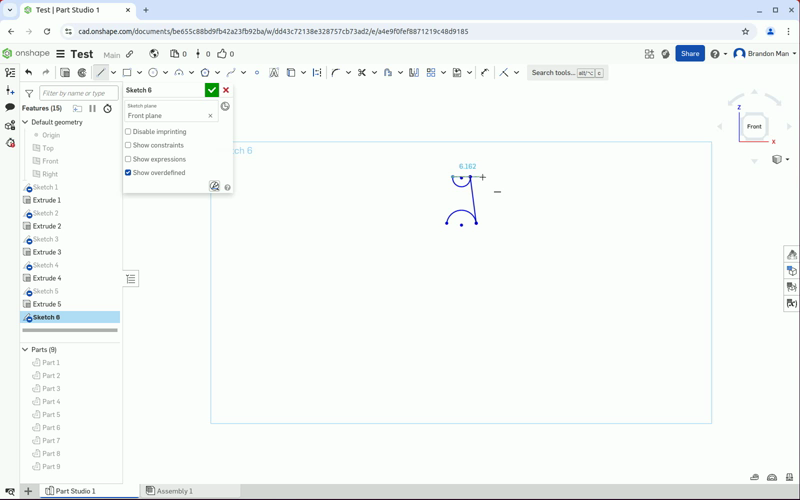
key_down(shift)
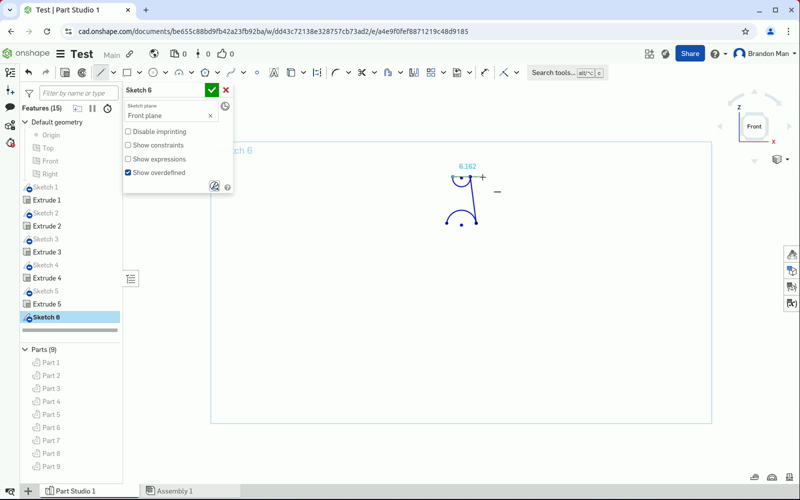
mouse_move(446, 223)
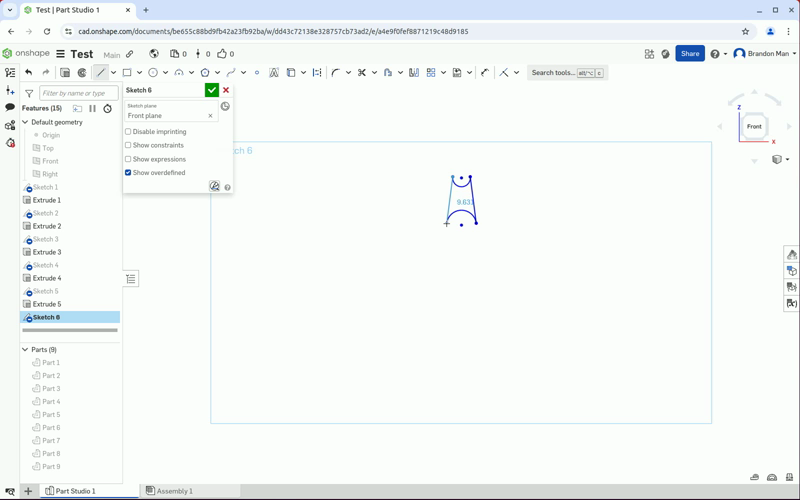
key_up(shift)
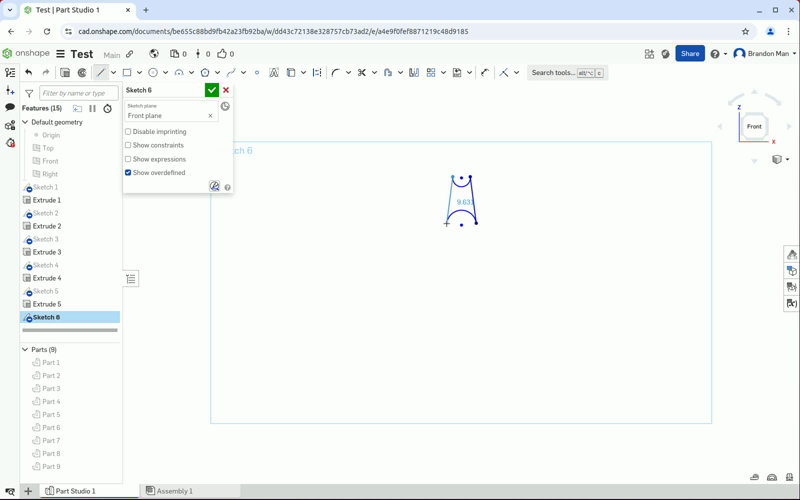
click(446, 223)
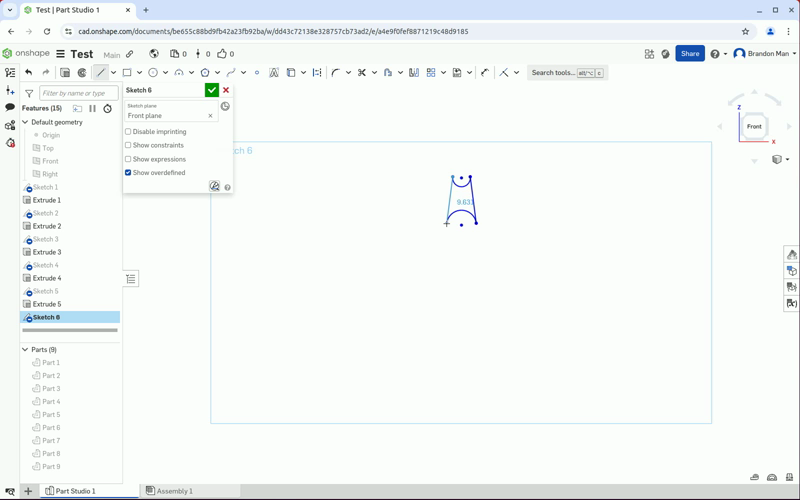
key(esc)
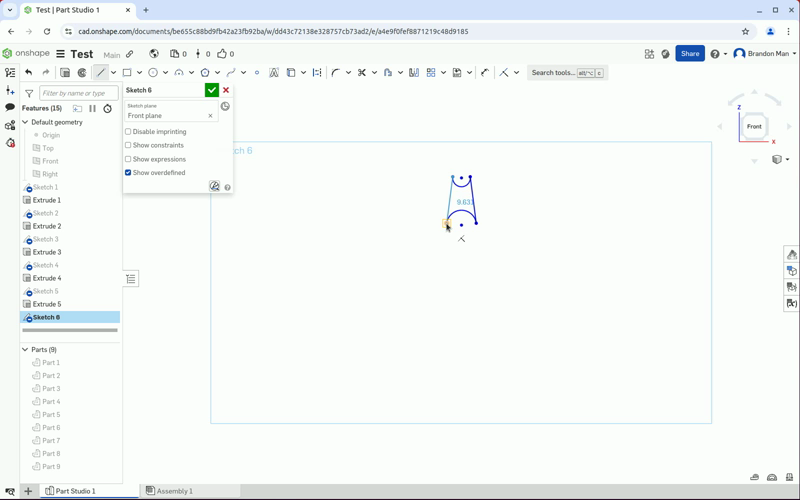
key(c)
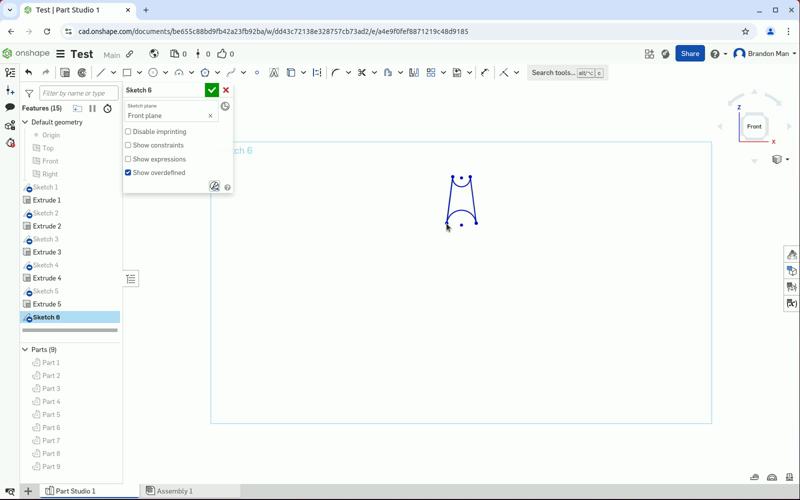
key_down(shift)
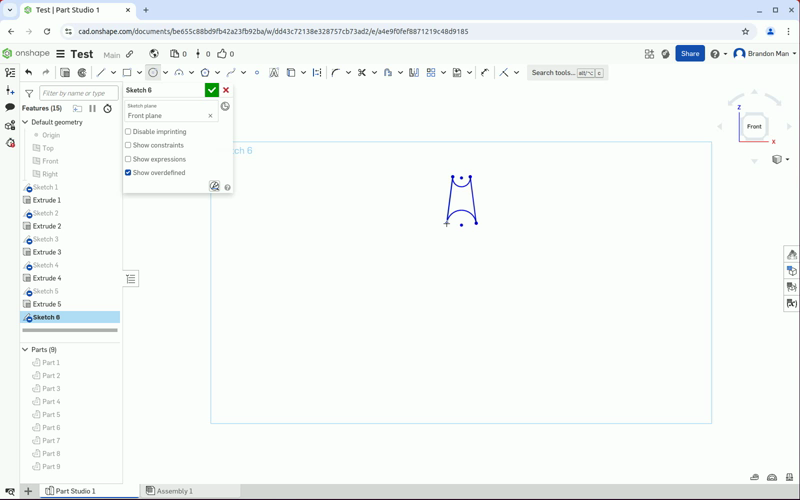
mouse_move(458, 191)
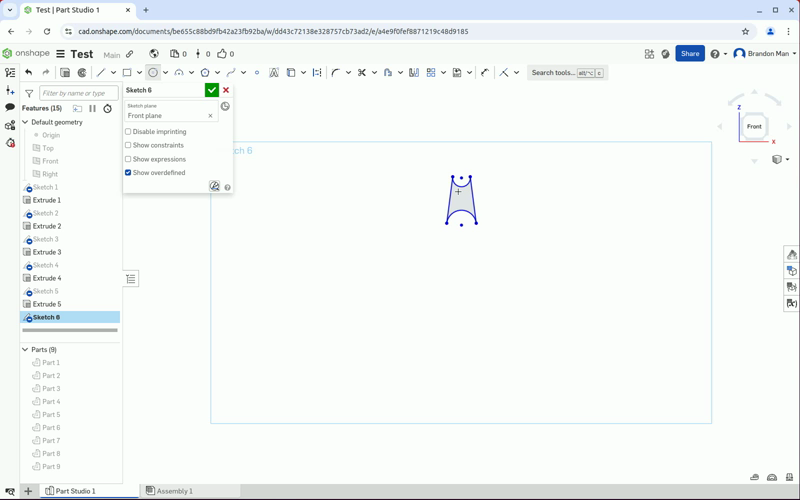
click(458, 191)
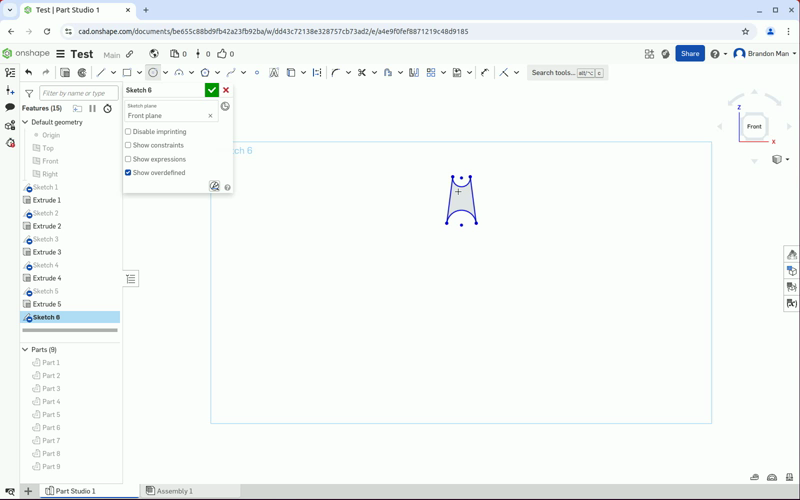
key_up(shift)
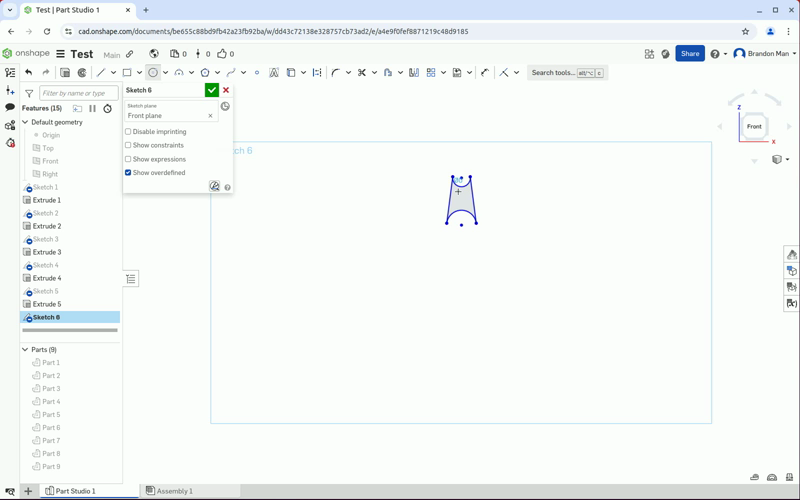
mouse_move(461, 191)
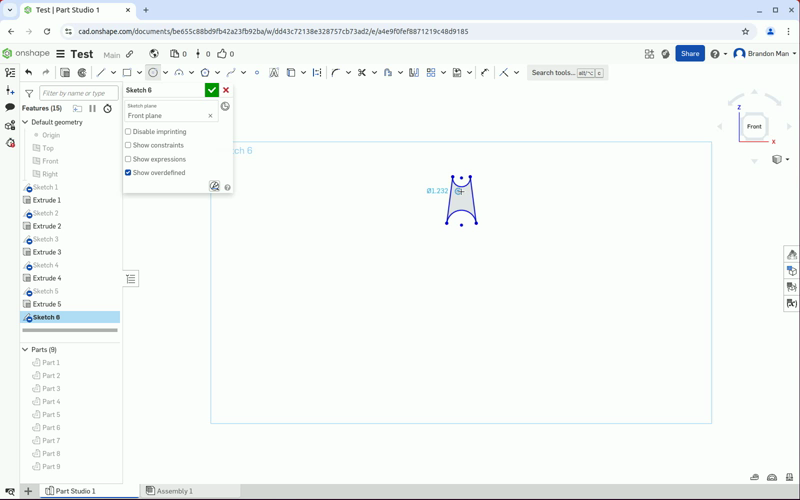
scroll(6)
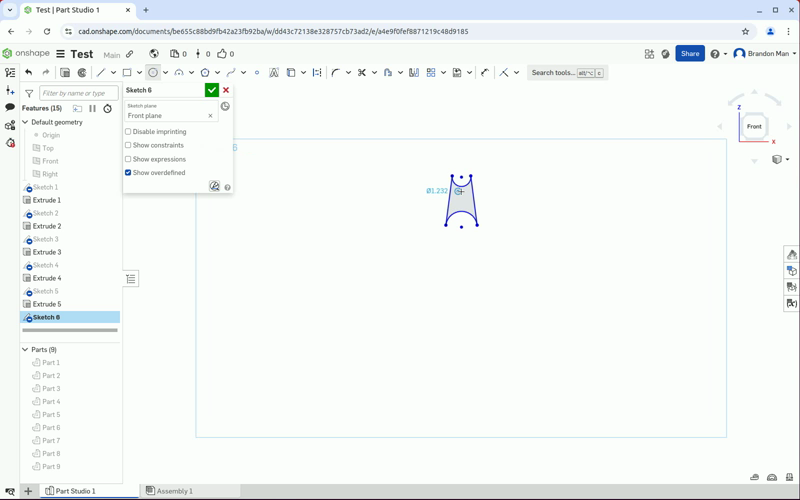
scroll(6)
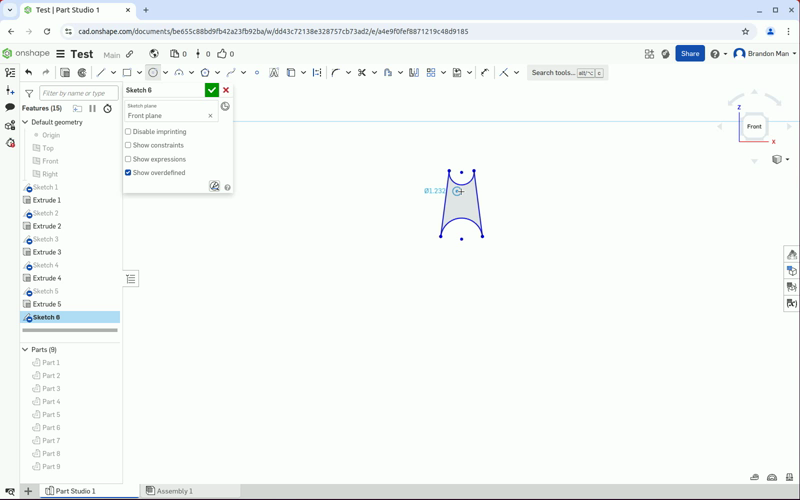
scroll(6)
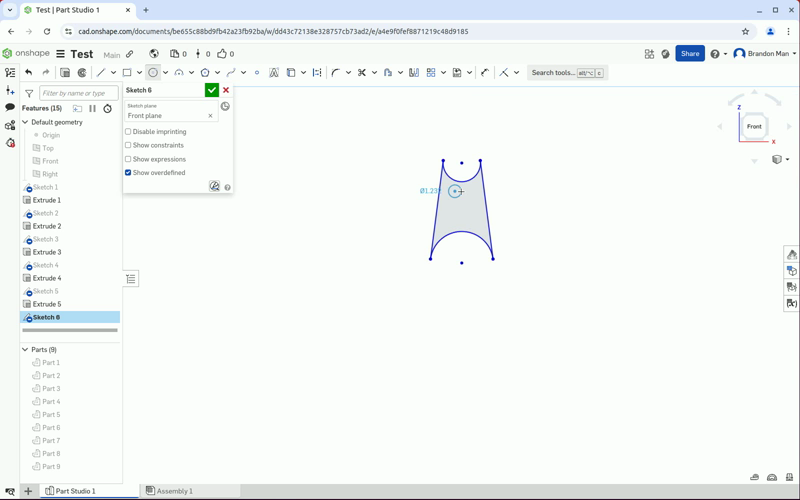
scroll(6)
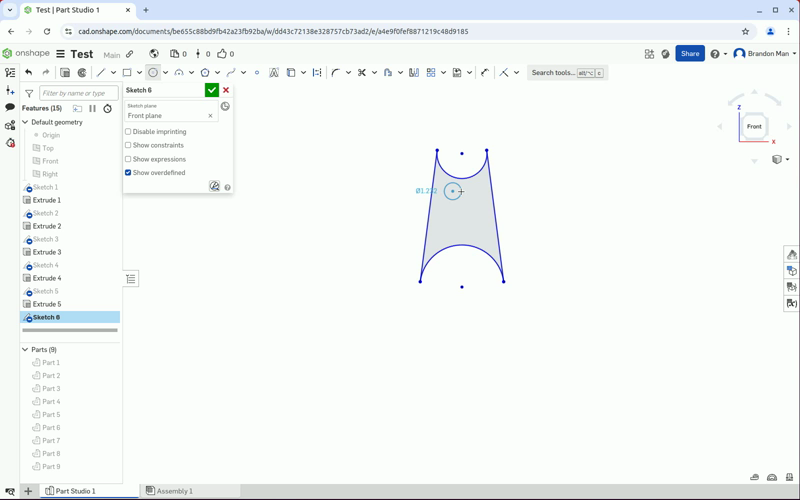
scroll(6)
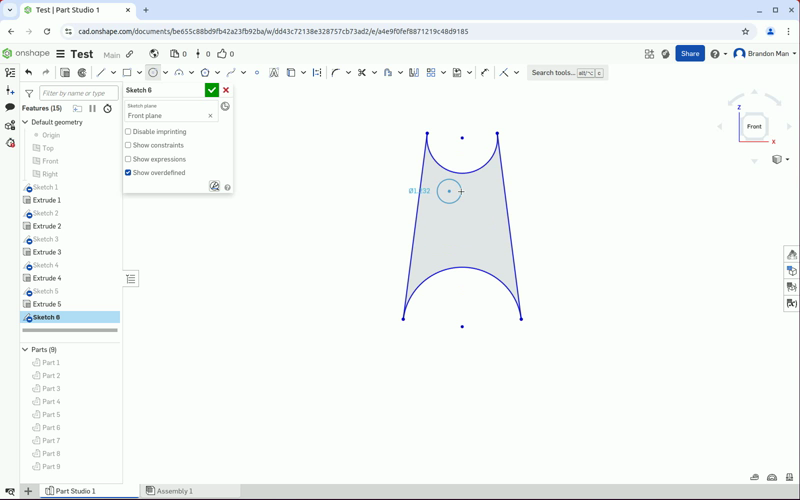
scroll(6)
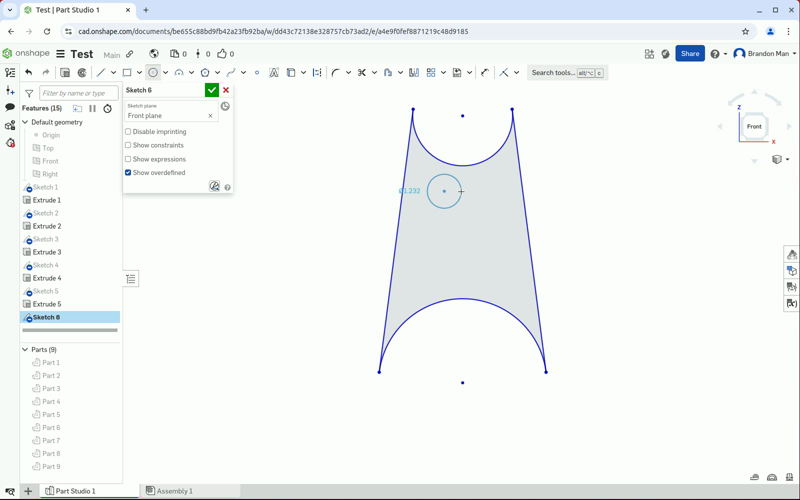
scroll(6)
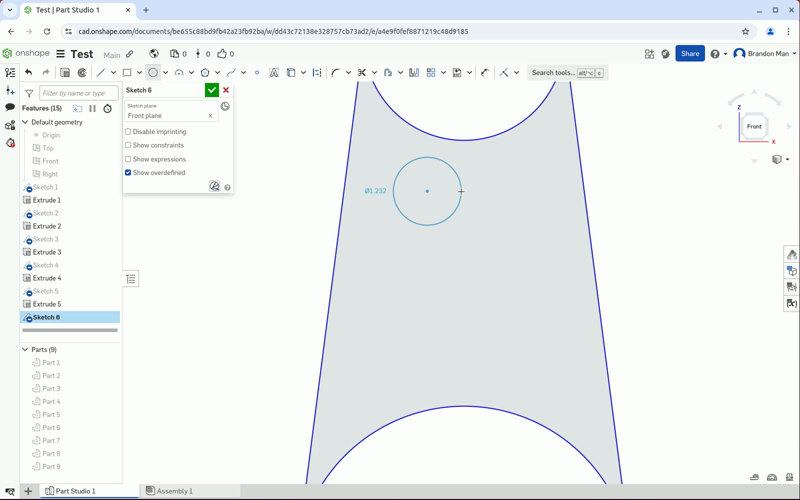
click(461, 191)
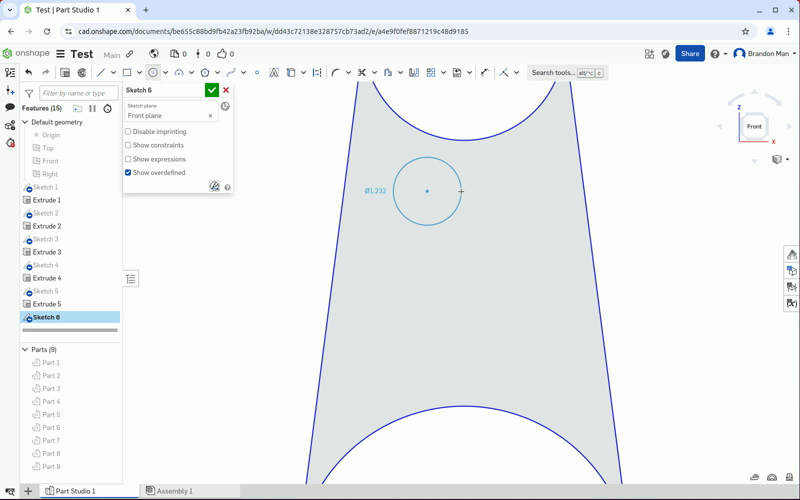
scroll(-6)
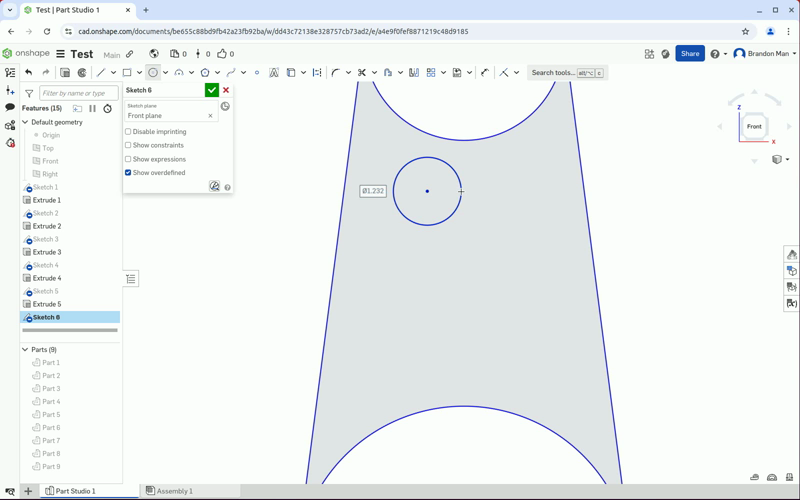
scroll(-6)
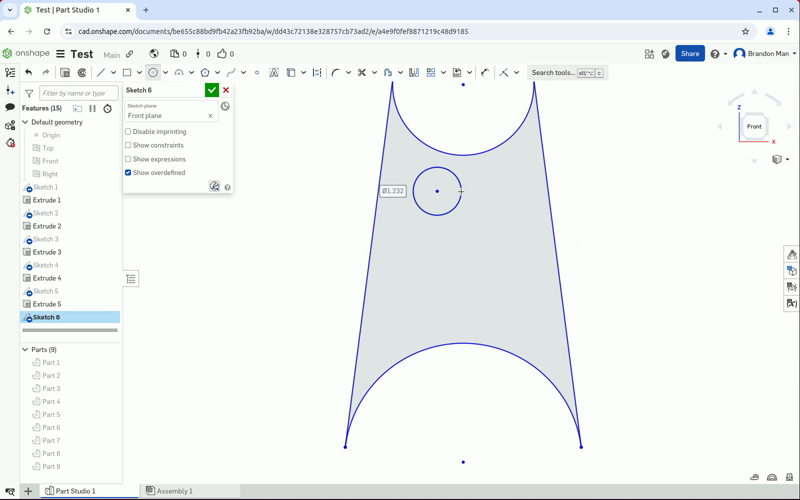
scroll(-6)
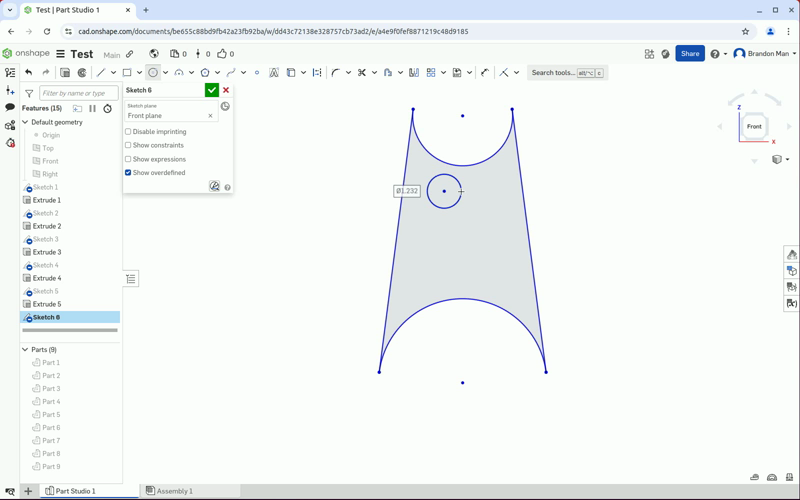
scroll(-6)
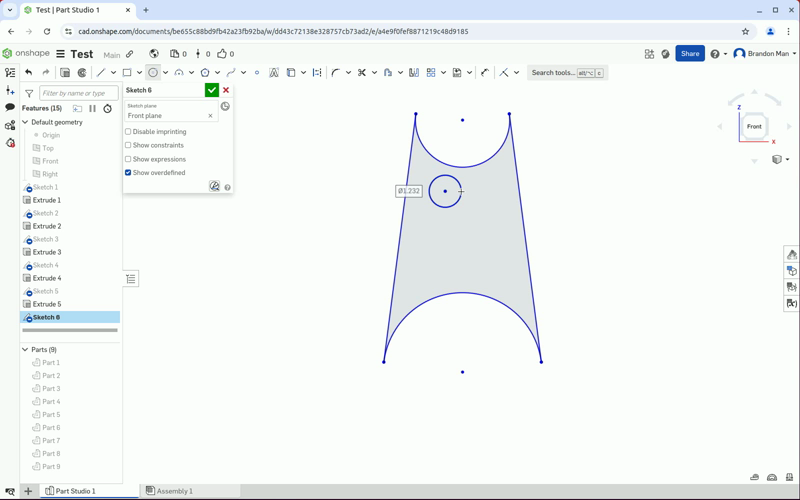
scroll(-6)
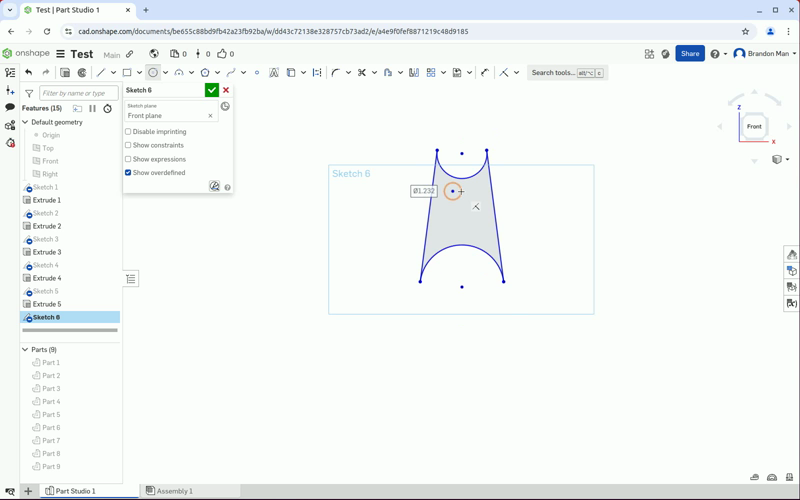
scroll(-6)
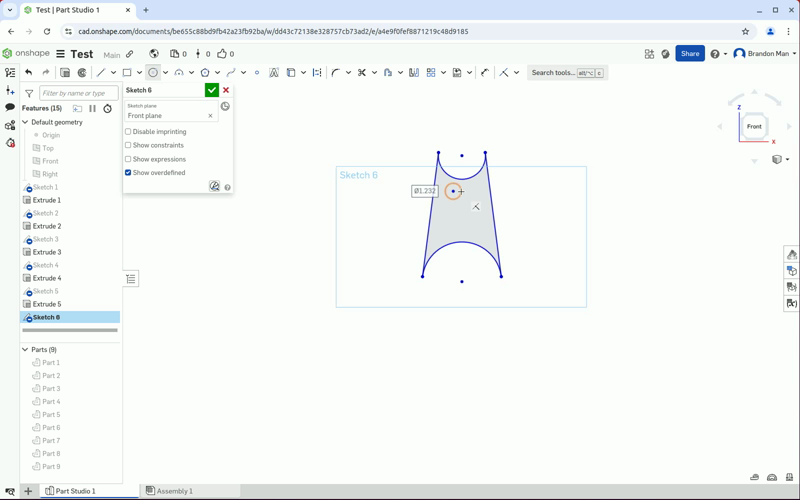
scroll(-6)
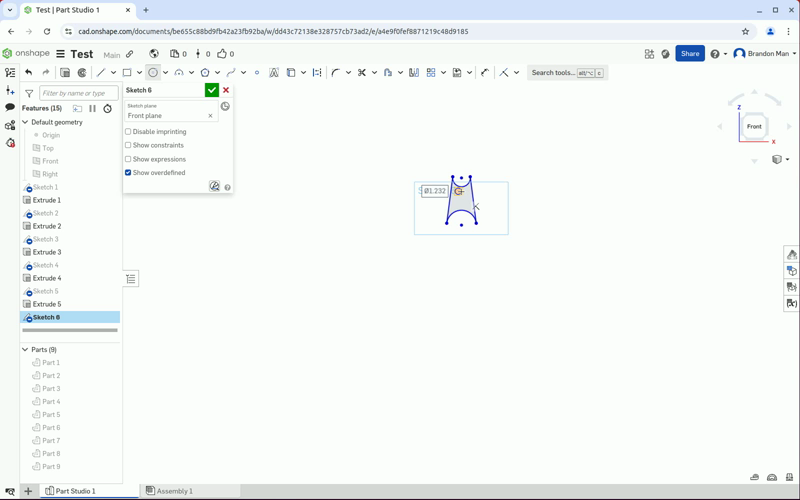
key(esc)
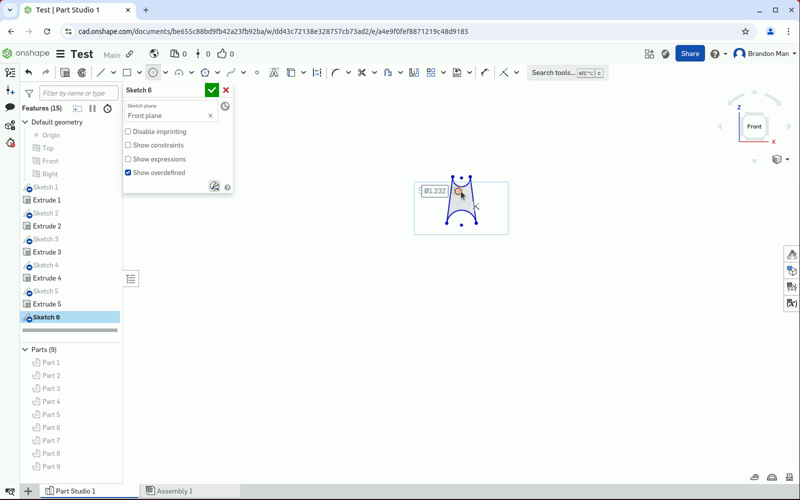
mouse_move(467, 193)
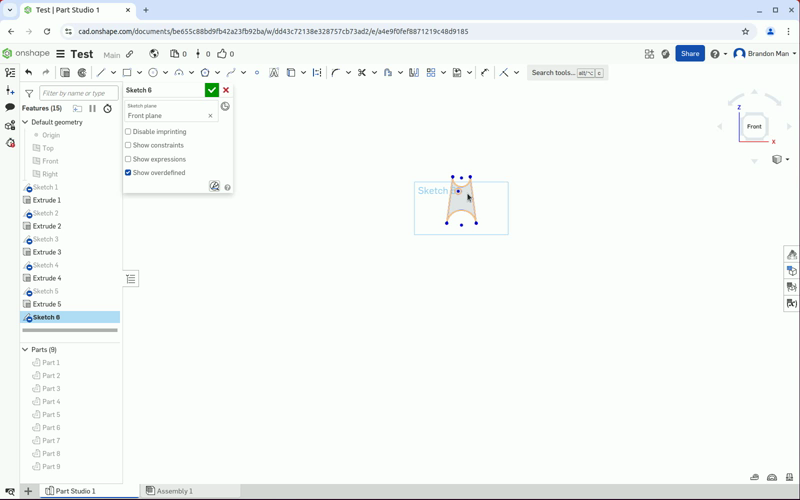
scroll(6)
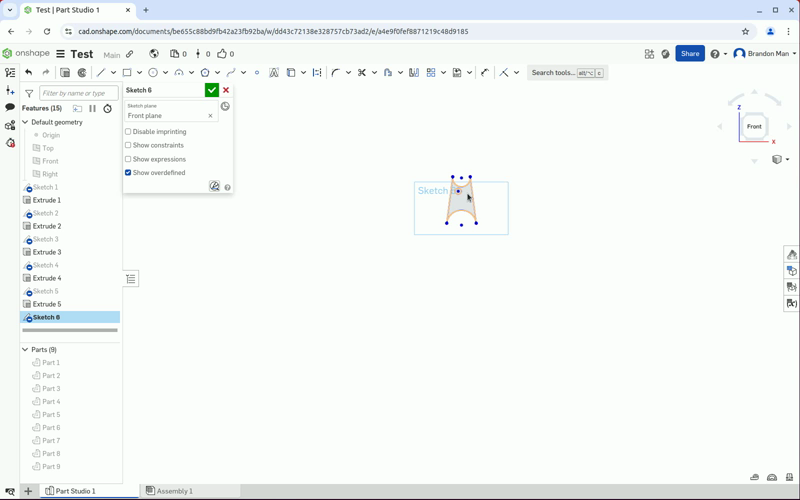
scroll(6)
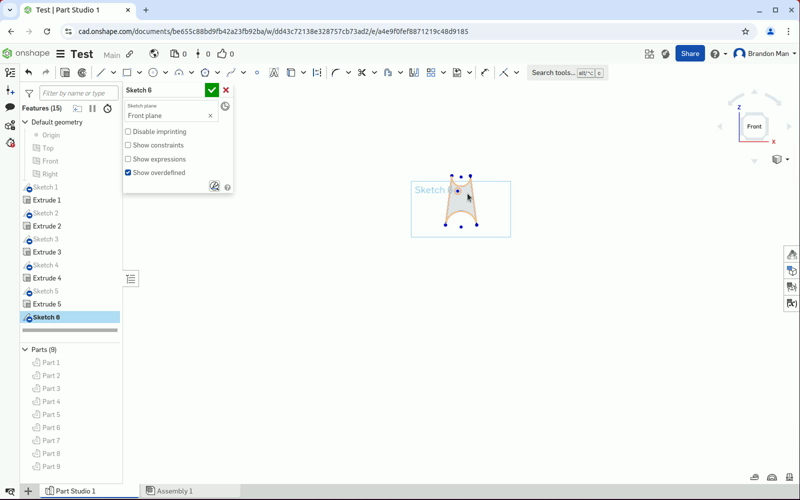
scroll(6)
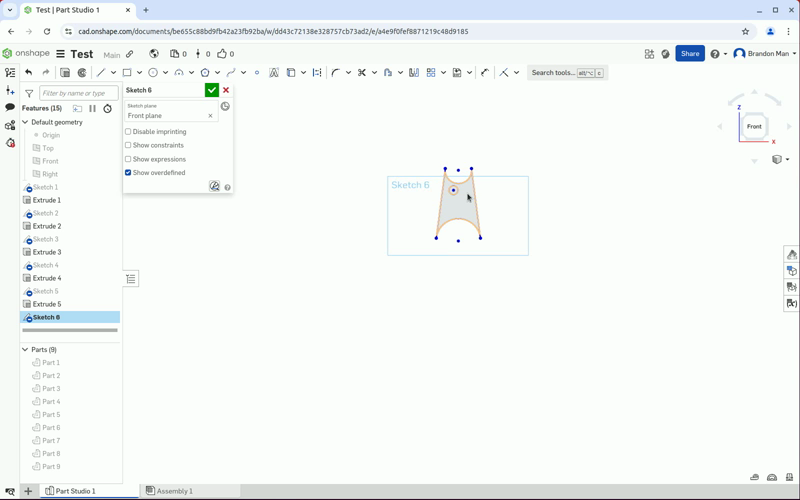
scroll(6)
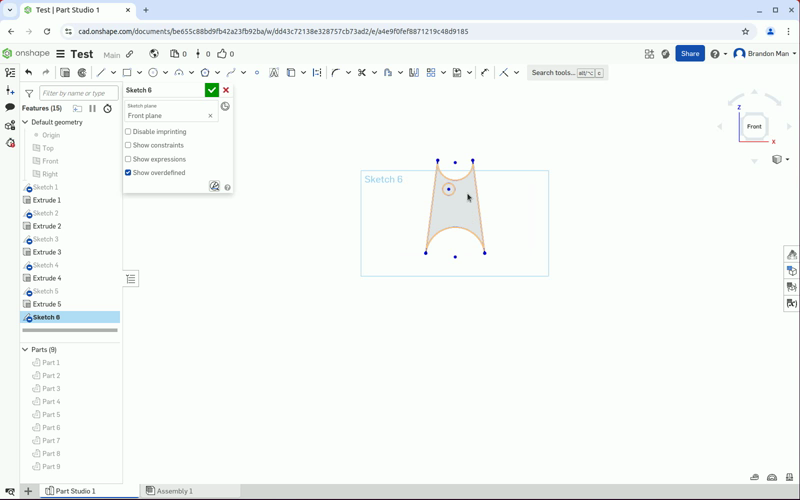
scroll(6)
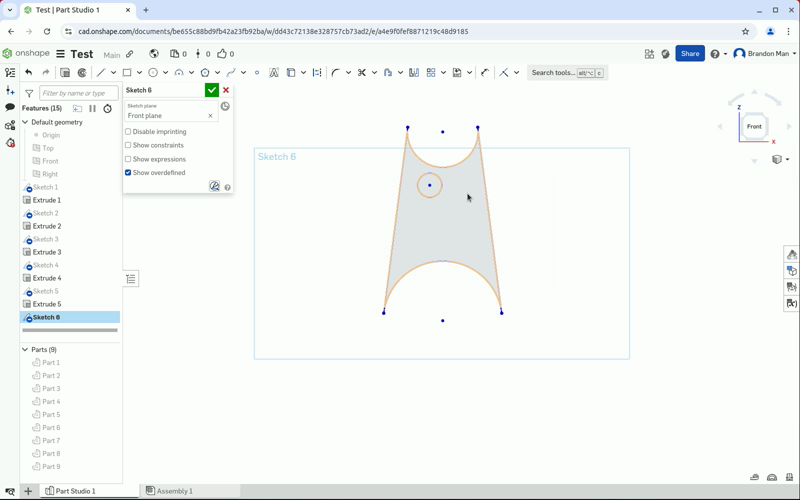
scroll(6)
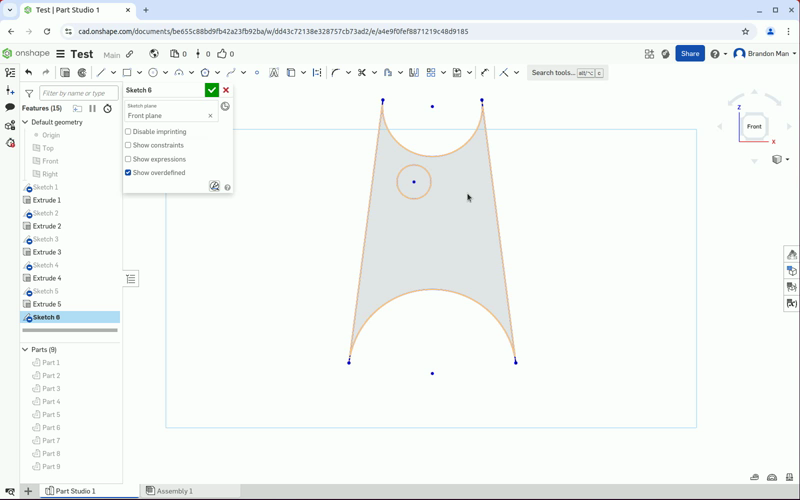
scroll(6)
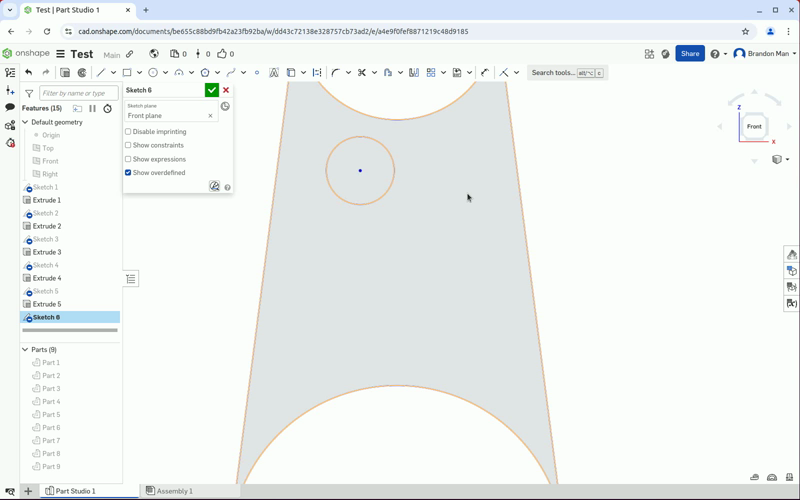
click(467, 193)
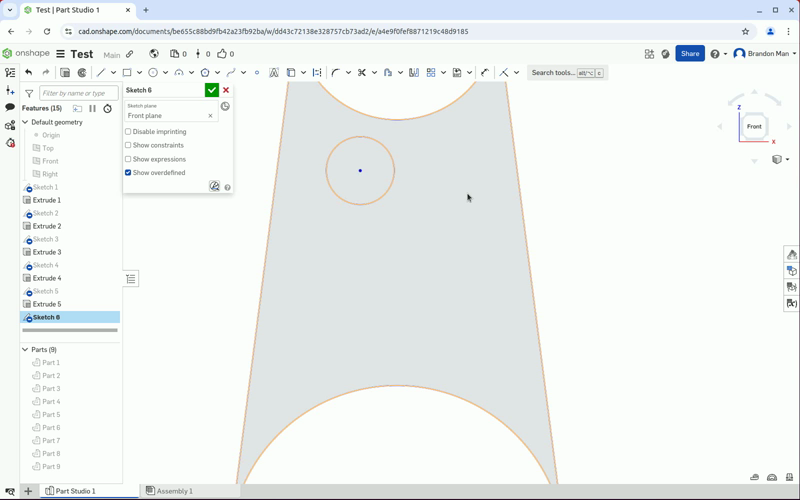
scroll(-6)
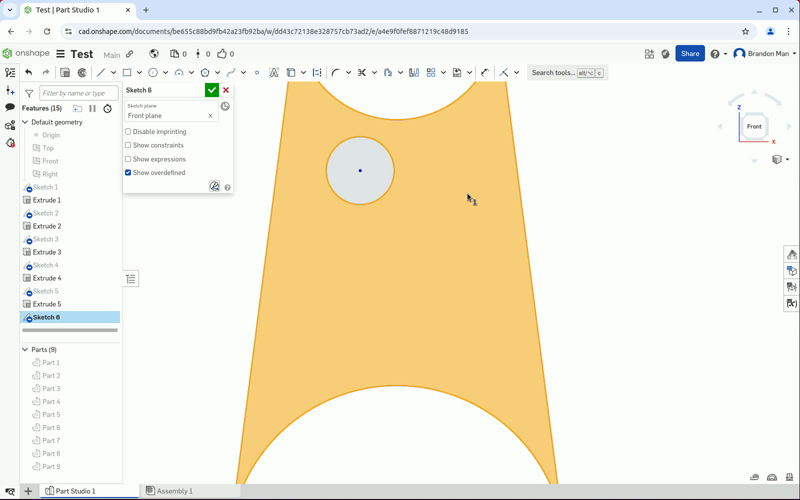
scroll(-6)
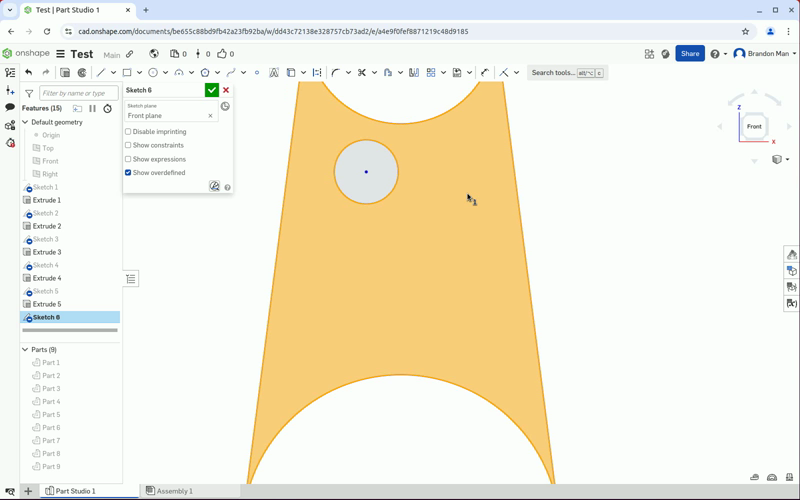
scroll(-6)
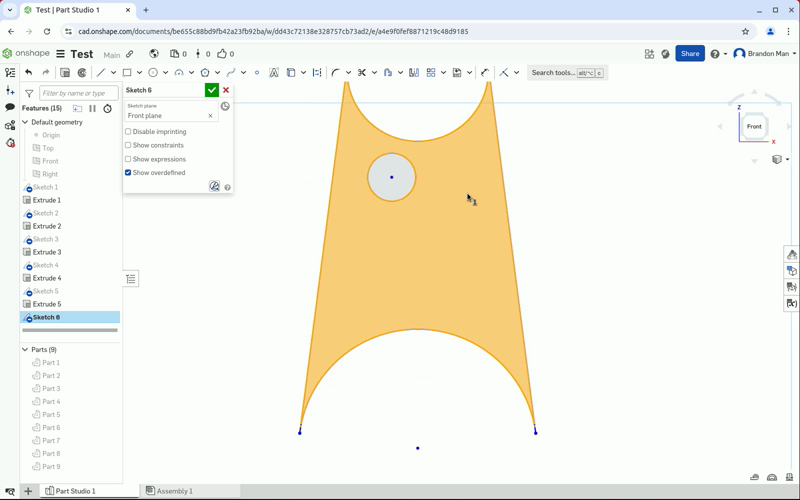
scroll(-6)
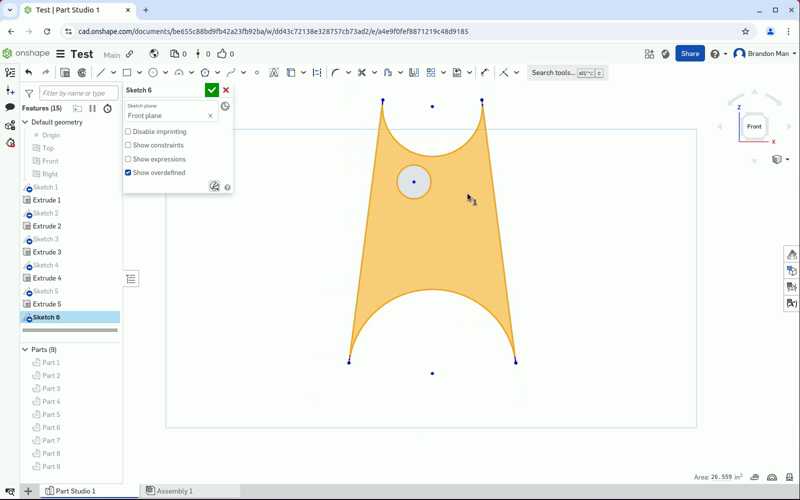
scroll(-6)
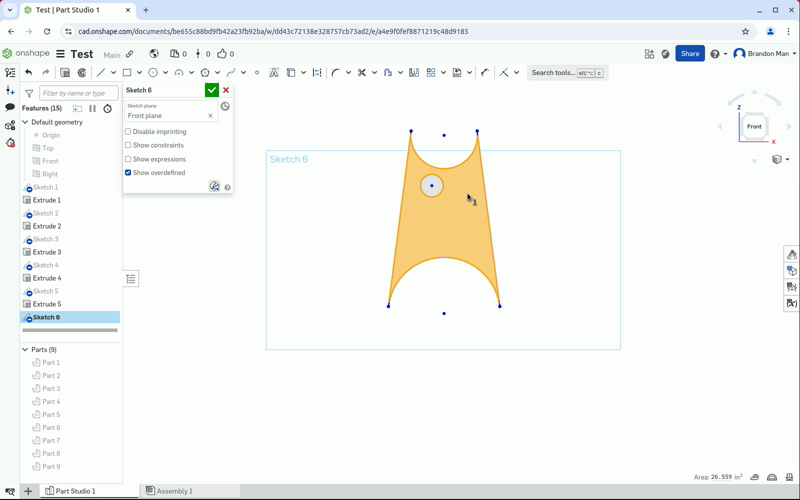
scroll(-6)
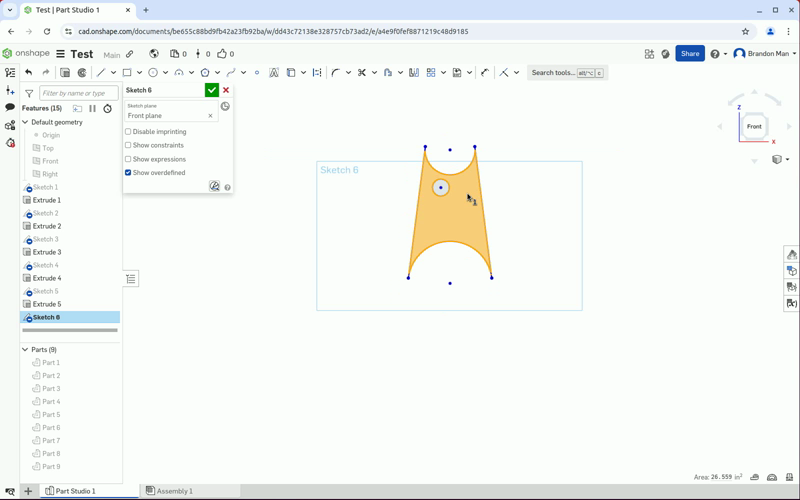
scroll(-6)
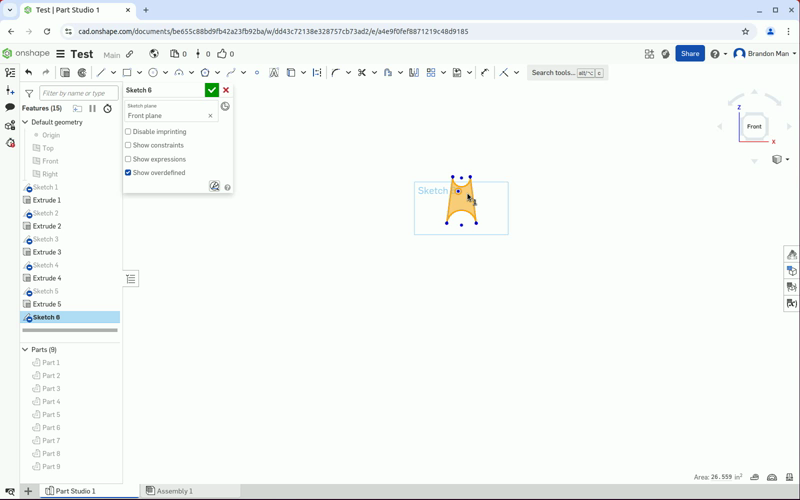
mouse_move(73, 352)
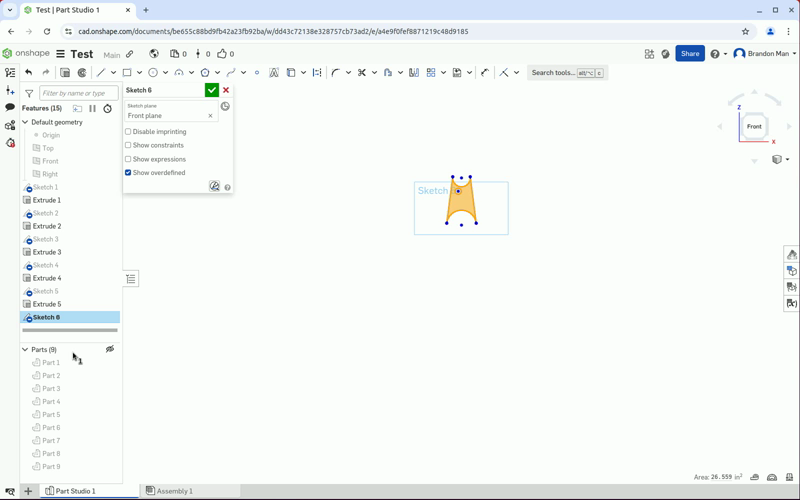
key(shift+y)
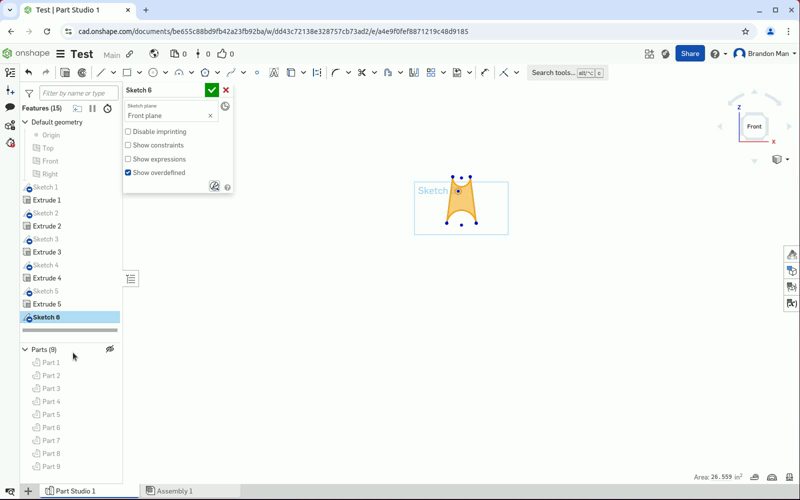
key(shift+e)
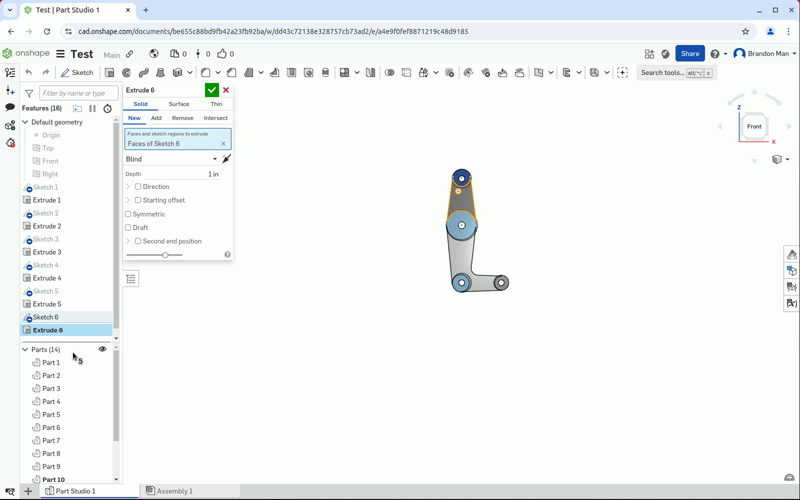
mouse_move(143, 106)
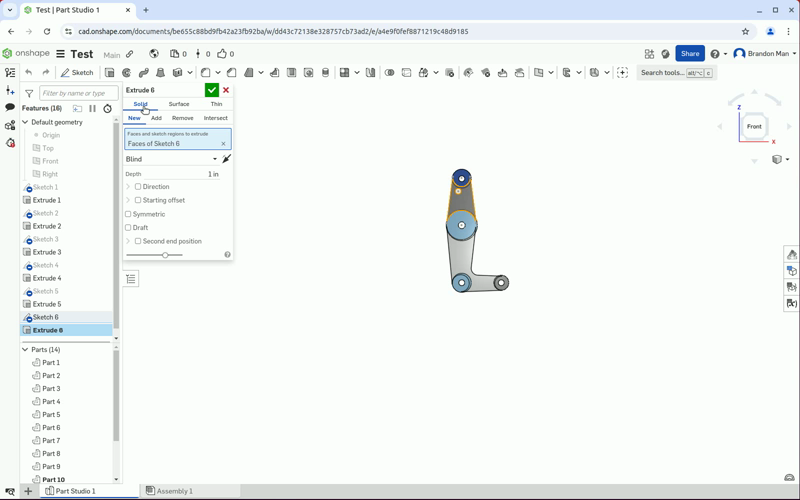
click(143, 106)
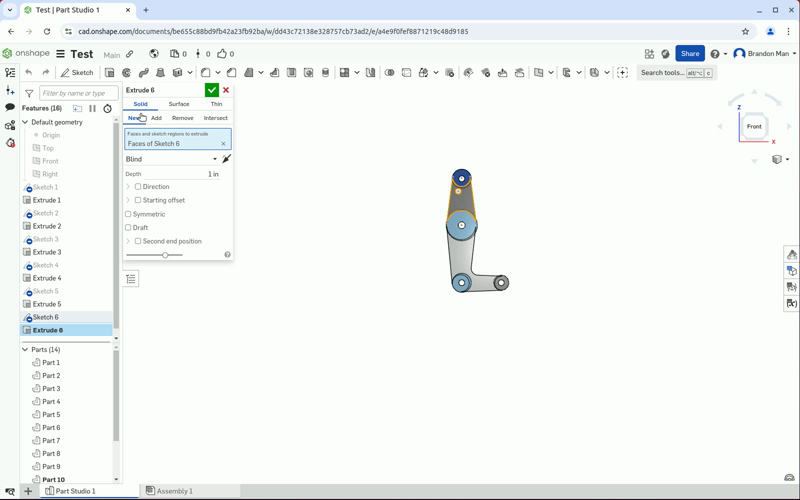
mouse_move(137, 120)
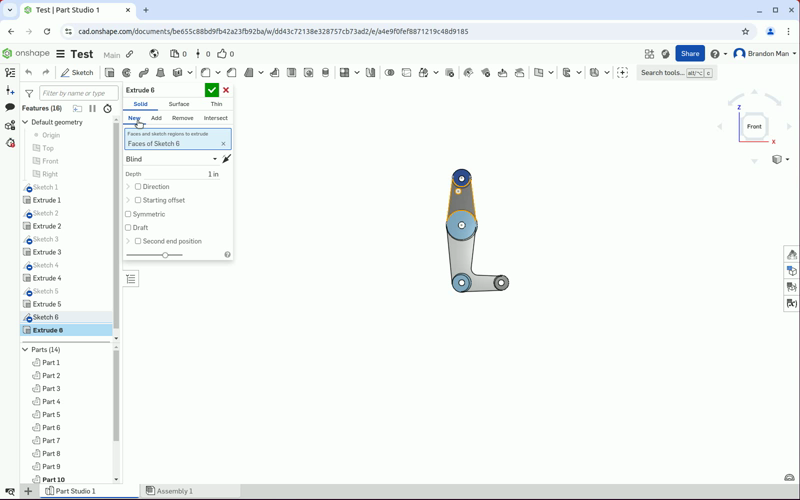
click(137, 120)
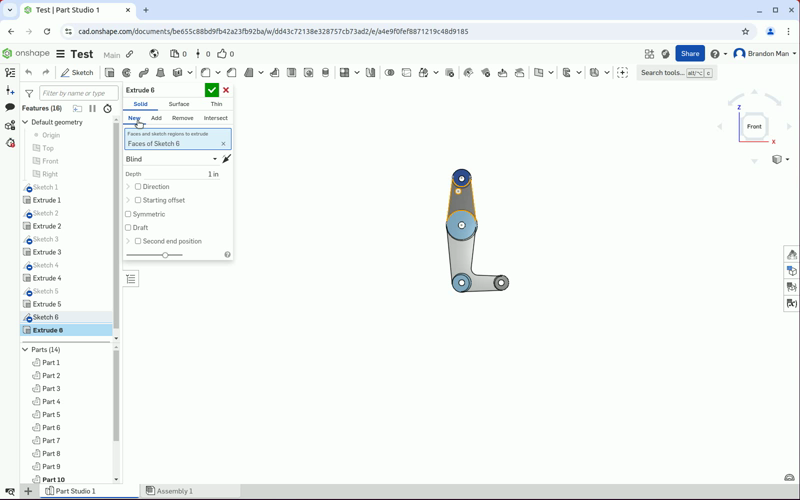
key(tab, 4)
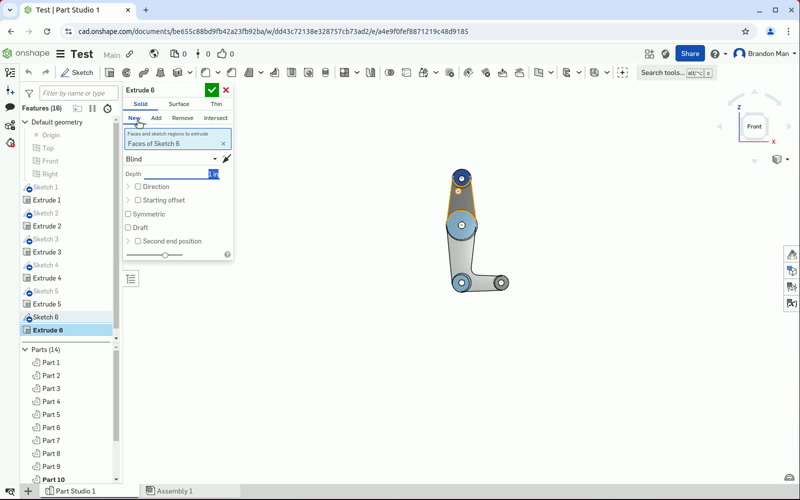
text(14.443)
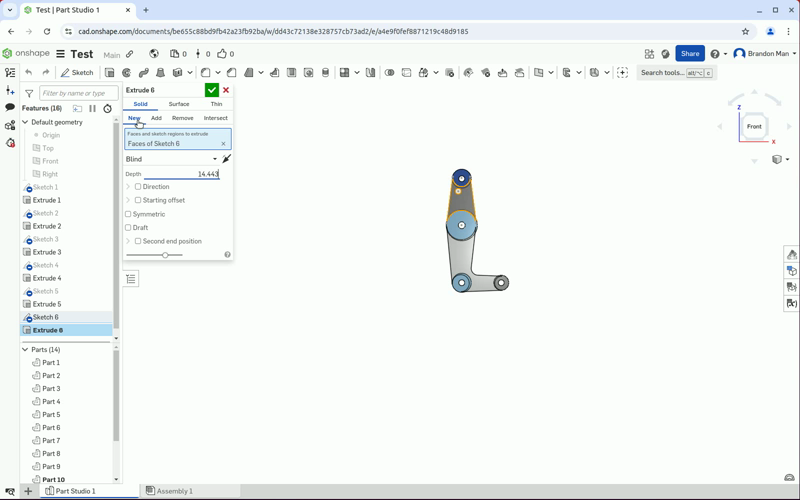
key(enter)
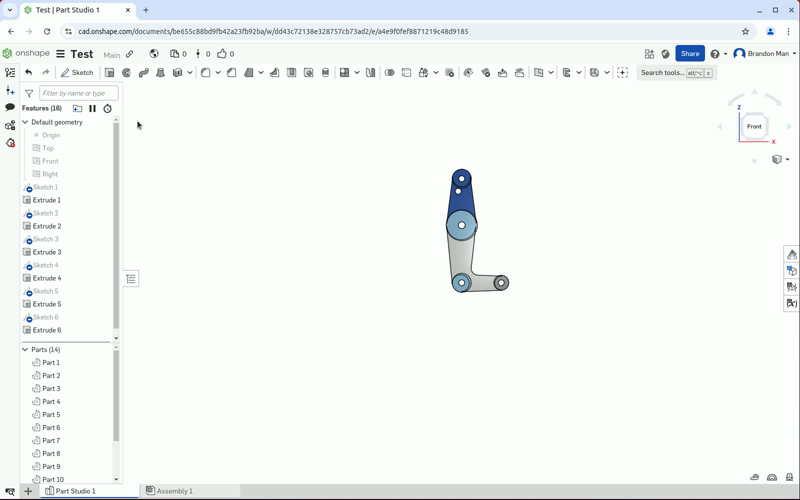
key(shift+h)
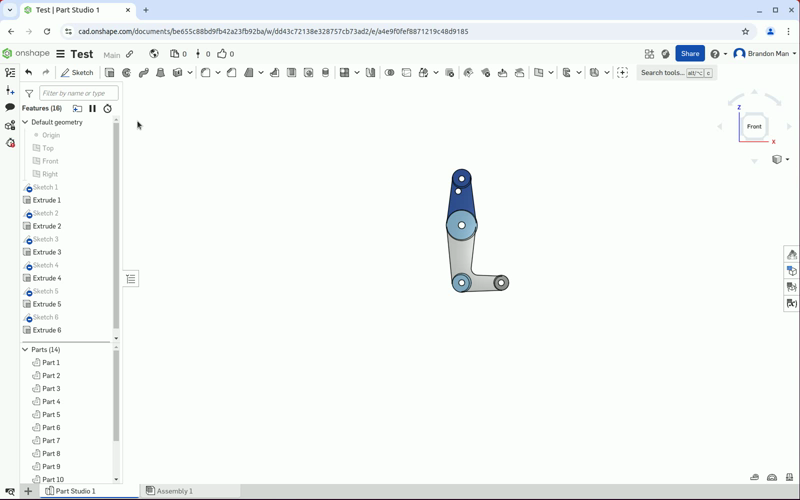
key(shift+h)
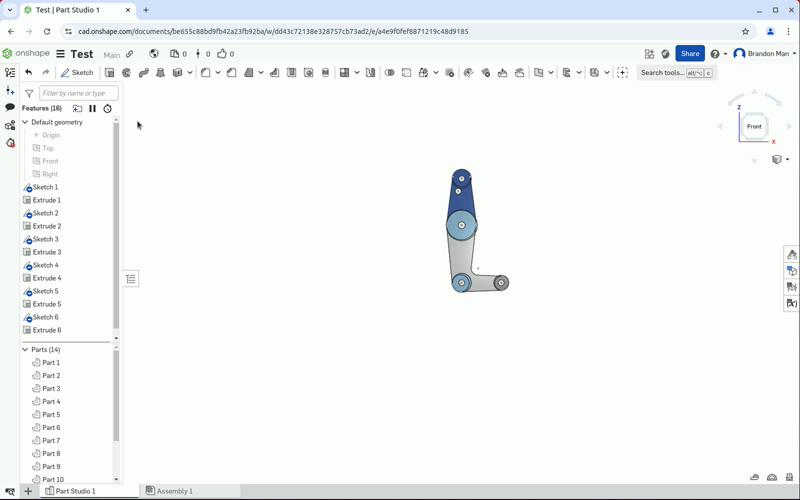
key(shift+7)
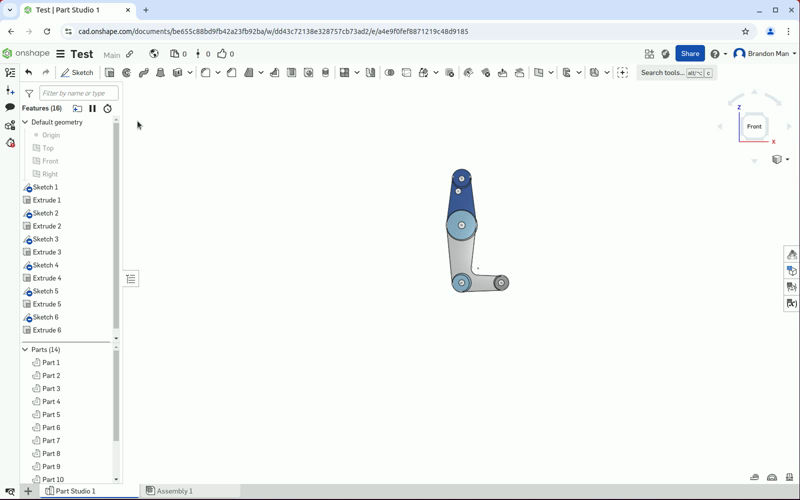
key(left, 2)
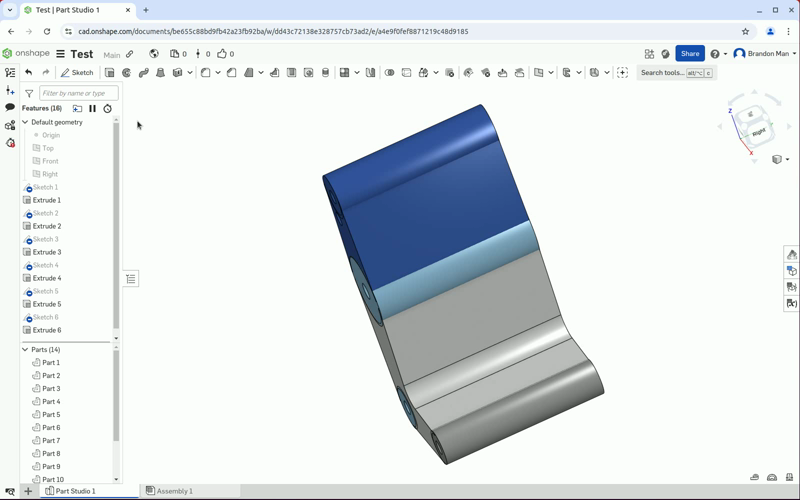
key(down, 2)
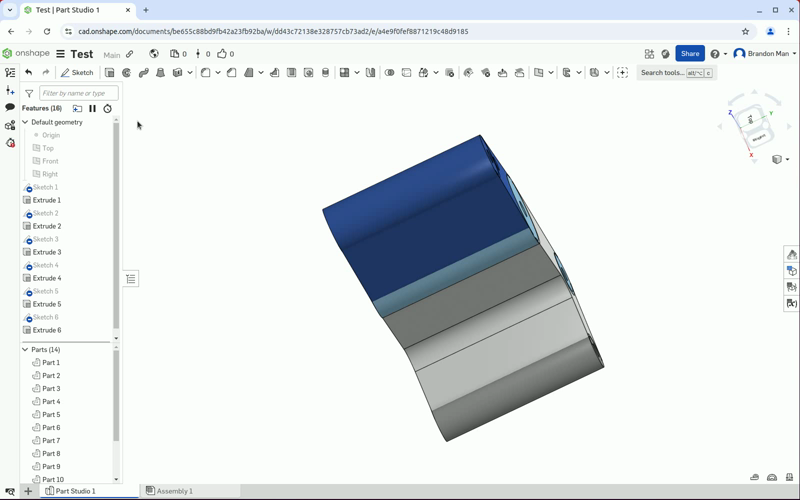
key(up, 2)
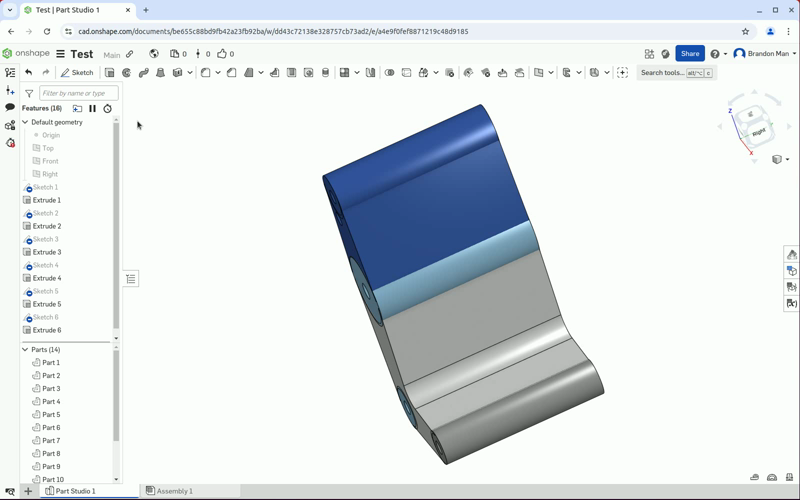
key(right, 2)
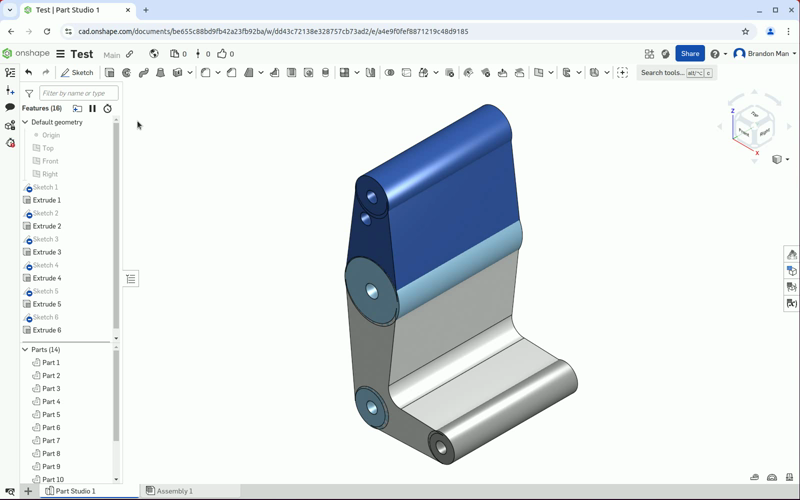
mouse_move(69, 189)
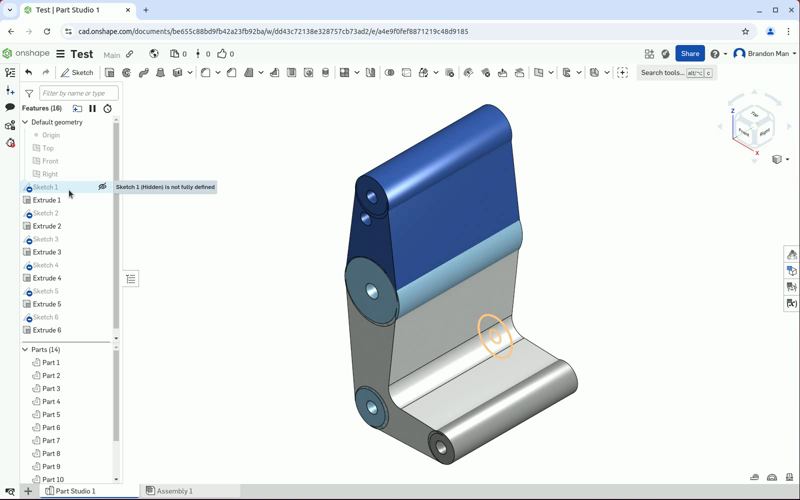
click(69, 189)